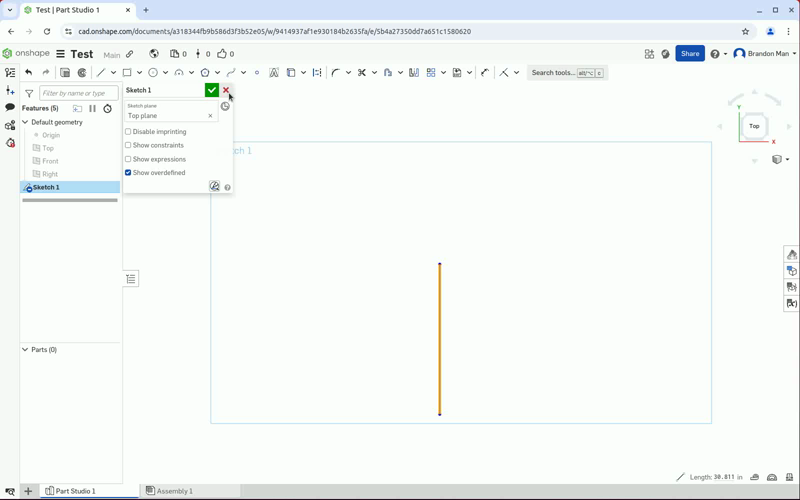
key(shift+h)
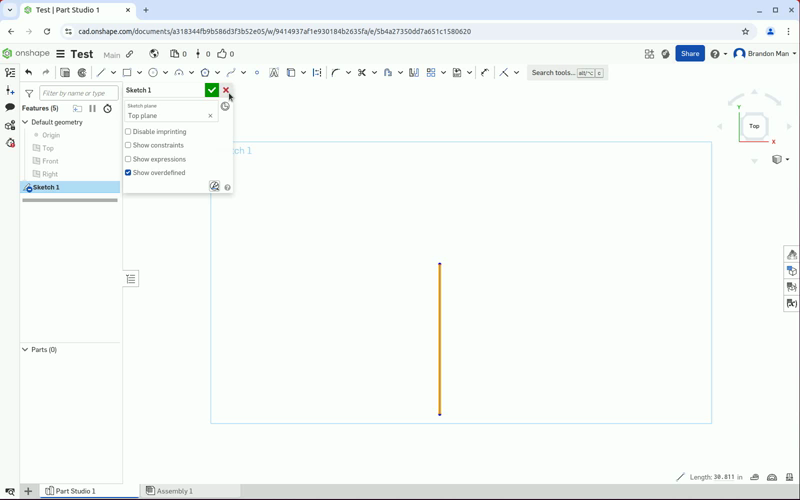
key(shift+s)
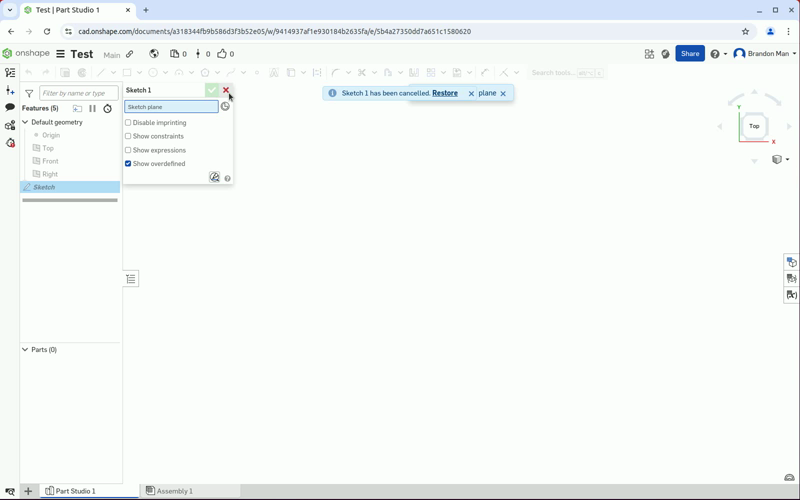
mouse_move(73, 150)
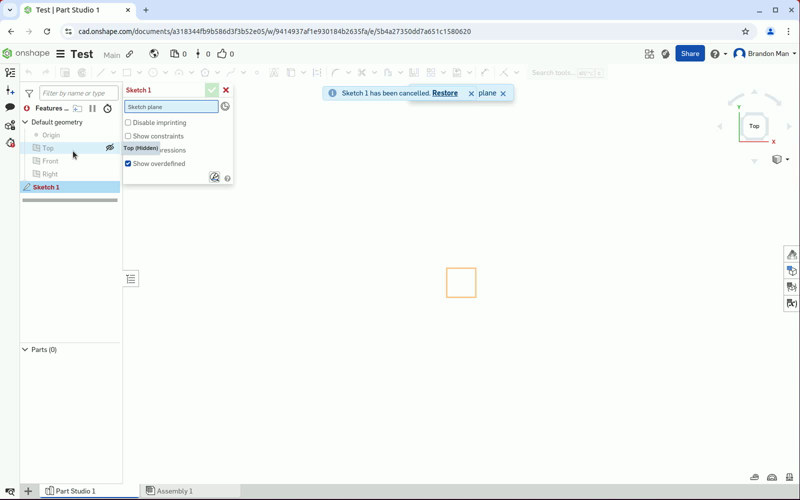
click(73, 150)
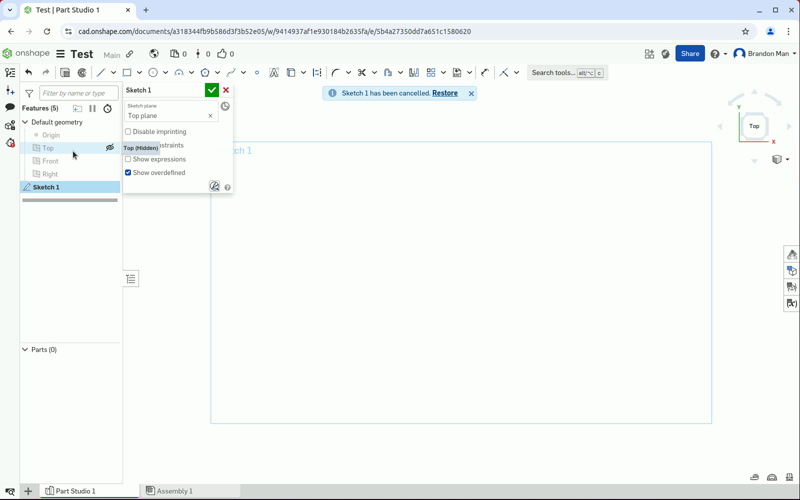
mouse_move(73, 352)
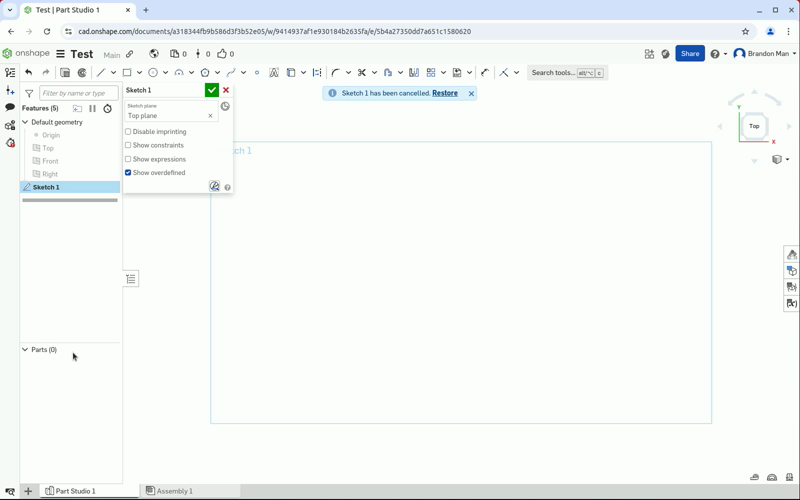
key(y)
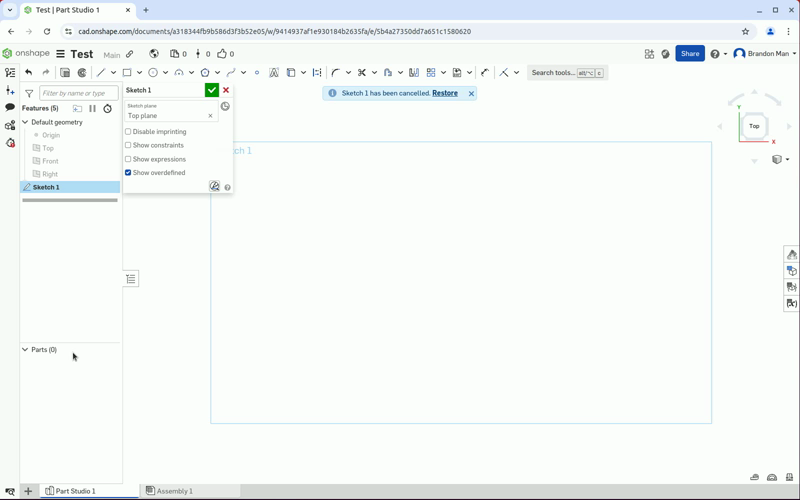
key(l)
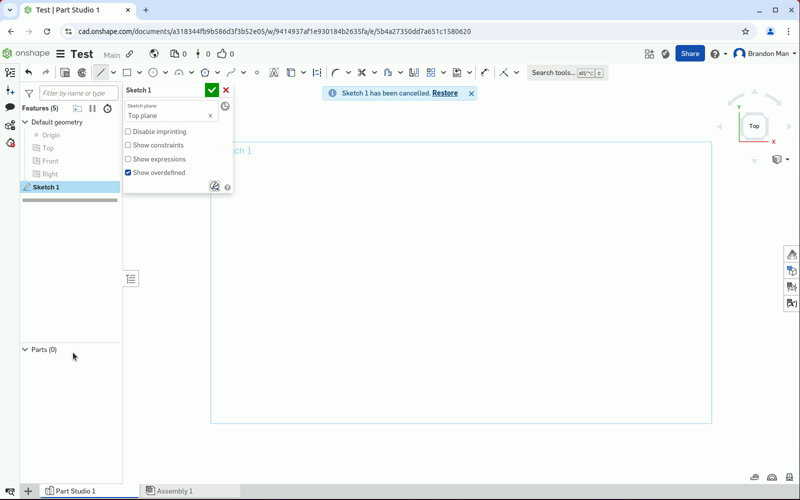
key_down(shift)
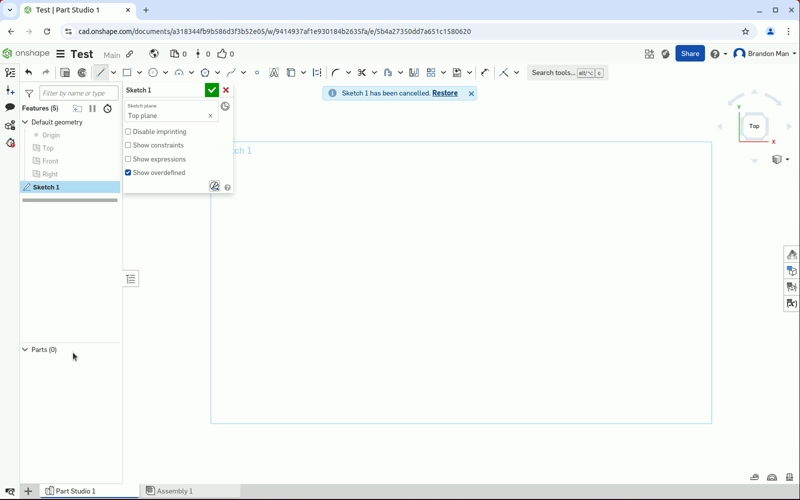
mouse_move(380, 311)
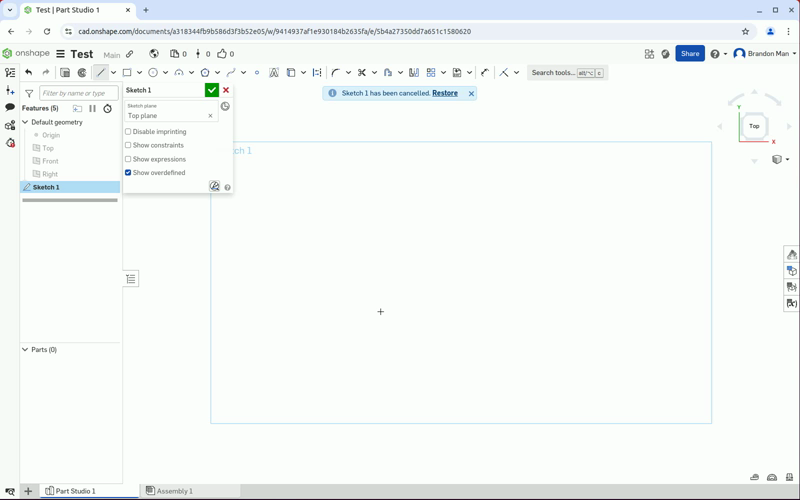
click(380, 311)
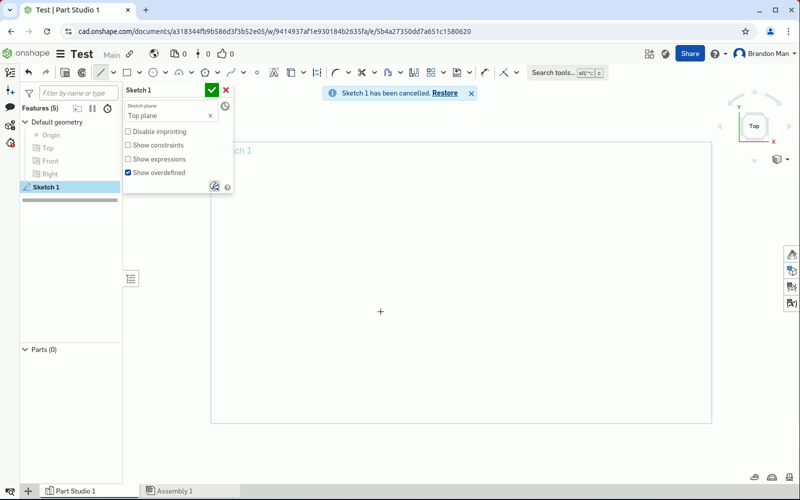
key_up(shift)
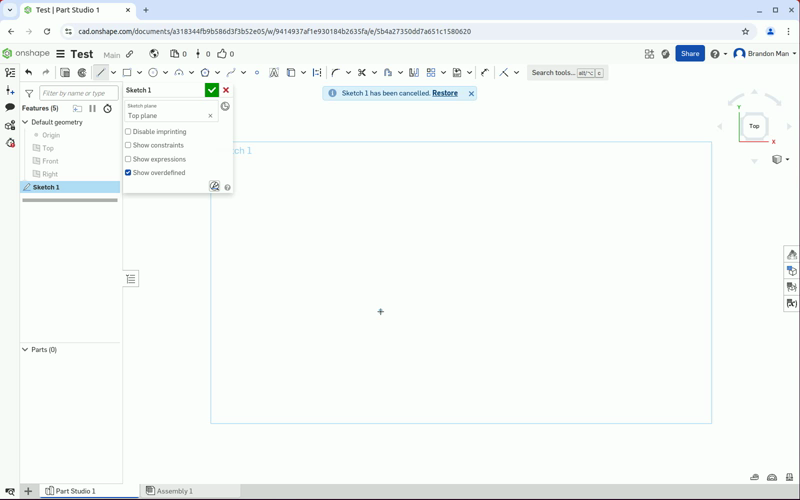
key_down(shift)
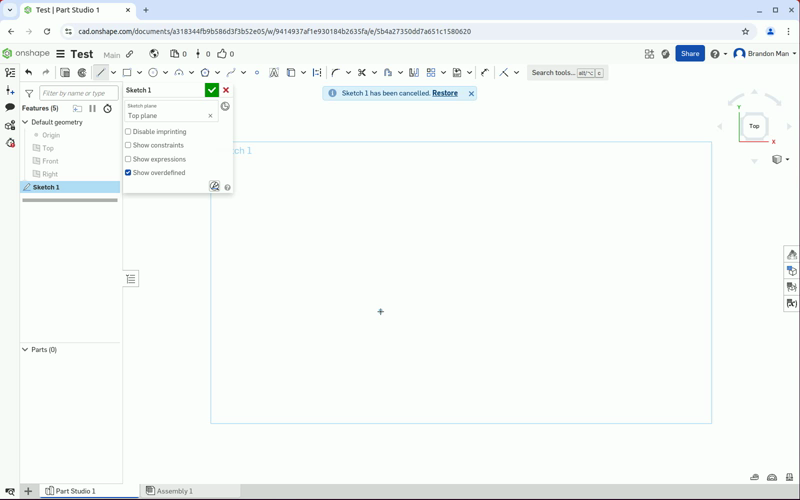
mouse_move(461, 311)
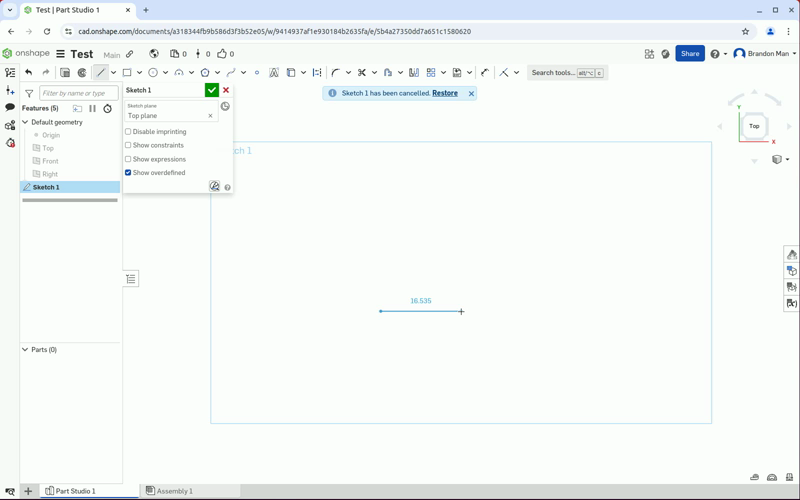
click(461, 311)
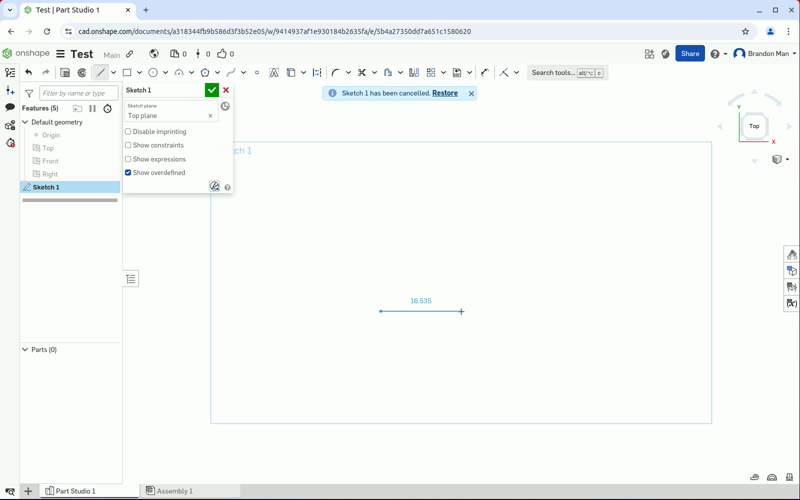
key_up(shift)
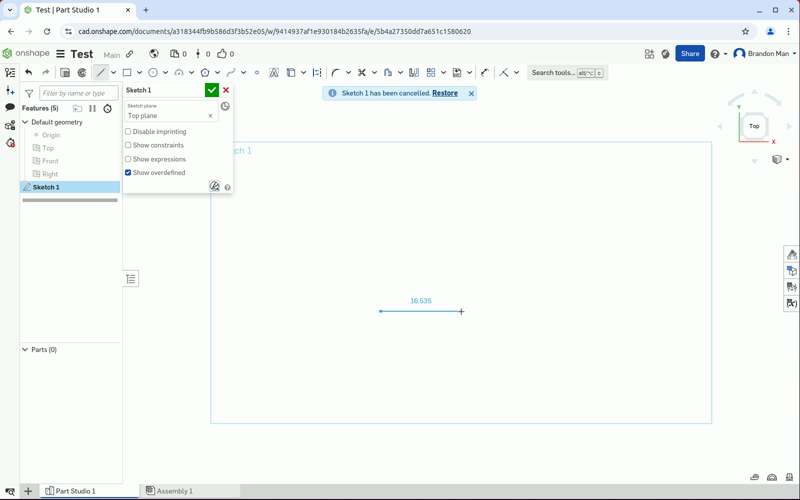
key_down(shift)
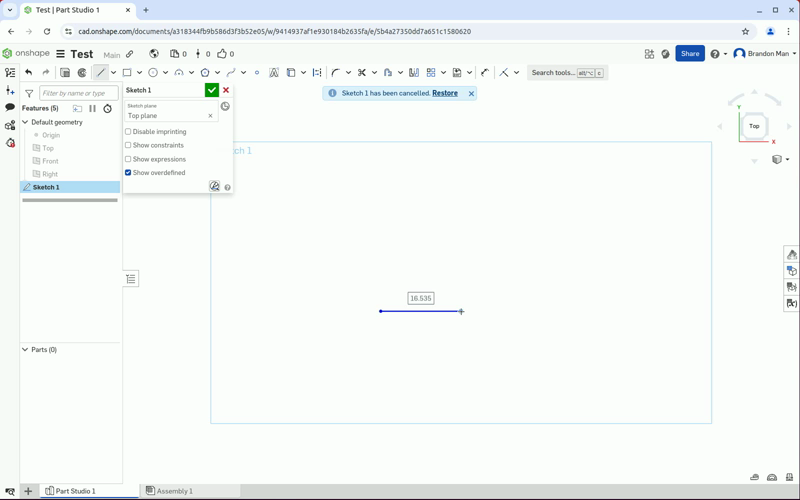
mouse_move(491, 311)
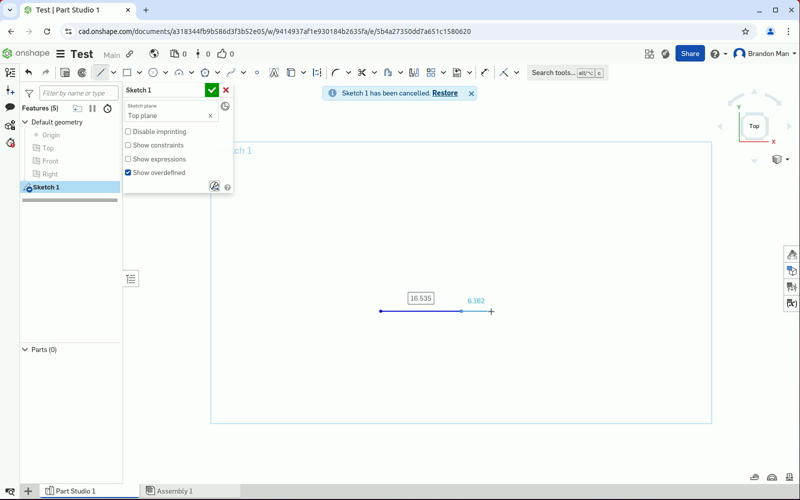
mouse_move(461, 282)
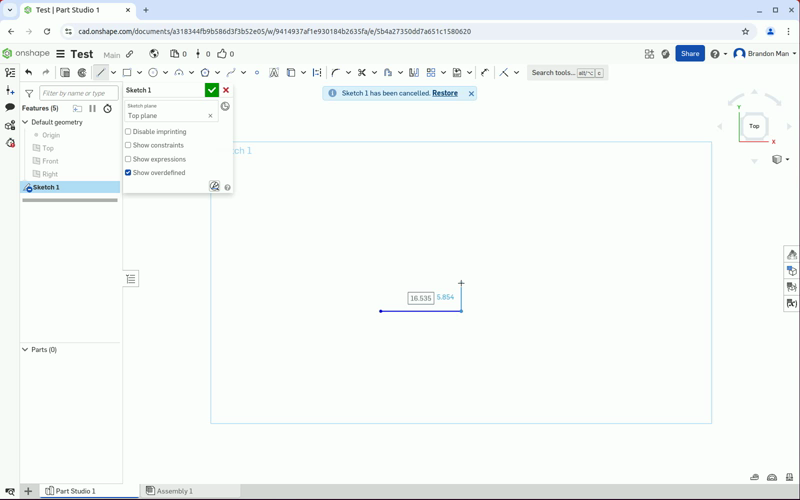
click(461, 282)
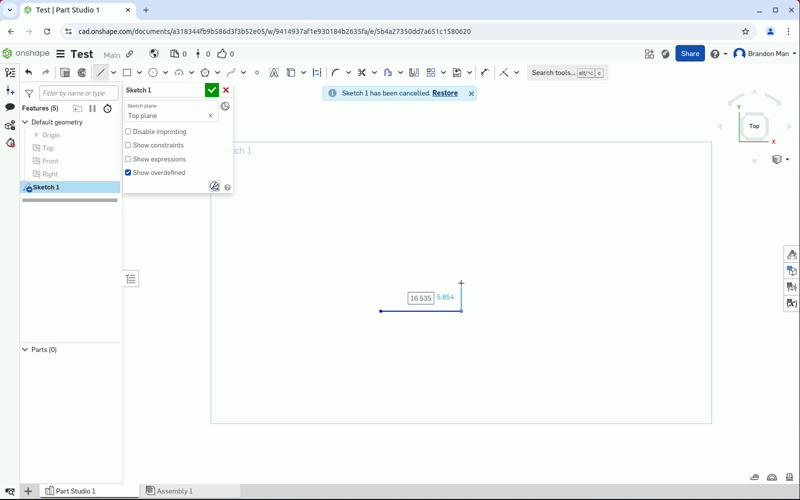
key_up(shift)
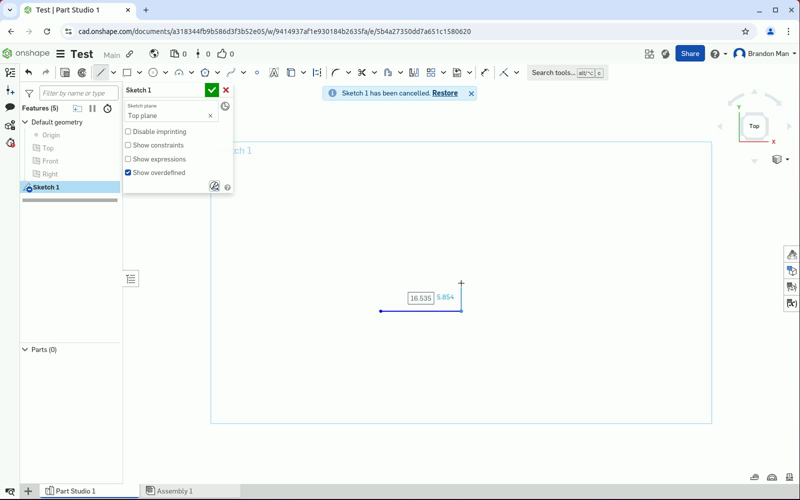
key_down(shift)
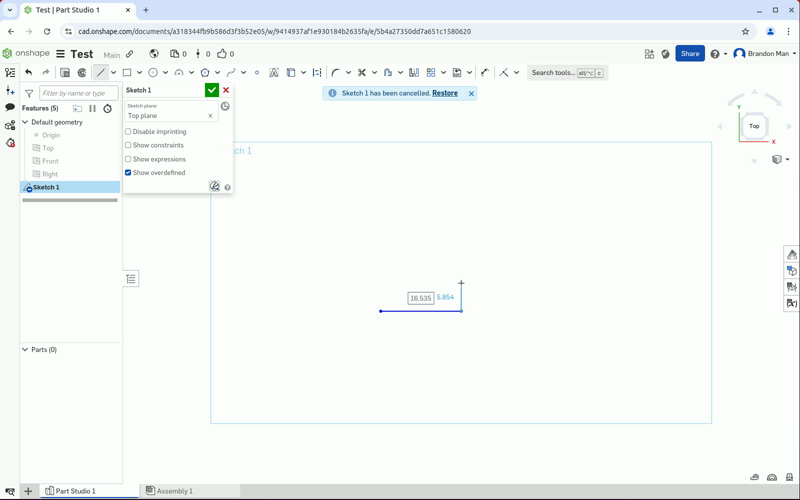
mouse_move(491, 282)
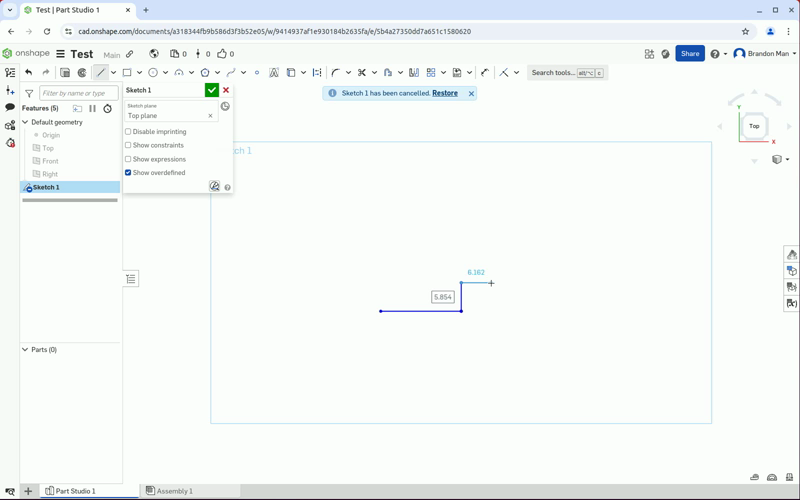
mouse_move(461, 254)
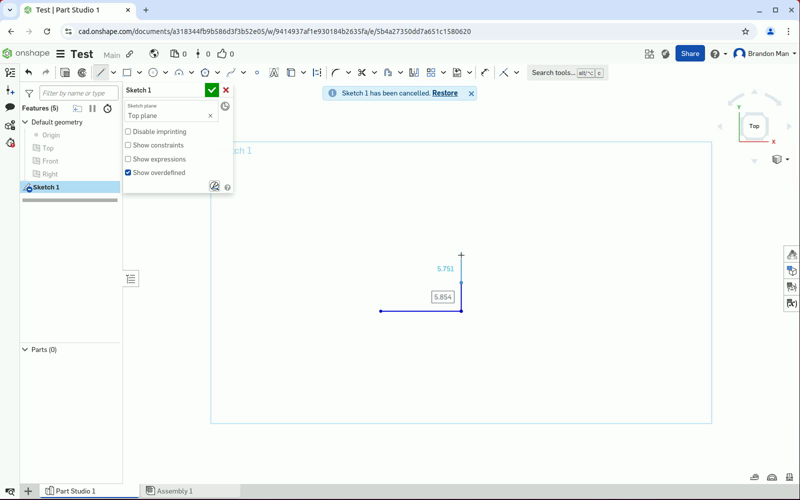
click(461, 254)
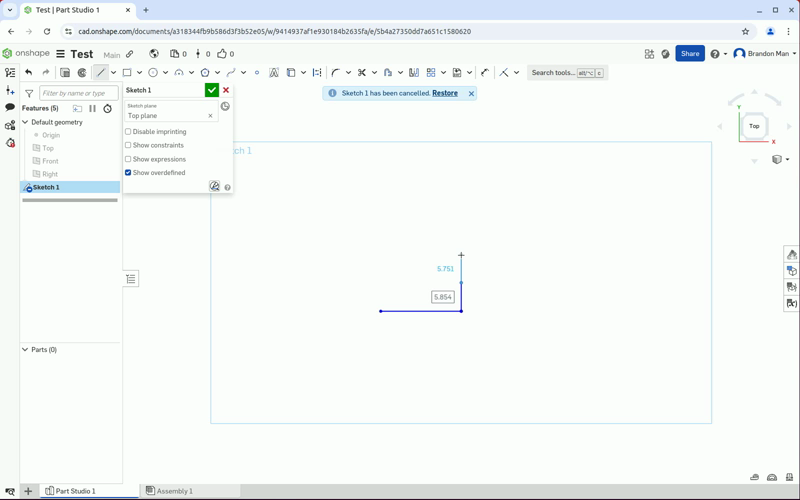
key_up(shift)
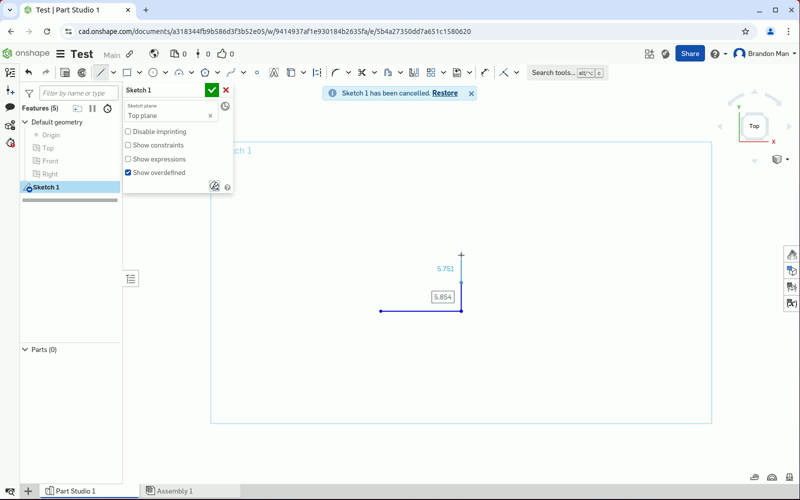
key_down(shift)
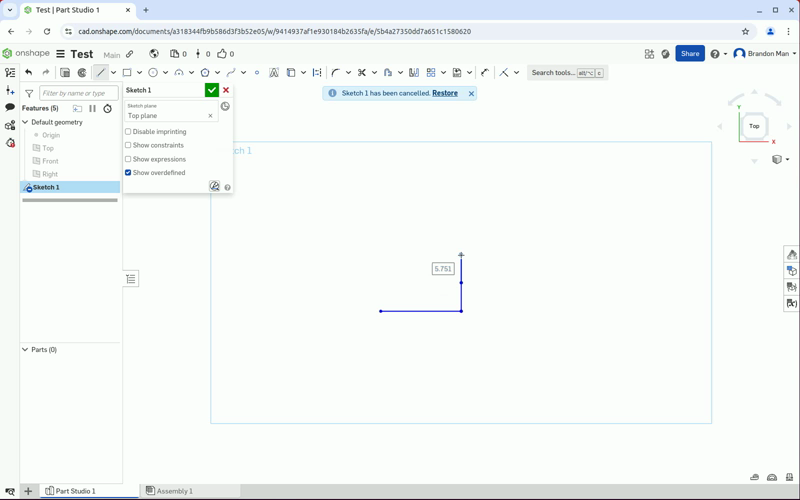
mouse_move(380, 254)
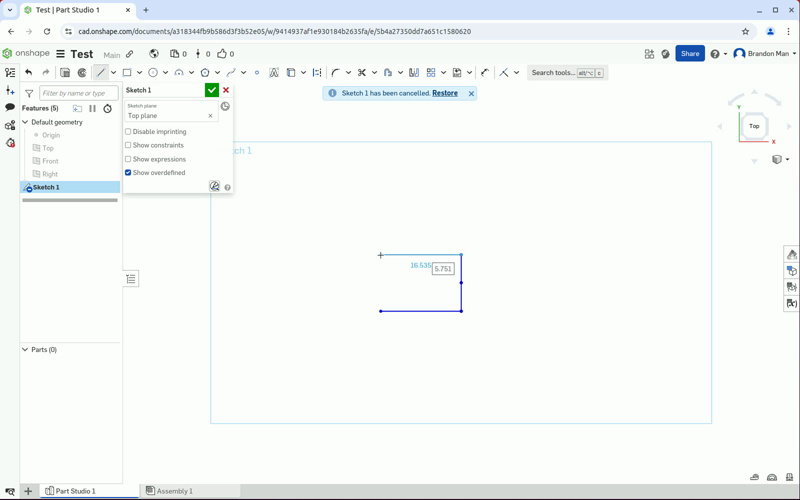
click(380, 254)
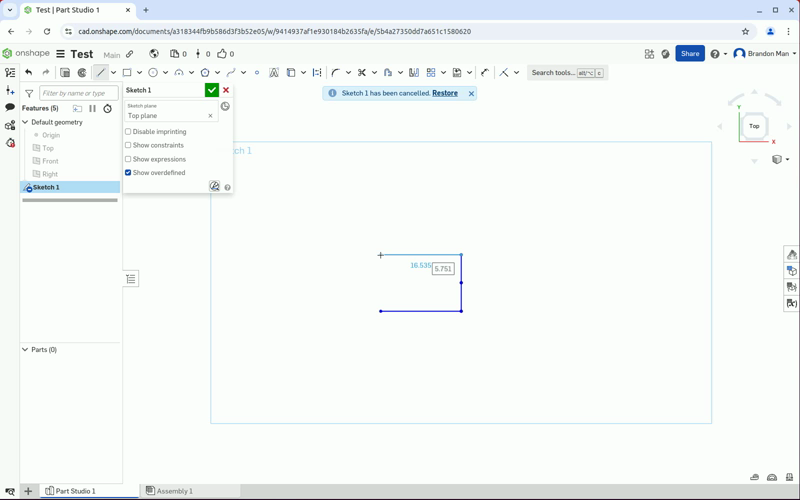
key_up(shift)
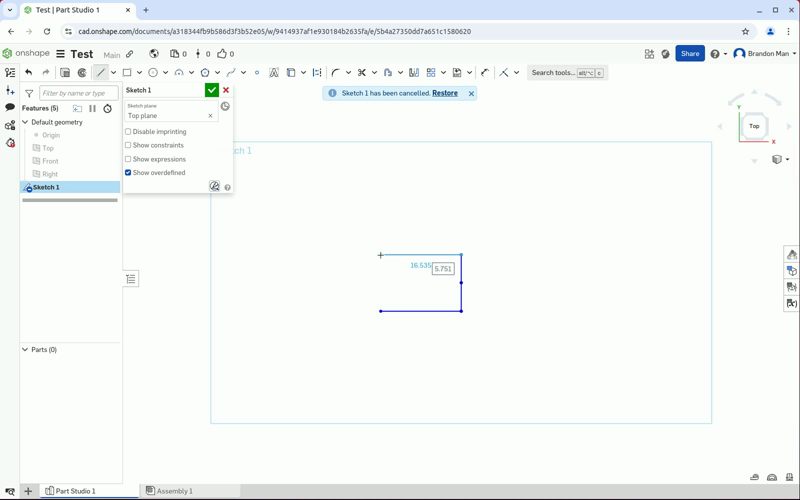
key(esc)
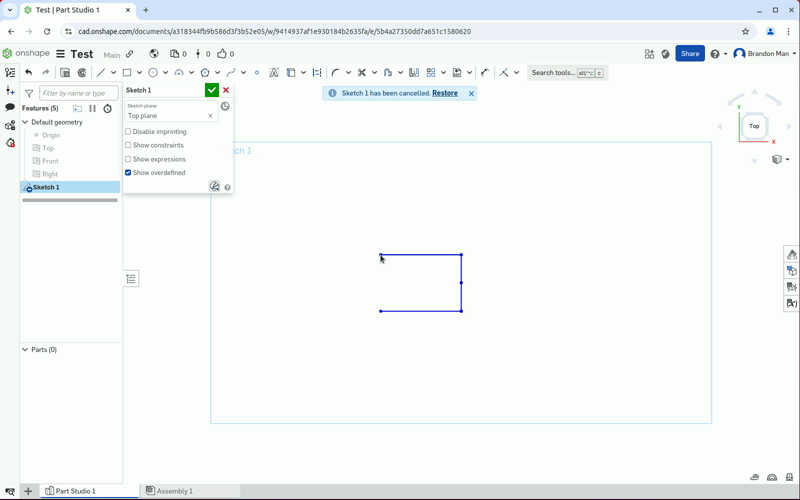
key(a)
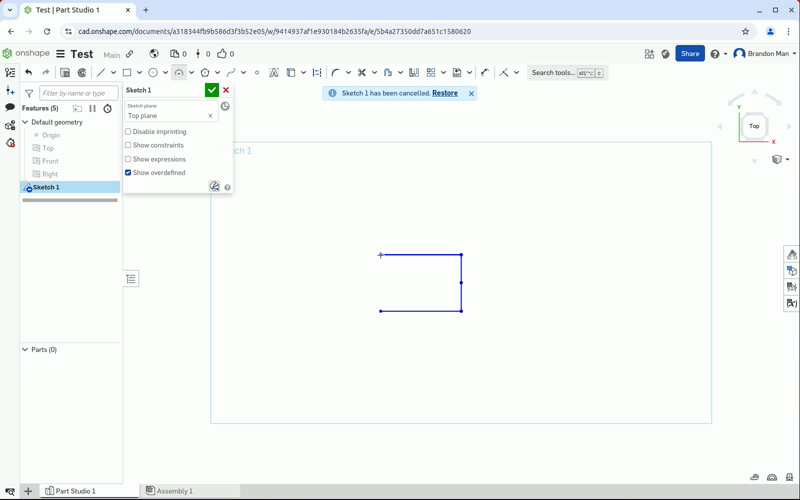
mouse_move(380, 254)
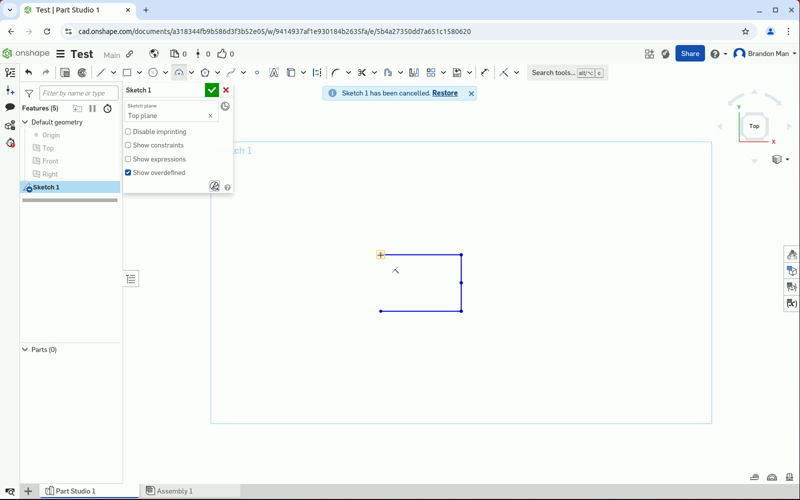
click(380, 254)
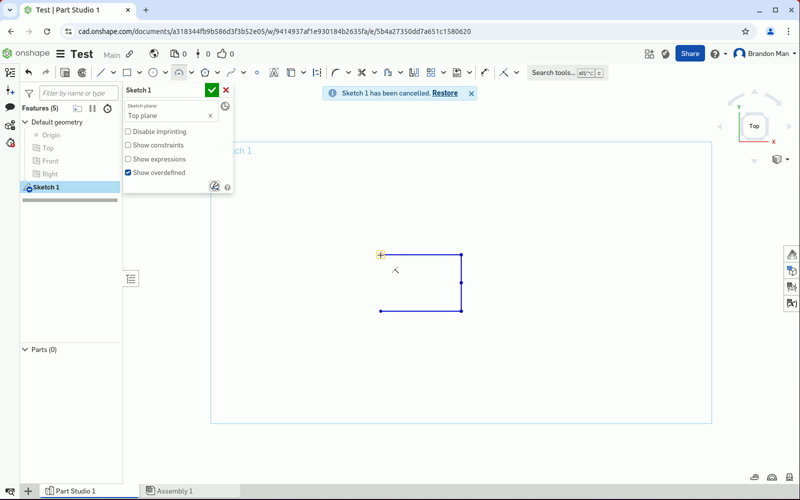
mouse_move(380, 311)
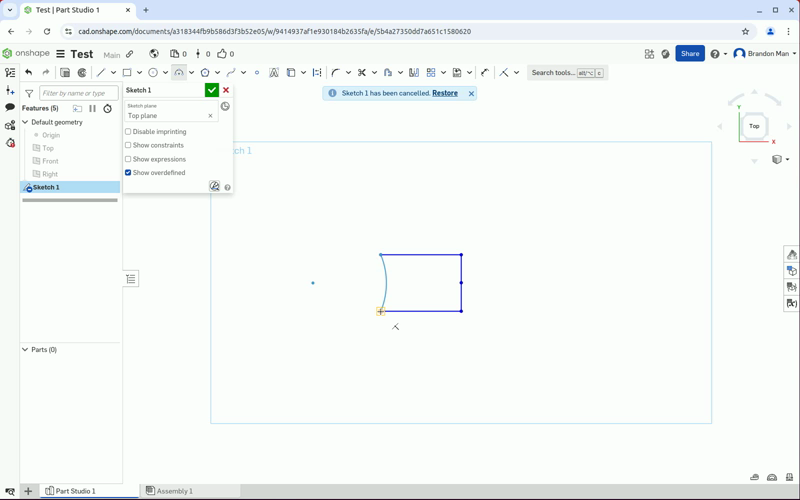
click(380, 311)
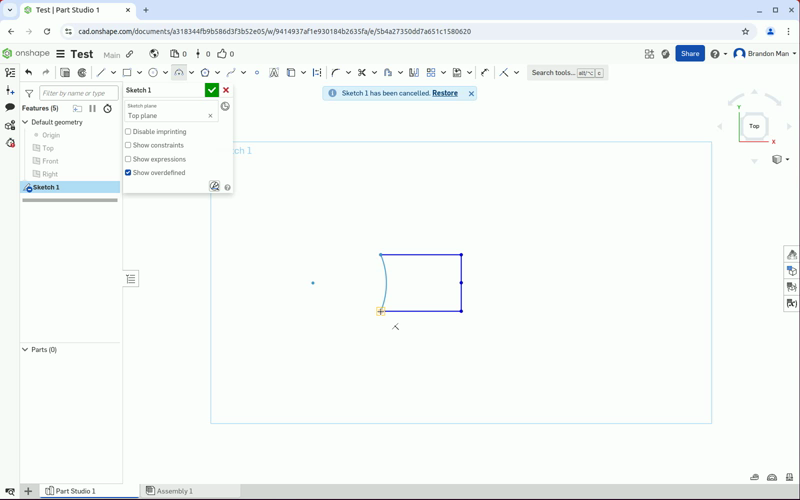
key_down(shift)
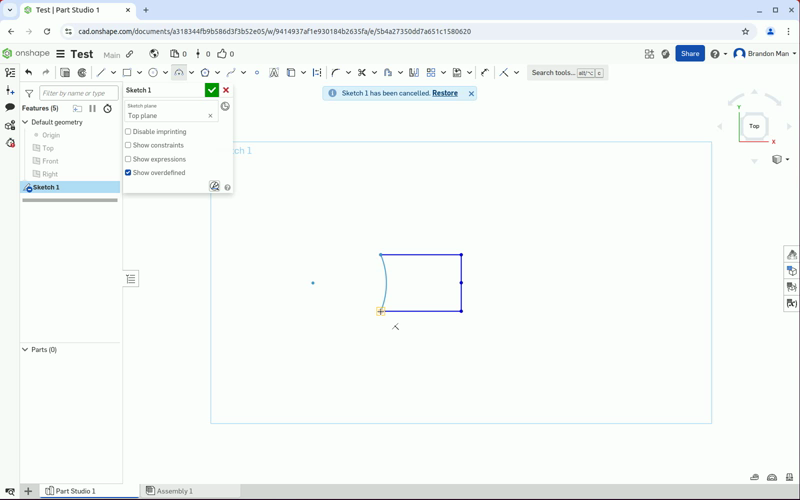
mouse_move(376, 282)
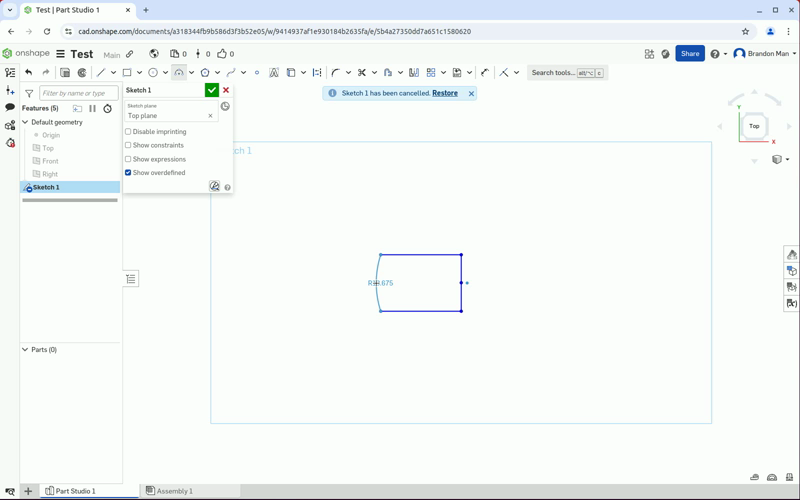
click(376, 282)
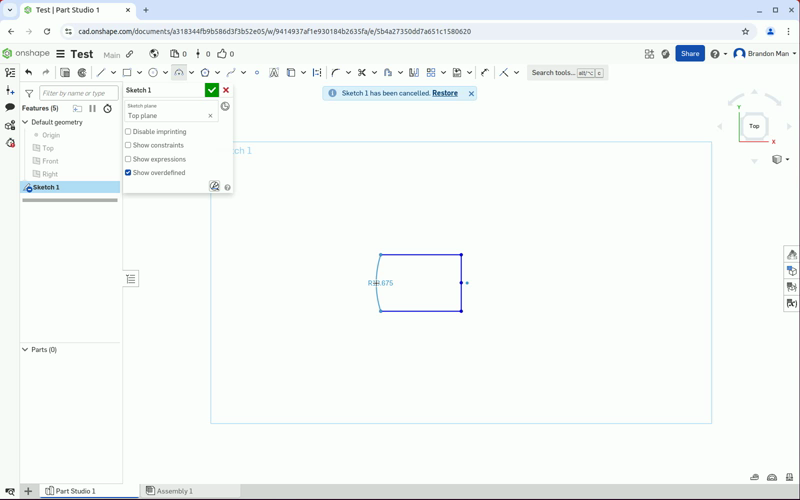
key_up(shift)
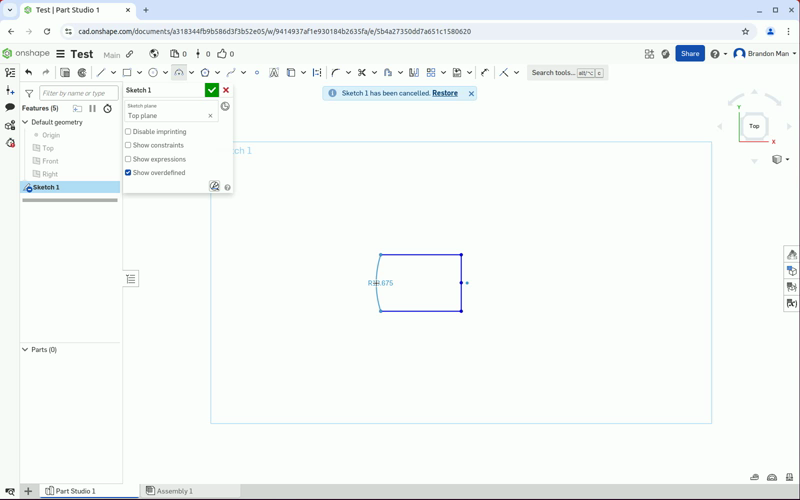
key(esc)
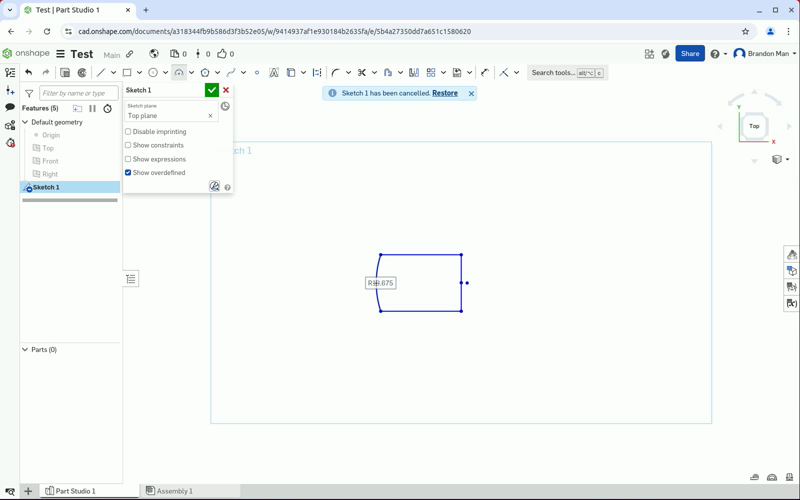
mouse_move(442, 280)
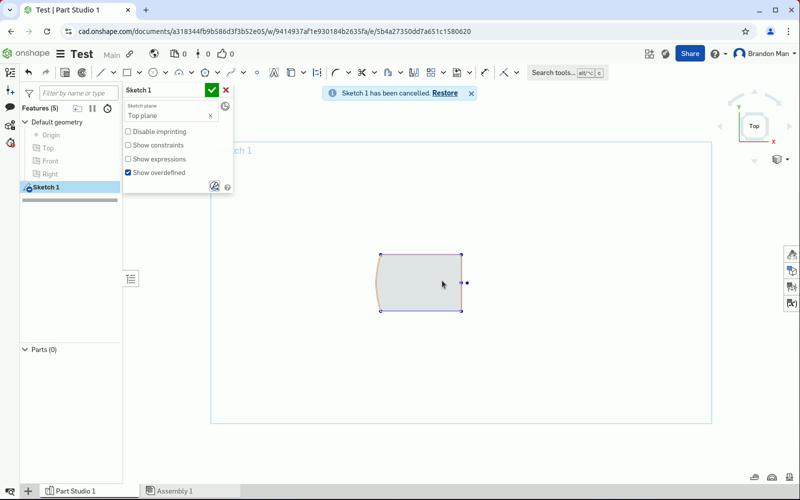
click(442, 280)
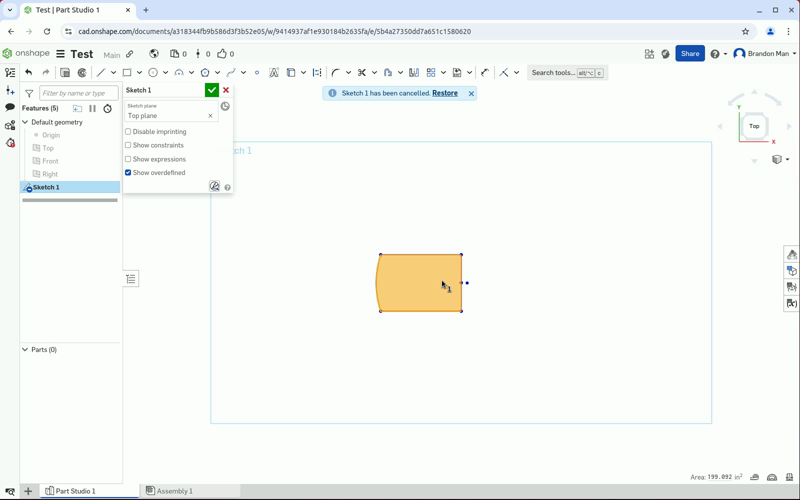
mouse_move(73, 352)
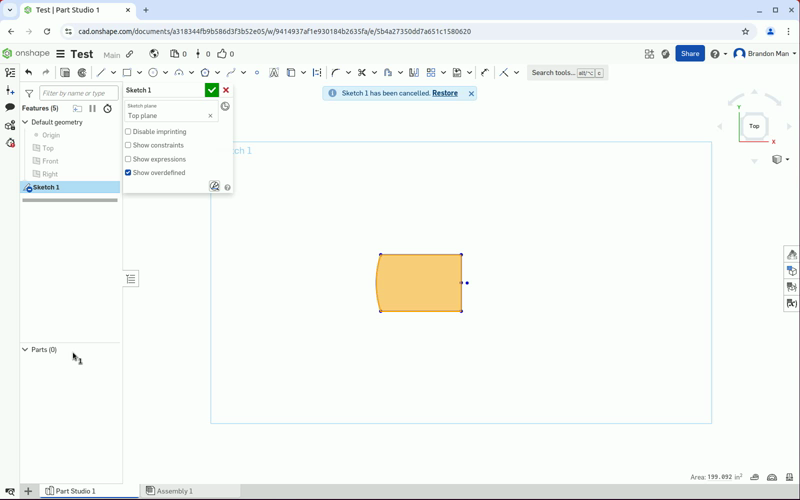
key(shift+y)
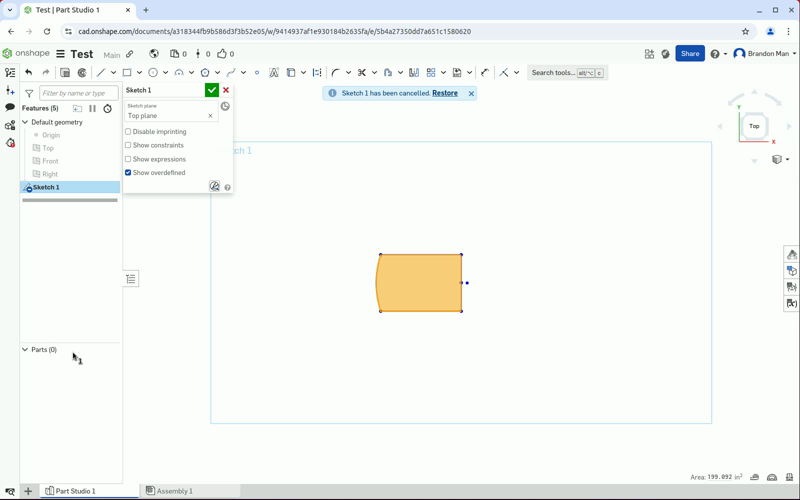
key(shift+e)
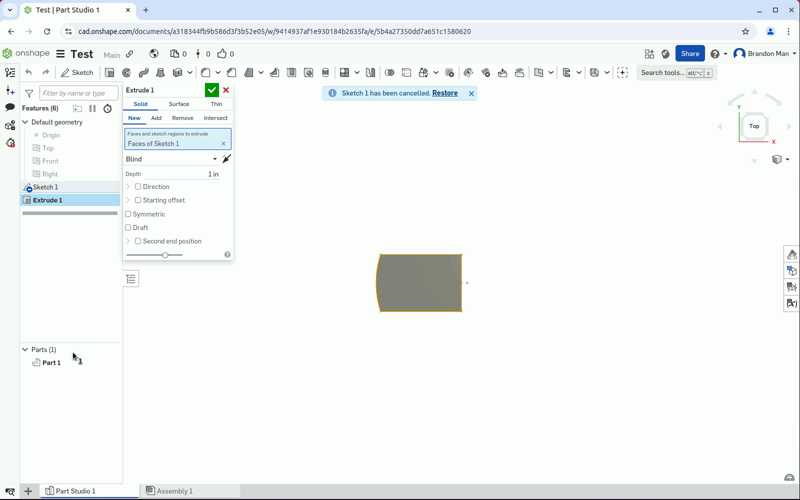
mouse_move(143, 106)
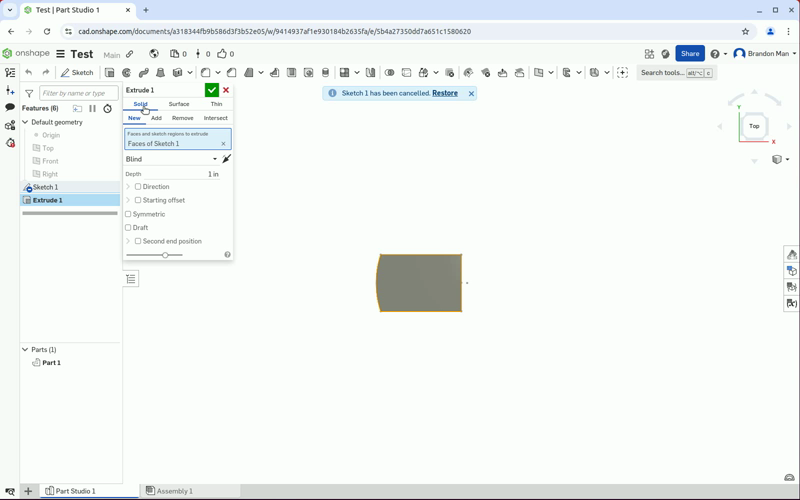
click(143, 106)
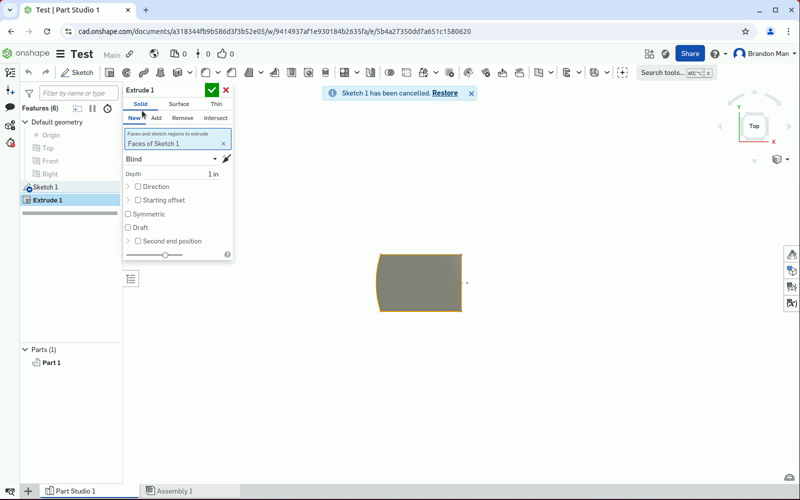
mouse_move(137, 120)
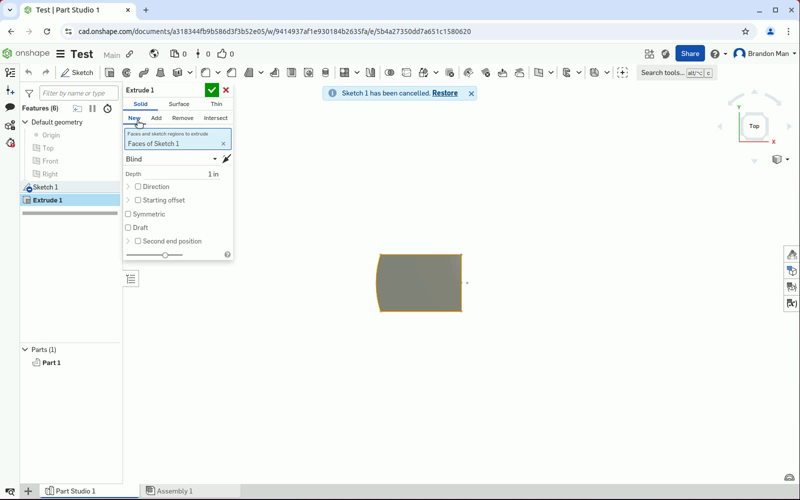
click(137, 120)
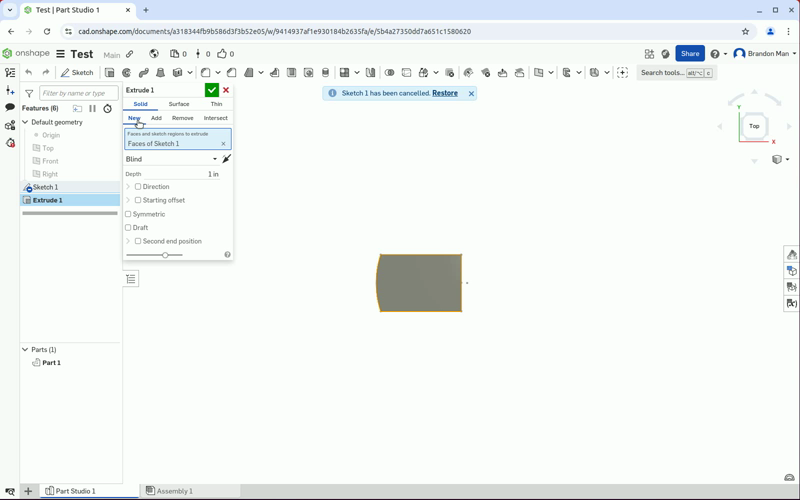
key(tab, 4)
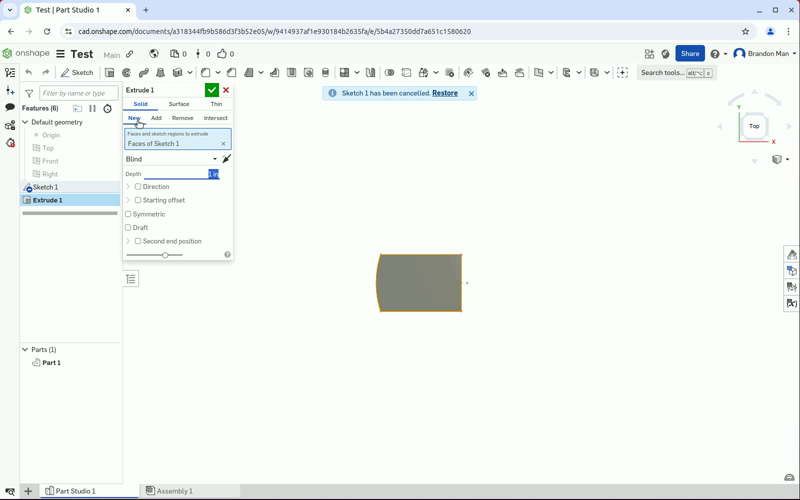
text(-6.981)
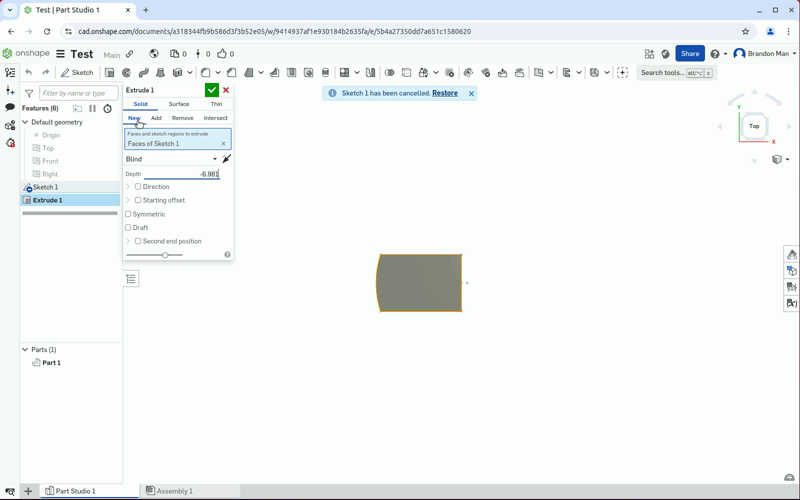
key(enter)
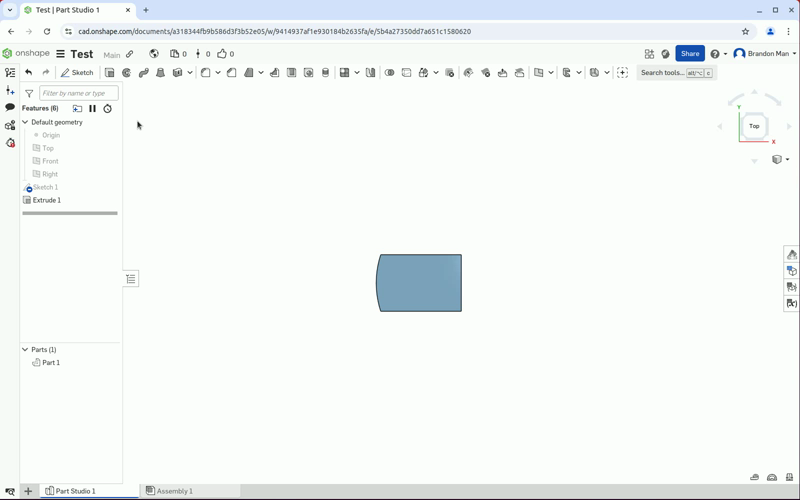
key(shift+h)
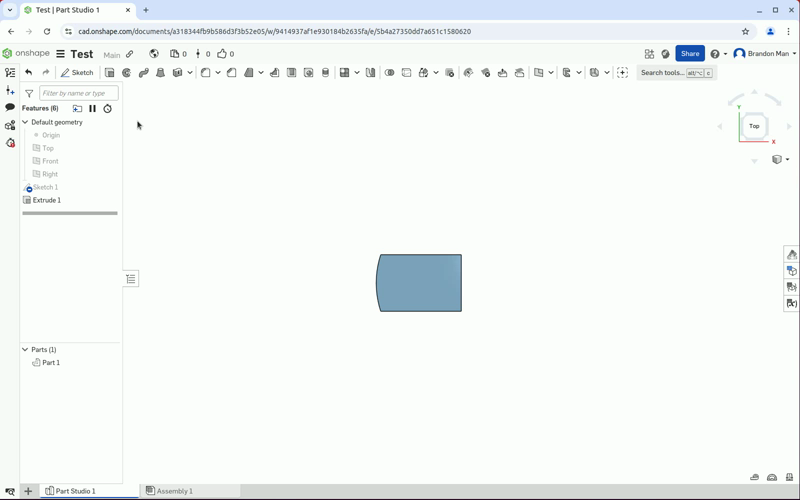
key(shift+h)
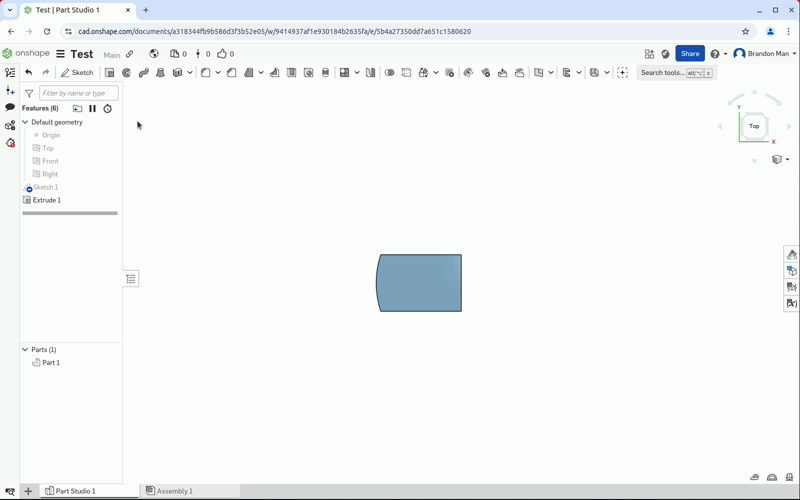
mouse_move(73, 189)
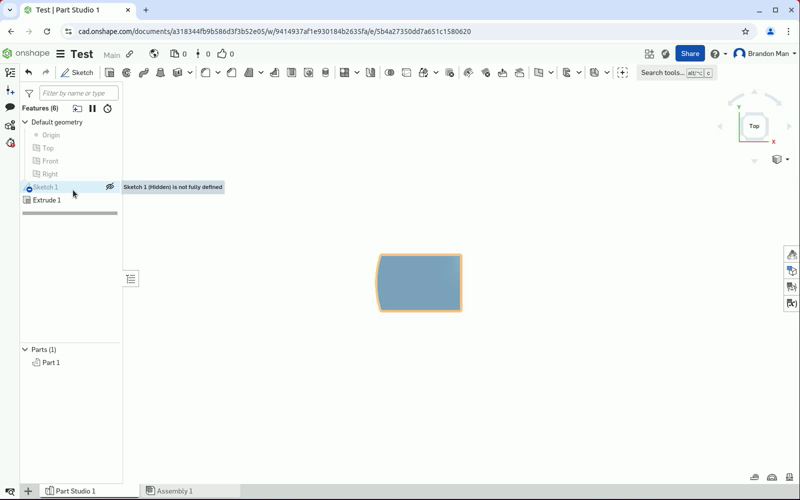
click(73, 189)
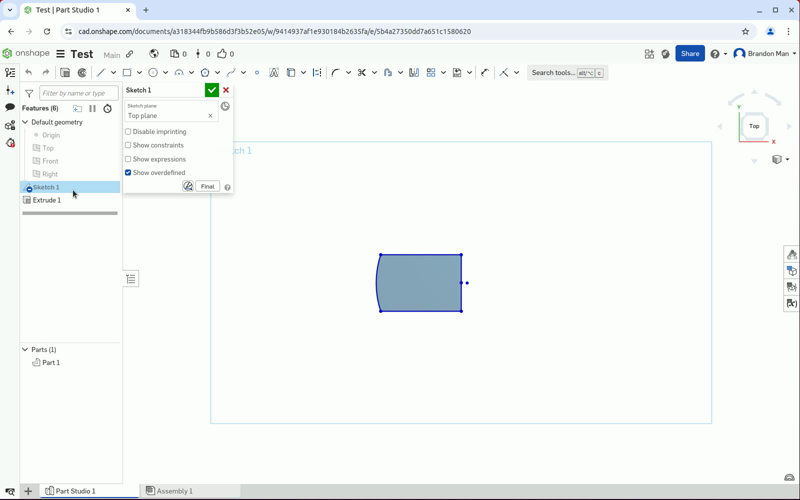
mouse_move(229, 92)
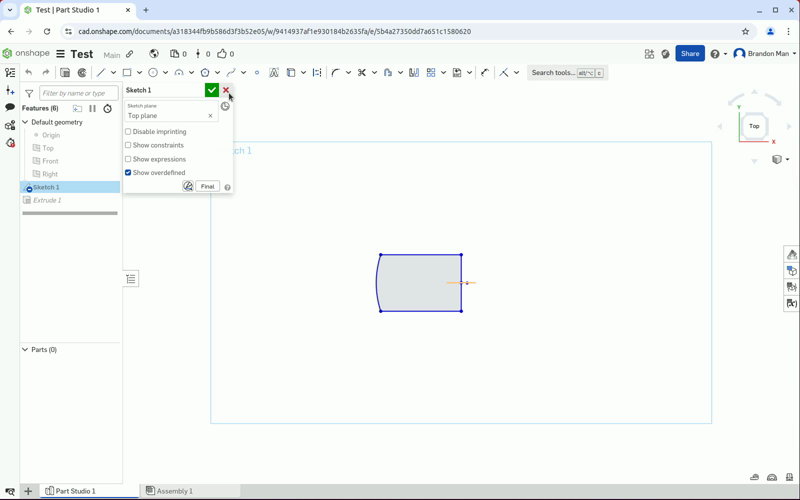
click(229, 92)
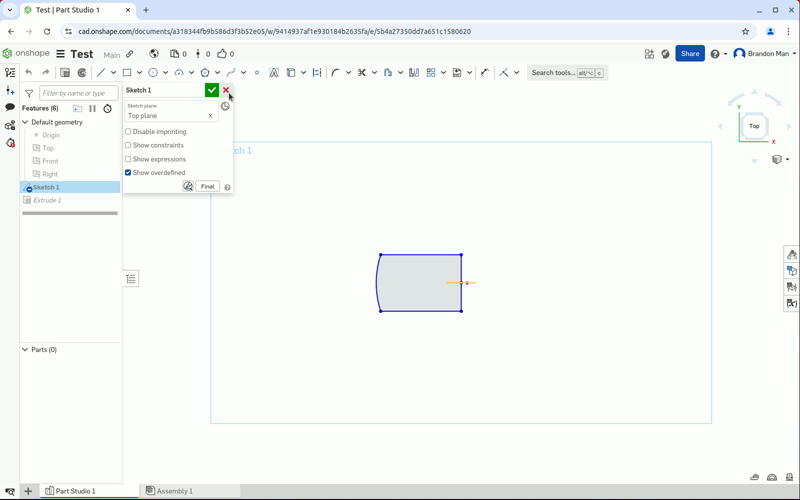
key(shift+s)
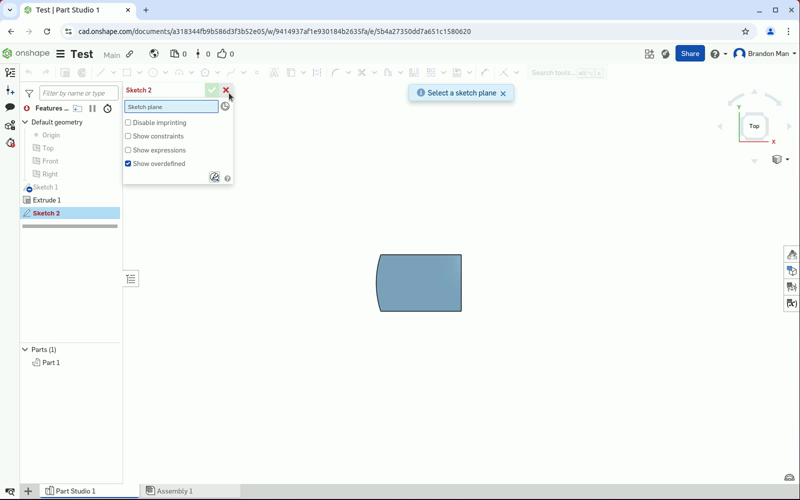
mouse_move(73, 150)
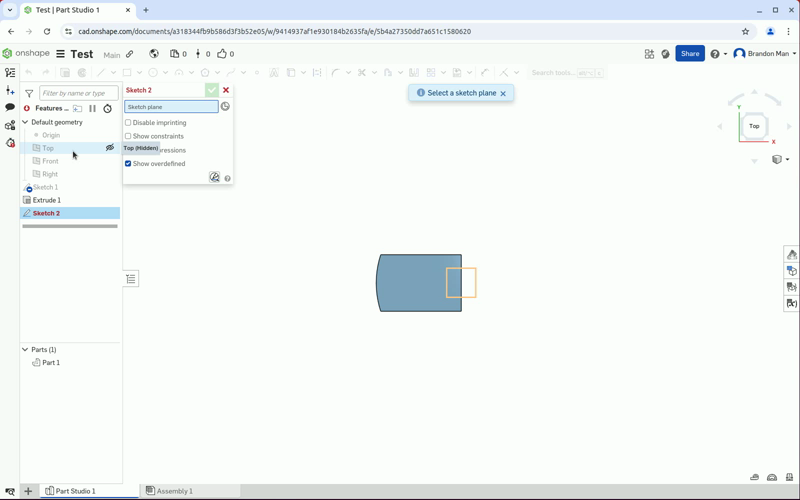
click(73, 150)
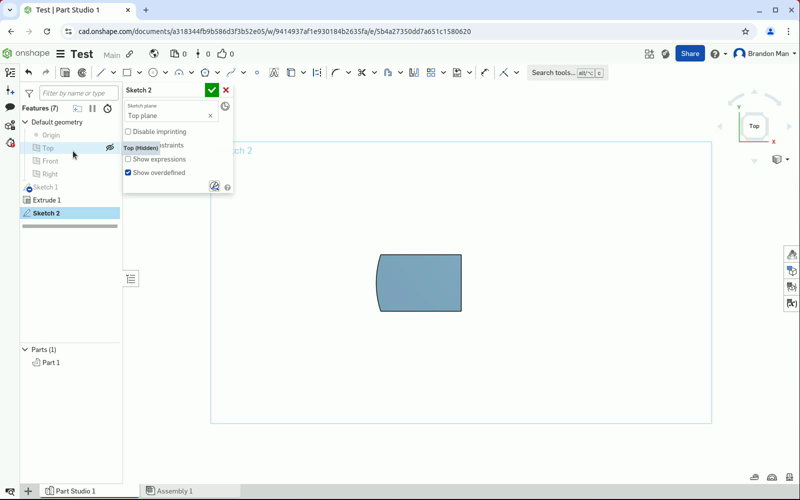
mouse_move(73, 352)
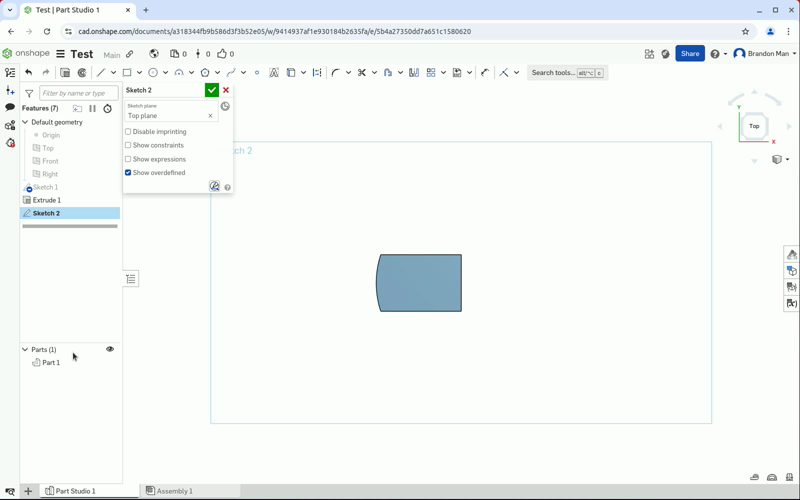
key(y)
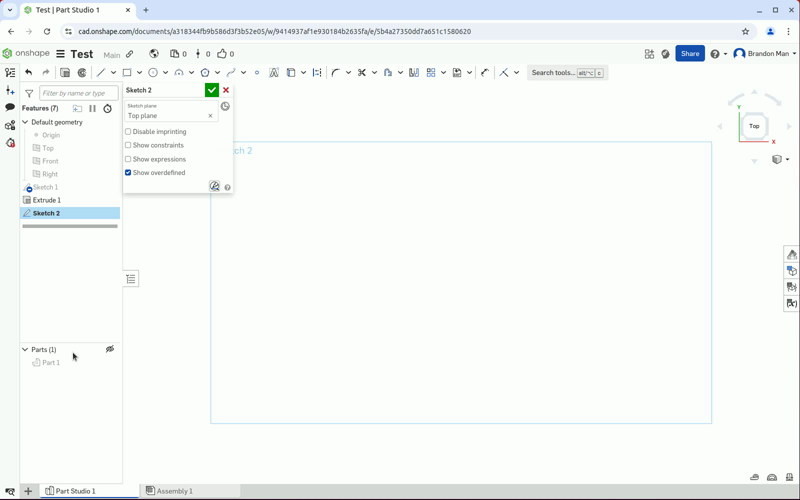
key(a)
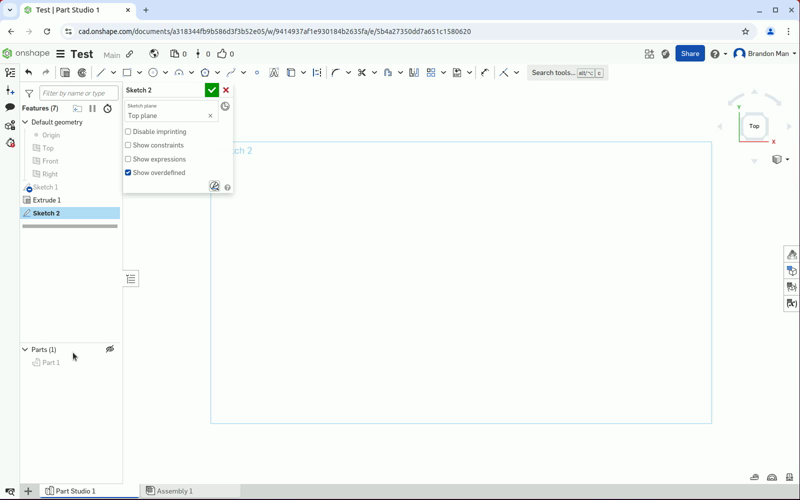
key_down(shift)
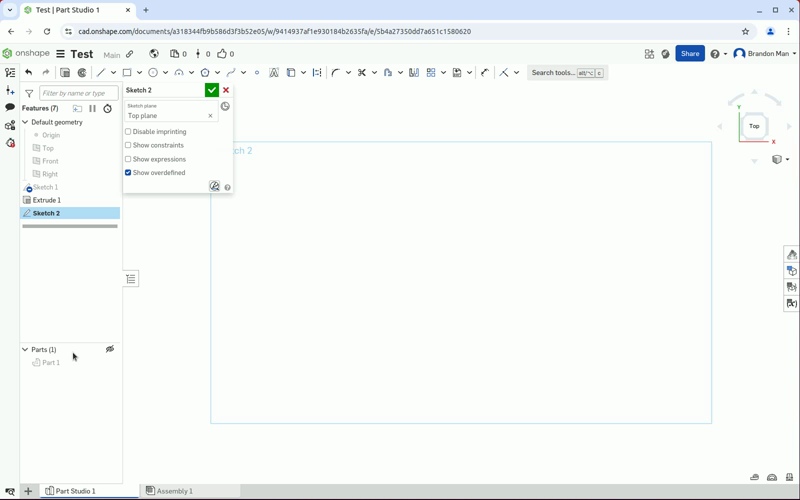
mouse_move(380, 311)
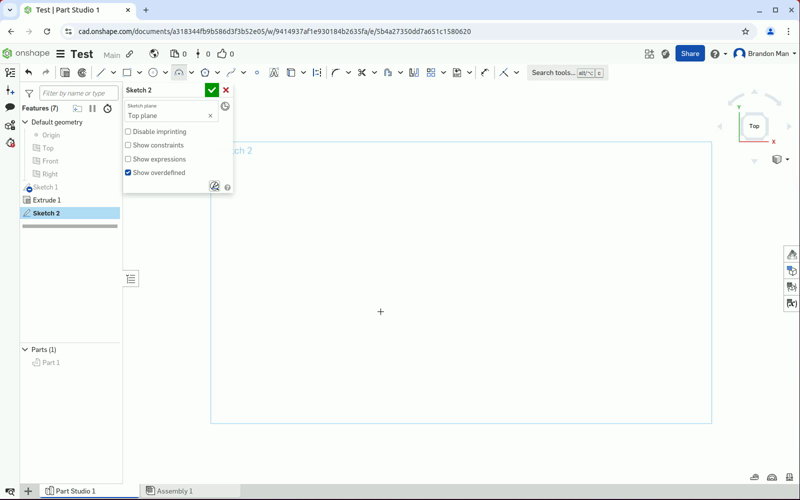
click(380, 311)
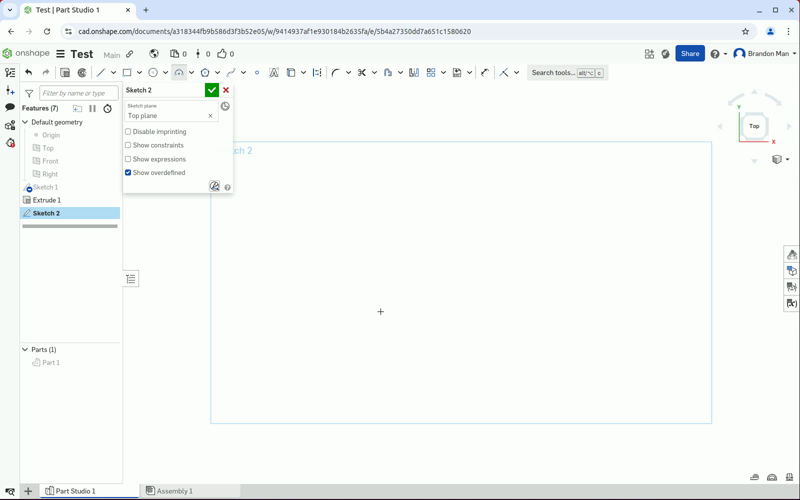
key_up(shift)
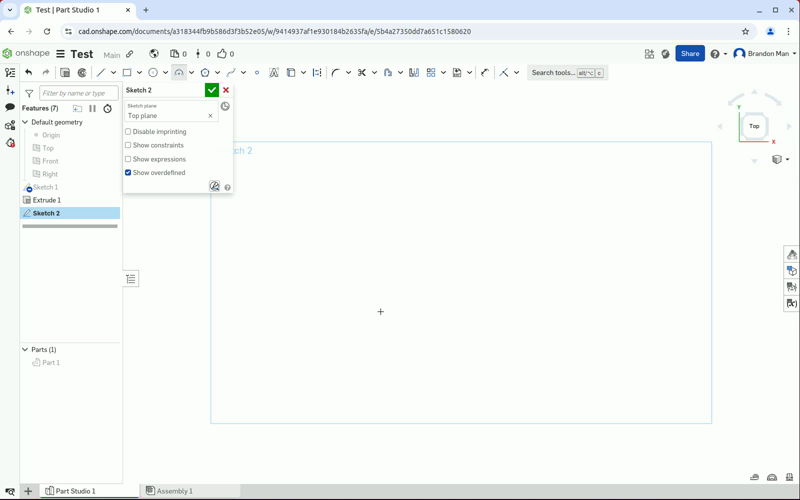
key_down(shift)
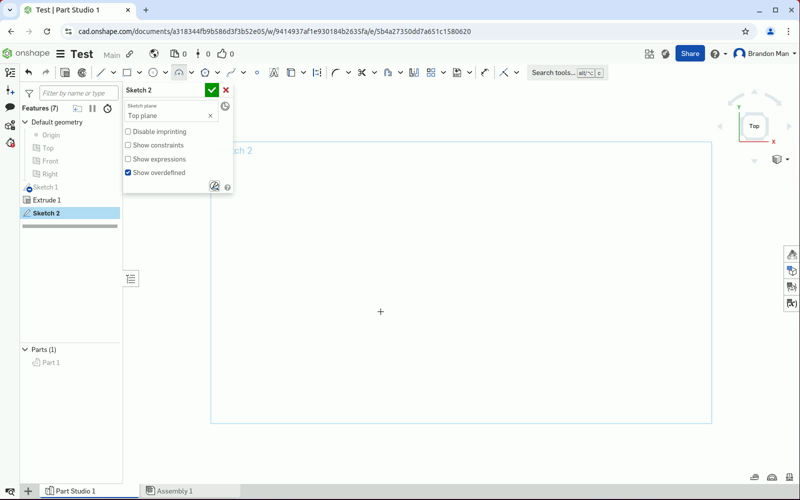
mouse_move(461, 367)
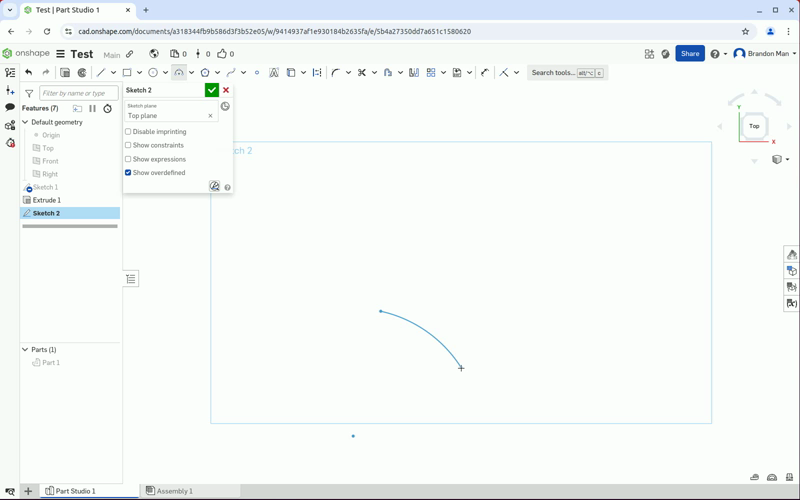
click(461, 367)
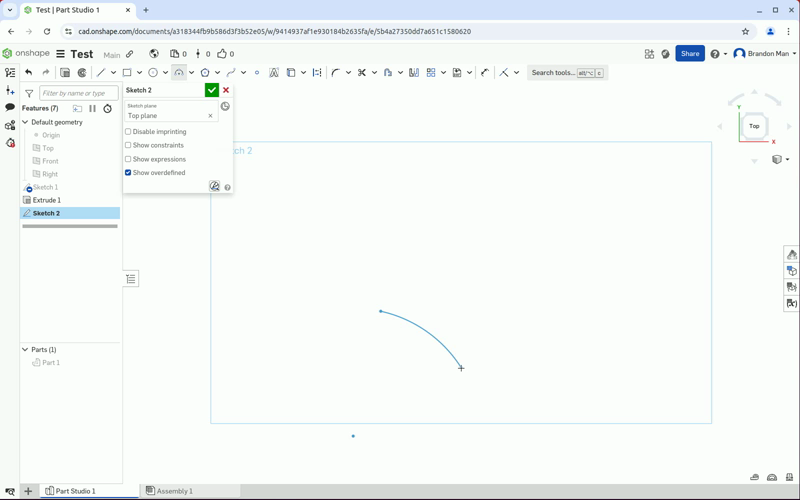
mouse_move(412, 351)
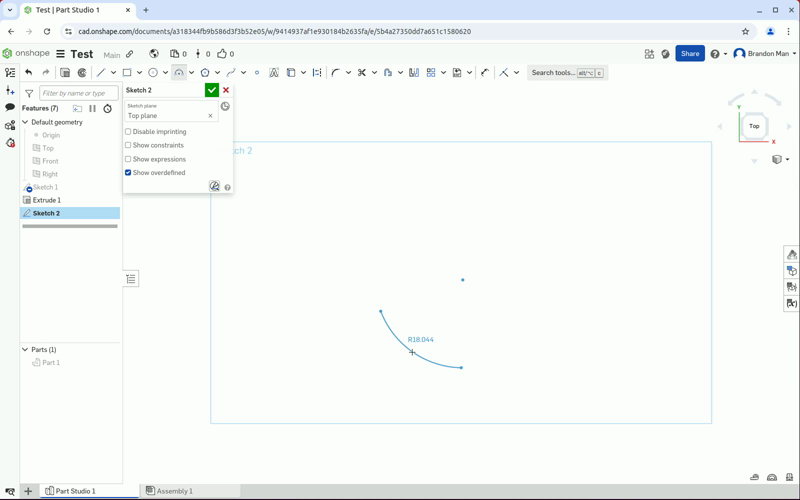
click(412, 351)
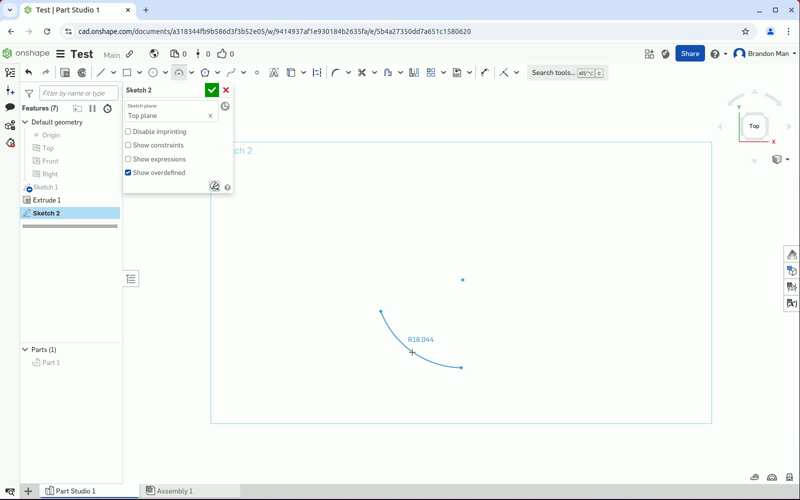
key_up(shift)
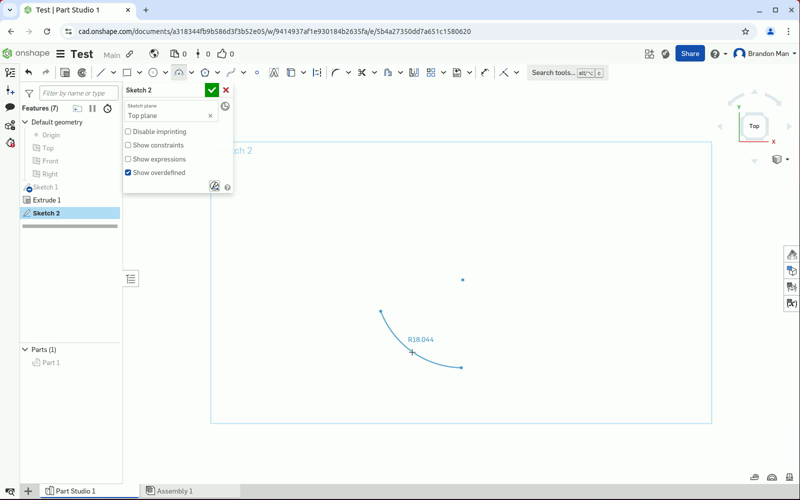
key(esc)
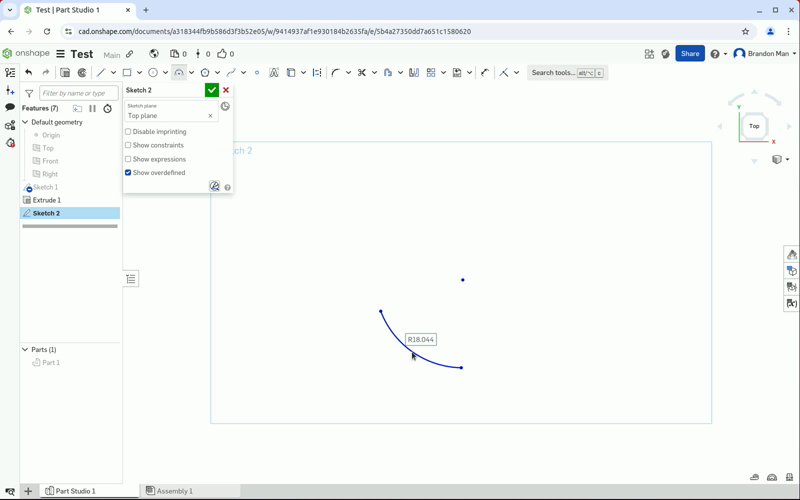
key(l)
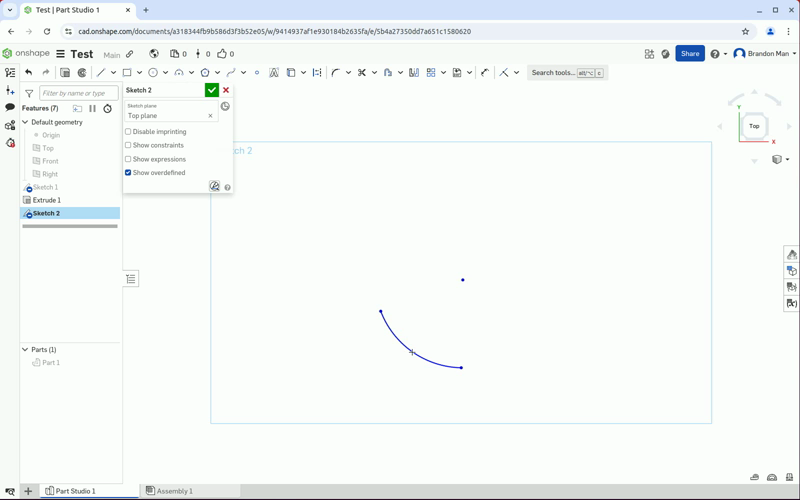
mouse_move(461, 367)
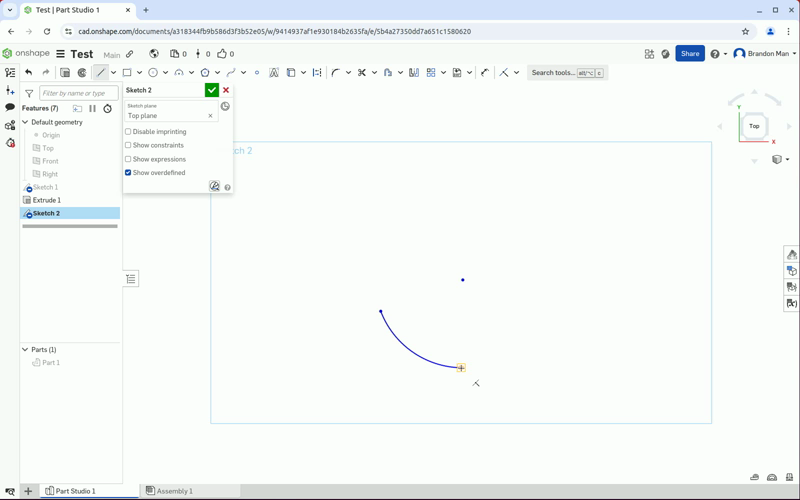
click(461, 367)
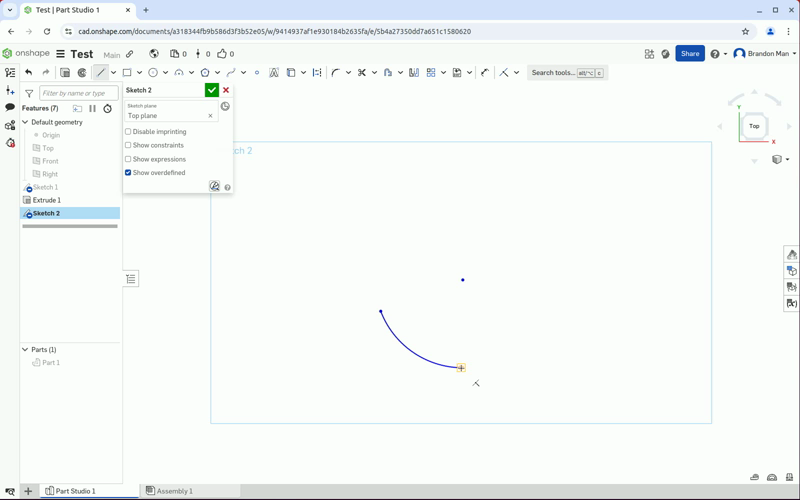
key_down(shift)
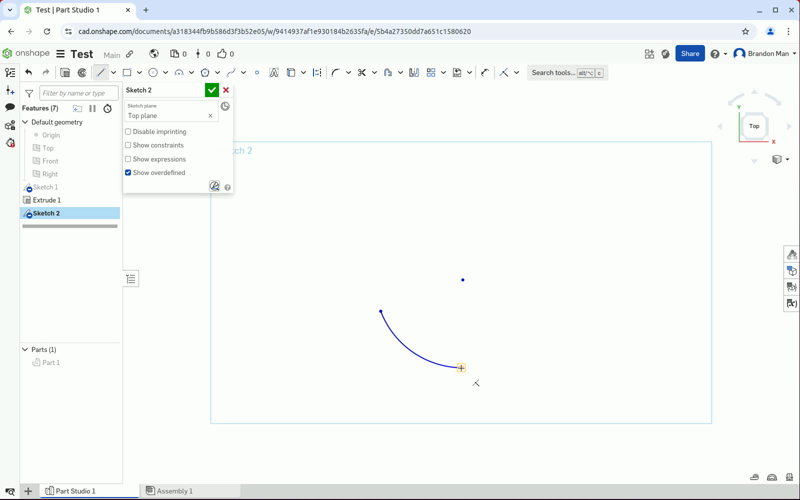
mouse_move(491, 367)
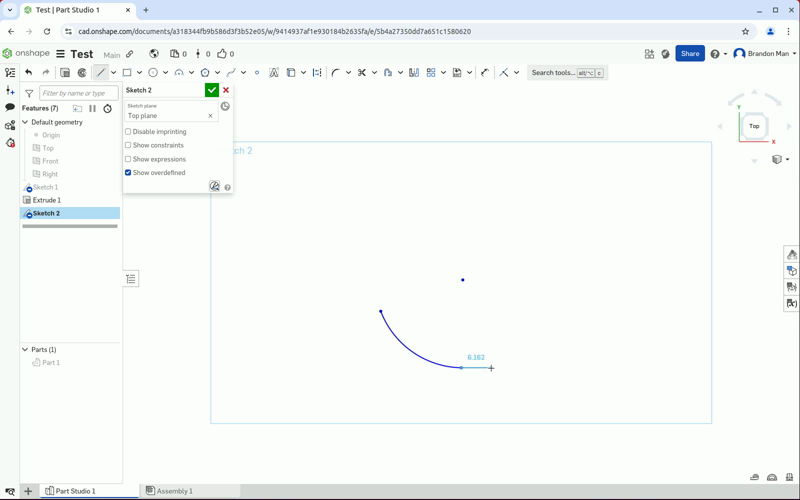
mouse_move(461, 311)
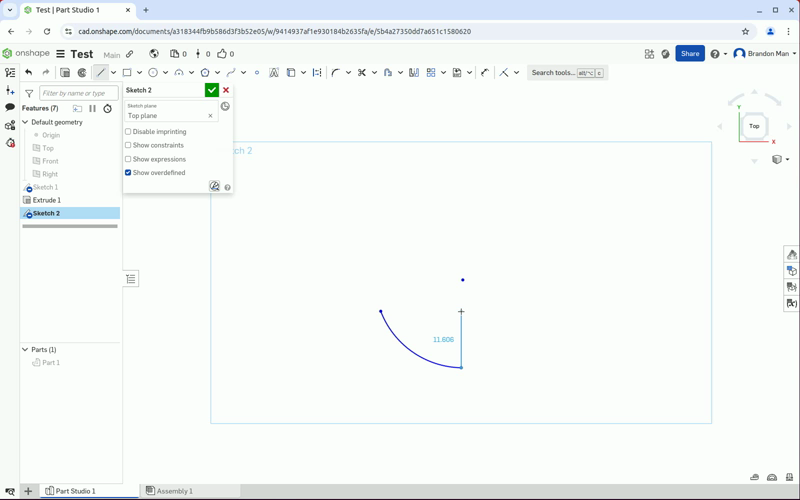
click(461, 311)
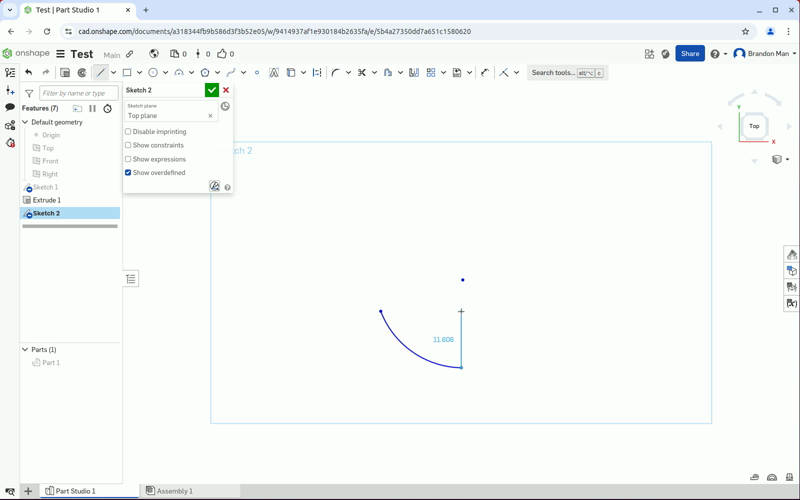
key_up(shift)
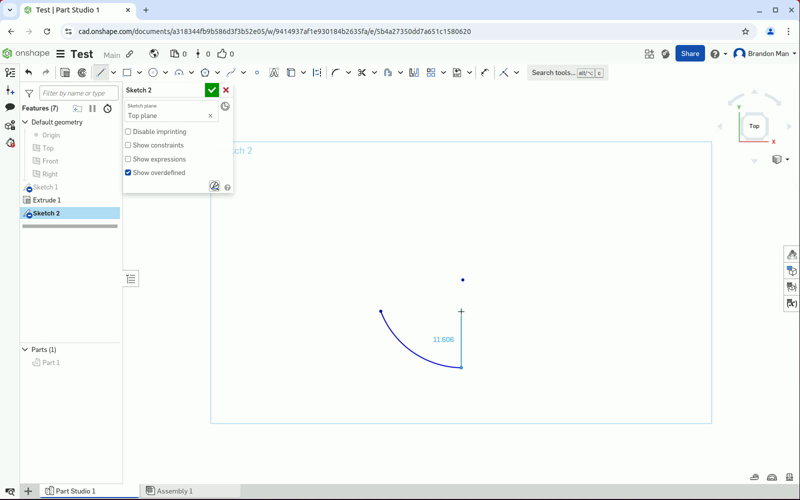
key_down(shift)
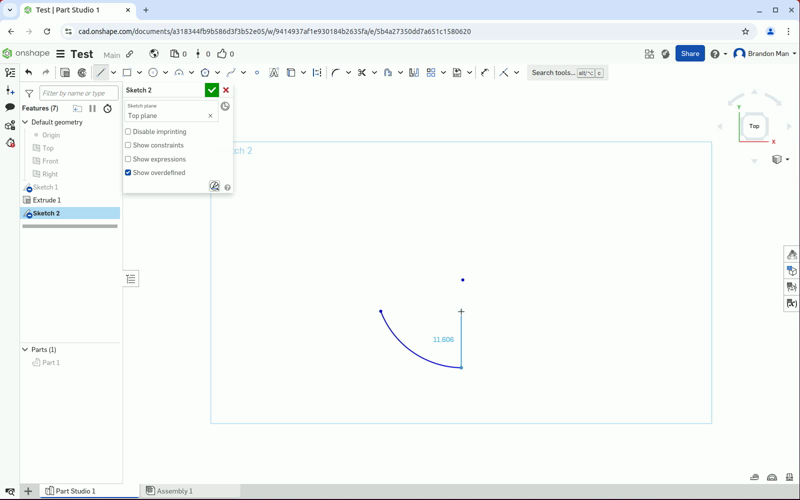
mouse_move(380, 311)
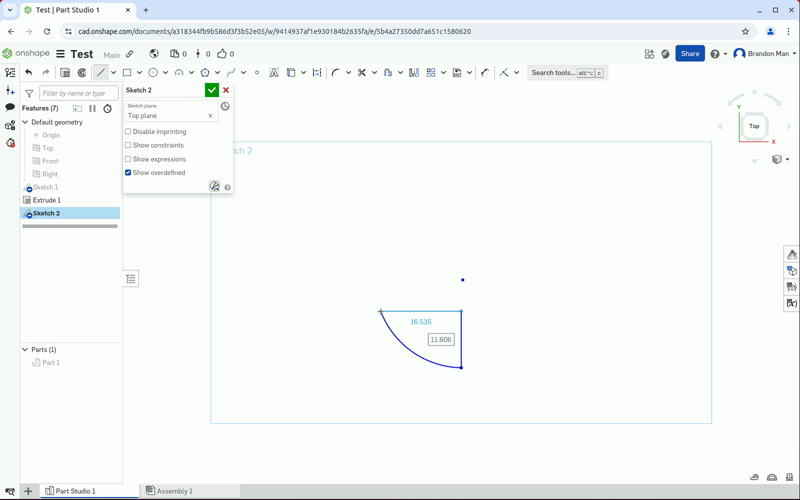
key_up(shift)
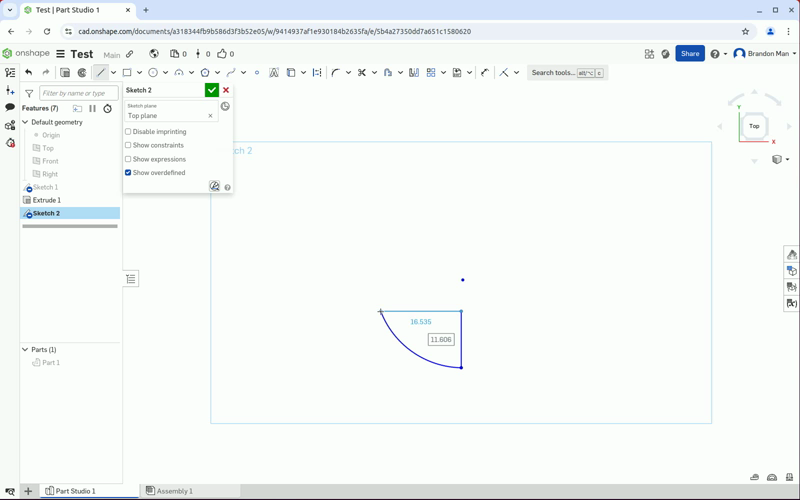
click(380, 311)
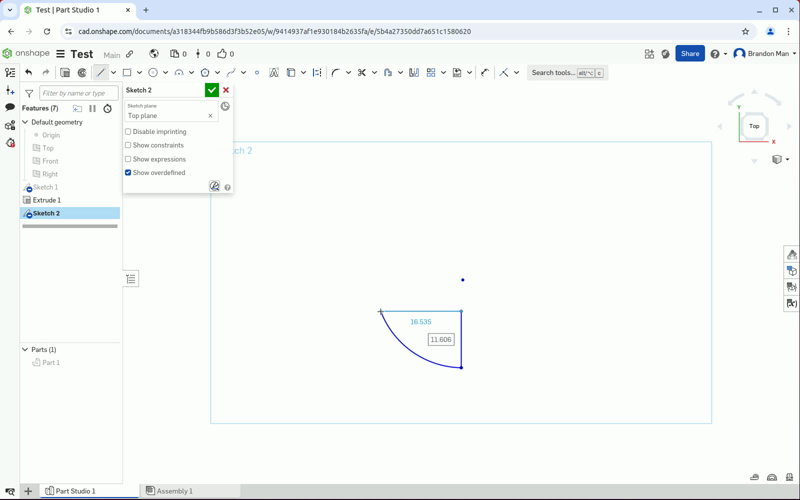
key(esc)
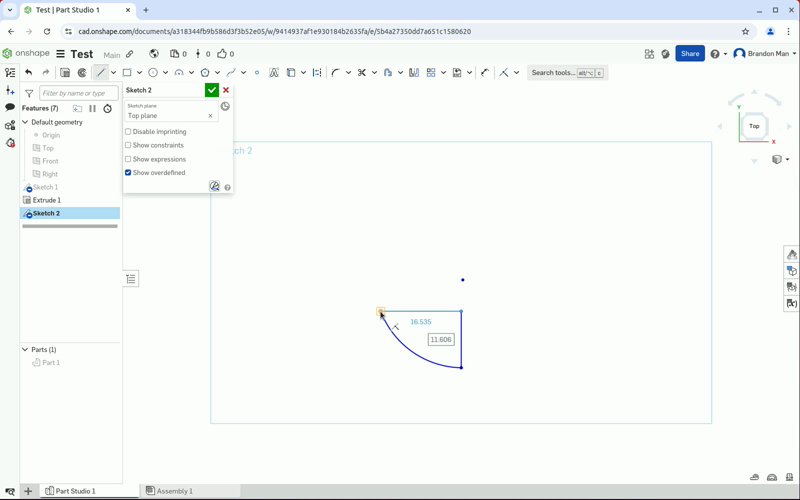
mouse_move(446, 332)
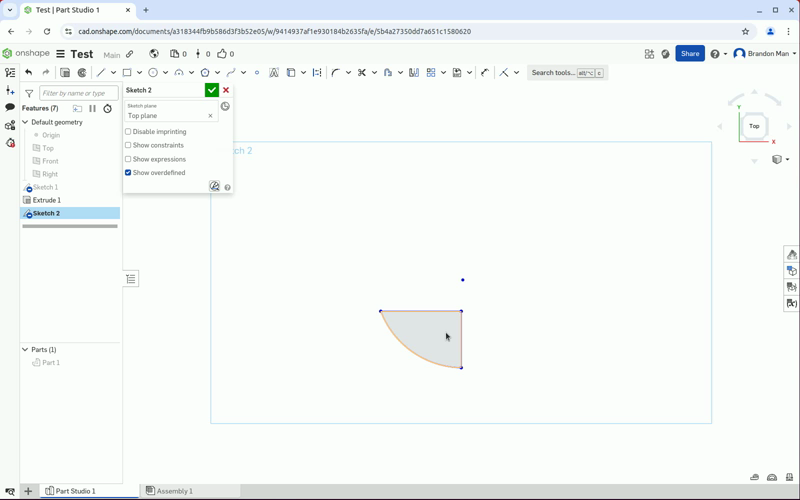
click(446, 332)
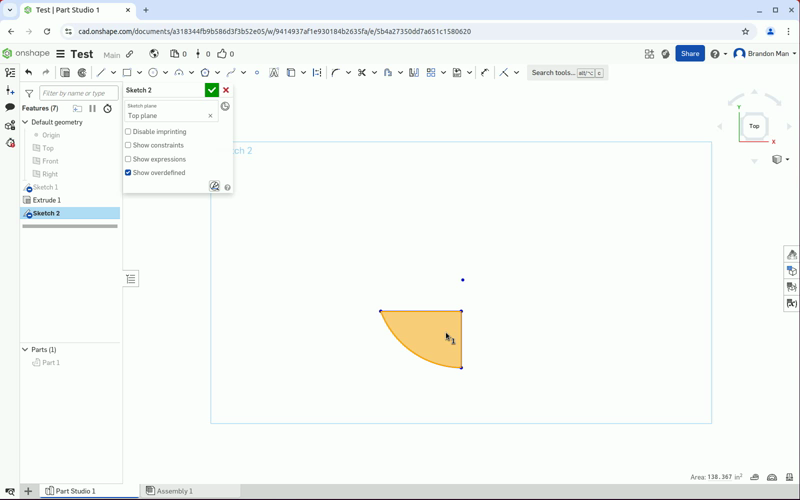
mouse_move(73, 352)
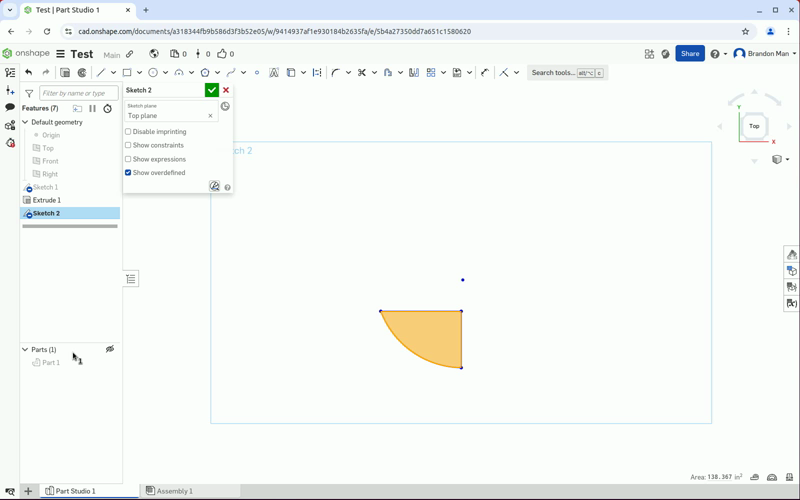
key(shift+y)
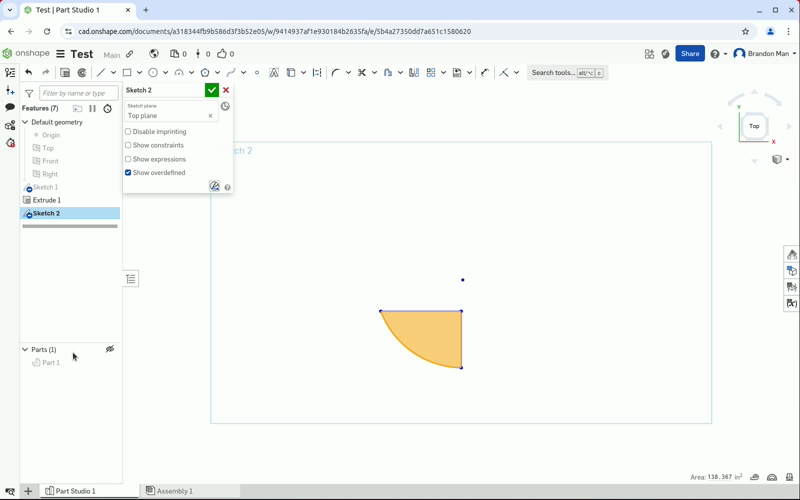
key(shift+e)
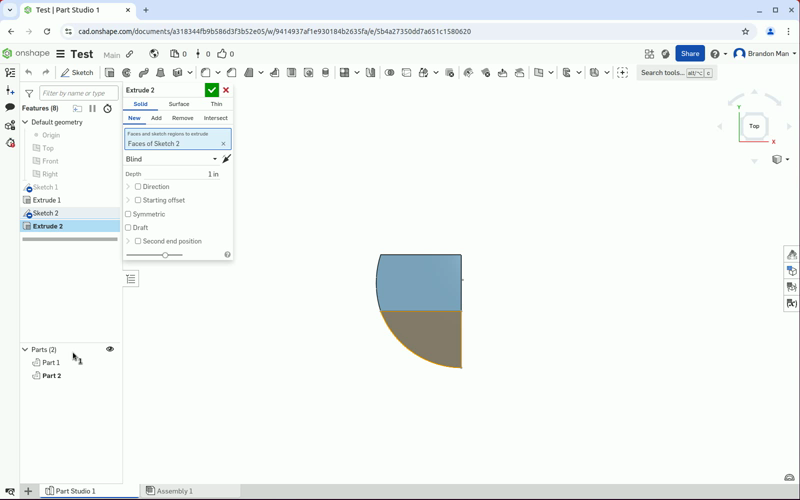
mouse_move(143, 106)
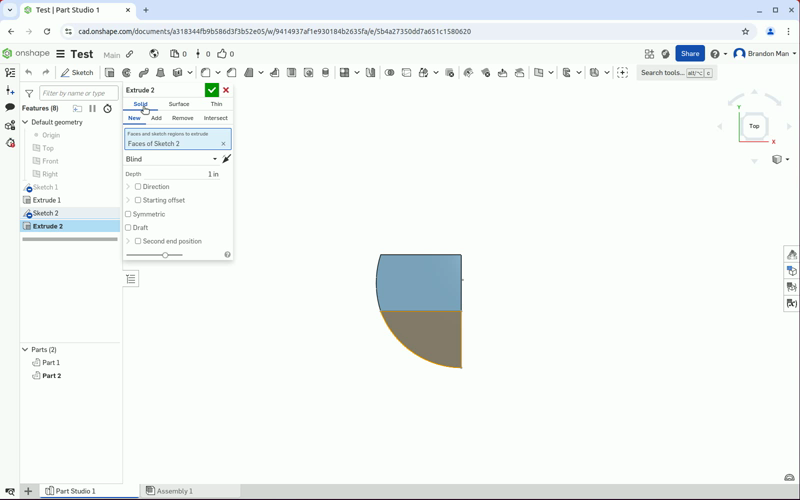
click(143, 106)
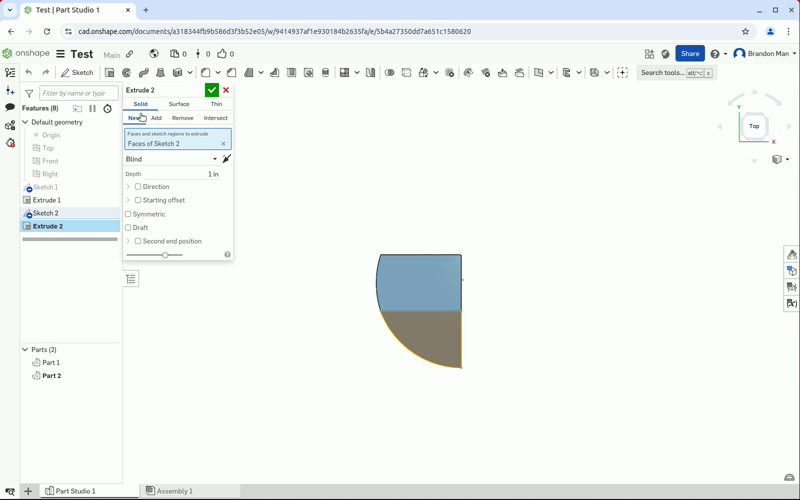
mouse_move(137, 120)
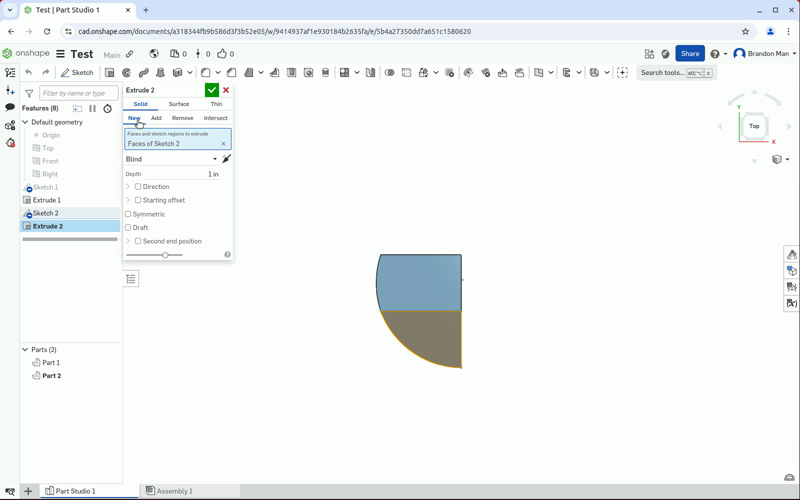
click(137, 120)
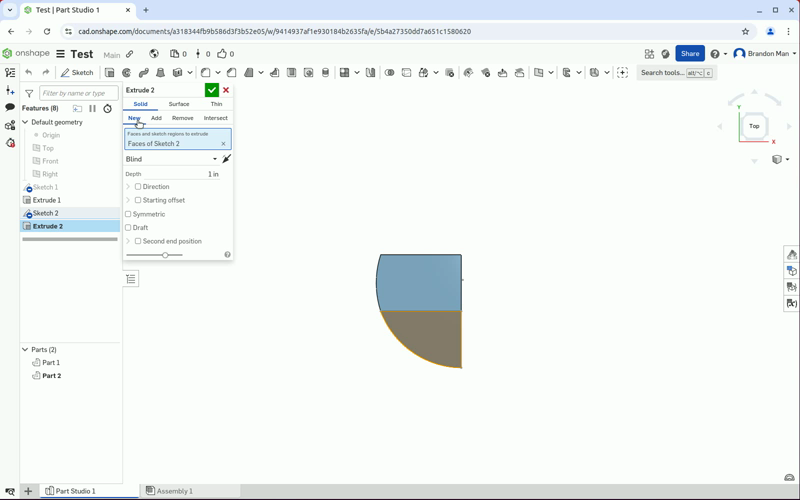
key(tab, 4)
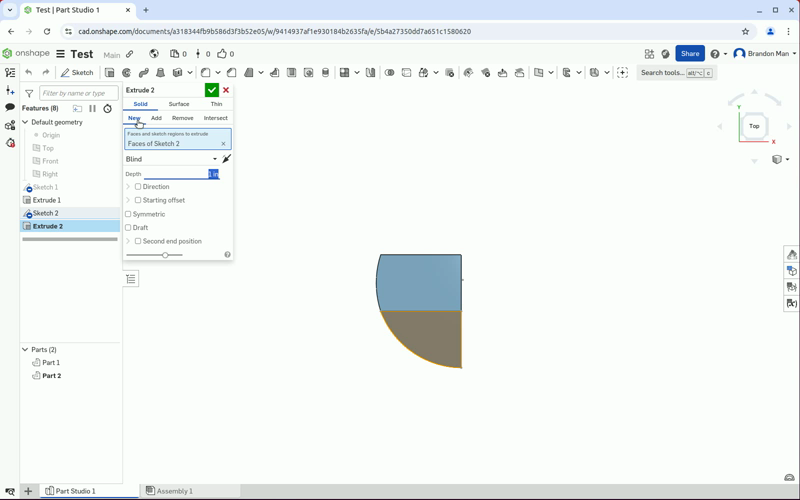
text(-6.981)
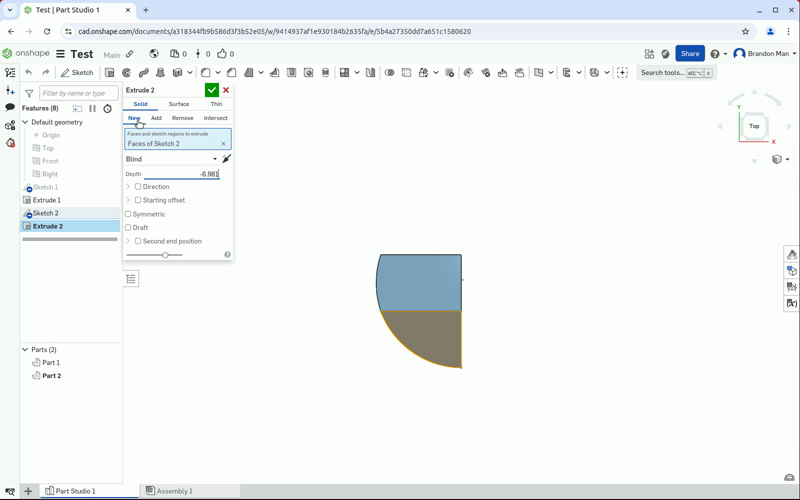
key(enter)
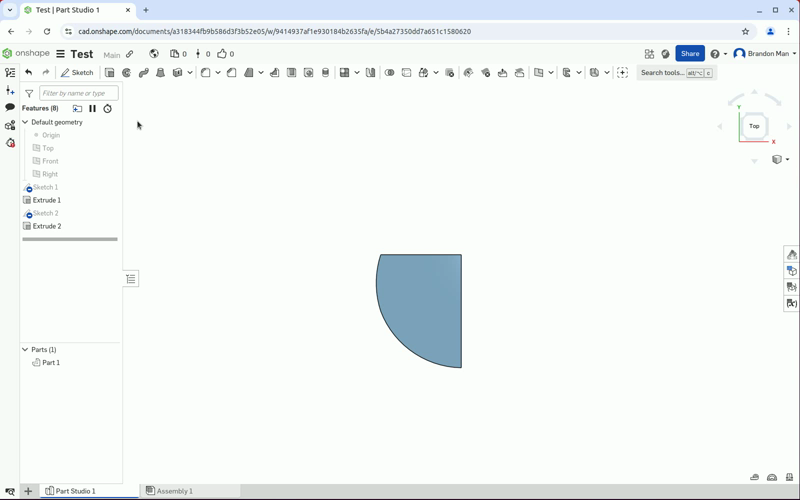
key(shift+h)
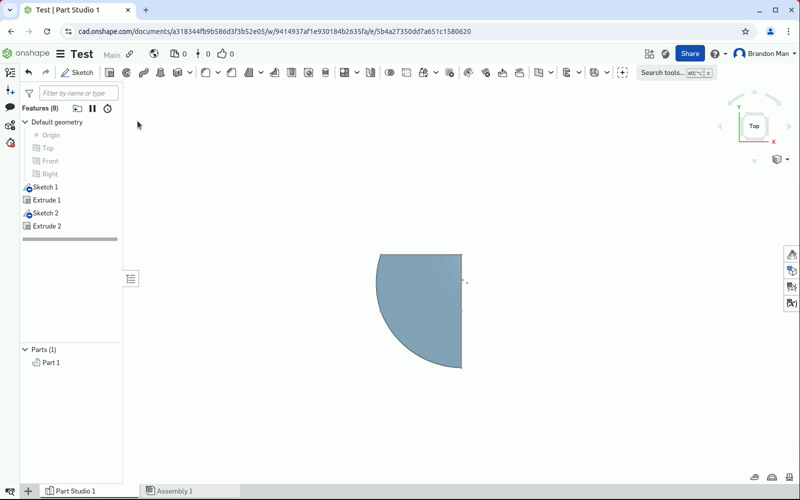
key(shift+h)
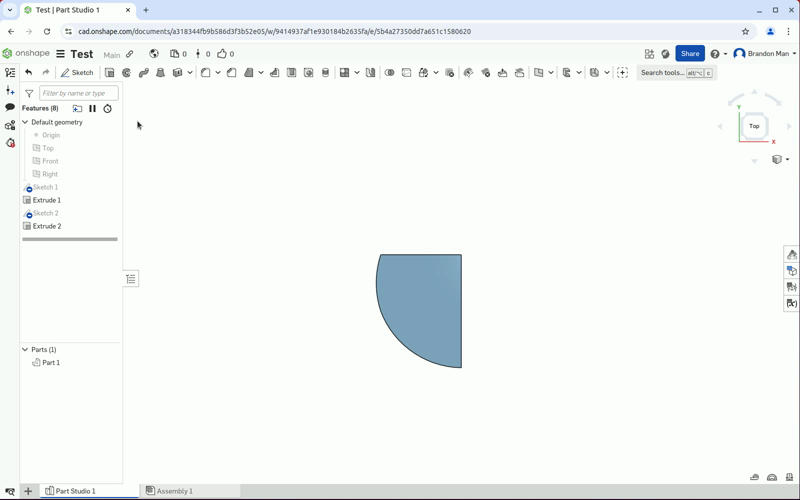
mouse_move(73, 189)
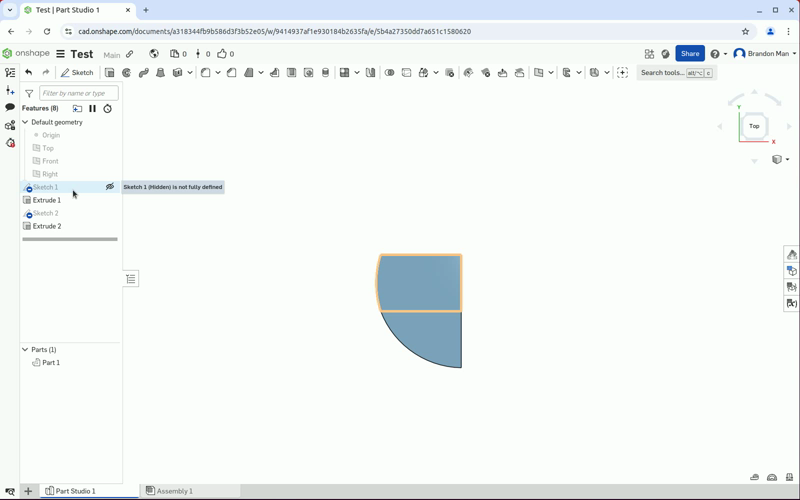
click(73, 189)
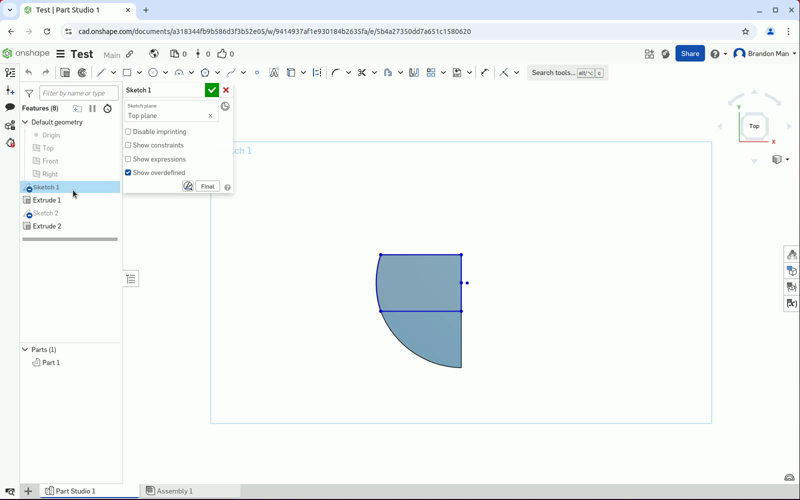
mouse_move(229, 92)
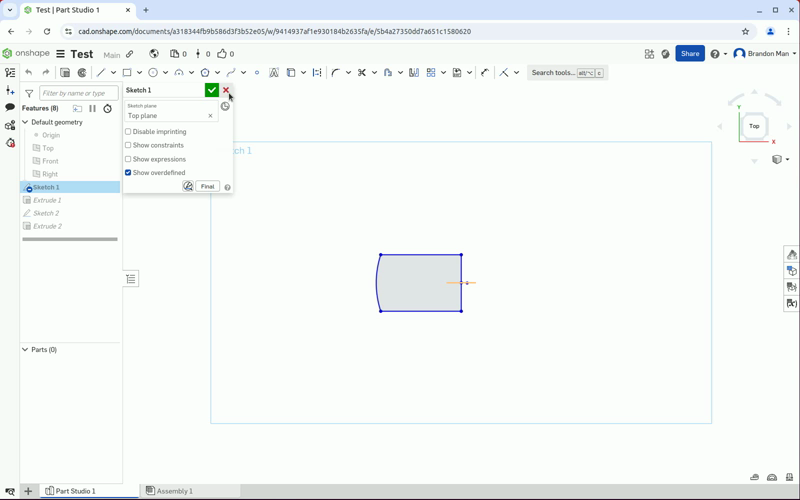
click(229, 92)
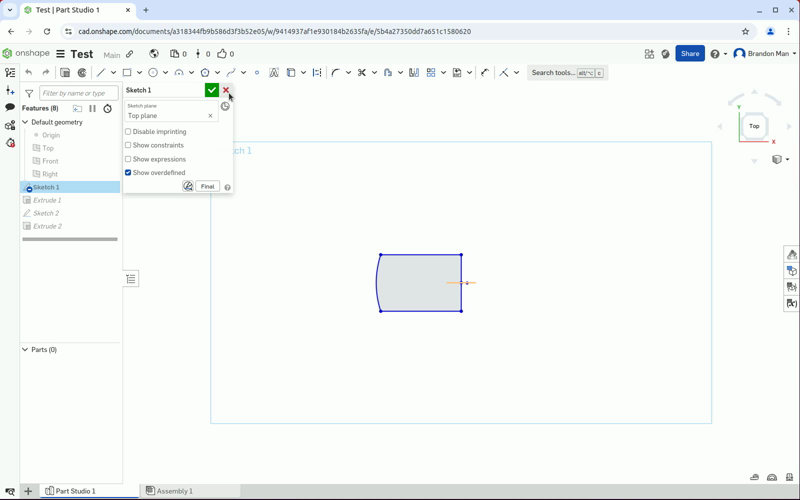
key(shift+s)
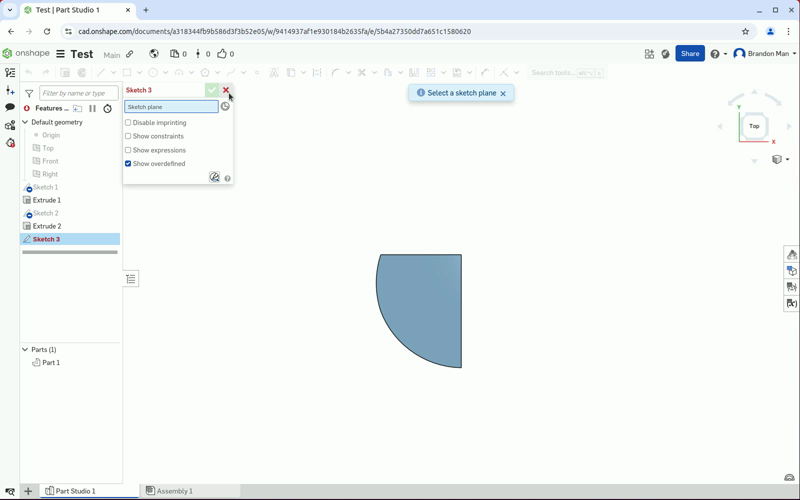
mouse_move(73, 150)
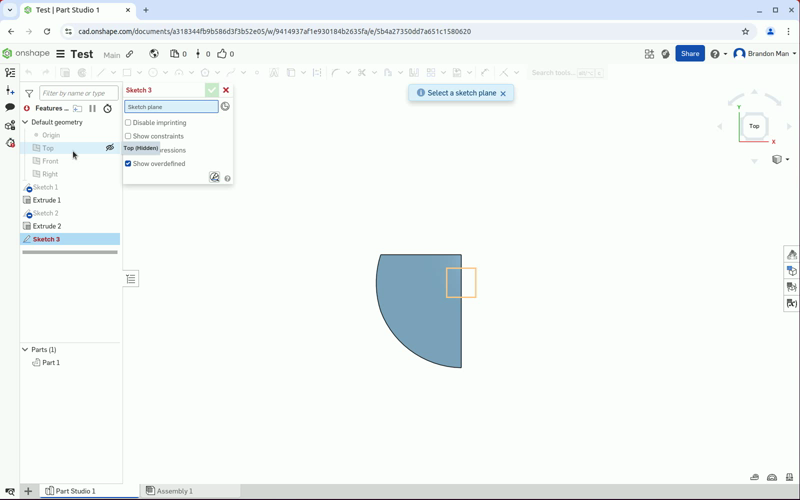
click(73, 150)
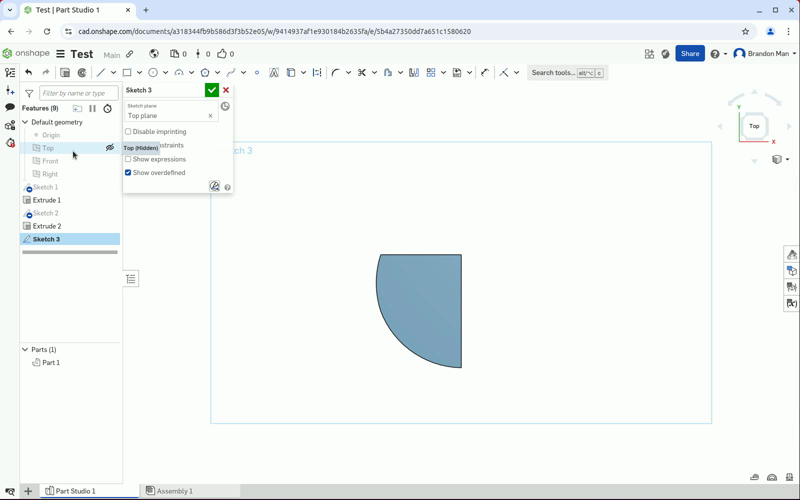
mouse_move(73, 352)
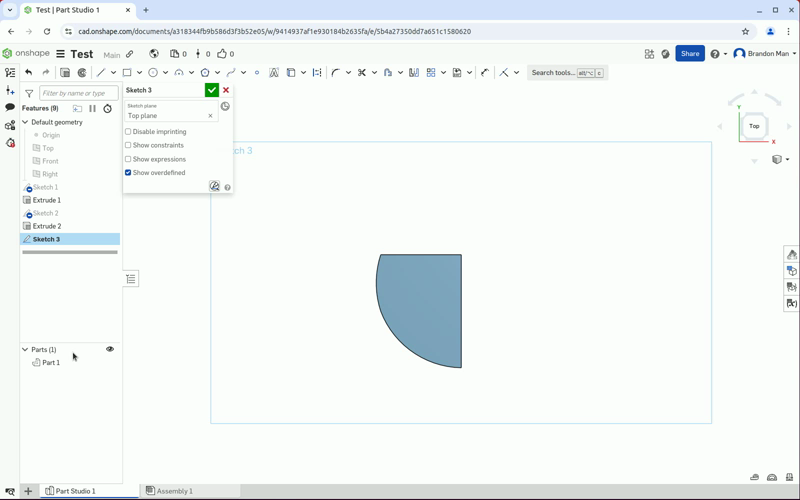
key(y)
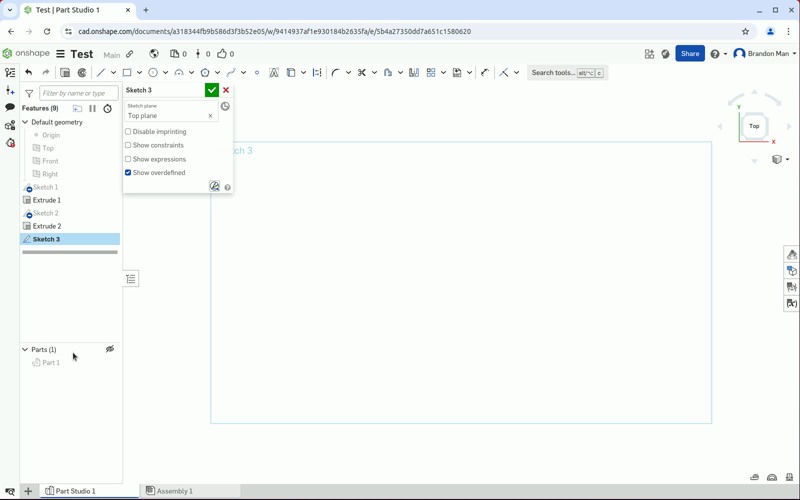
key(l)
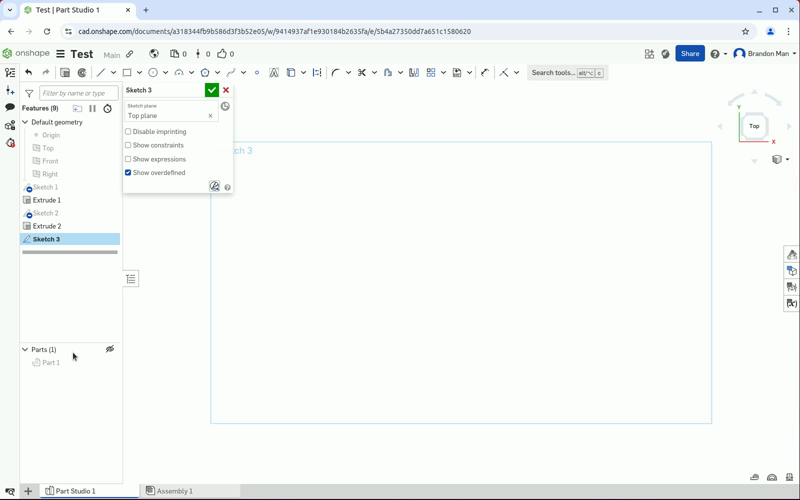
key_down(shift)
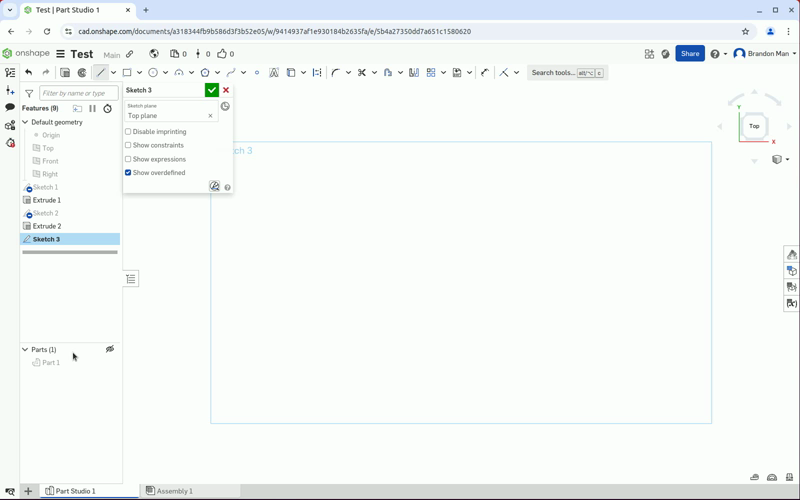
mouse_move(380, 254)
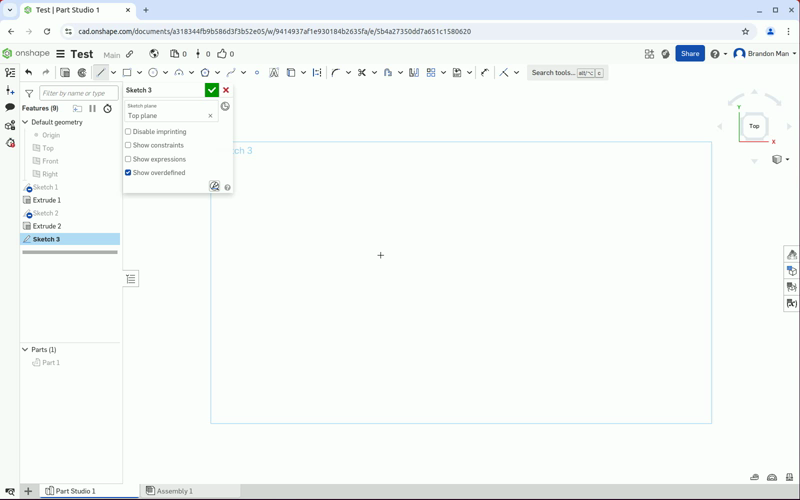
click(380, 254)
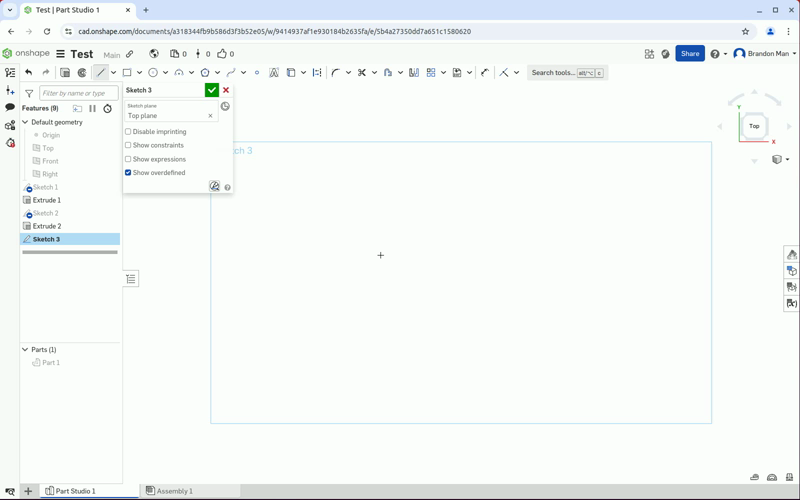
key_up(shift)
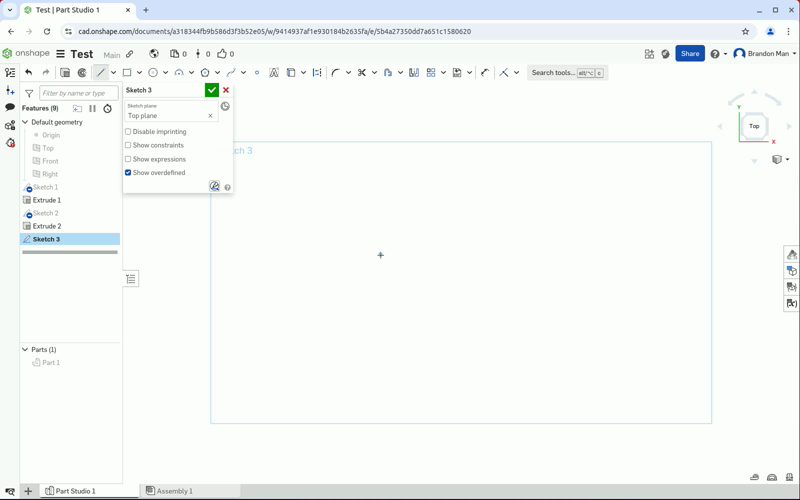
key_down(shift)
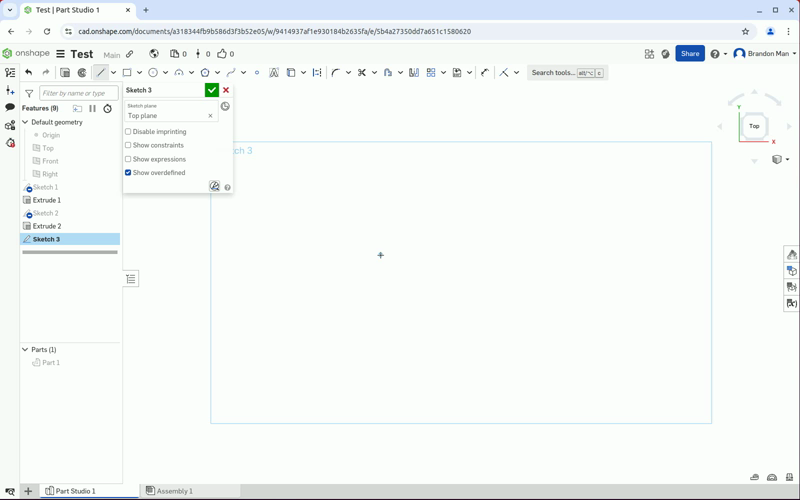
mouse_move(461, 254)
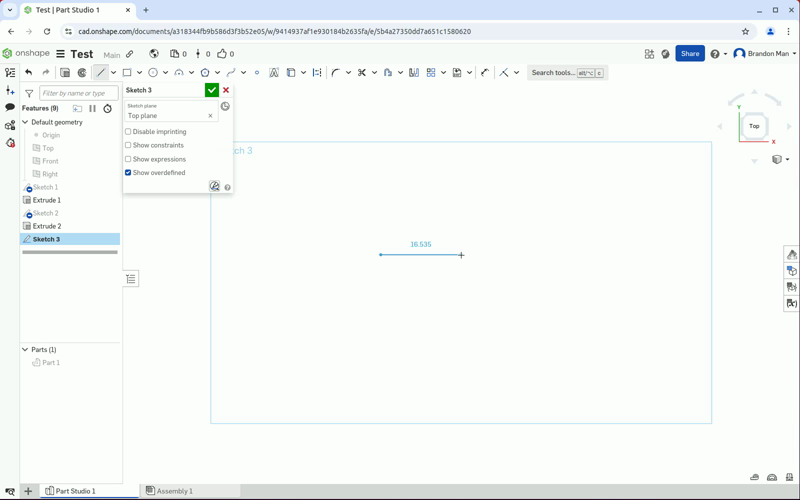
click(461, 254)
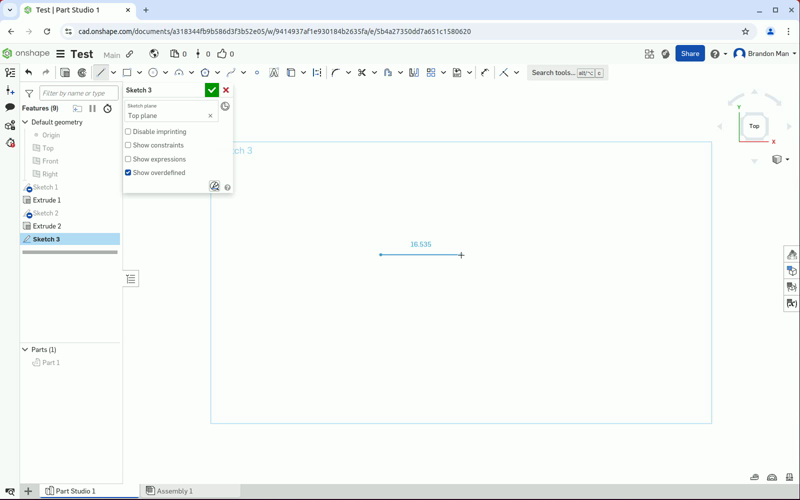
key_up(shift)
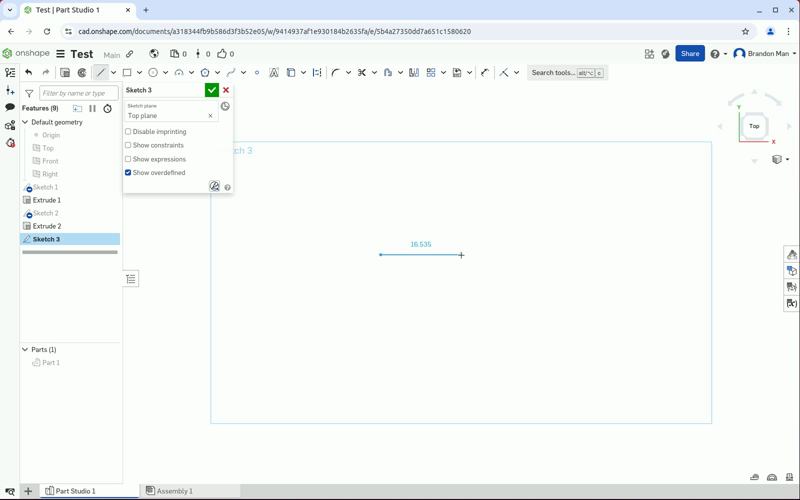
key_down(shift)
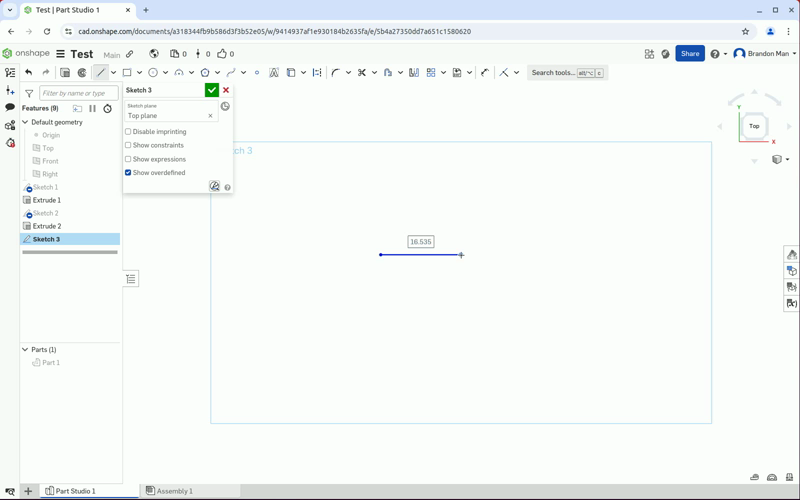
mouse_move(491, 254)
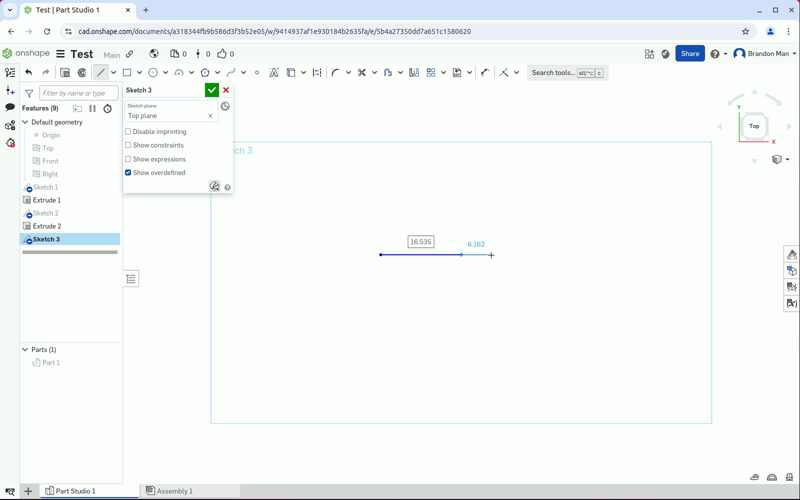
mouse_move(461, 198)
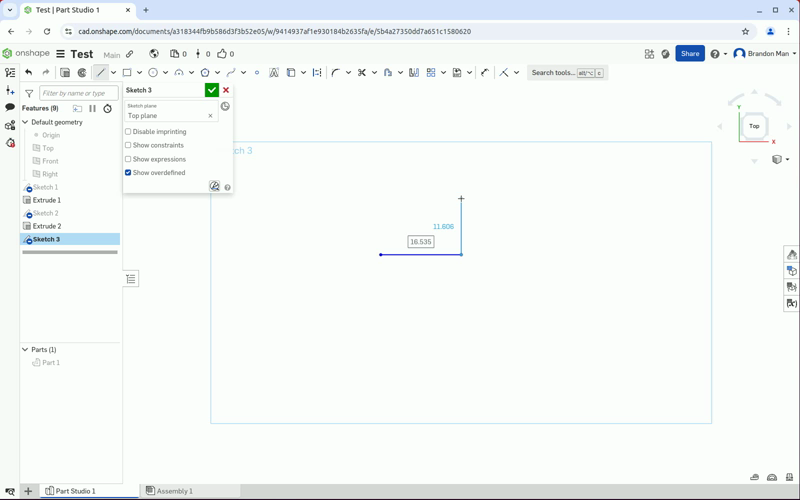
click(461, 198)
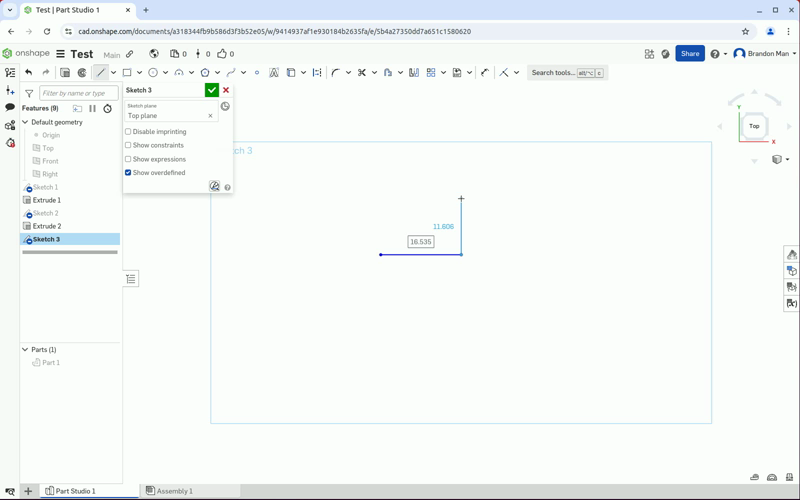
key_up(shift)
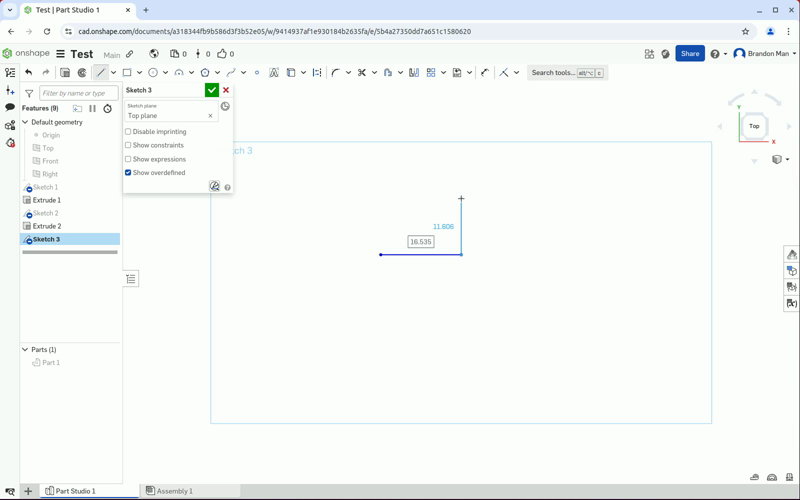
key(esc)
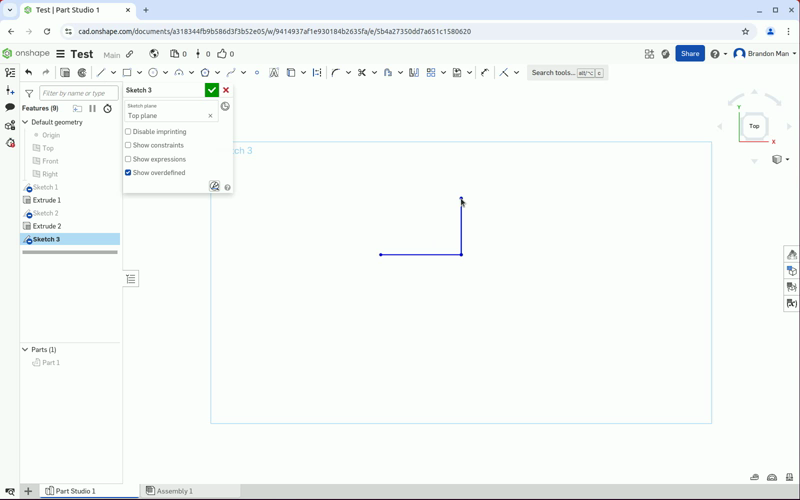
key(a)
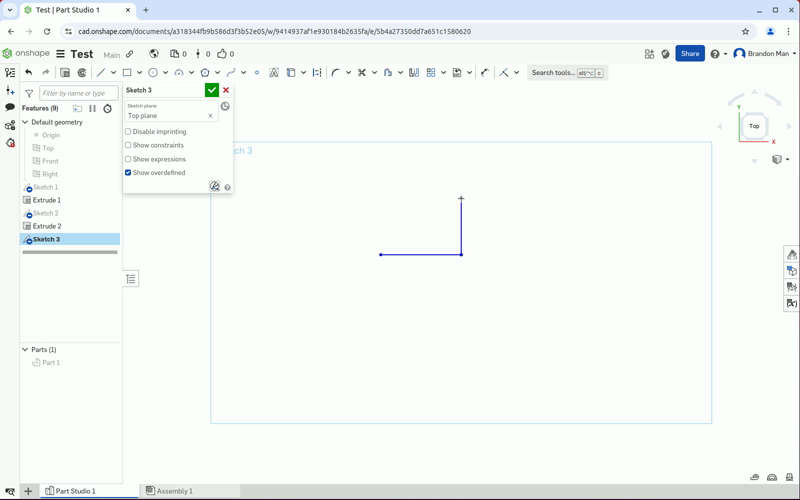
mouse_move(461, 198)
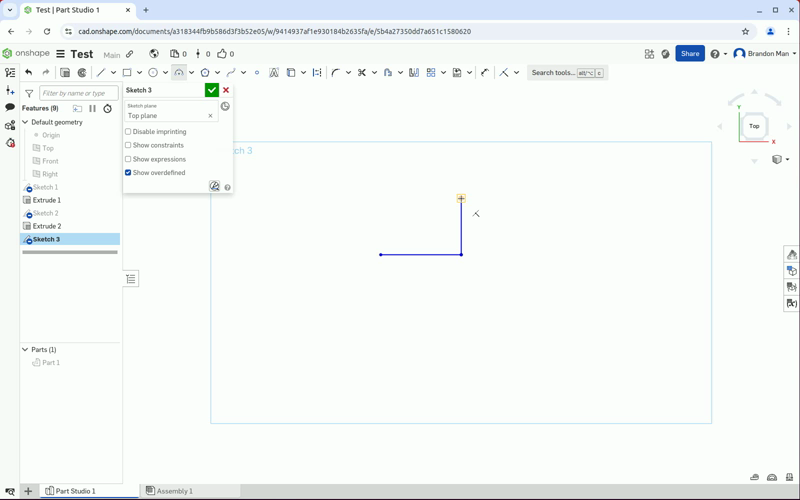
click(461, 198)
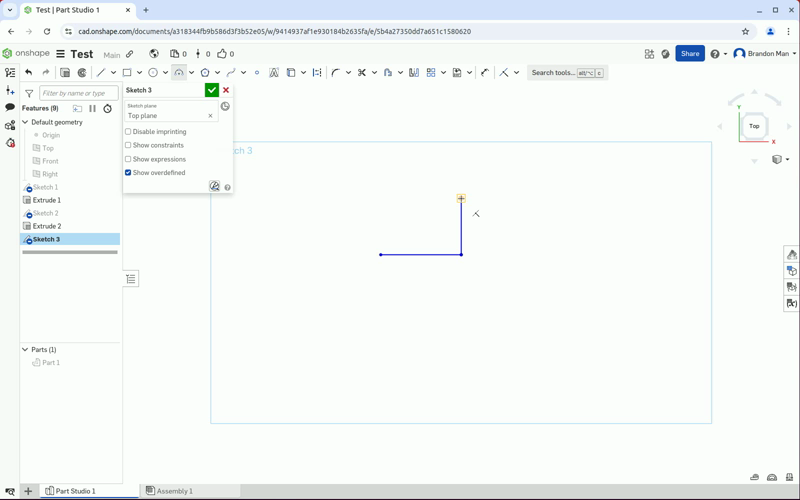
mouse_move(380, 254)
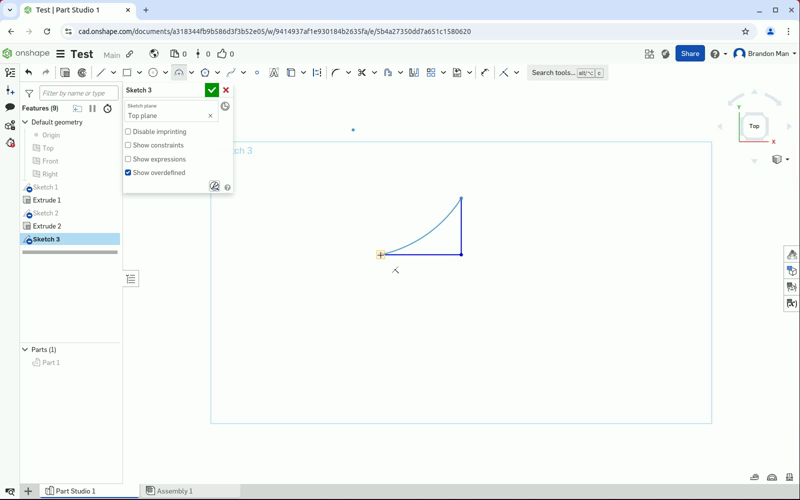
click(380, 254)
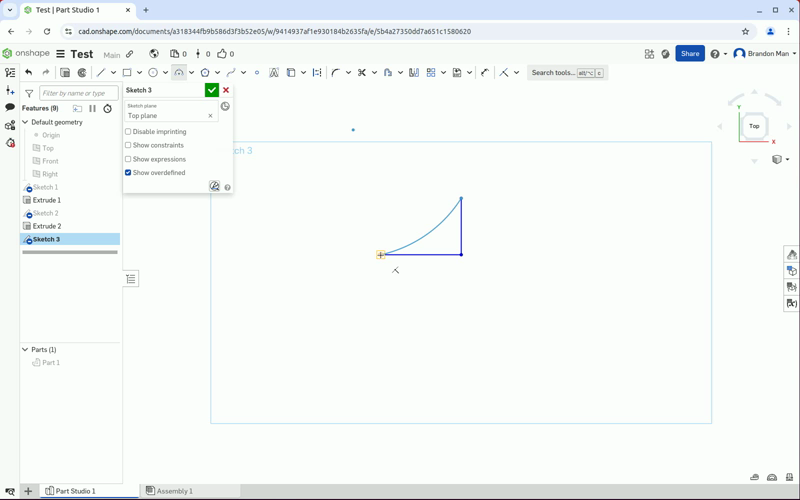
key_down(shift)
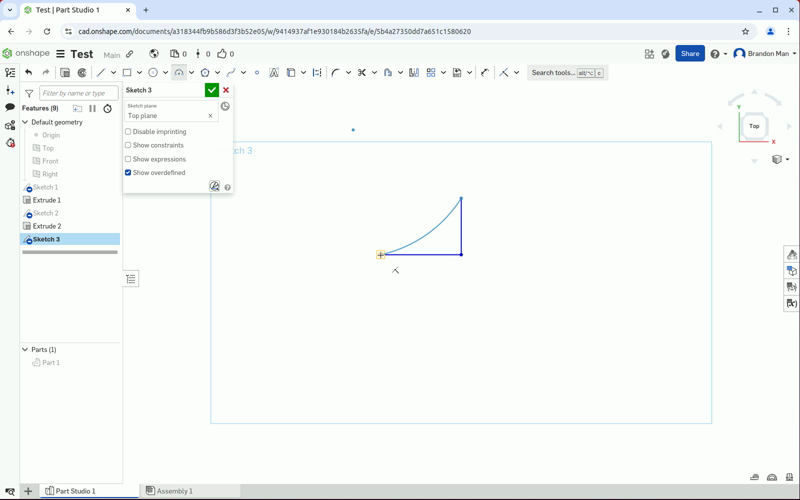
mouse_move(412, 213)
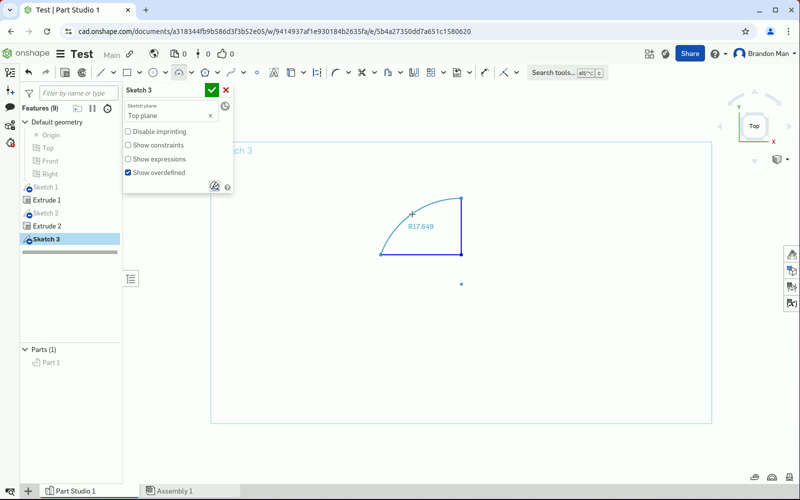
click(412, 213)
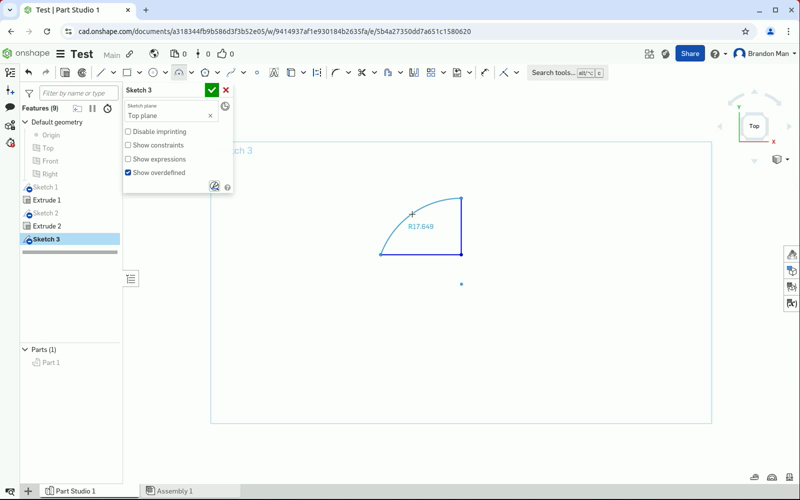
key_up(shift)
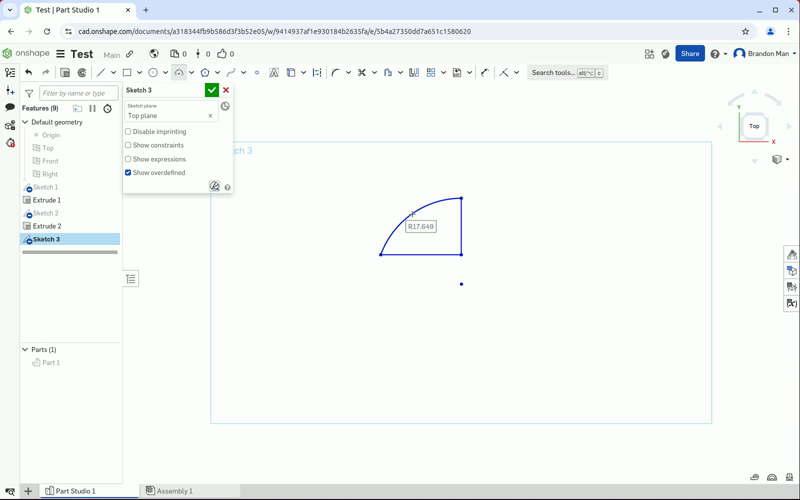
key(esc)
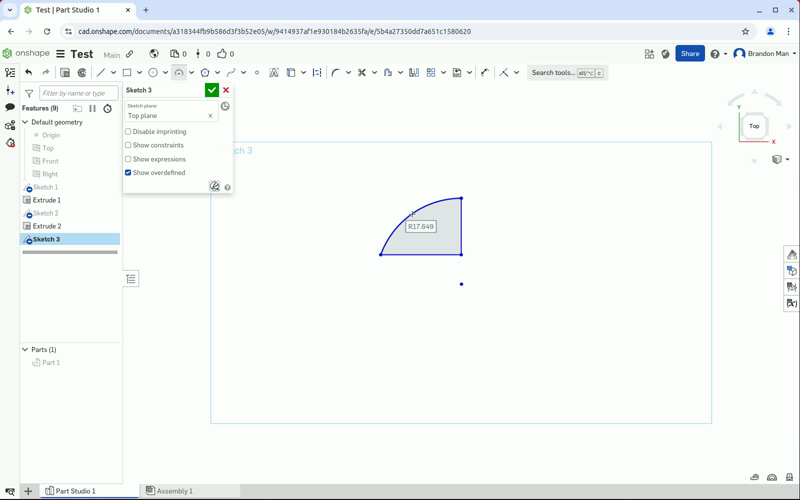
mouse_move(400, 239)
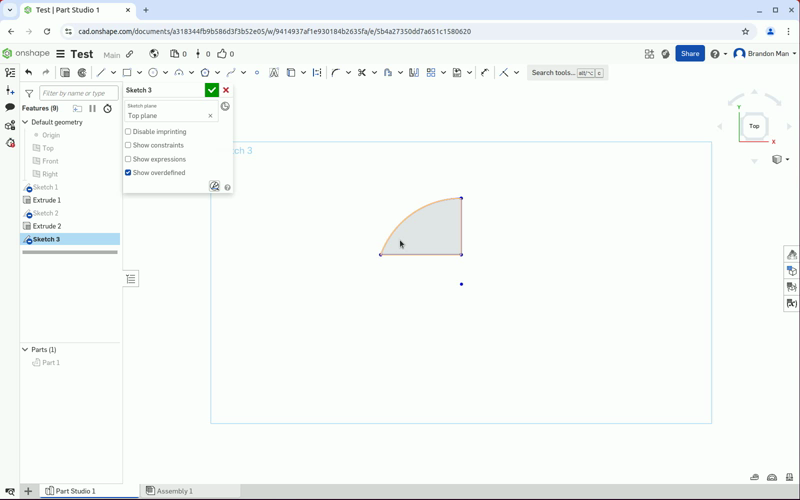
click(400, 239)
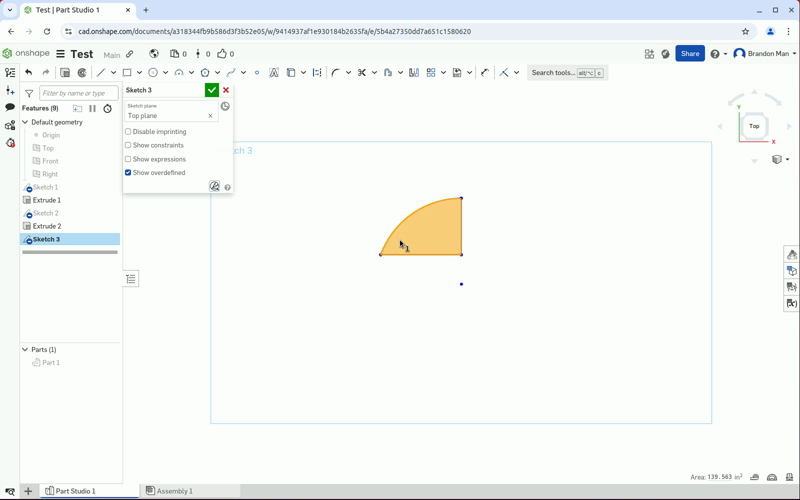
mouse_move(73, 352)
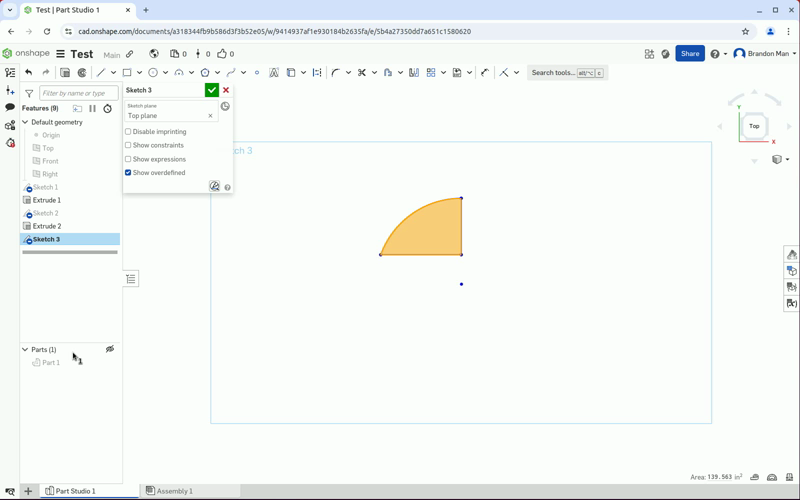
key(shift+y)
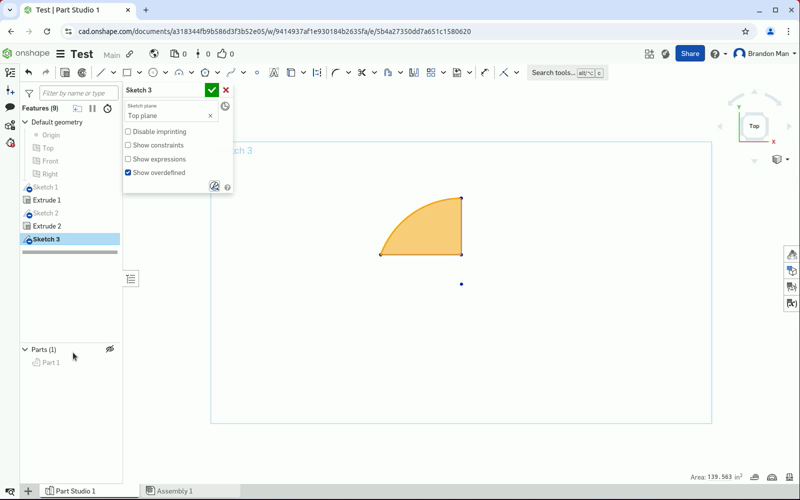
key(shift+e)
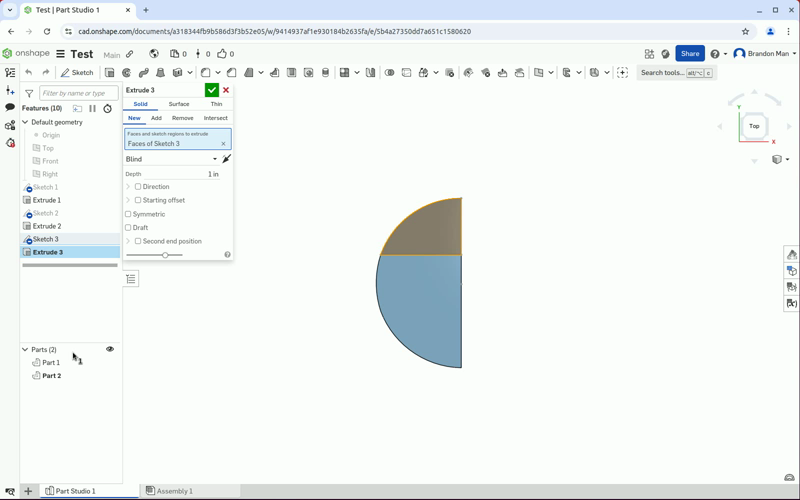
mouse_move(143, 106)
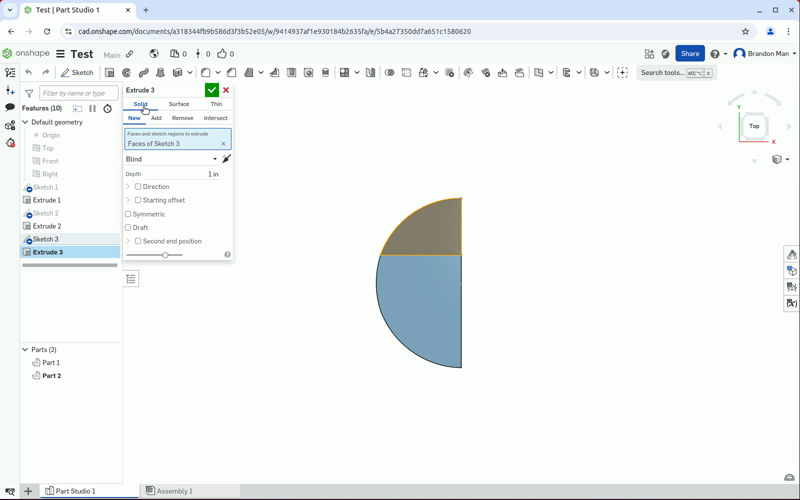
click(143, 106)
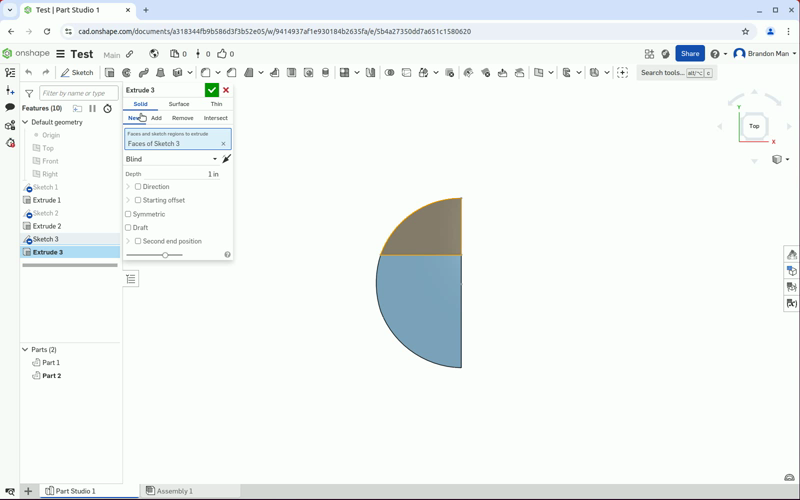
mouse_move(137, 120)
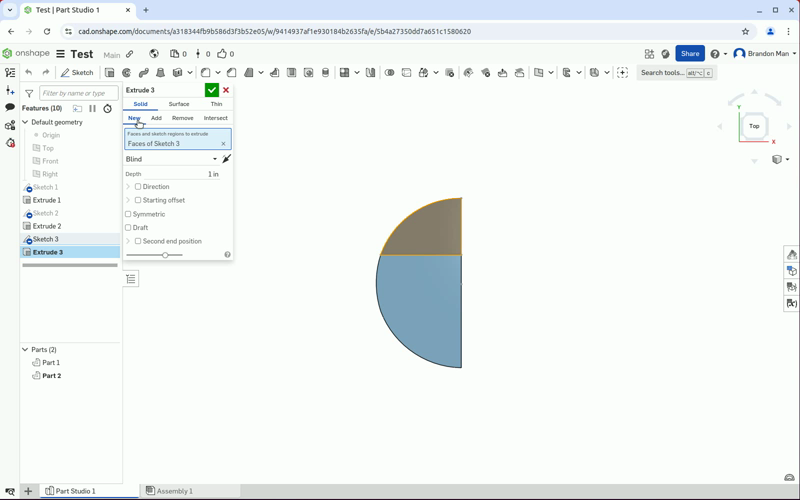
click(137, 120)
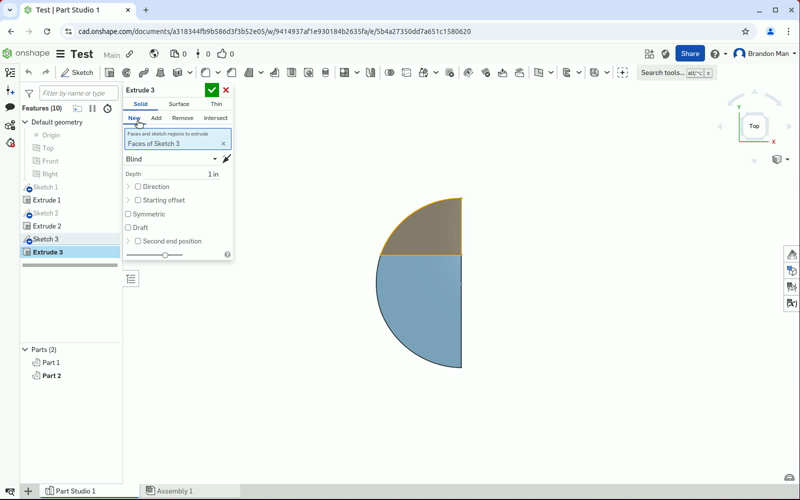
key(tab, 4)
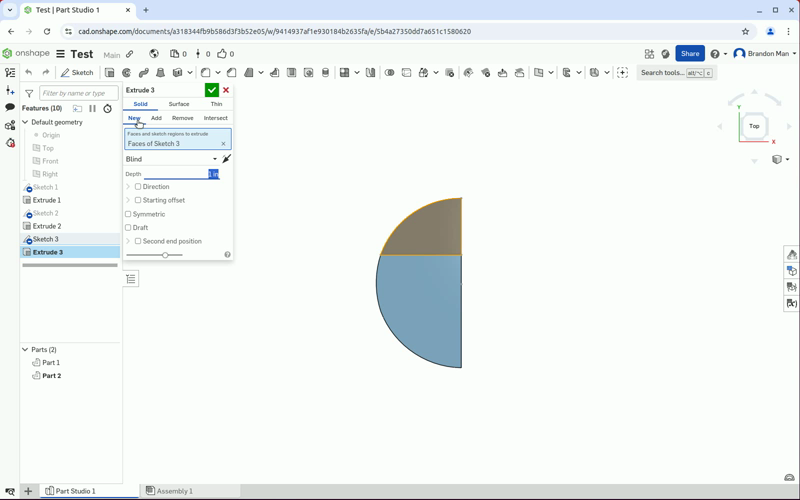
text(-6.981)
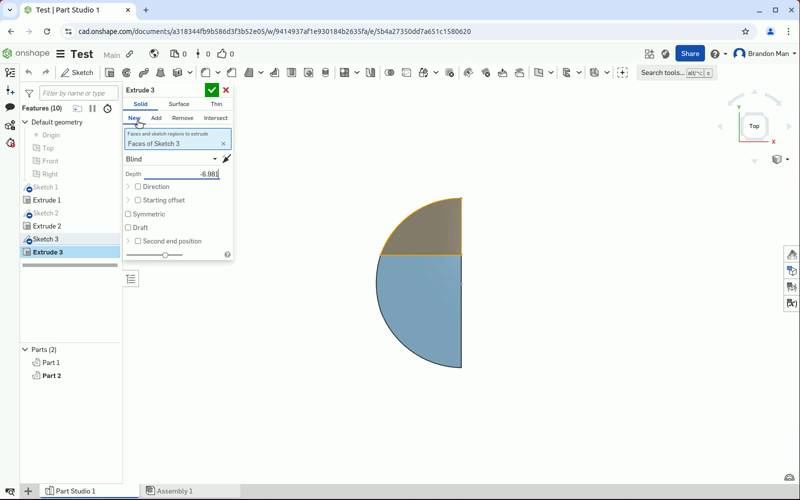
key(enter)
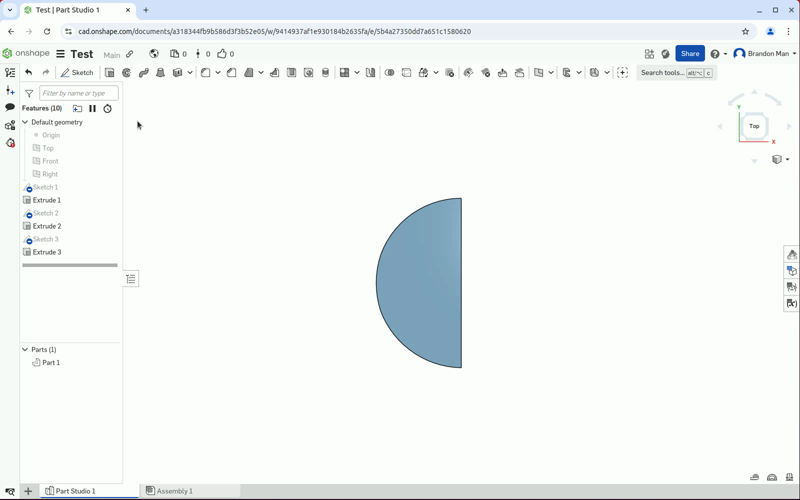
key(shift+h)
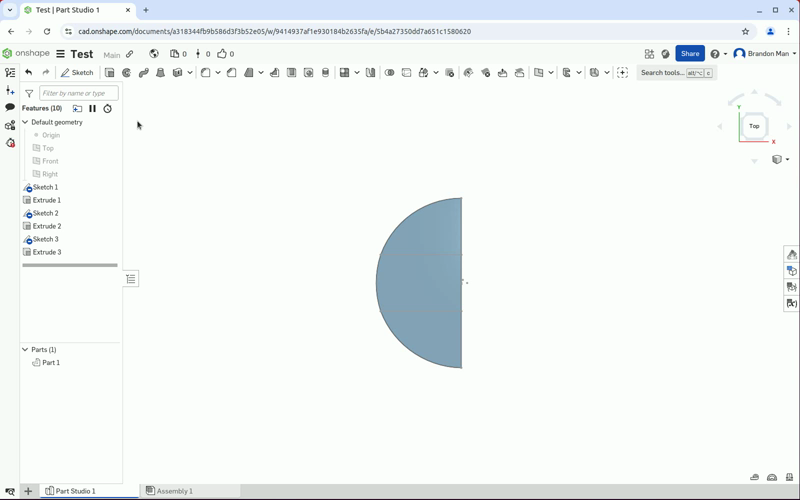
key(shift+h)
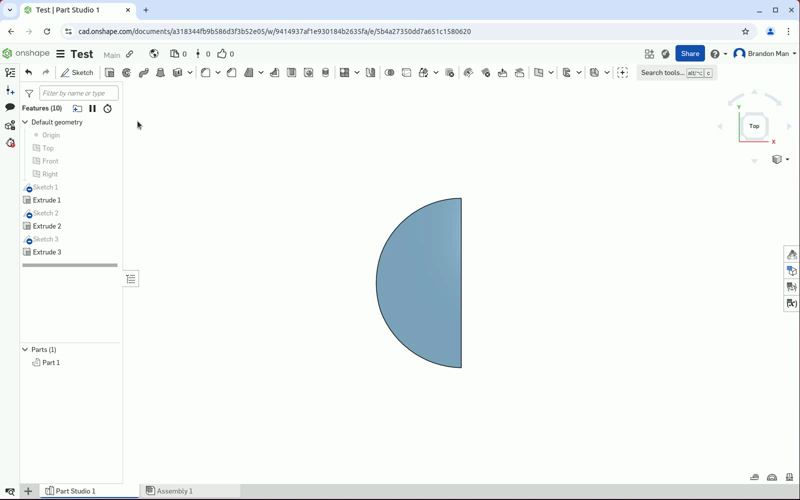
mouse_move(73, 189)
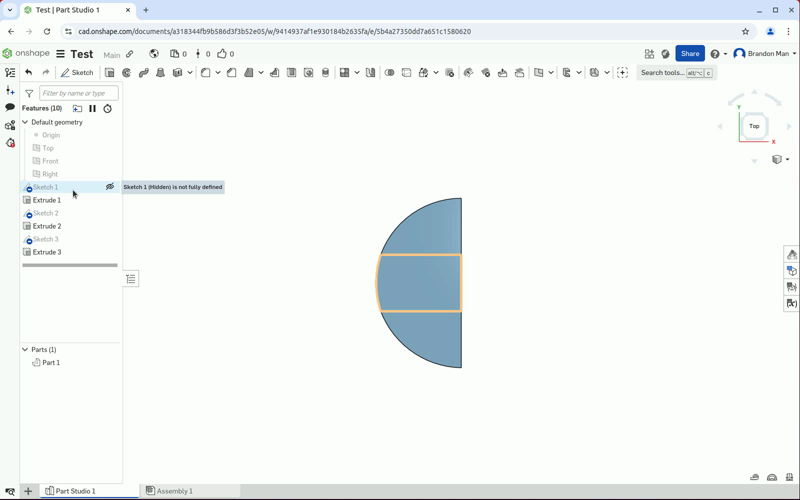
click(73, 189)
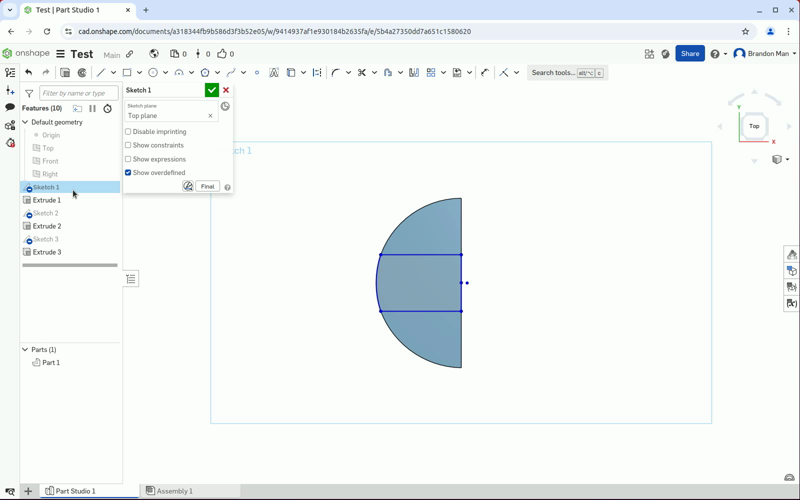
mouse_move(229, 92)
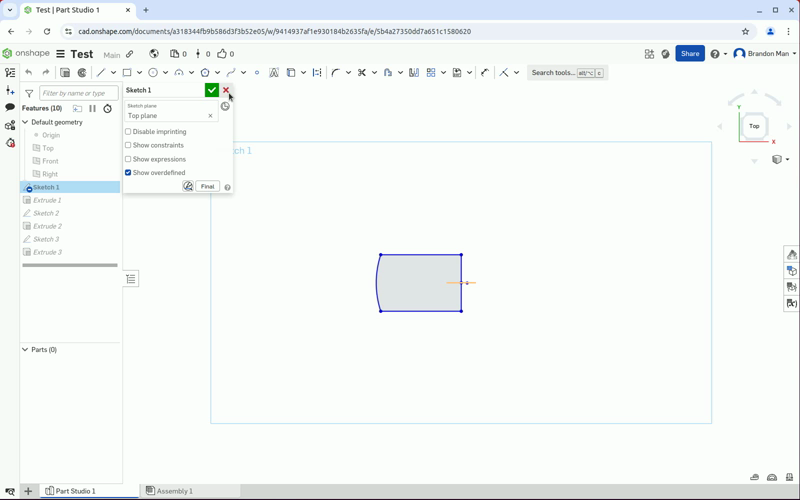
click(229, 92)
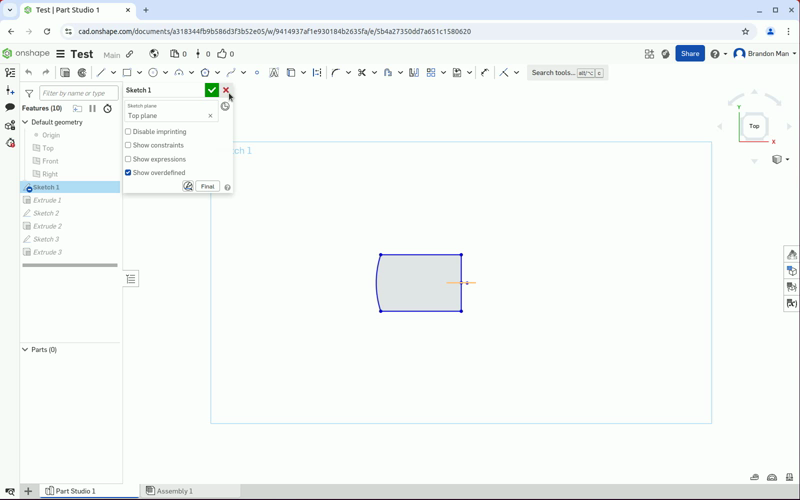
key(shift+s)
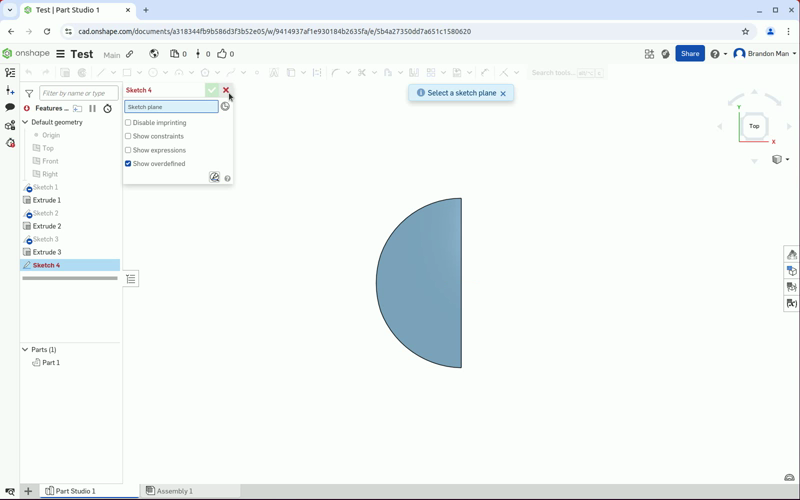
mouse_move(73, 150)
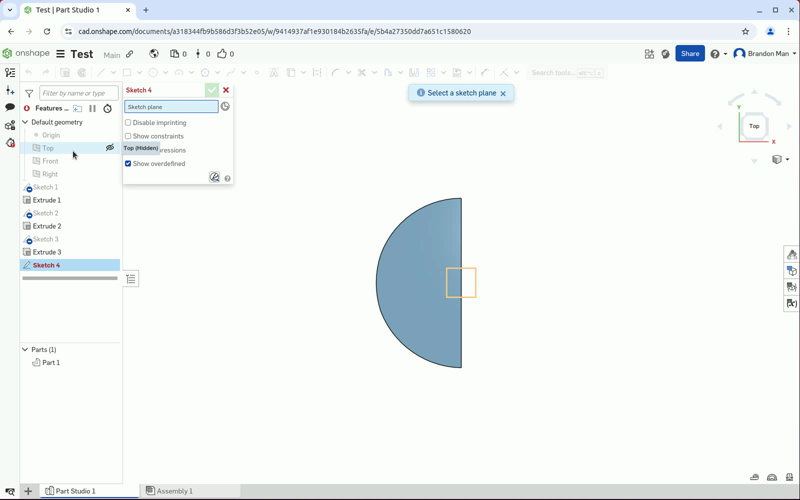
click(73, 150)
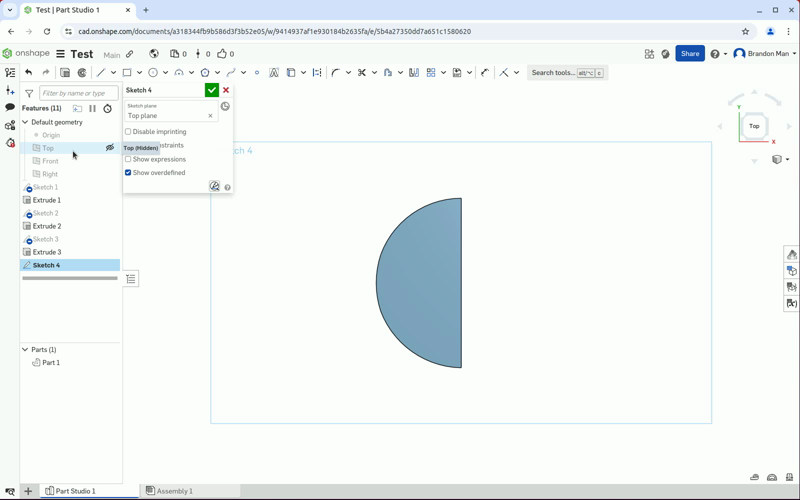
mouse_move(73, 352)
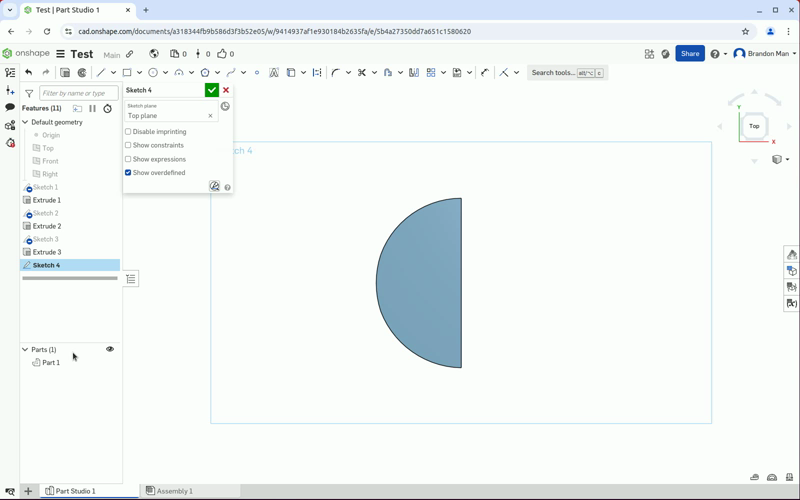
key(y)
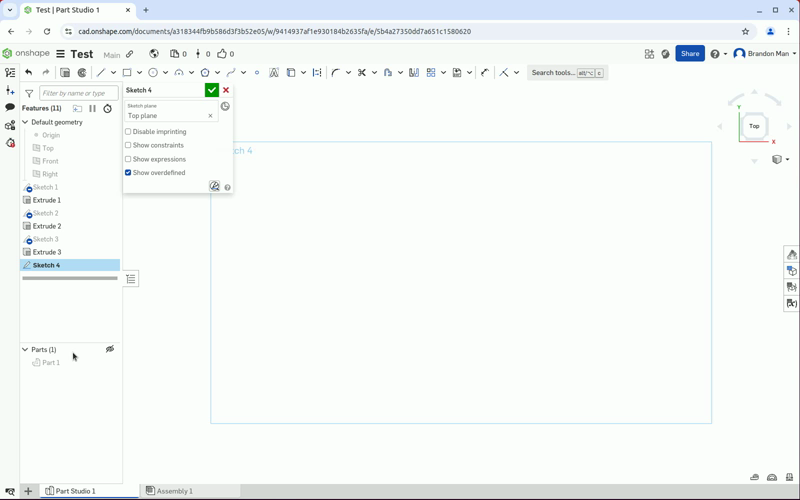
key(l)
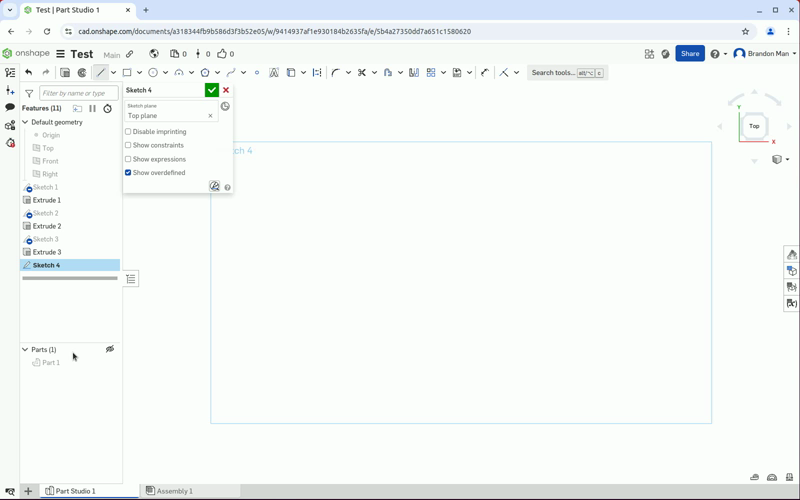
key_down(shift)
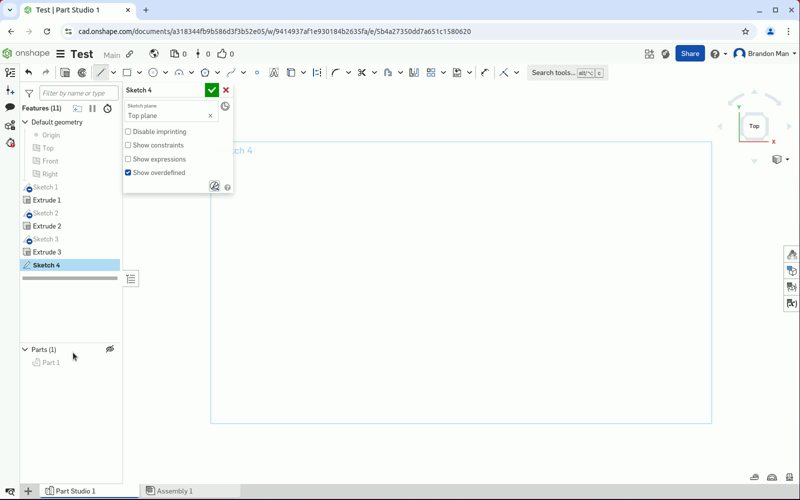
mouse_move(348, 254)
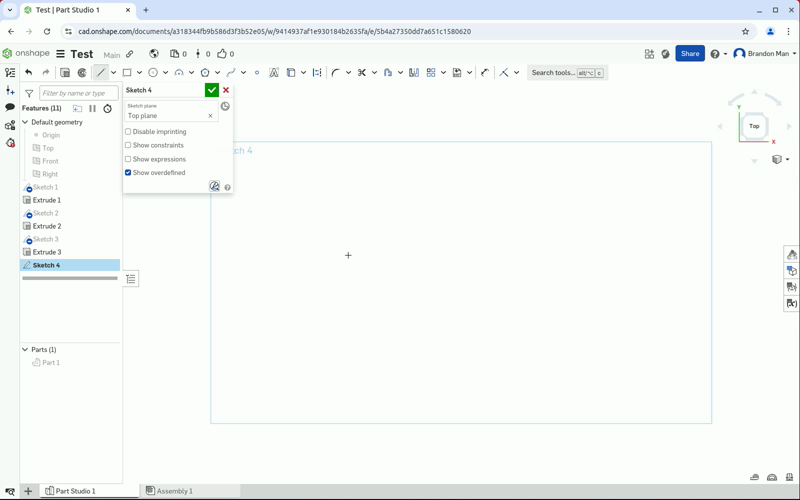
click(348, 254)
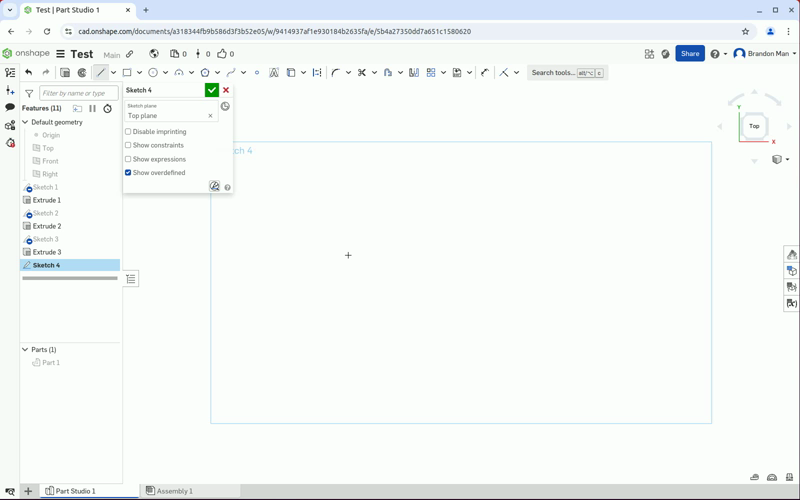
key_up(shift)
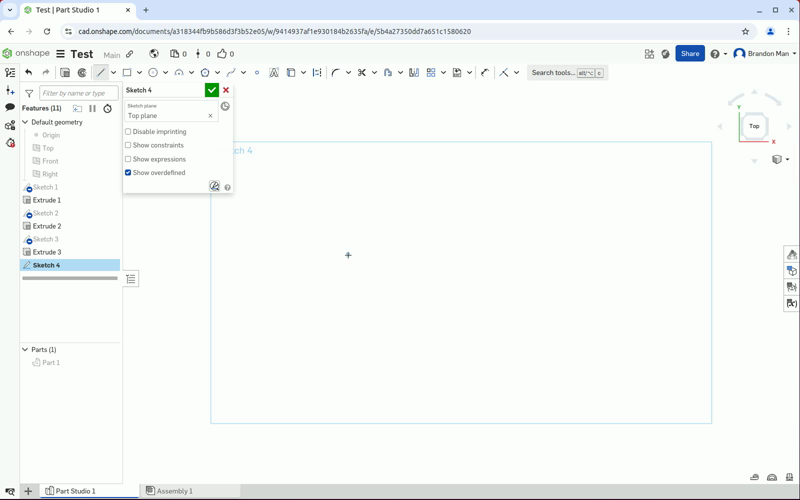
key_down(shift)
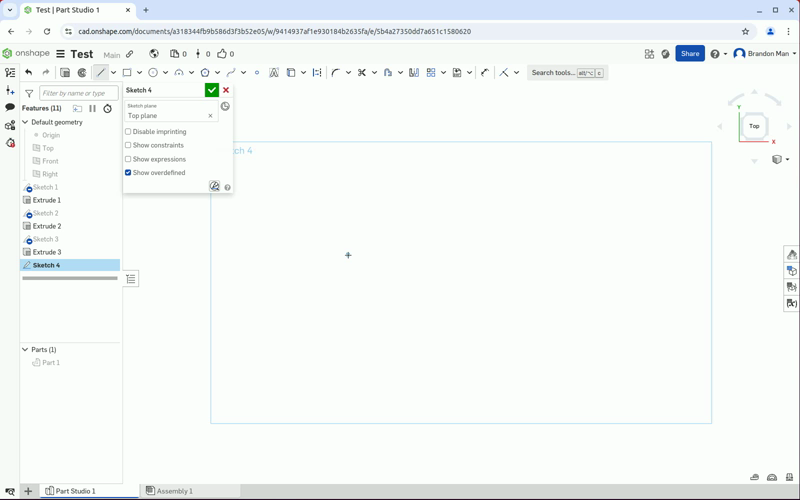
mouse_move(378, 254)
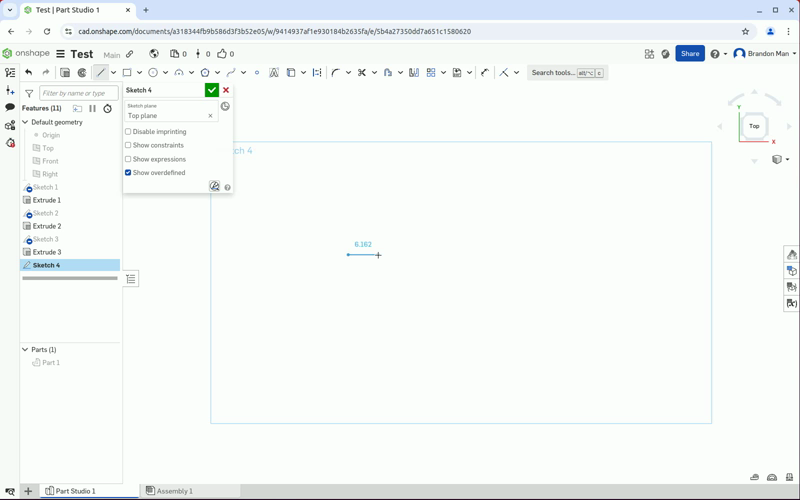
mouse_move(381, 254)
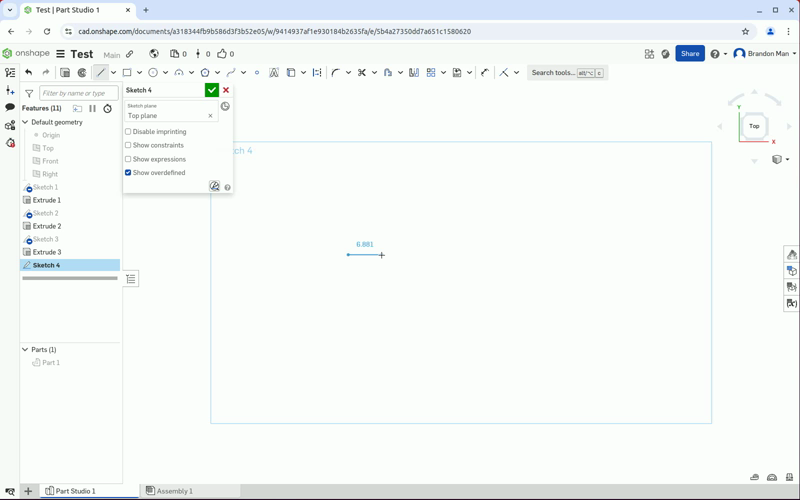
click(381, 254)
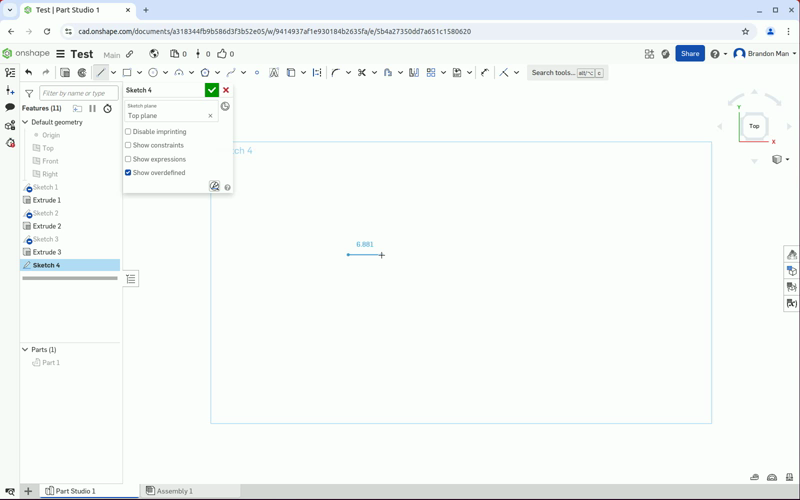
key_up(shift)
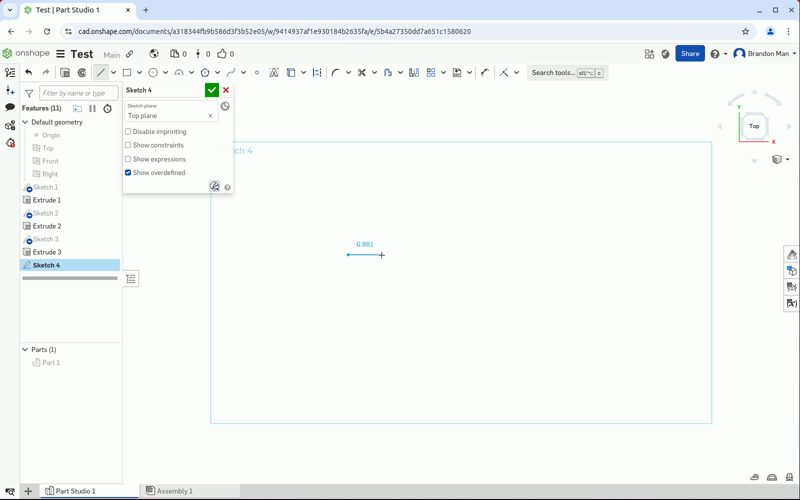
key(esc)
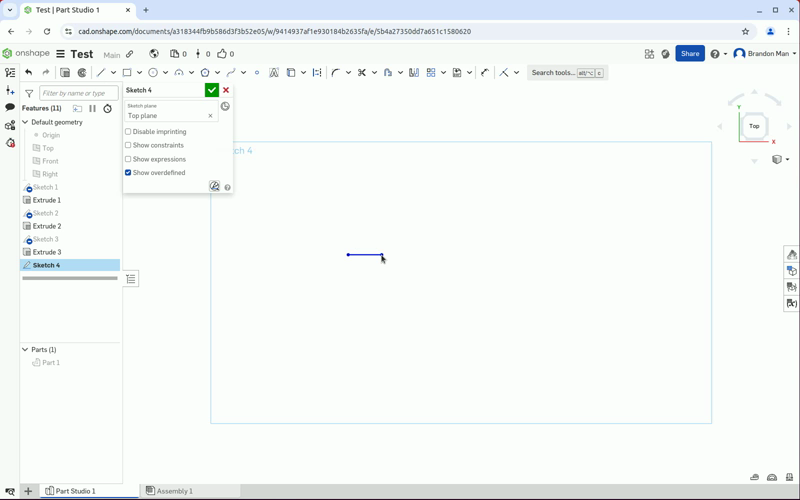
key(a)
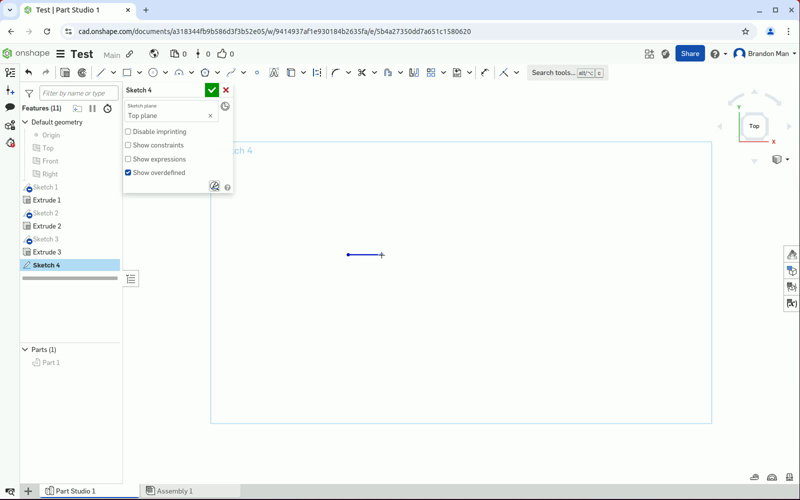
mouse_move(381, 254)
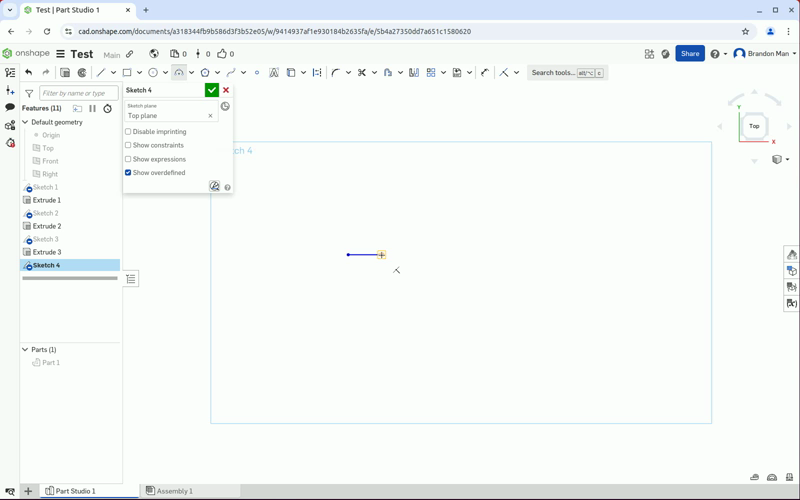
click(381, 254)
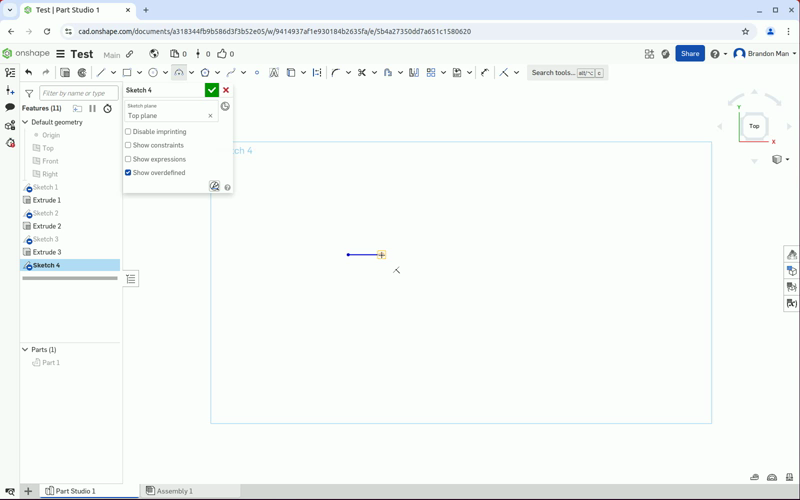
key_down(shift)
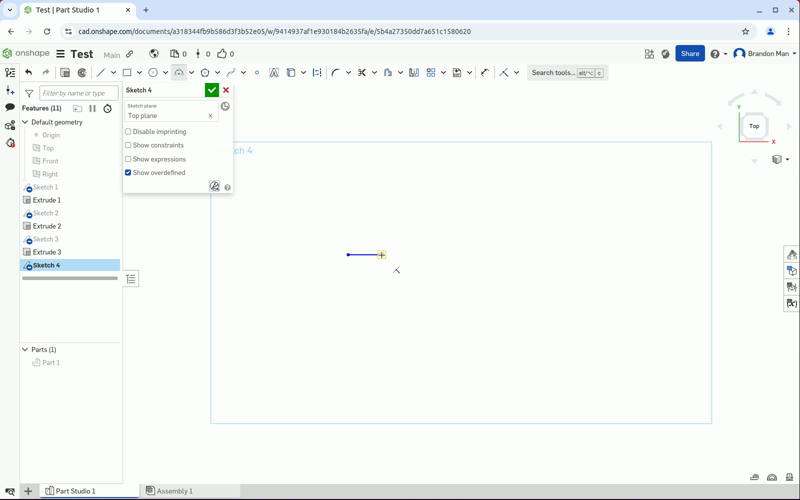
mouse_move(460, 198)
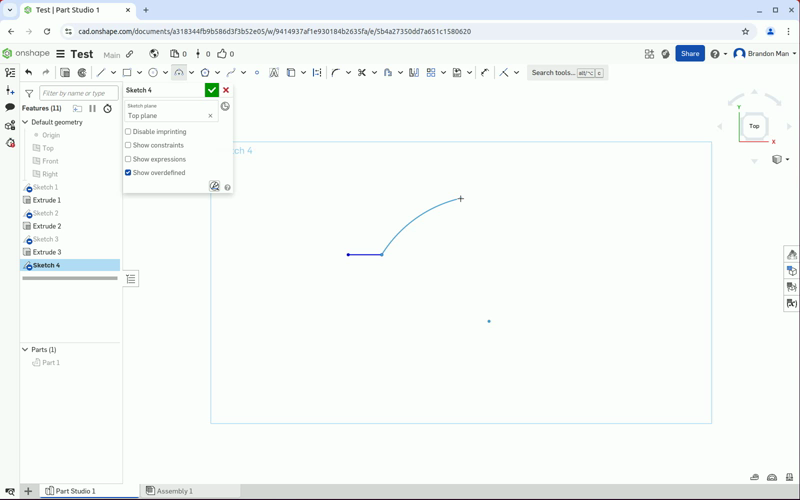
click(460, 198)
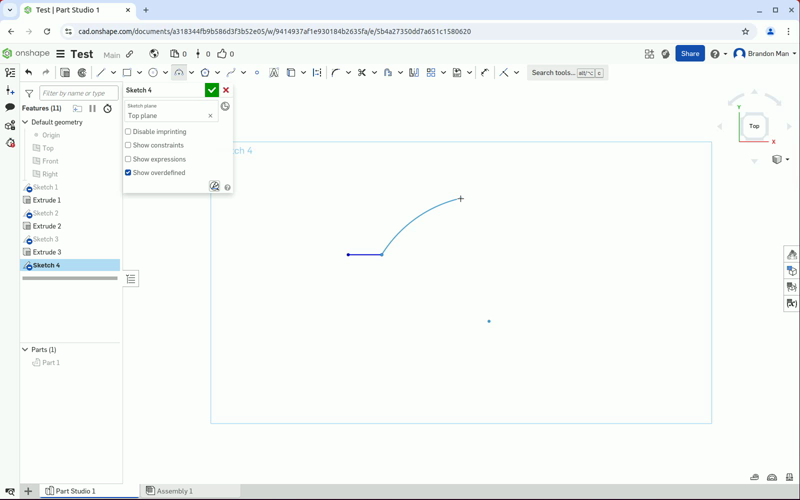
mouse_move(412, 213)
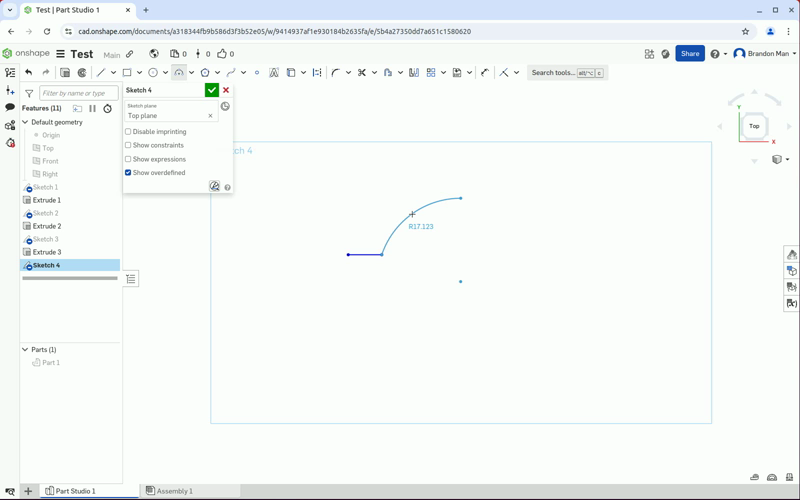
click(412, 213)
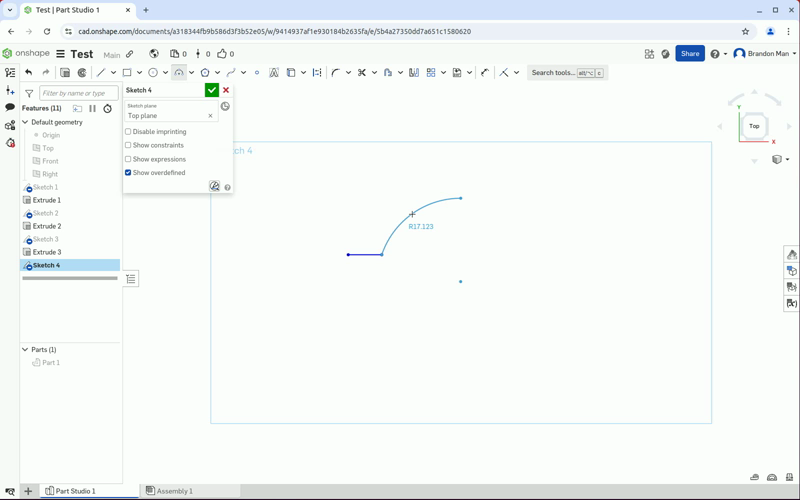
key_up(shift)
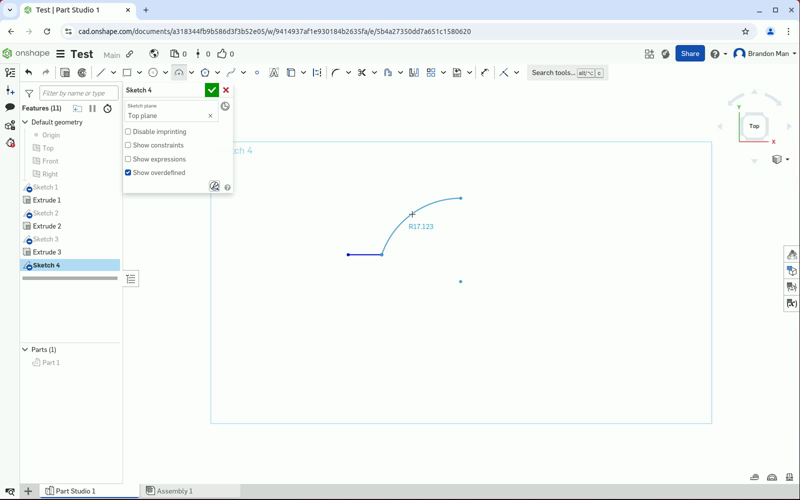
key(esc)
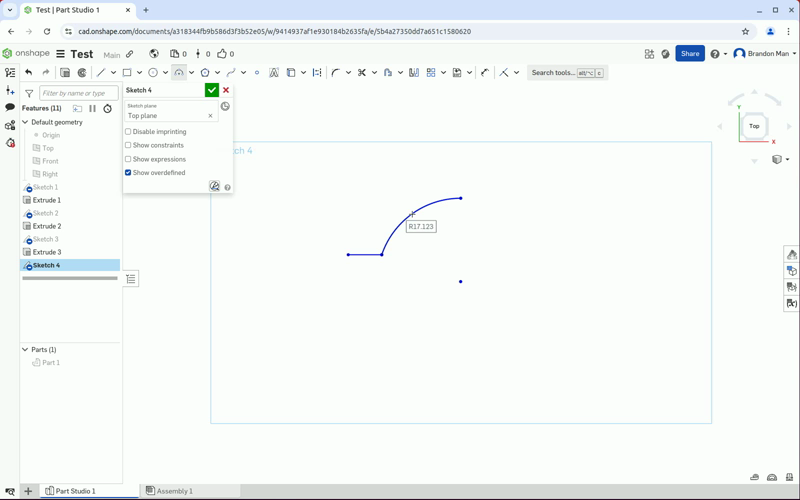
key(l)
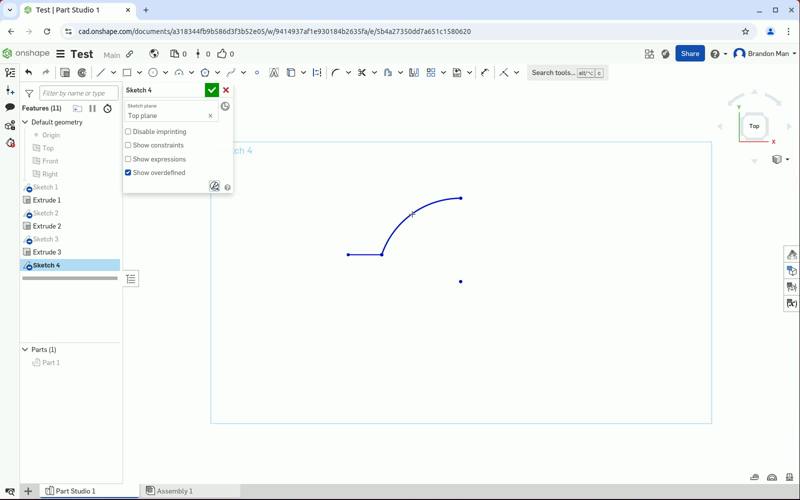
mouse_move(460, 198)
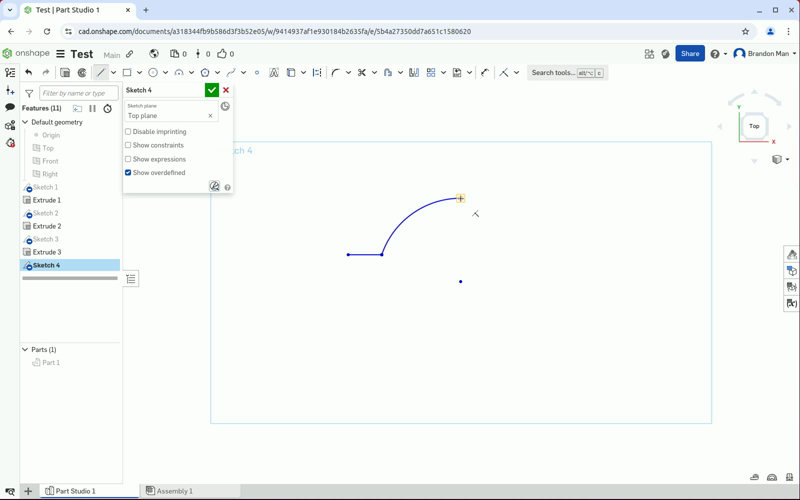
click(460, 198)
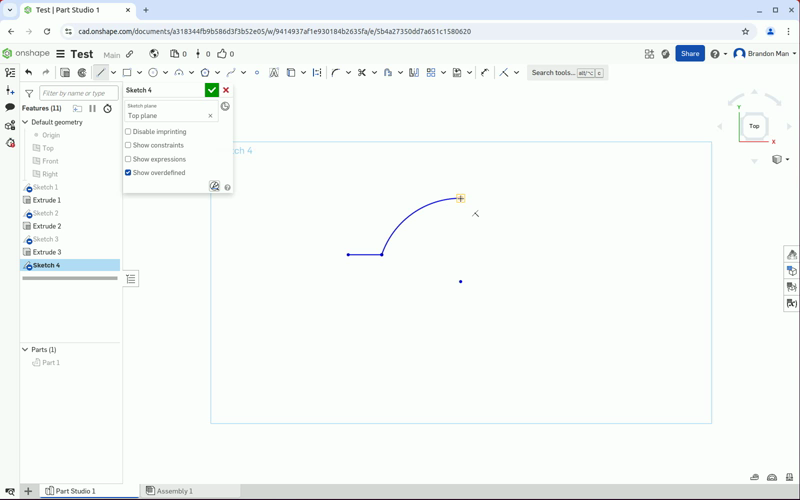
key_down(shift)
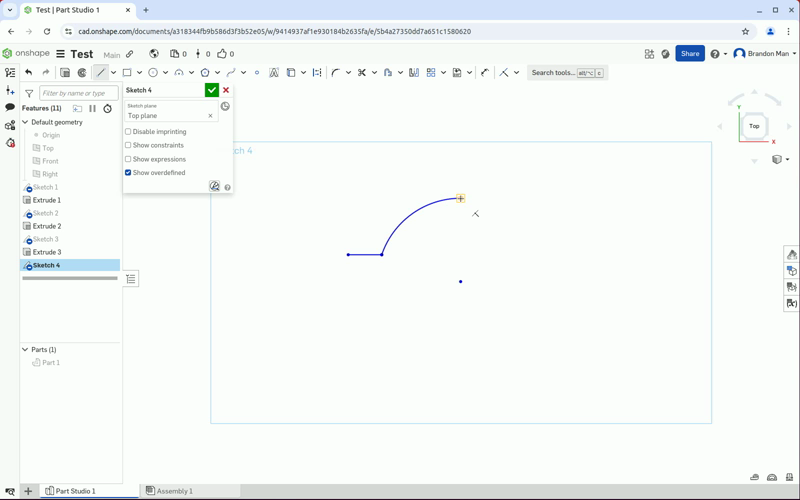
mouse_move(348, 198)
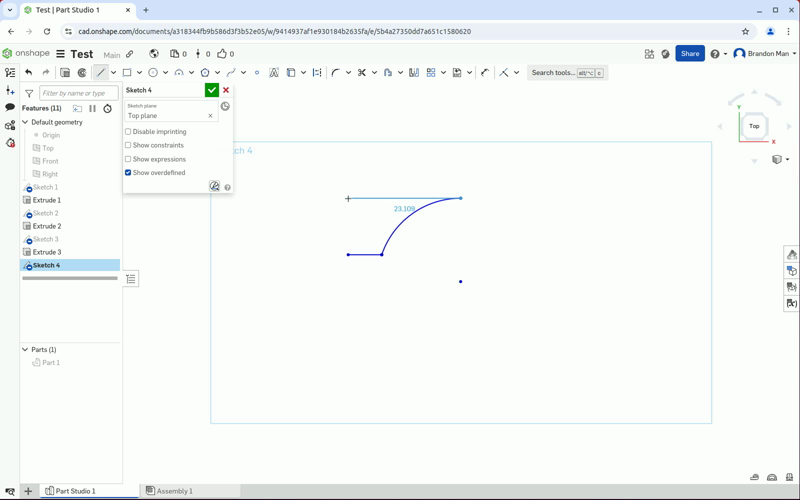
click(348, 198)
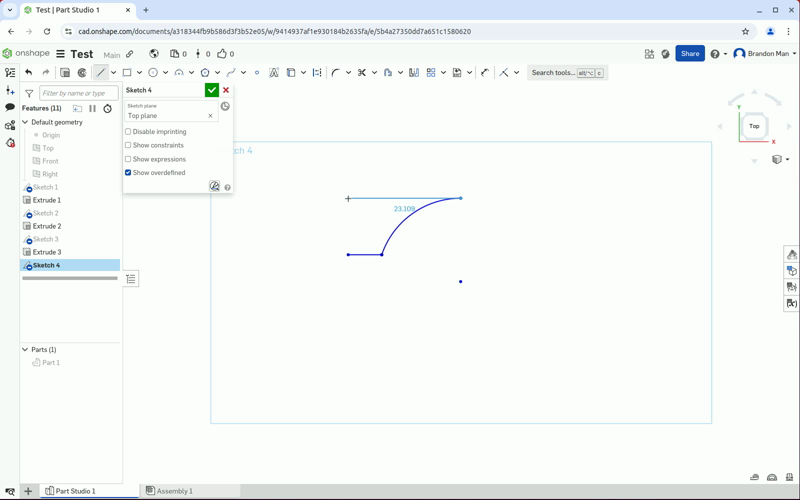
key_up(shift)
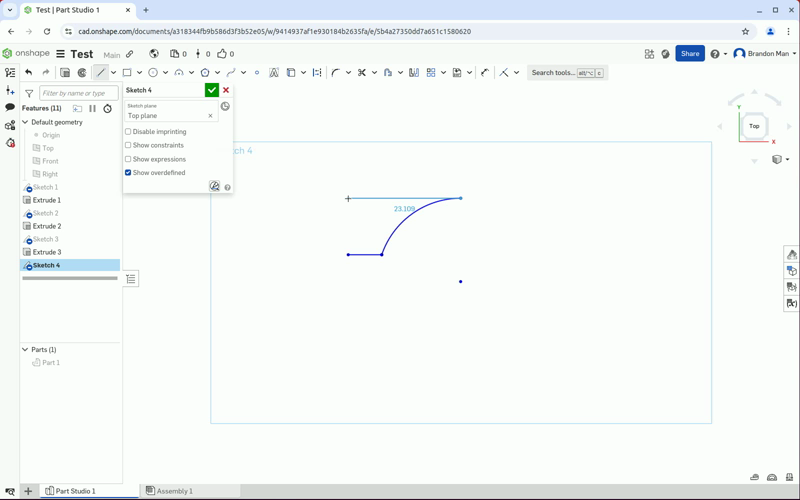
mouse_move(378, 198)
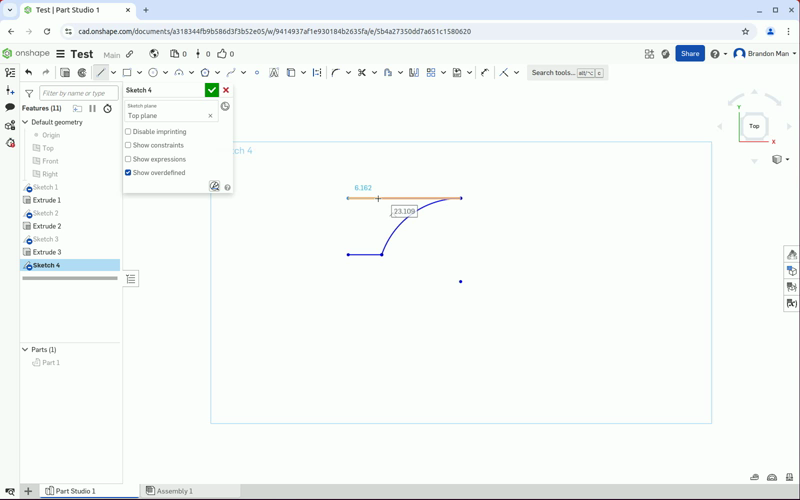
key_down(shift)
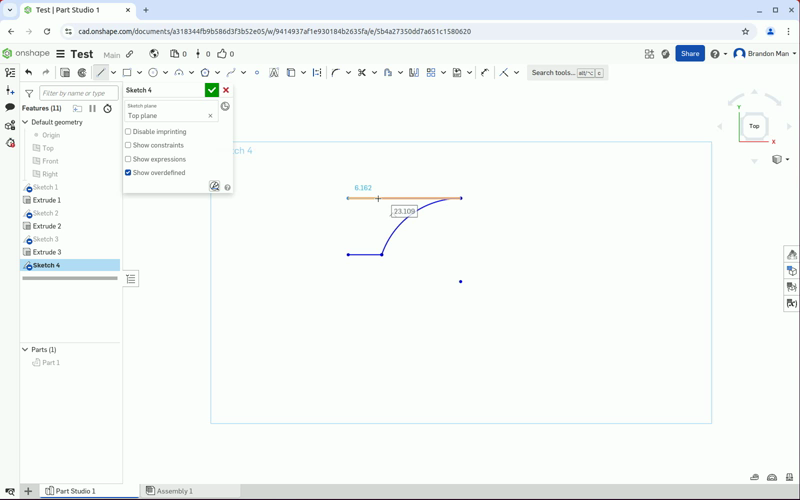
mouse_move(348, 254)
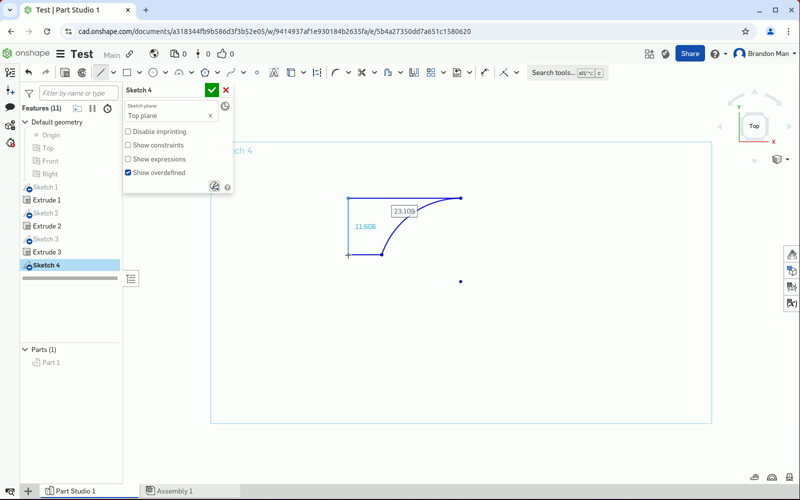
key_up(shift)
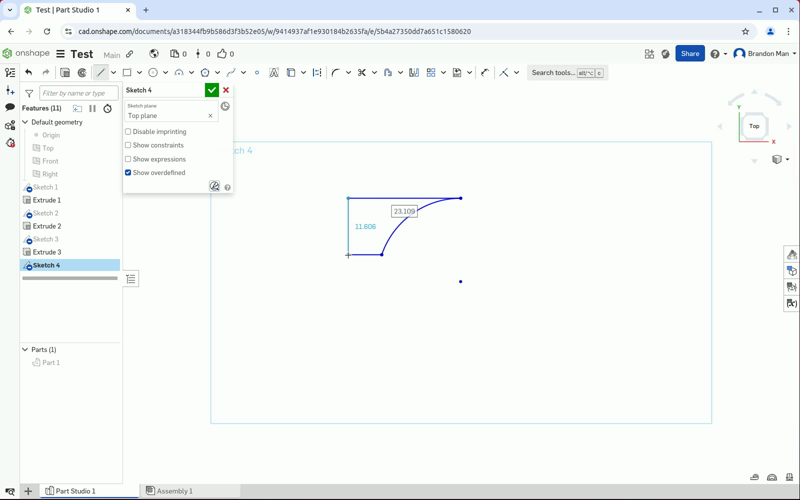
click(348, 254)
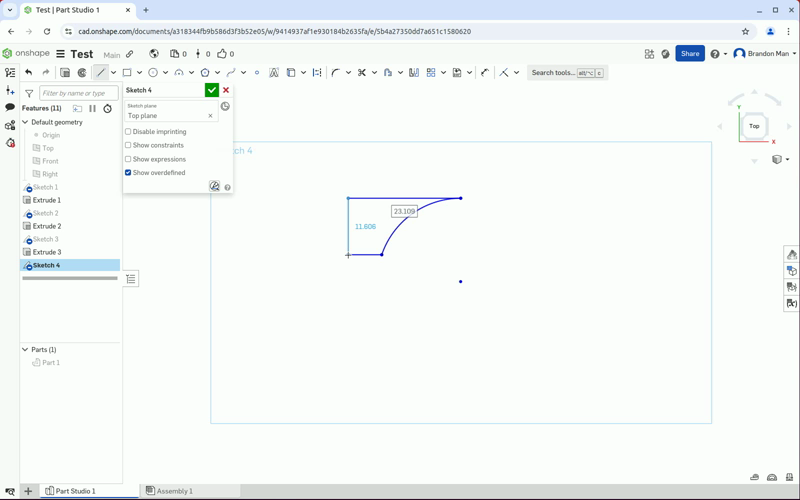
key(esc)
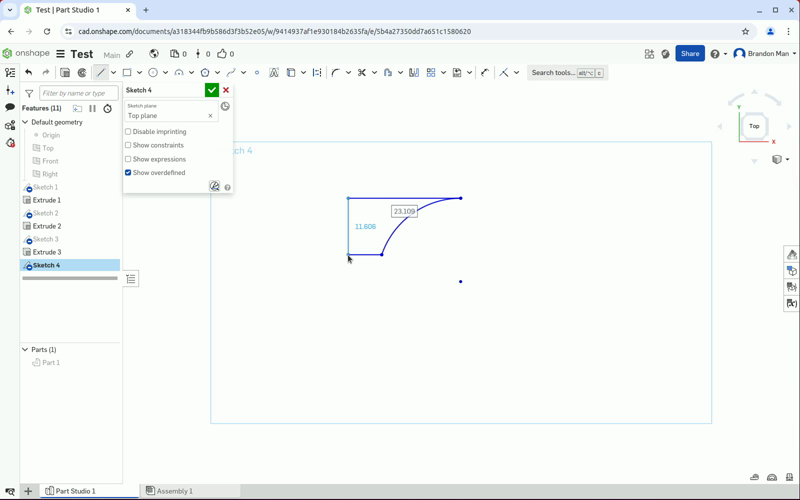
mouse_move(368, 223)
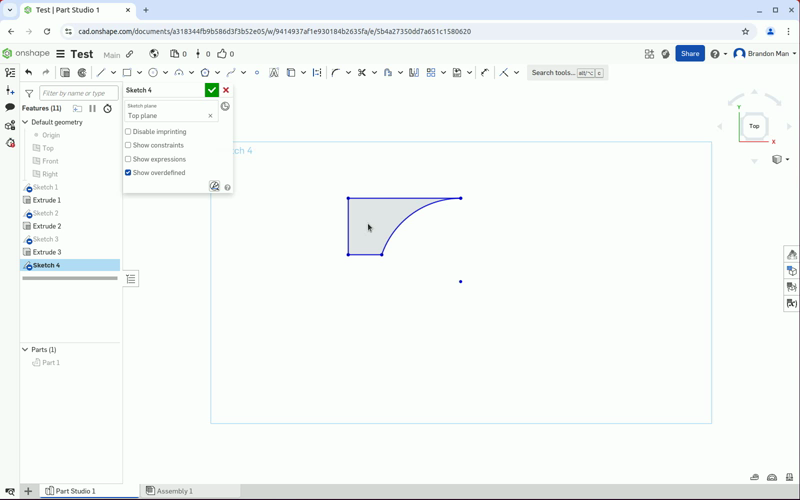
click(368, 223)
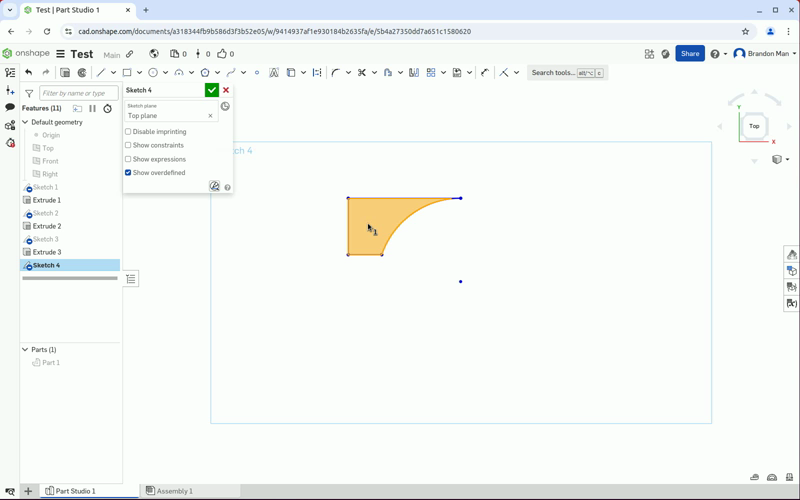
mouse_move(73, 352)
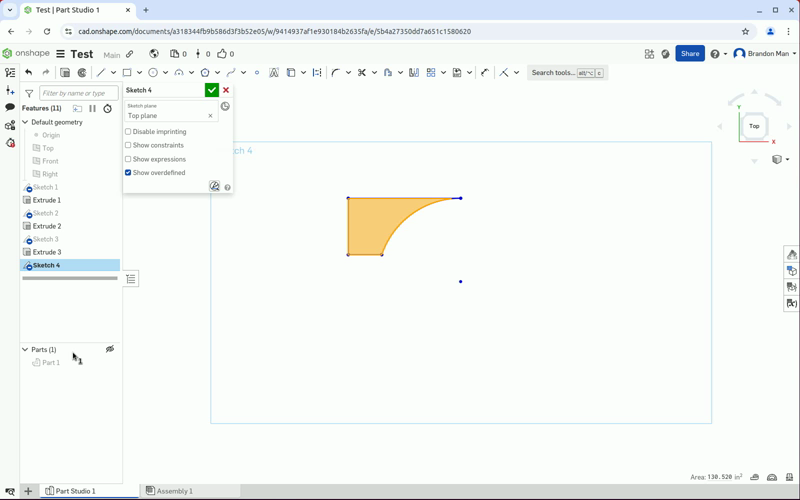
key(shift+y)
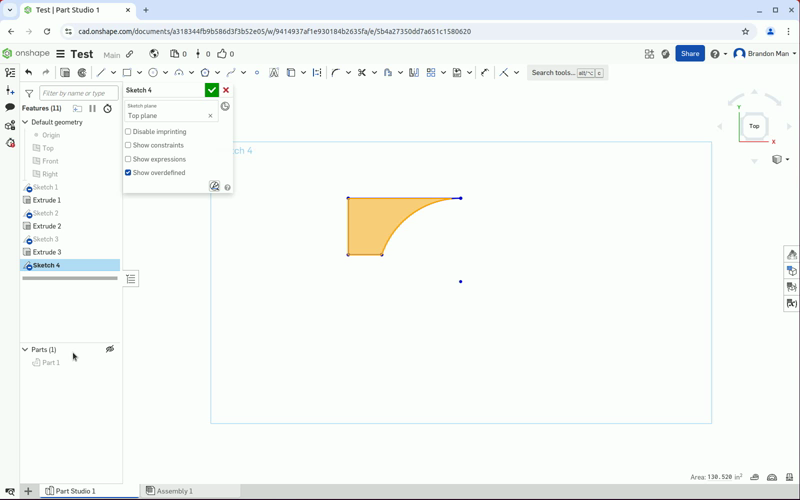
key(shift+e)
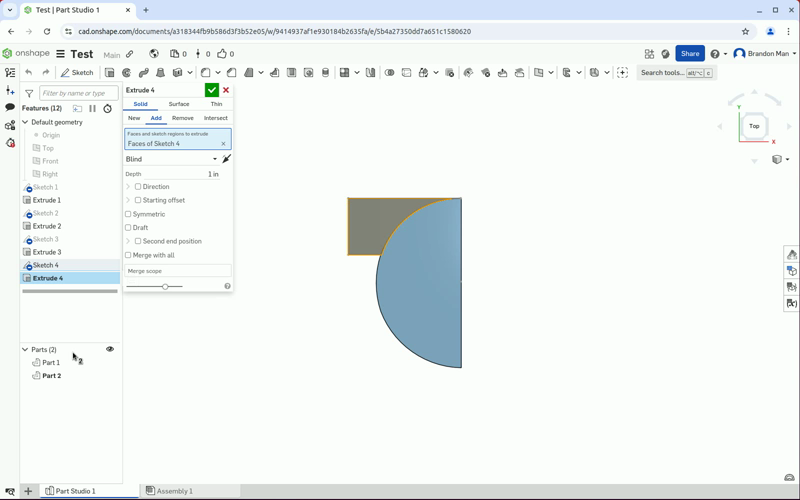
mouse_move(143, 106)
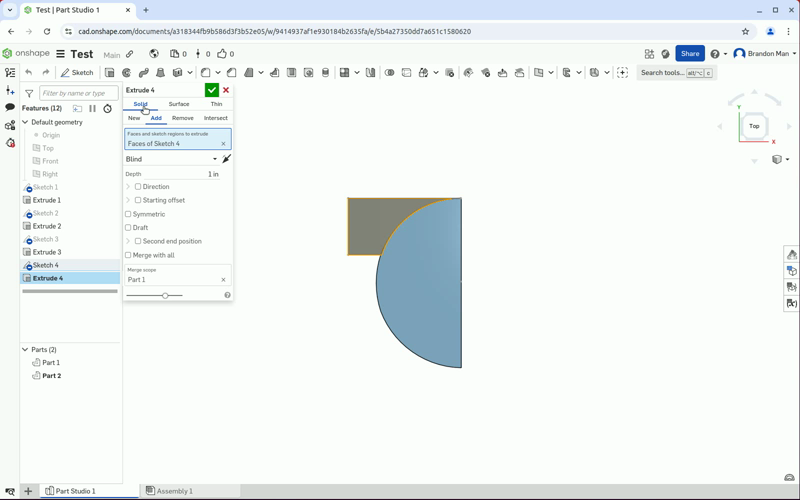
click(143, 106)
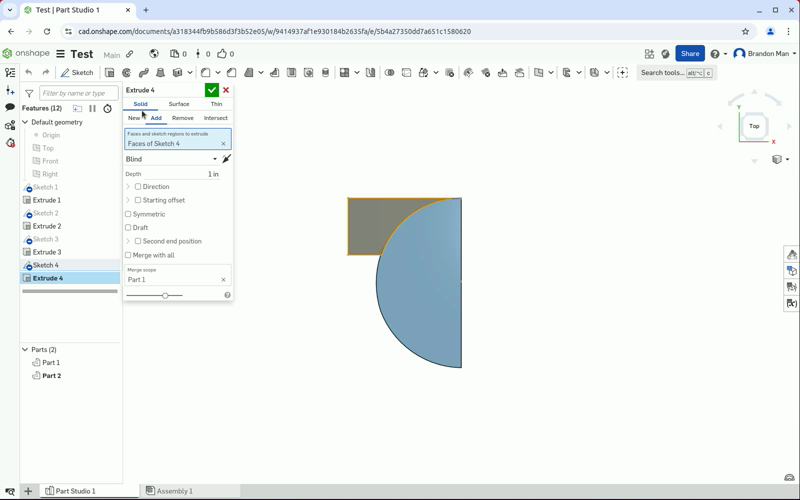
mouse_move(137, 120)
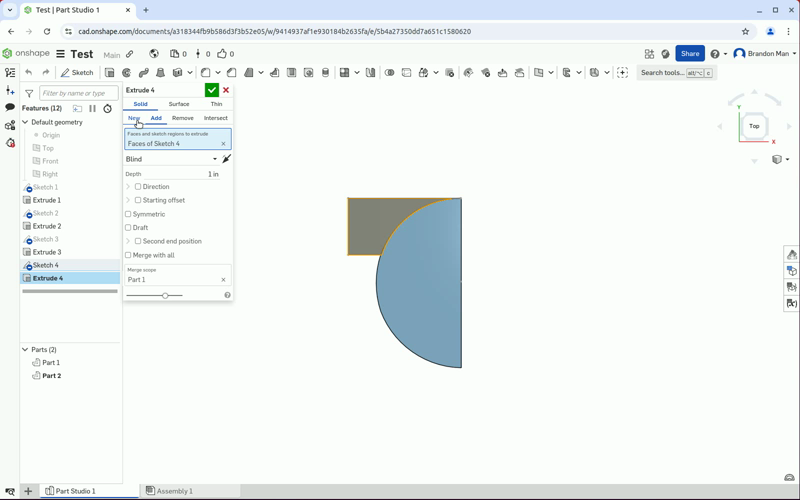
click(137, 120)
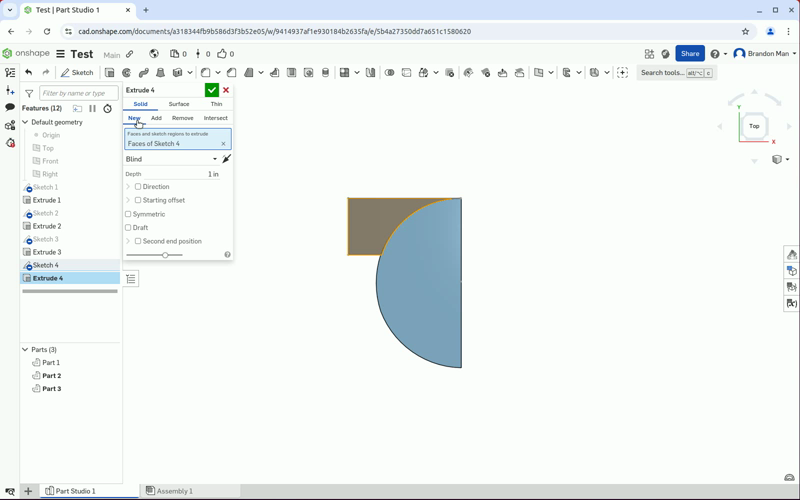
key(tab, 4)
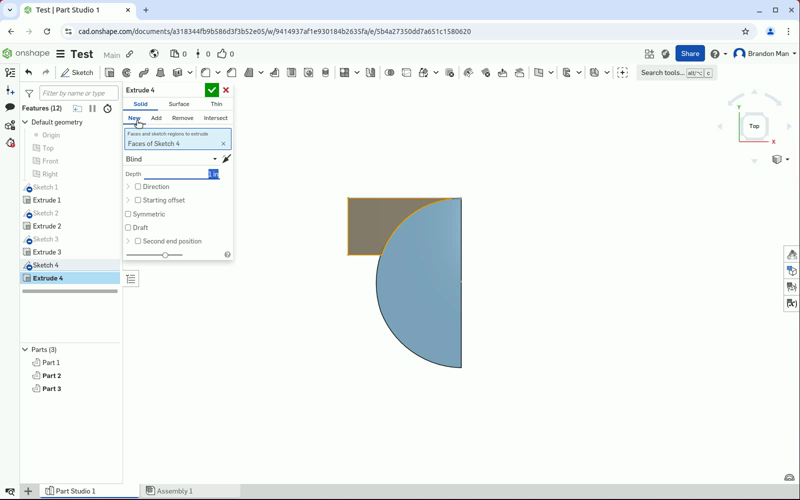
text(6.981)
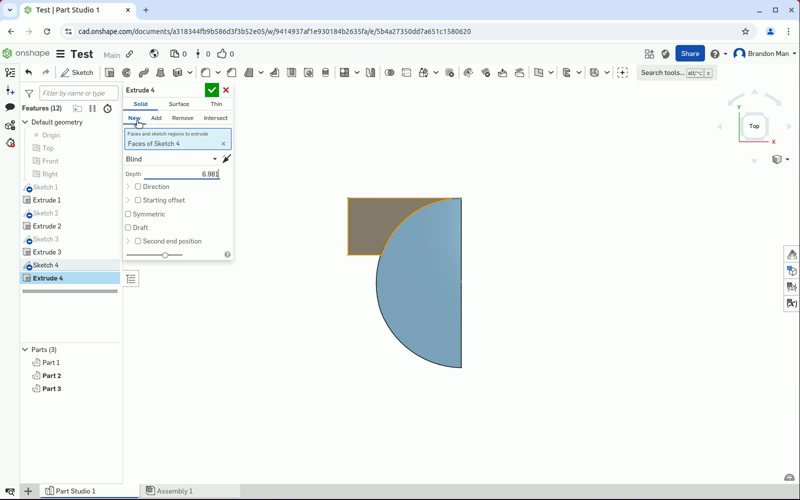
key(enter)
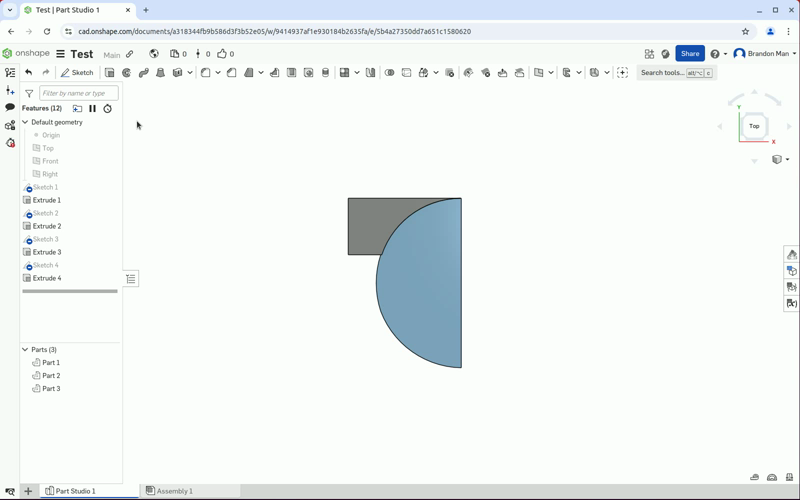
key(shift+h)
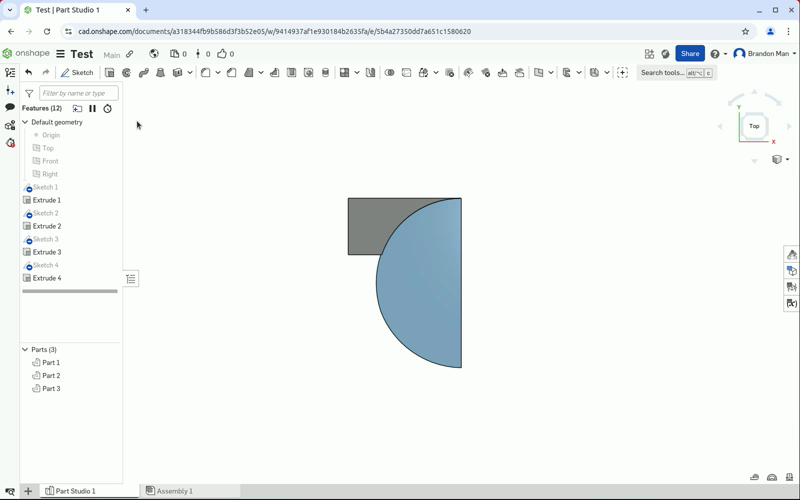
key(shift+h)
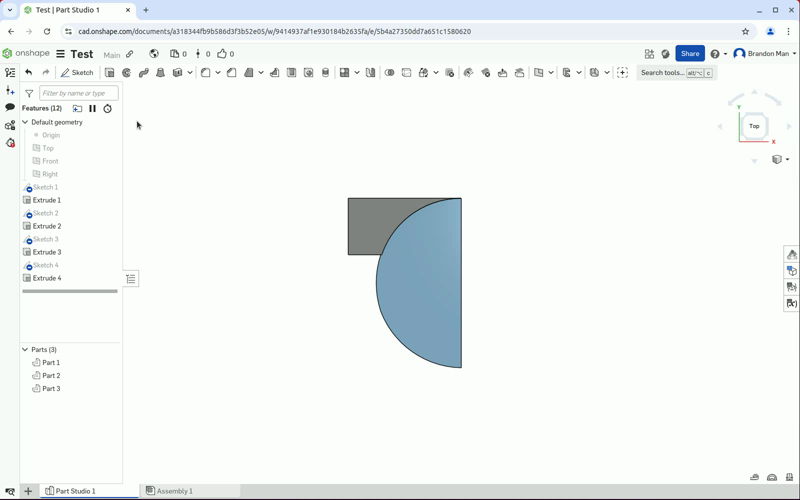
mouse_move(73, 189)
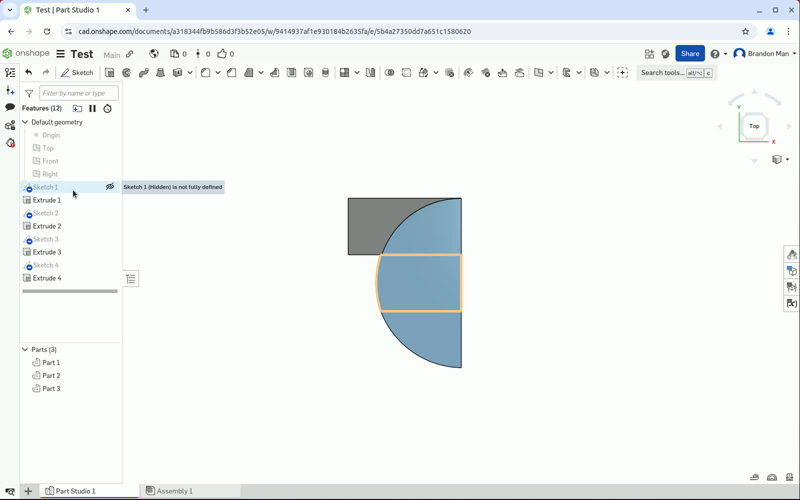
click(73, 189)
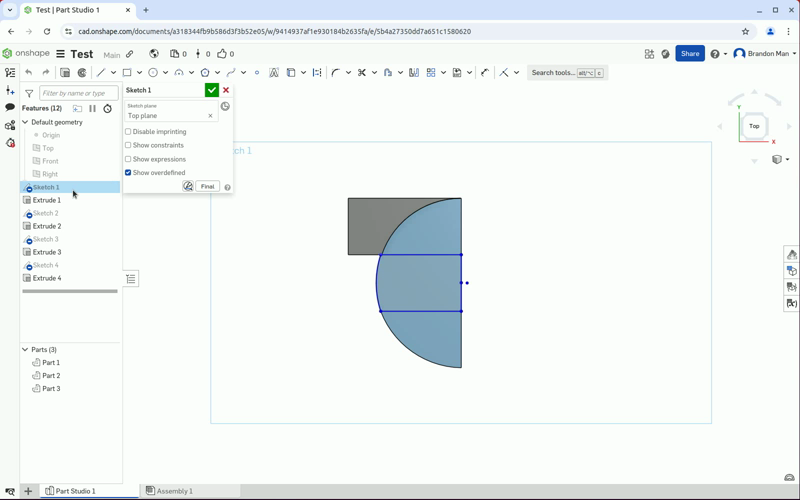
mouse_move(229, 92)
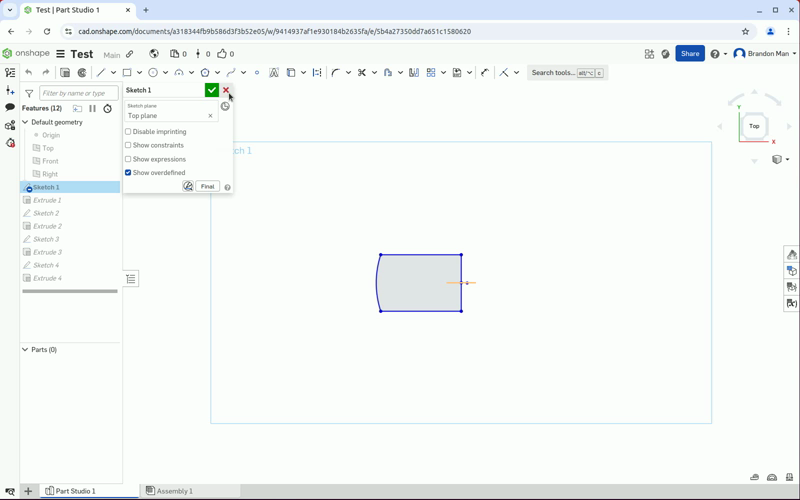
click(229, 92)
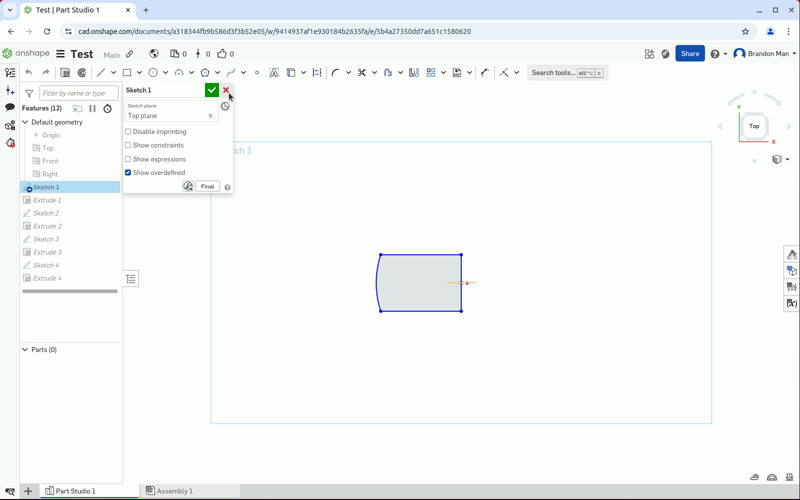
key(shift+s)
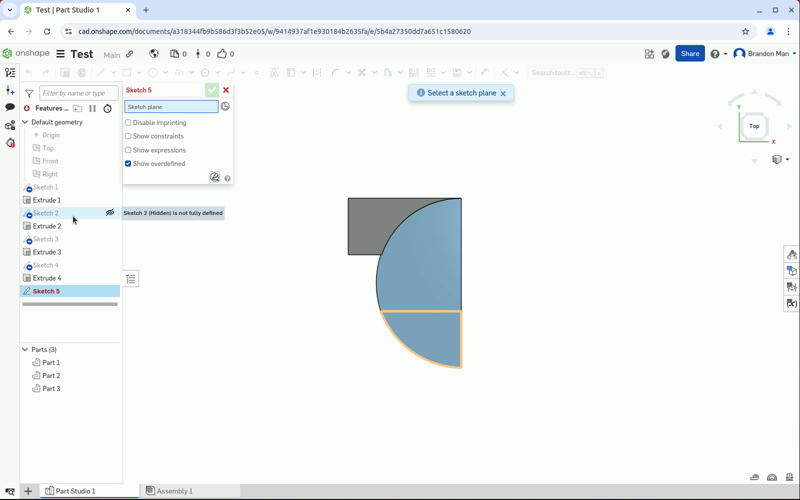
scroll(3)
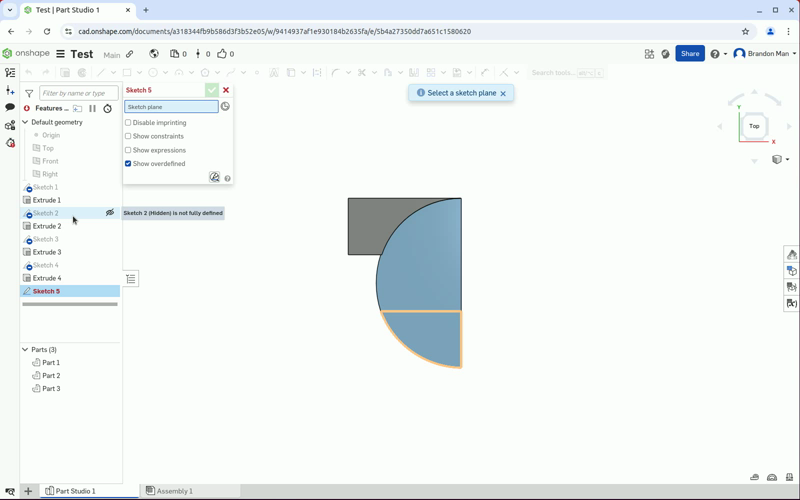
mouse_move(73, 150)
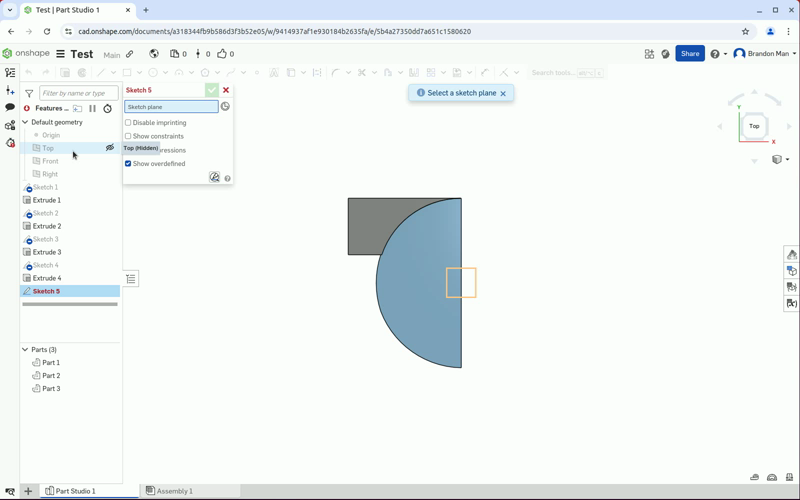
click(73, 150)
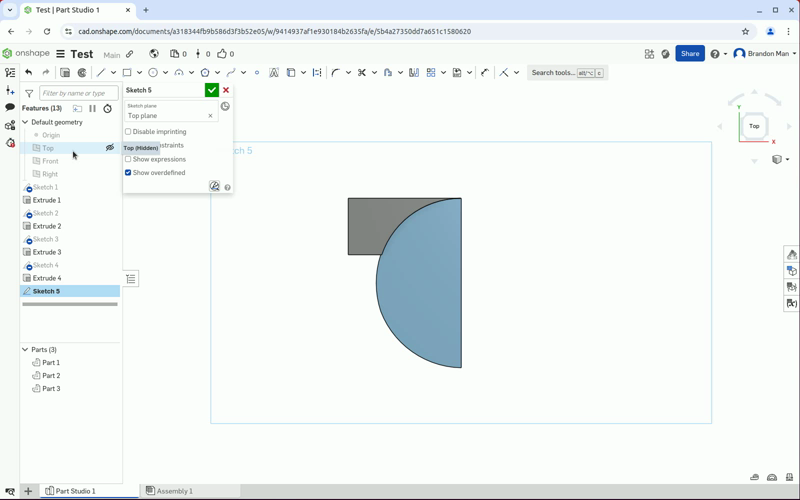
mouse_move(73, 352)
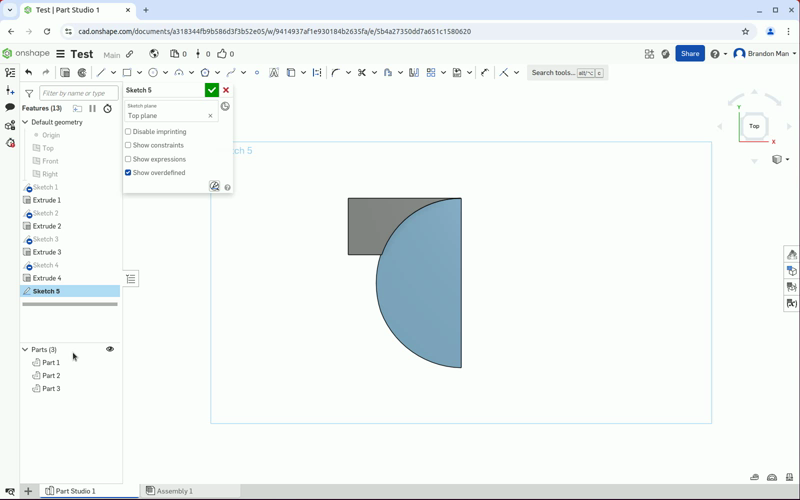
key(y)
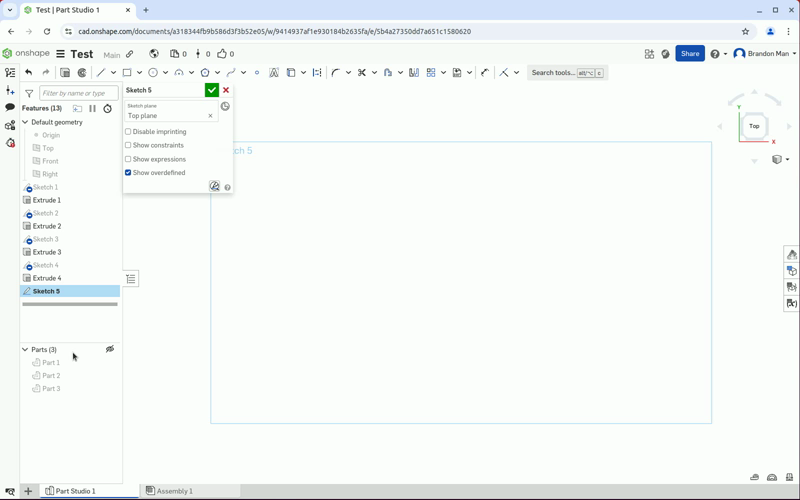
key(l)
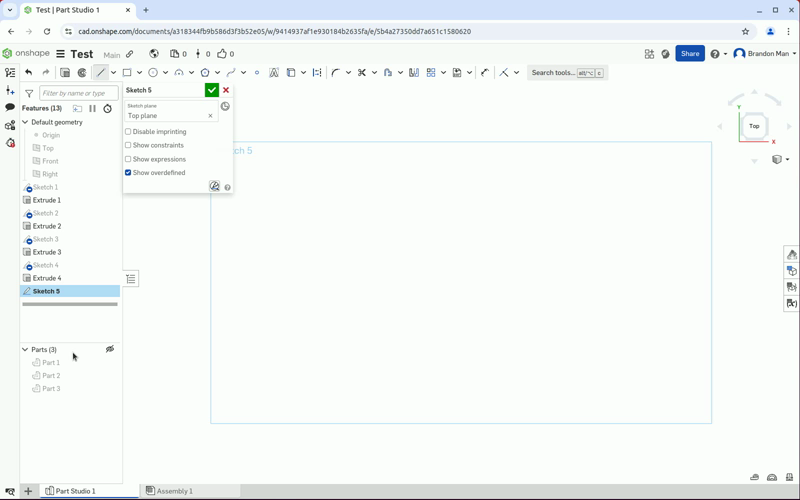
key_down(shift)
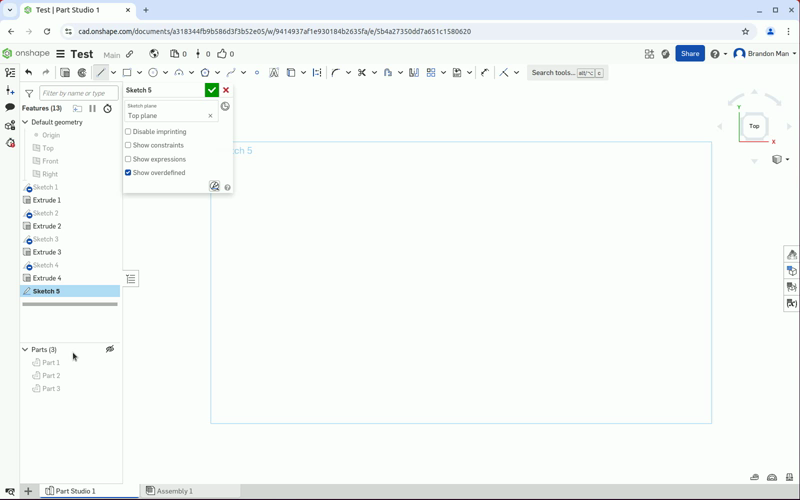
mouse_move(380, 254)
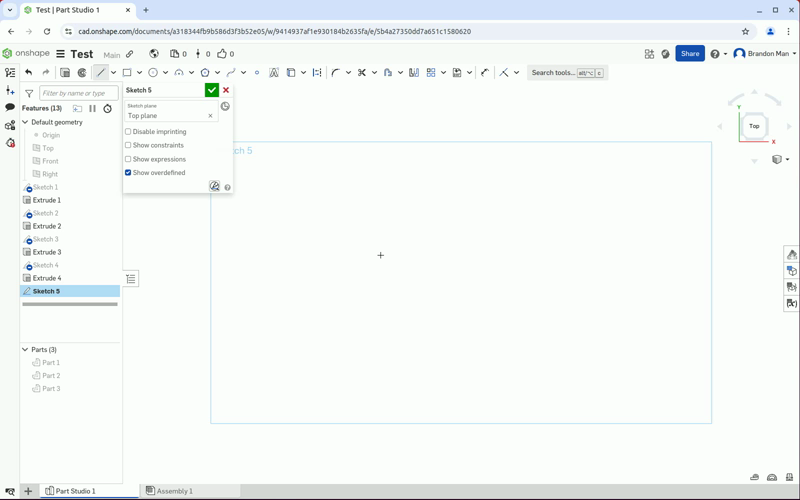
click(380, 254)
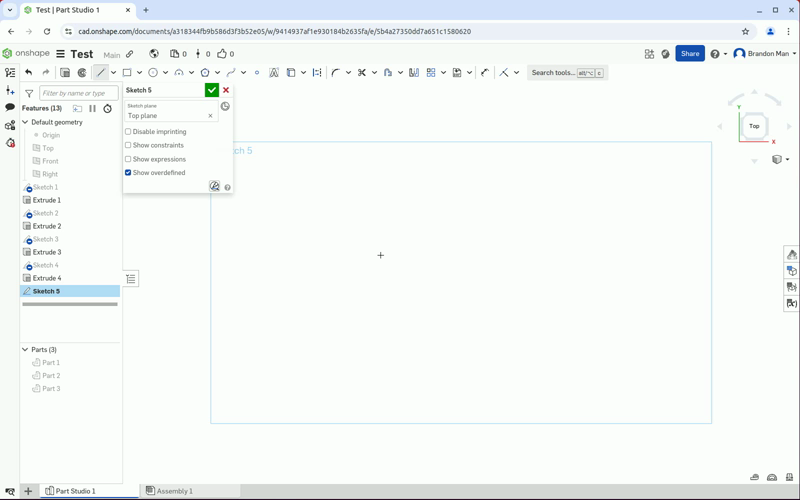
key_up(shift)
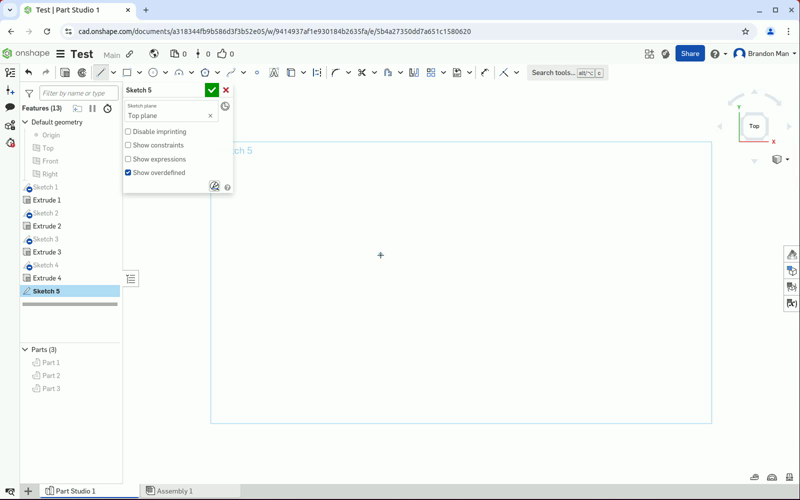
key_down(shift)
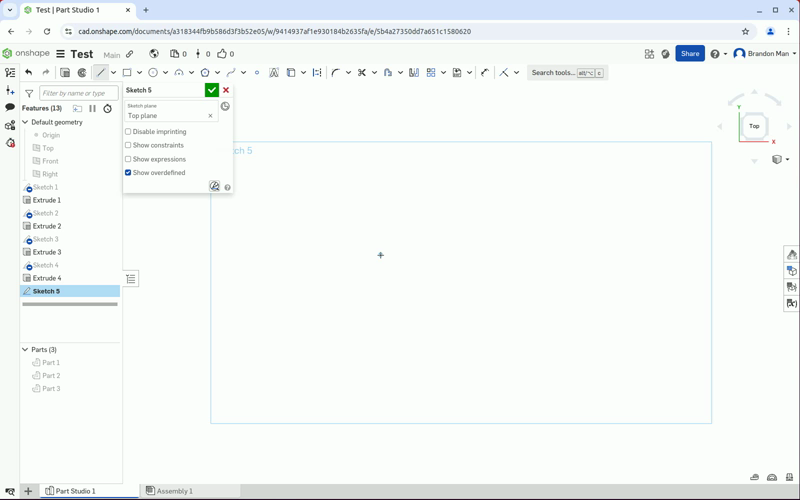
mouse_move(461, 254)
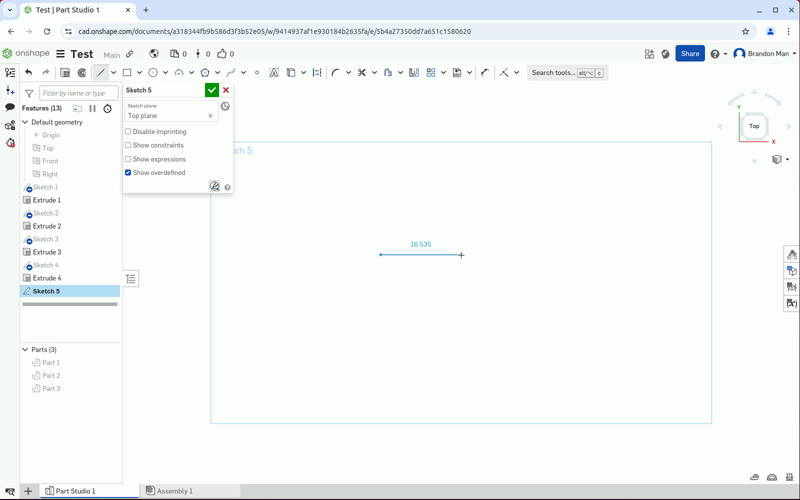
click(461, 254)
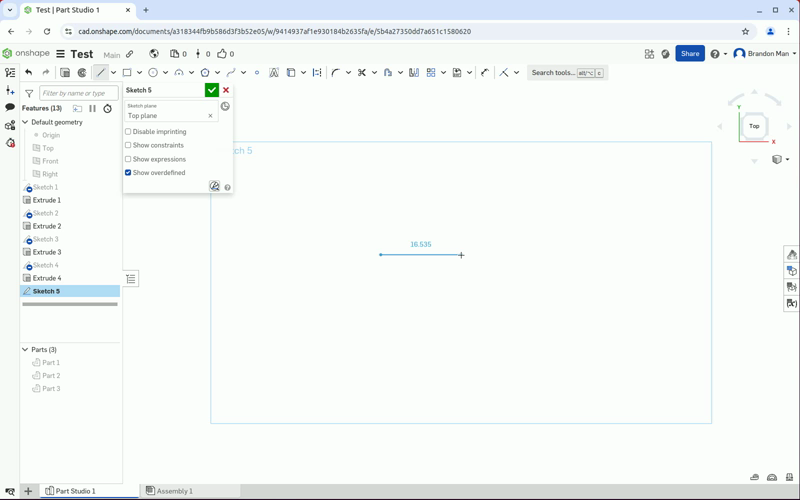
key_up(shift)
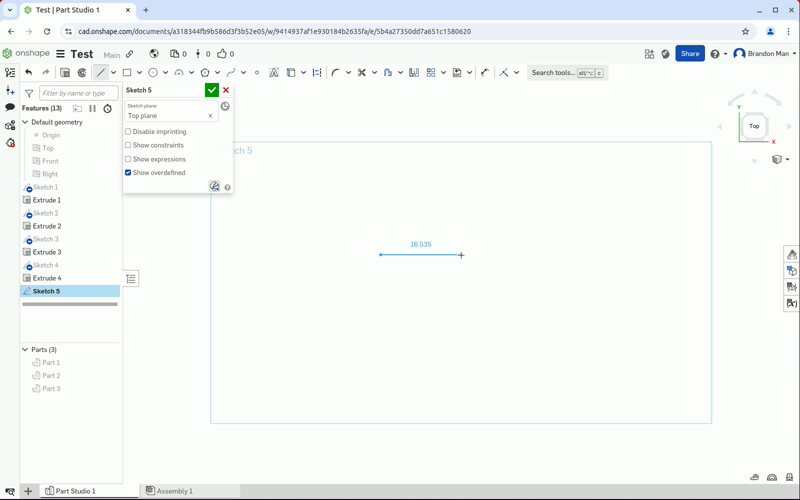
key_down(shift)
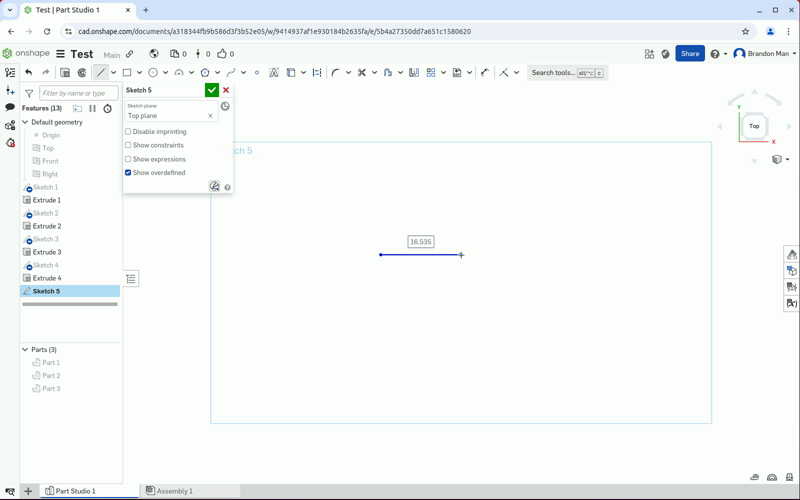
mouse_move(491, 254)
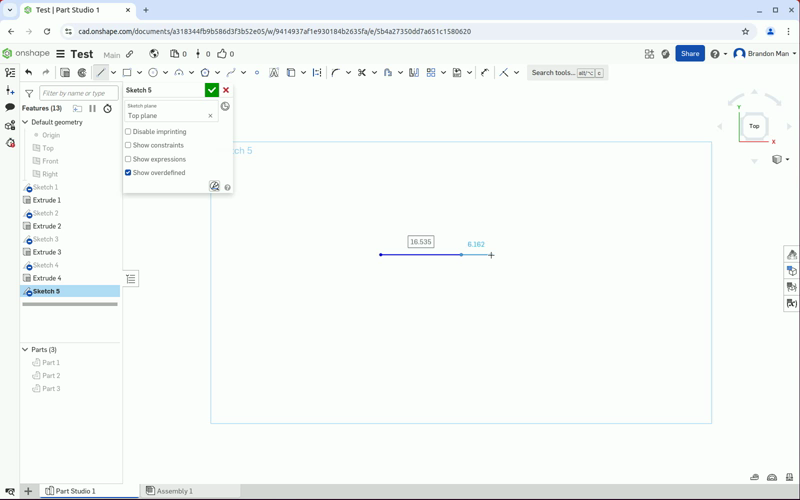
mouse_move(461, 198)
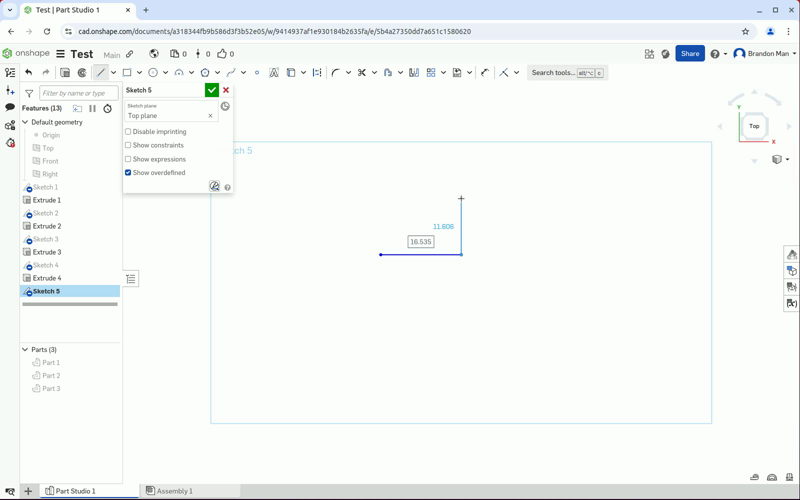
click(461, 198)
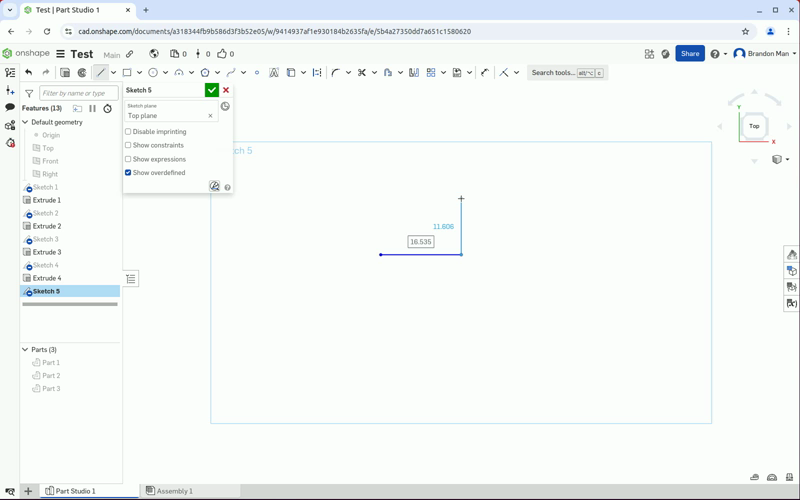
key_up(shift)
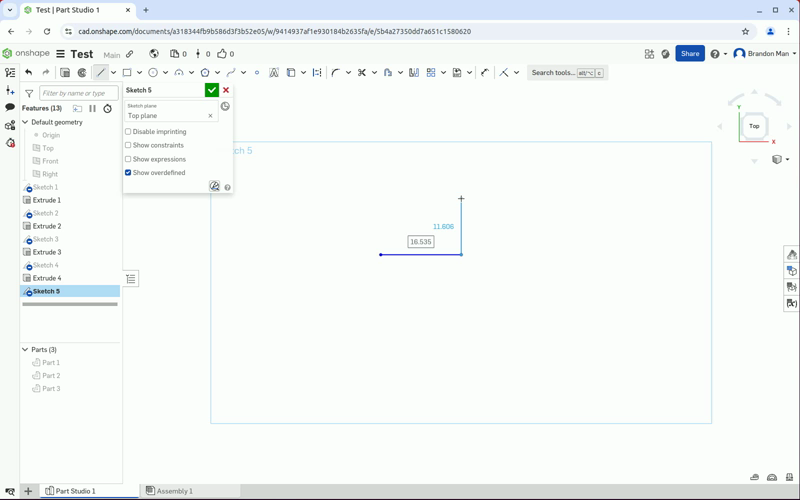
key(esc)
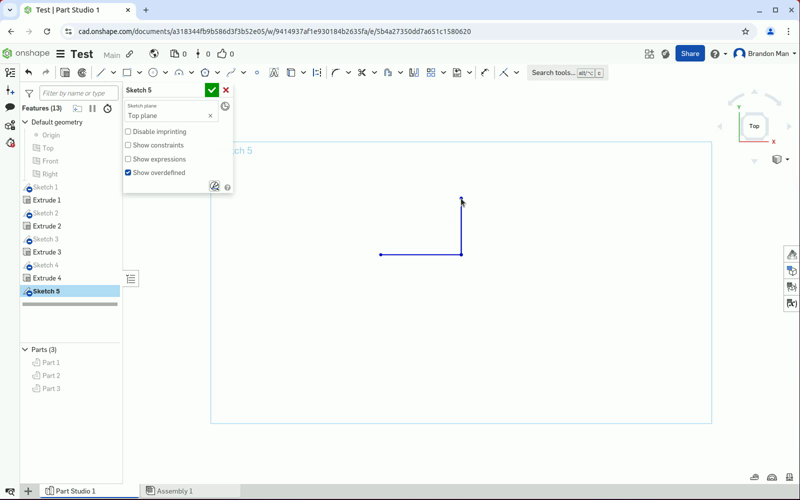
key(a)
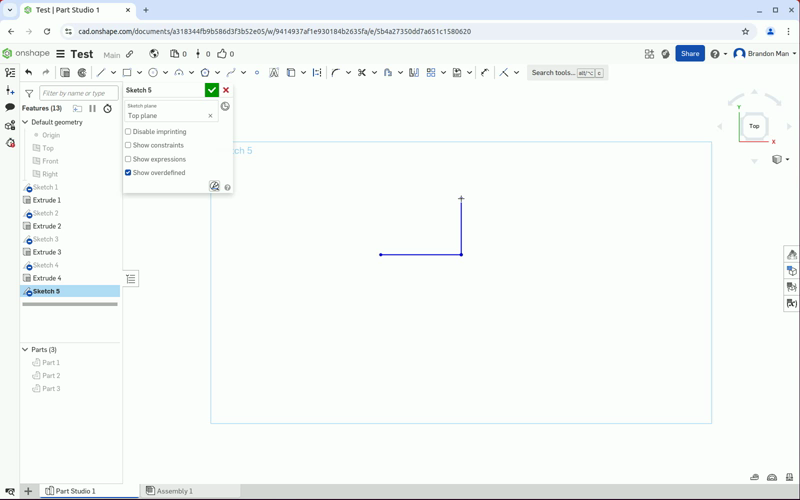
mouse_move(461, 198)
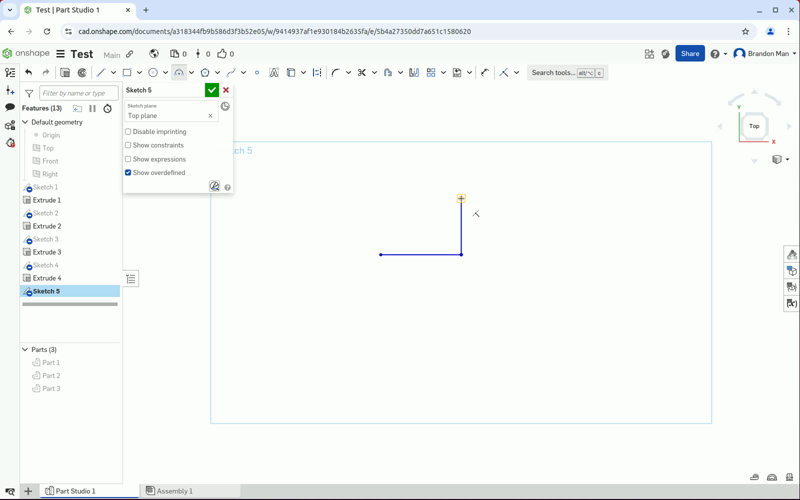
click(461, 198)
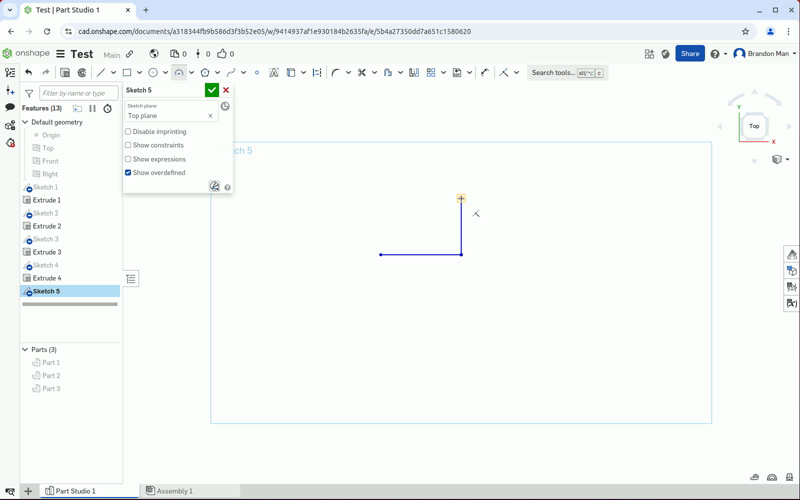
mouse_move(380, 254)
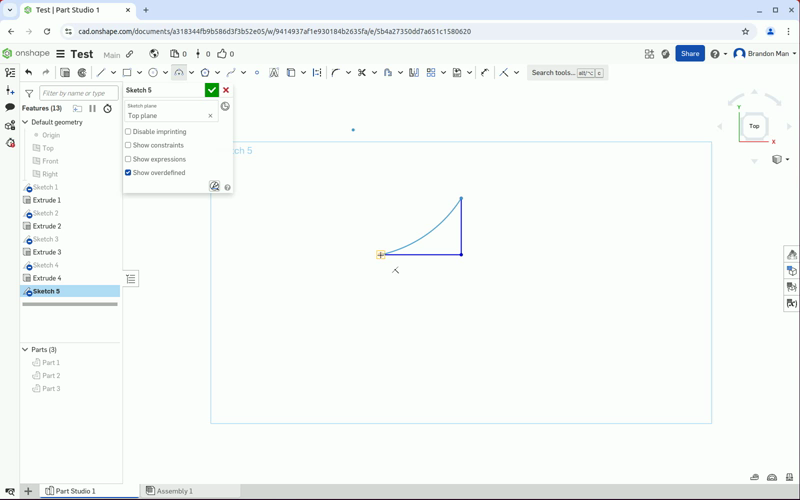
click(380, 254)
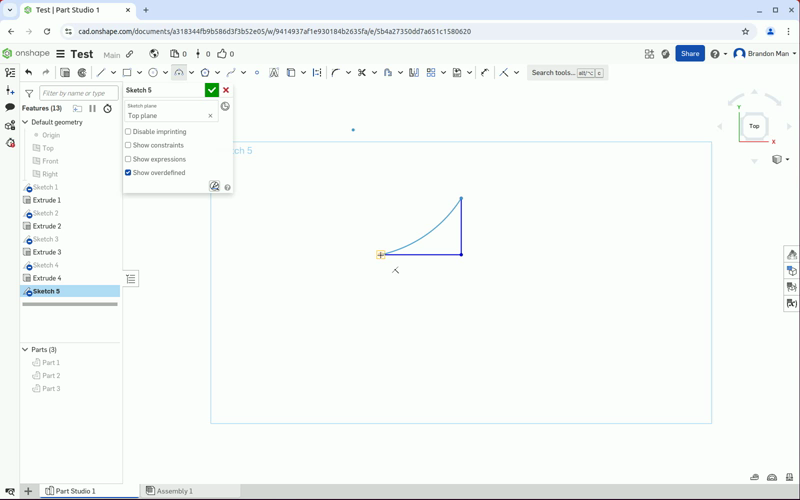
key_down(shift)
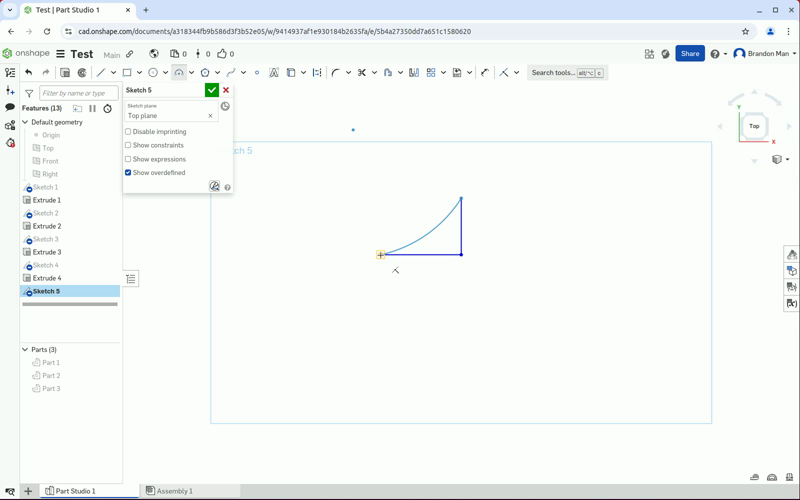
mouse_move(412, 213)
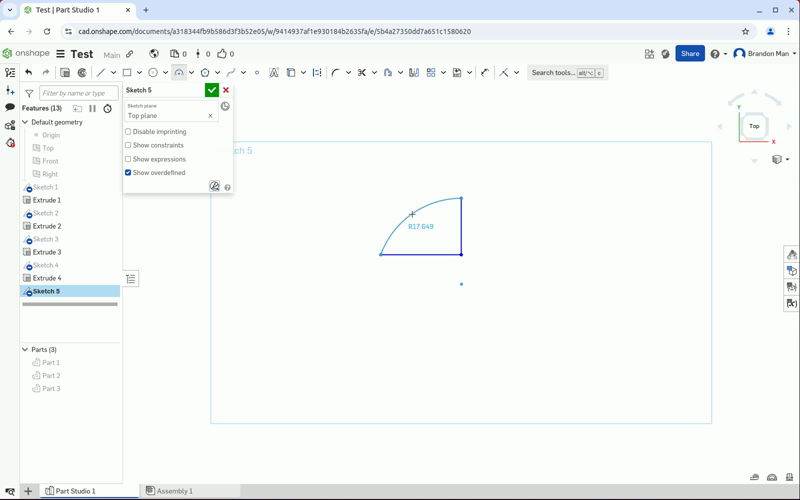
click(412, 213)
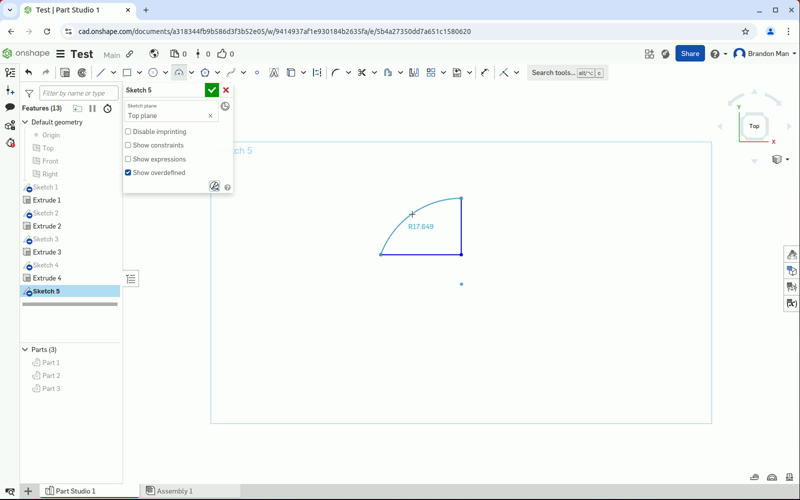
key_up(shift)
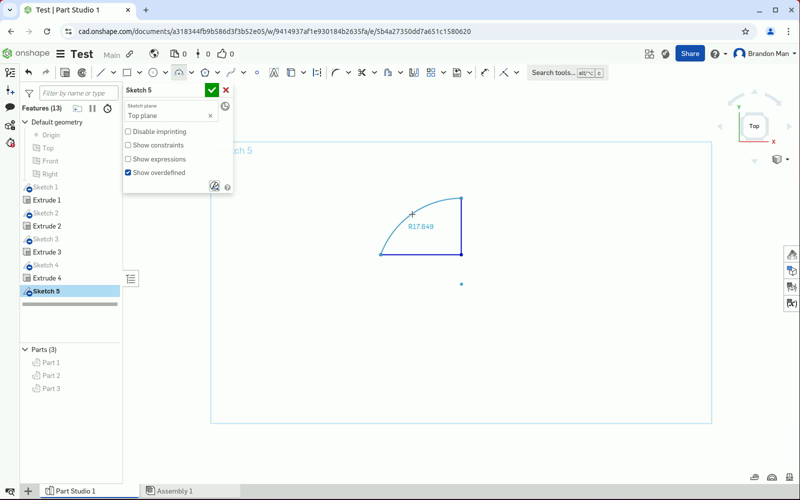
key(esc)
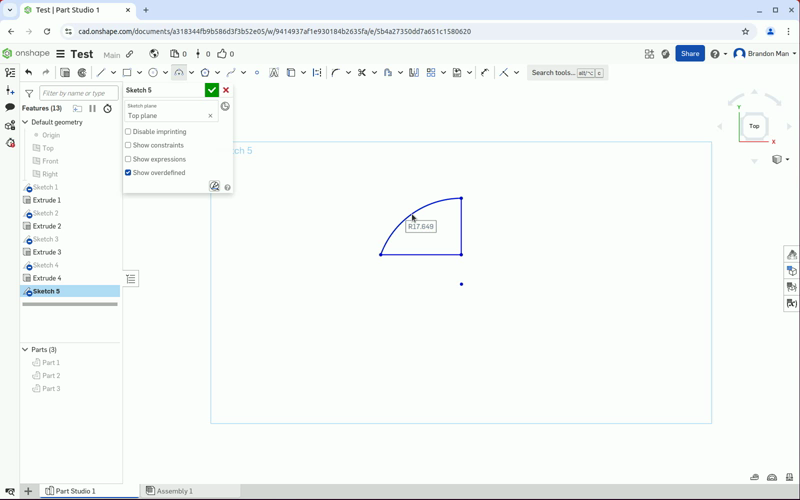
mouse_move(416, 217)
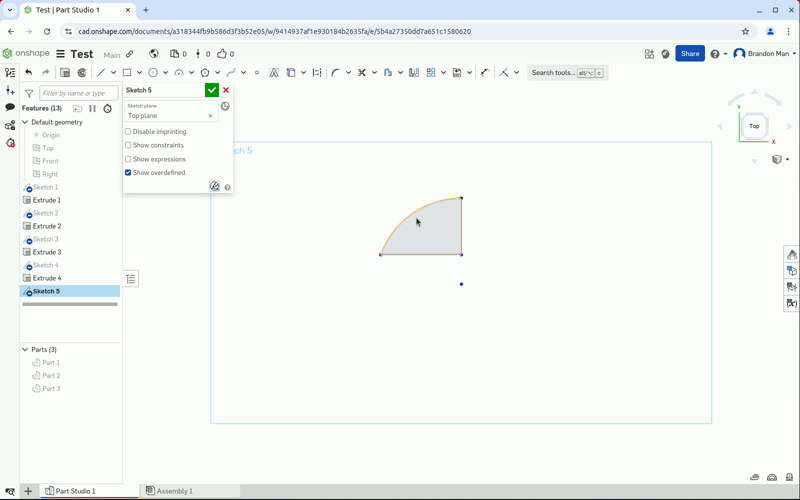
click(416, 217)
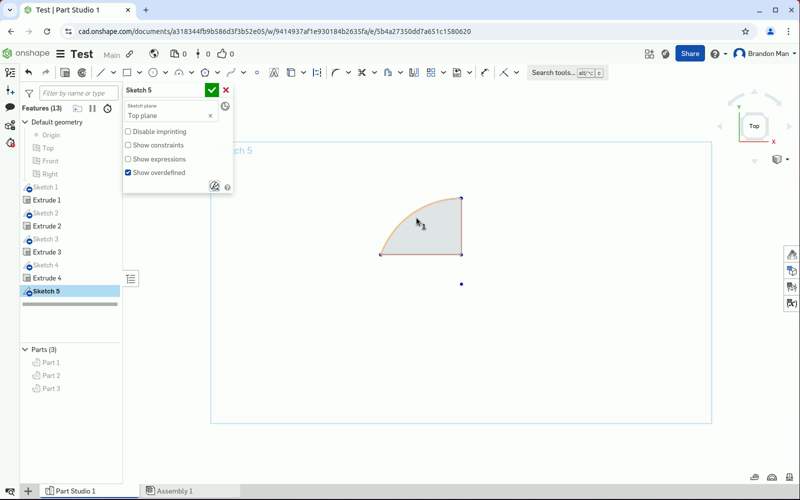
mouse_move(73, 352)
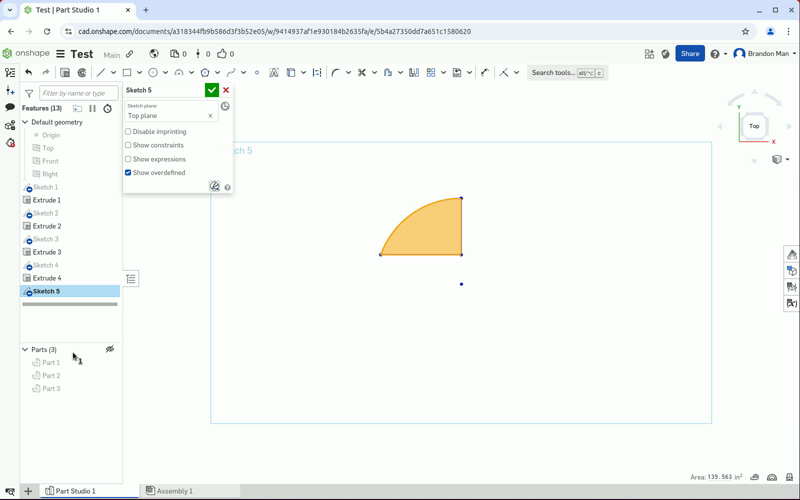
key(shift+y)
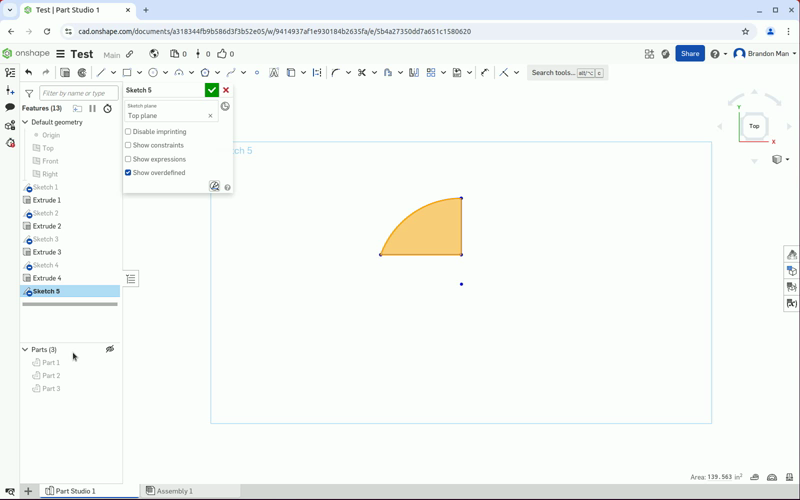
key(shift+e)
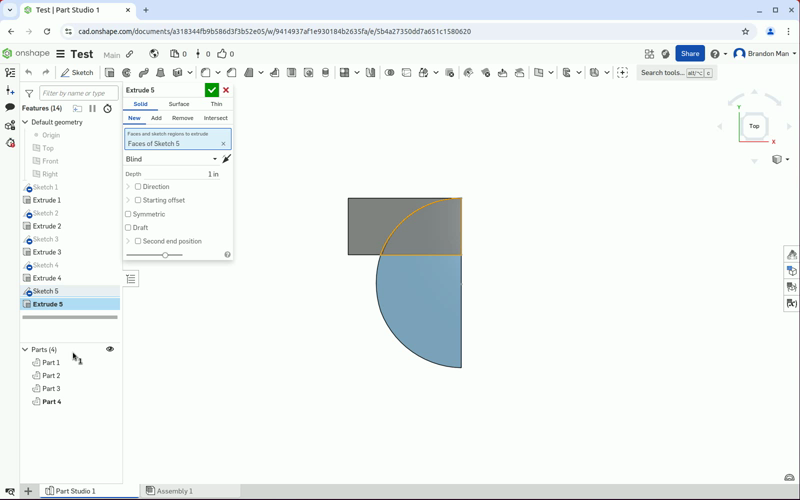
mouse_move(143, 106)
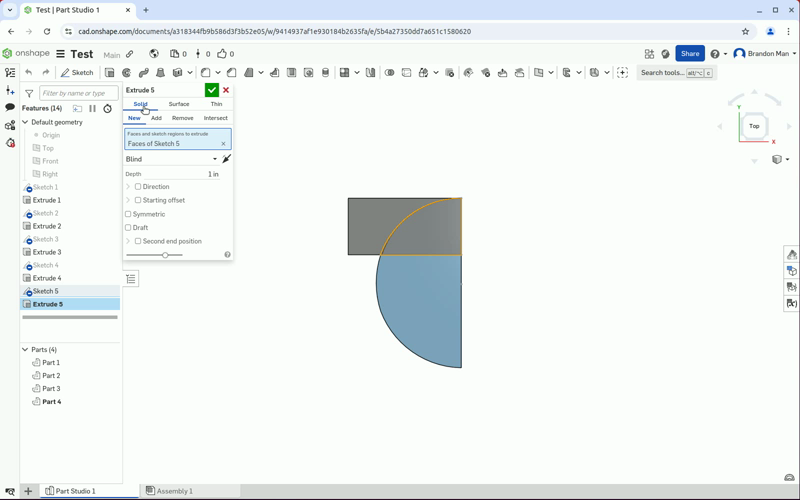
click(143, 106)
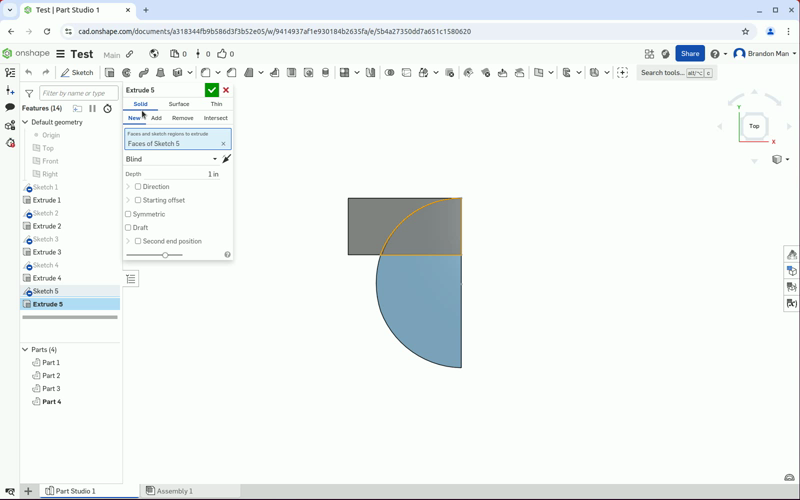
mouse_move(137, 120)
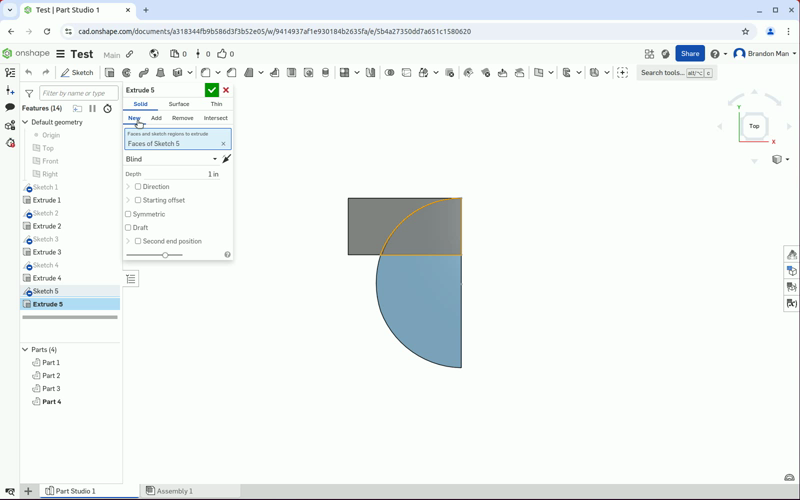
click(137, 120)
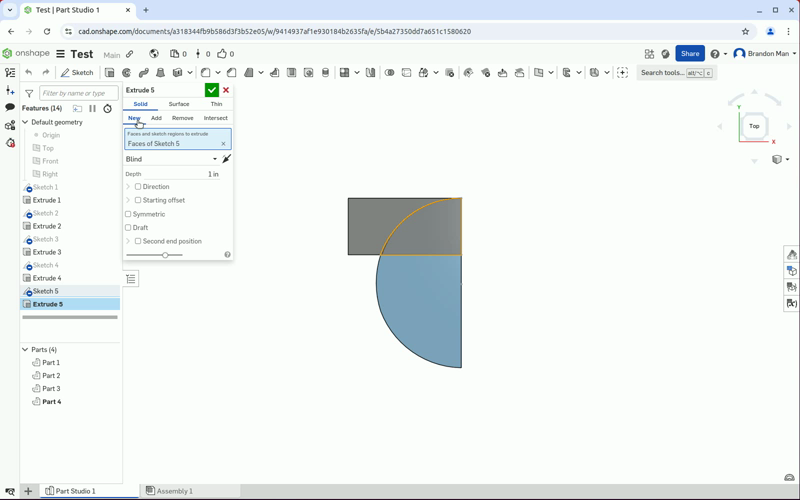
key(tab, 4)
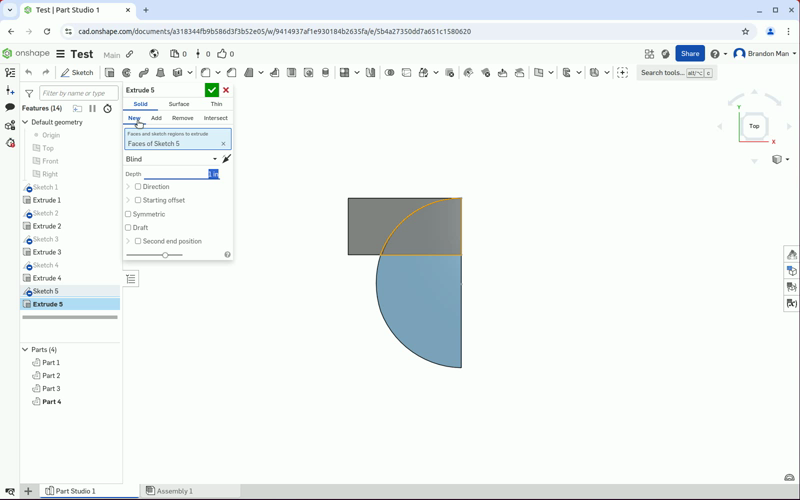
text(6.981)
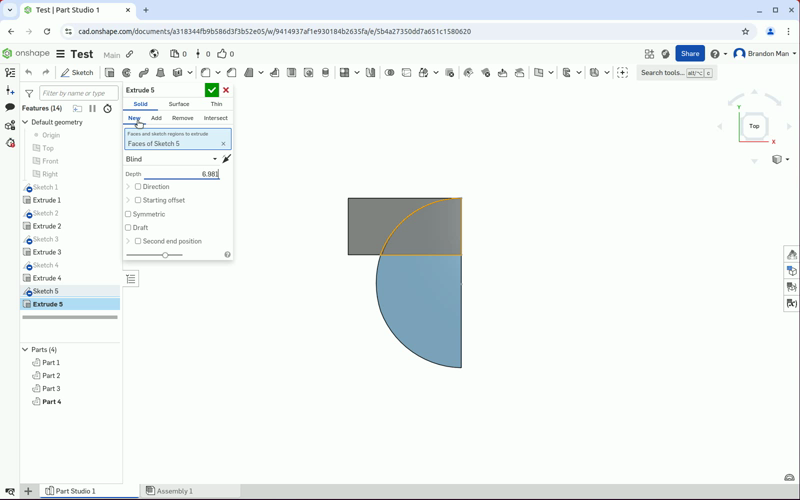
key(enter)
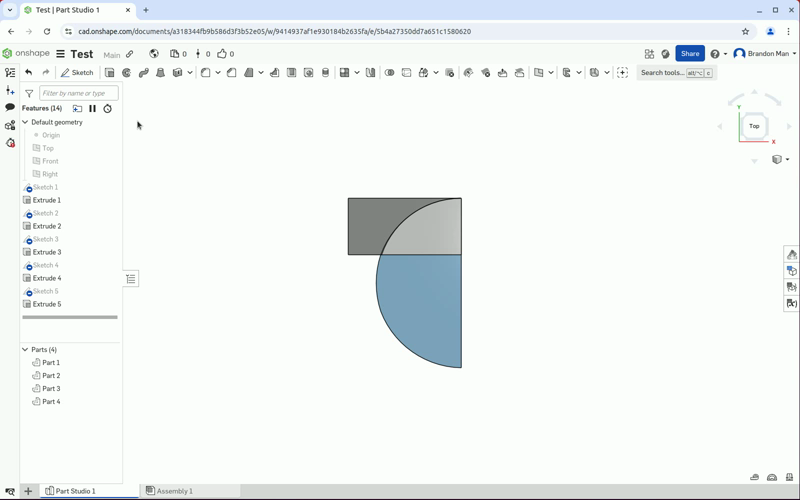
key(shift+h)
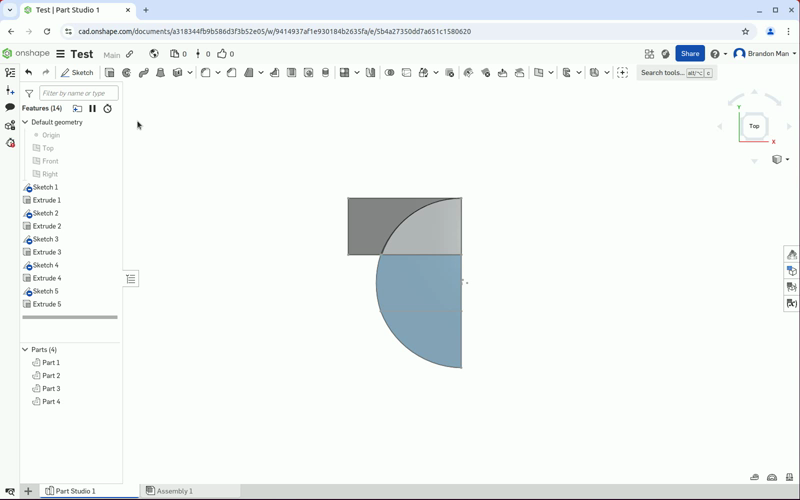
key(shift+h)
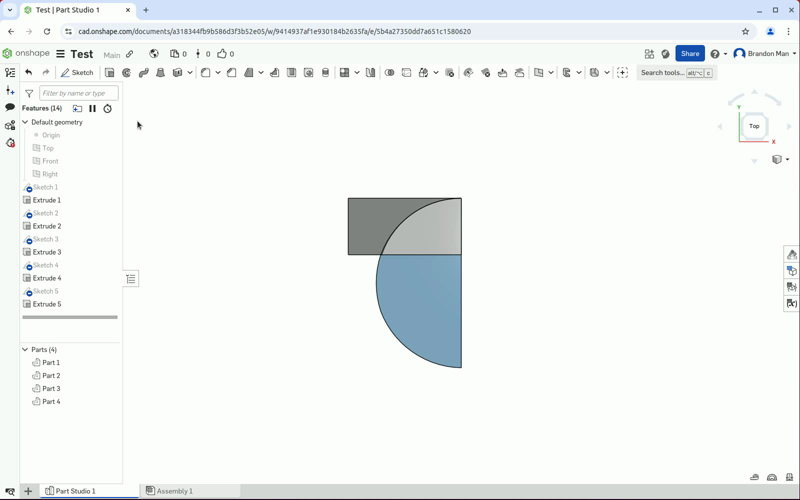
mouse_move(73, 189)
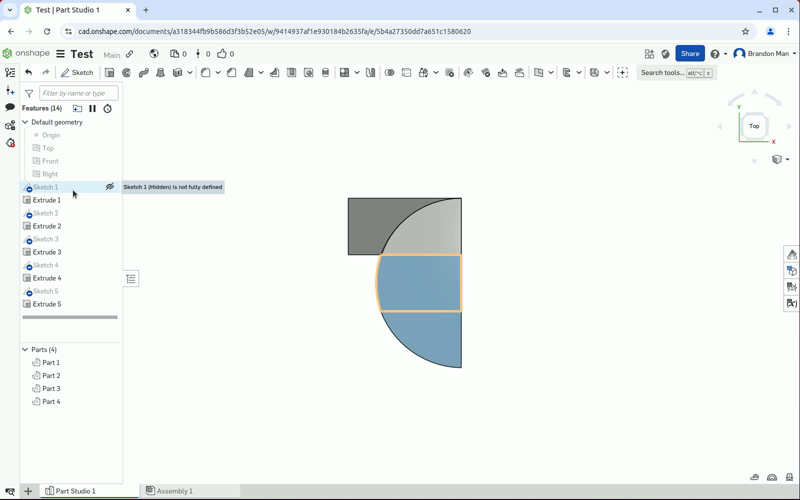
click(73, 189)
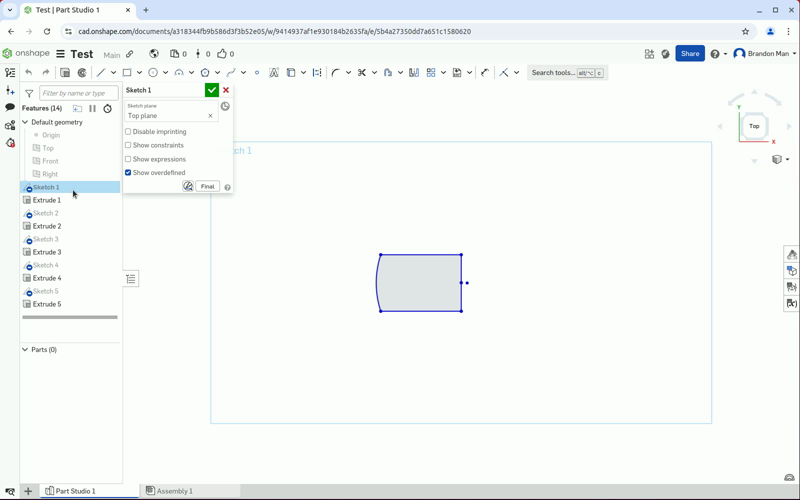
mouse_move(229, 92)
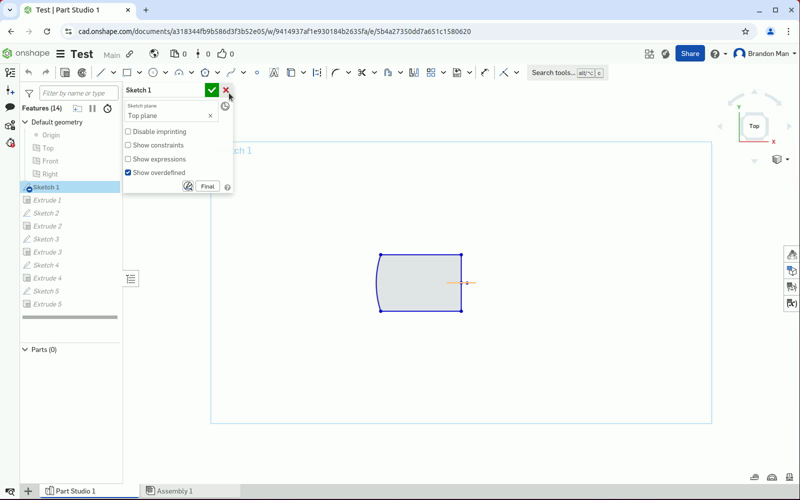
click(229, 92)
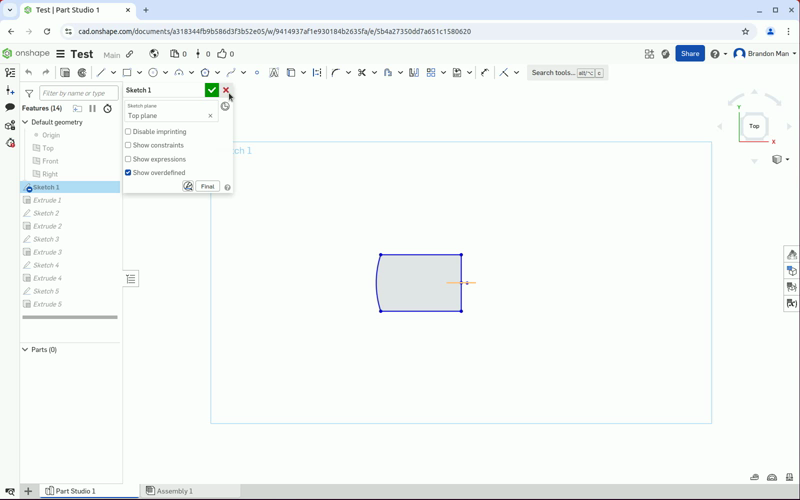
key(shift+s)
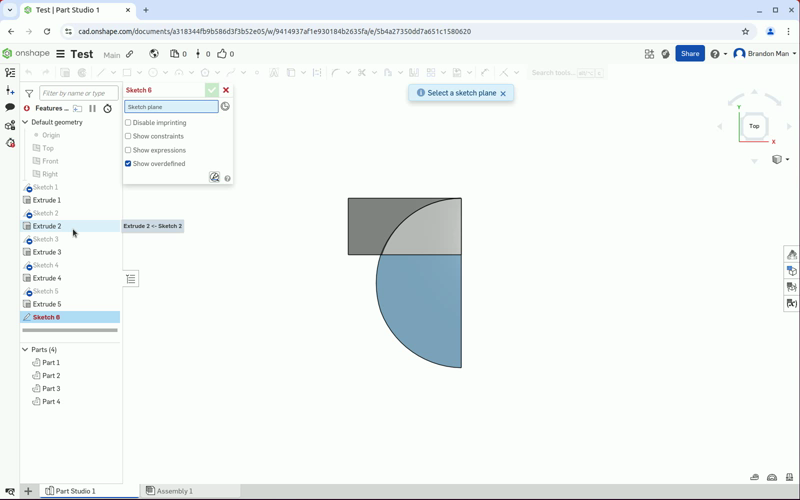
scroll(3)
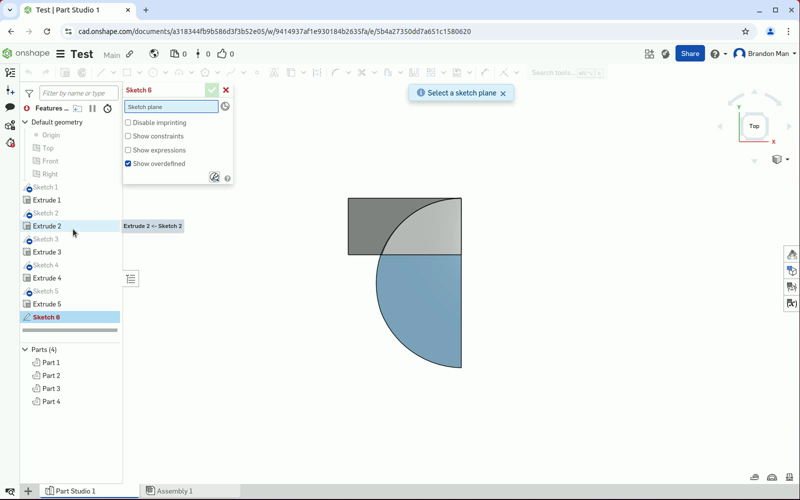
mouse_move(73, 150)
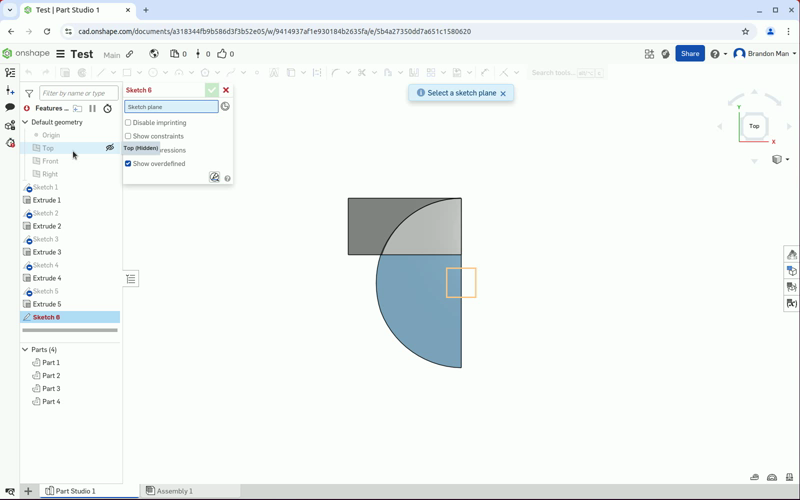
click(73, 150)
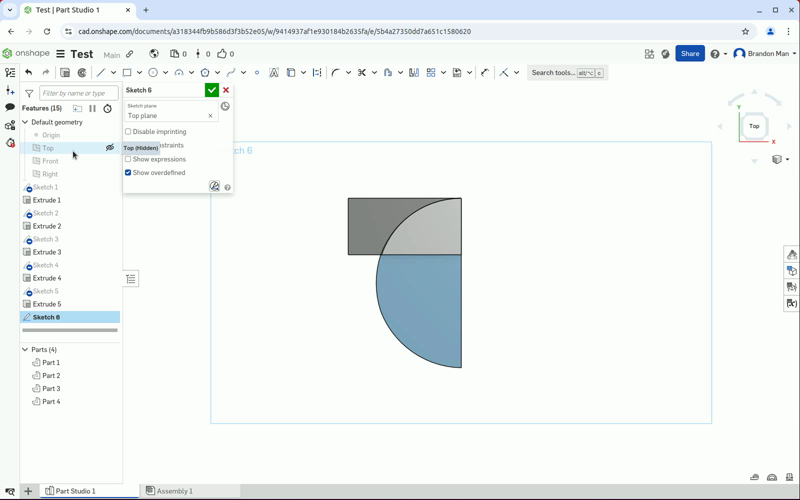
mouse_move(73, 352)
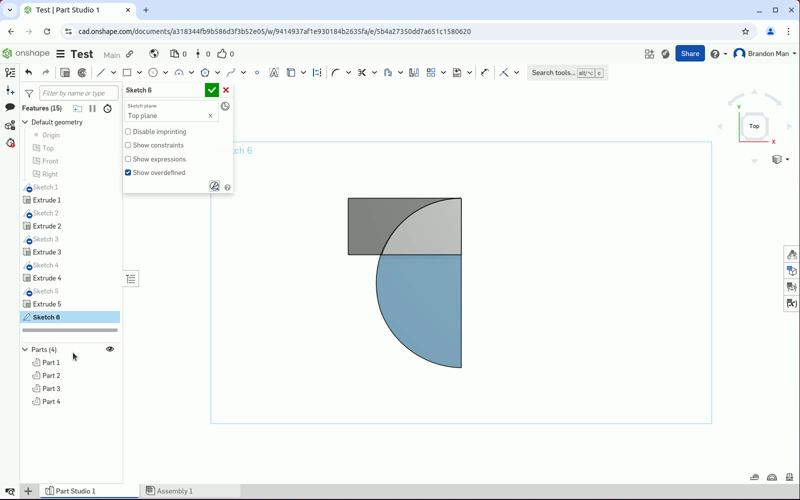
key(y)
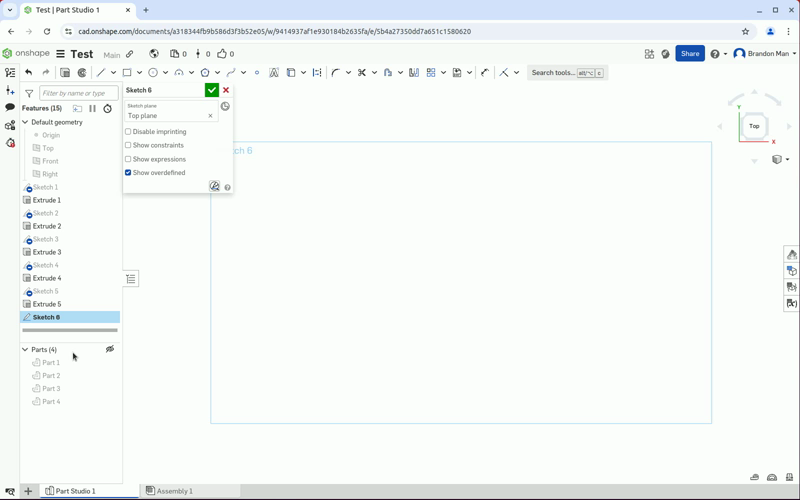
key(l)
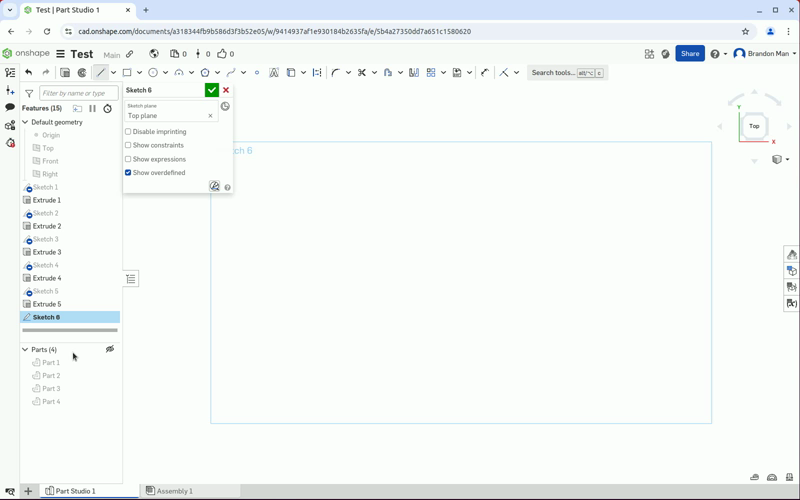
key_down(shift)
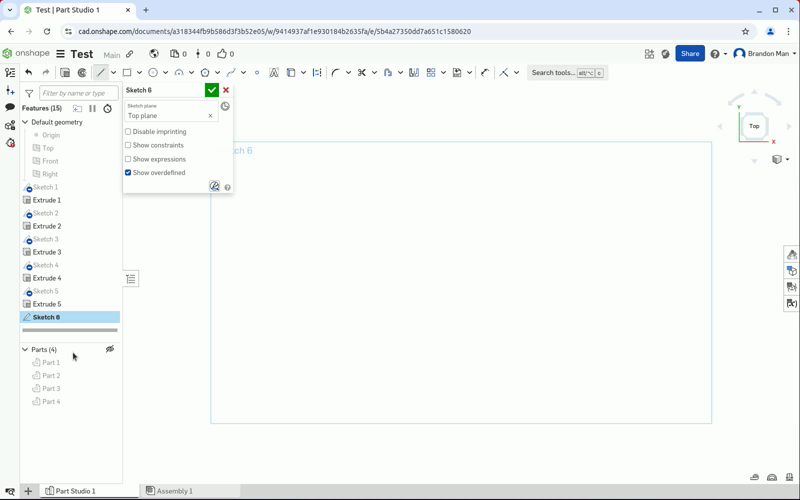
mouse_move(348, 367)
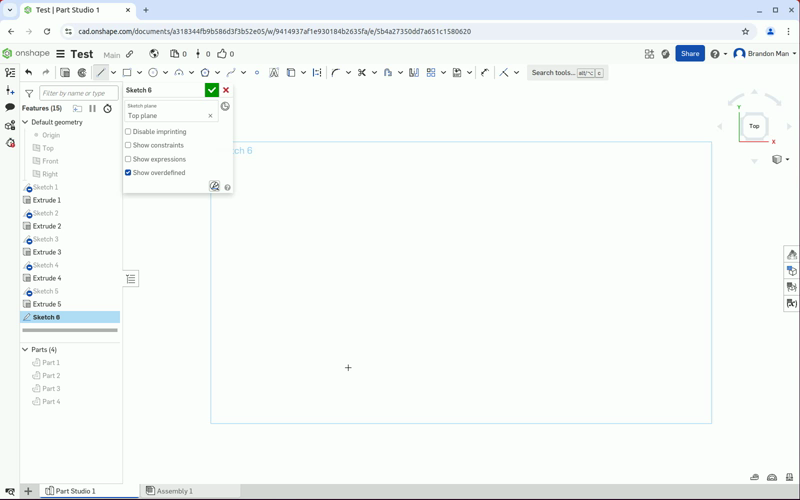
click(348, 367)
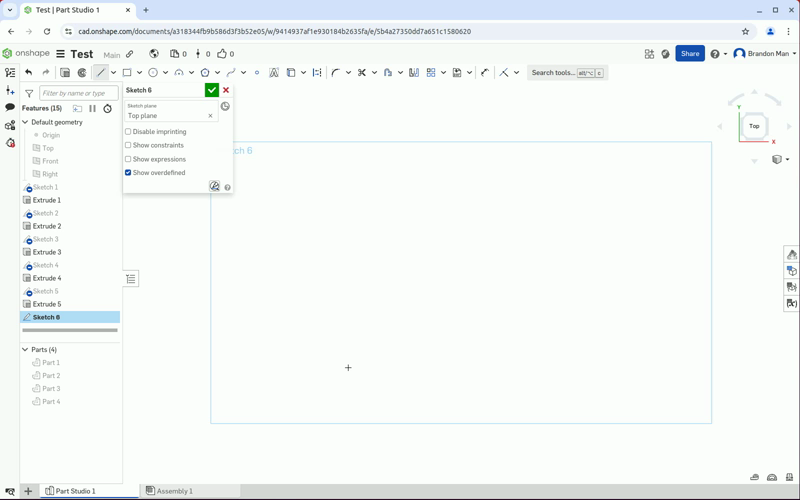
key_up(shift)
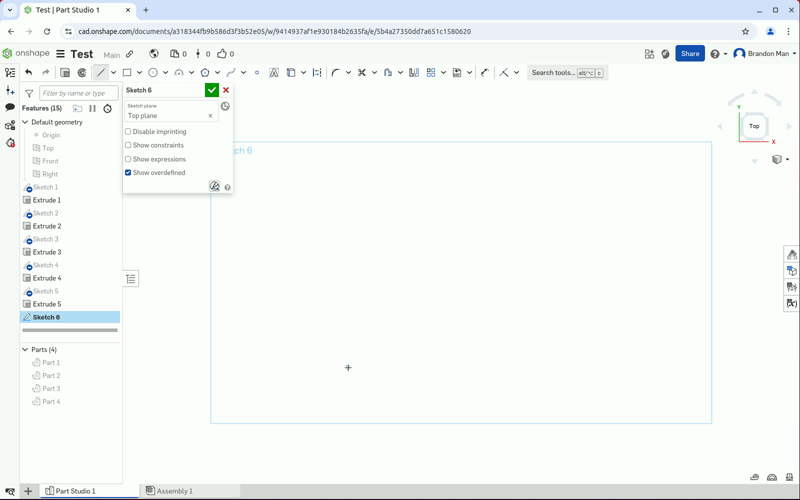
key_down(shift)
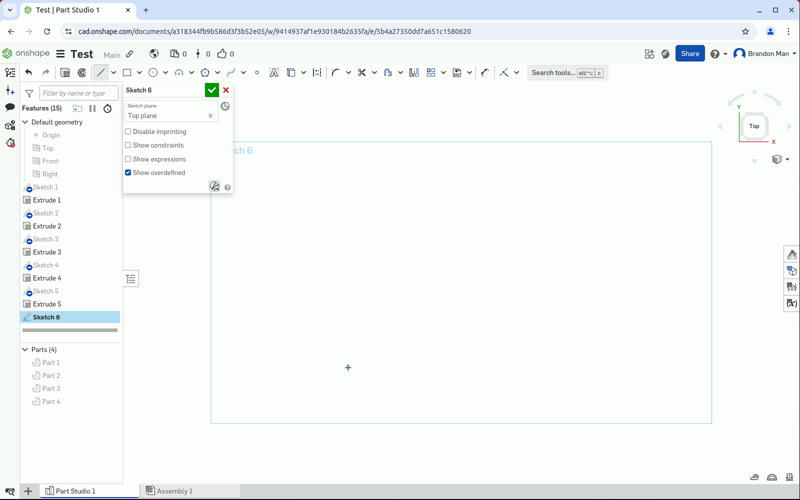
mouse_move(460, 367)
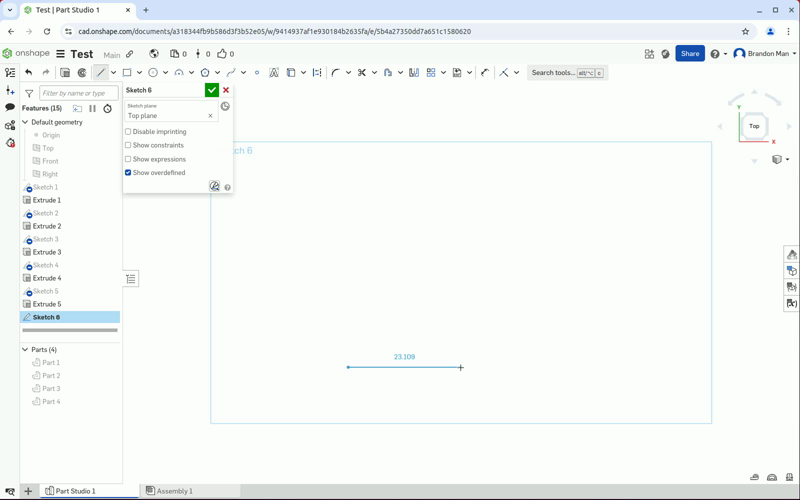
click(460, 367)
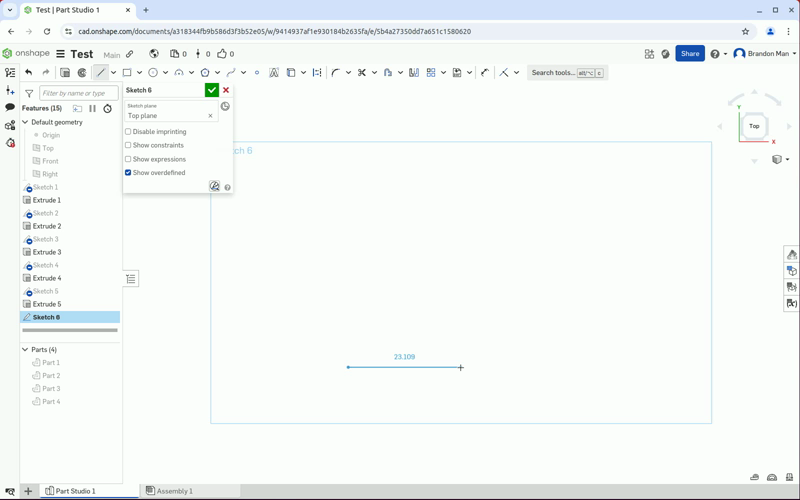
key_up(shift)
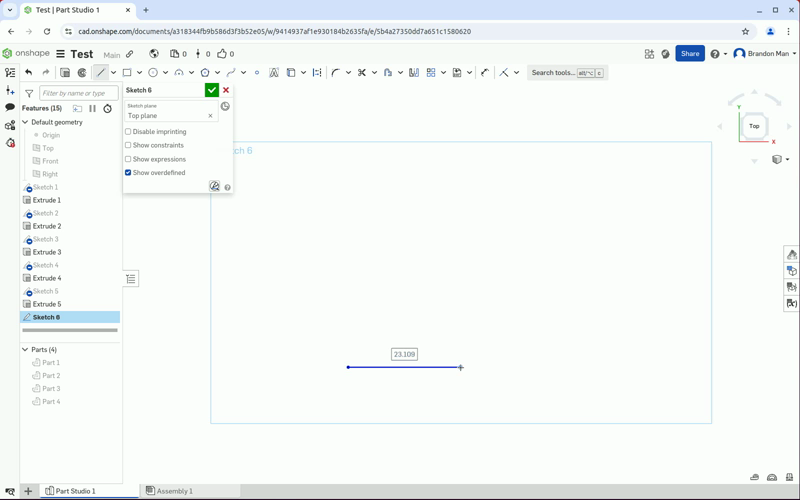
key(esc)
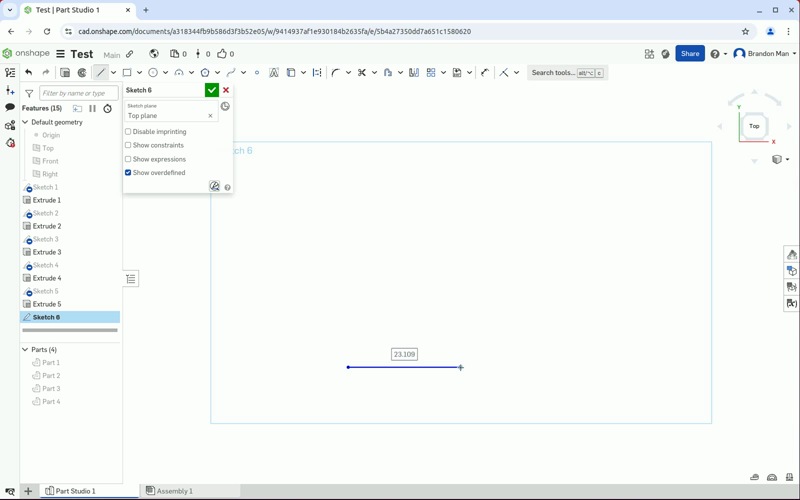
key(a)
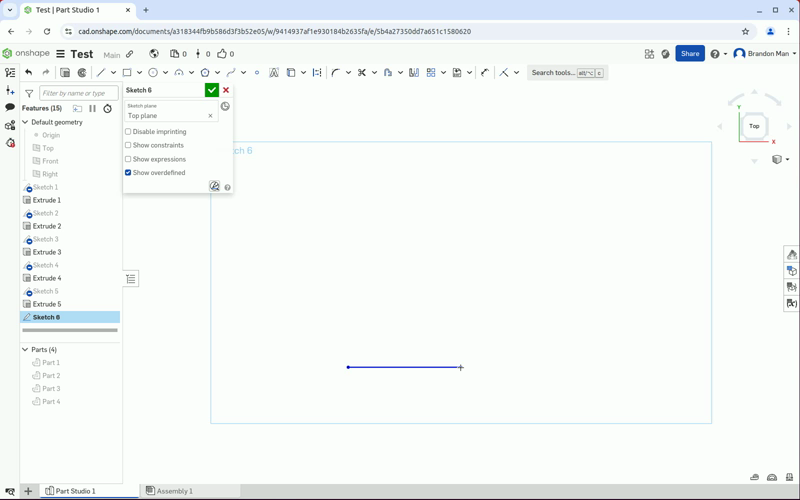
mouse_move(460, 367)
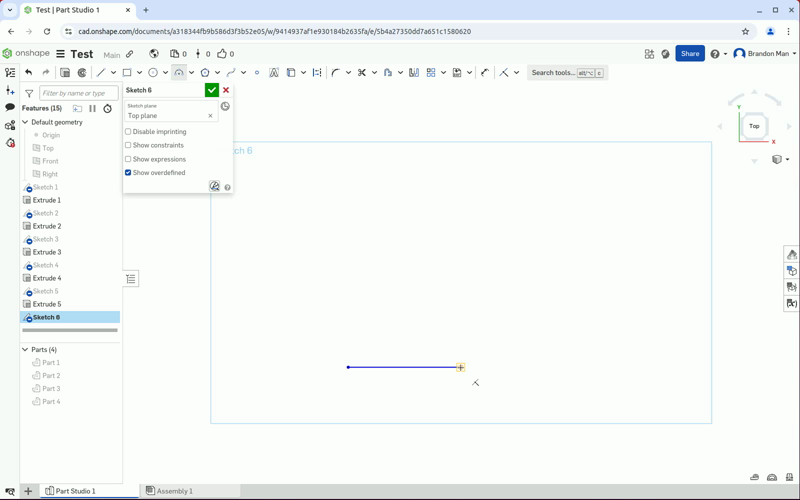
click(460, 367)
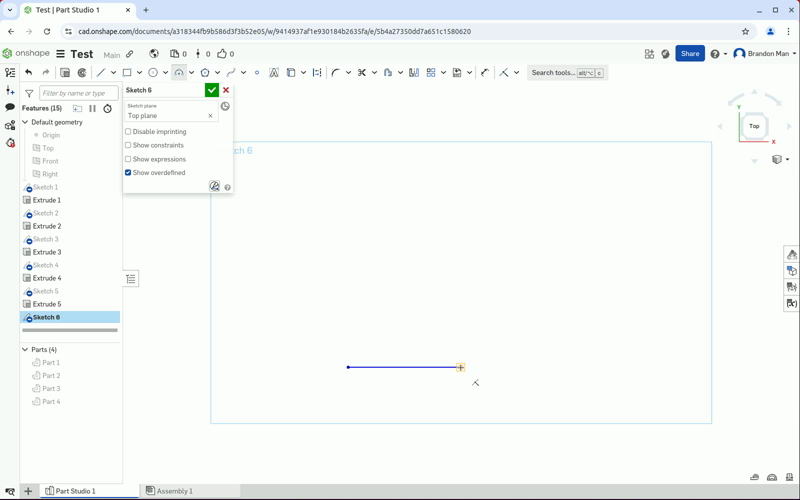
key_down(shift)
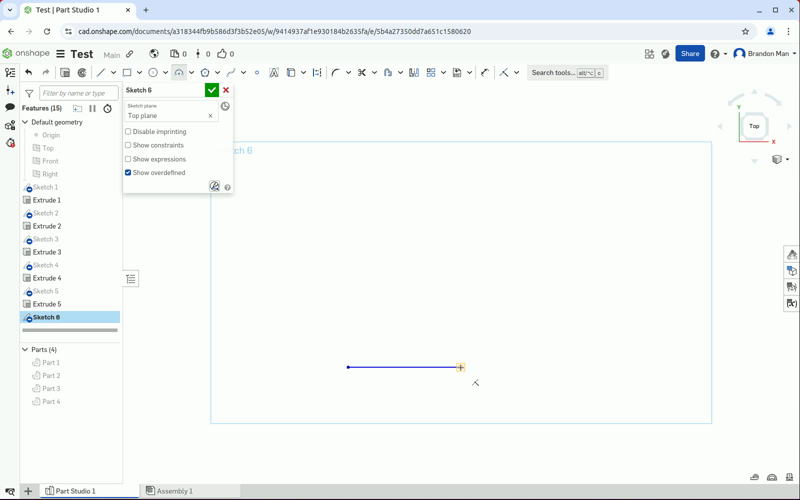
mouse_move(381, 310)
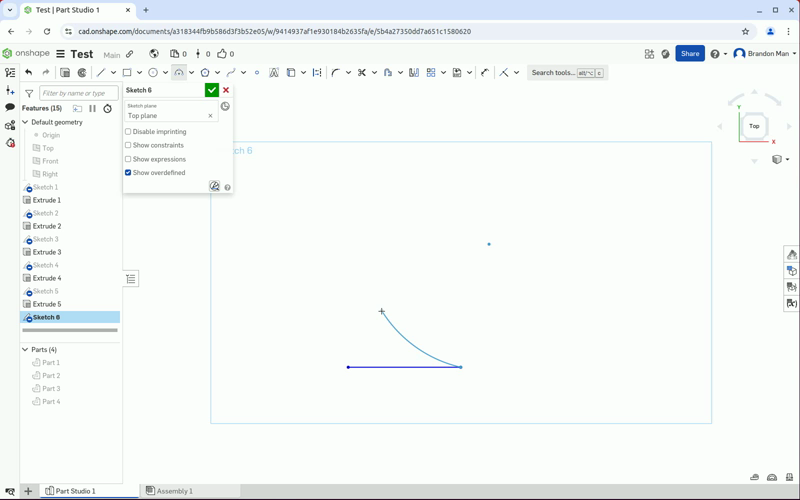
click(381, 310)
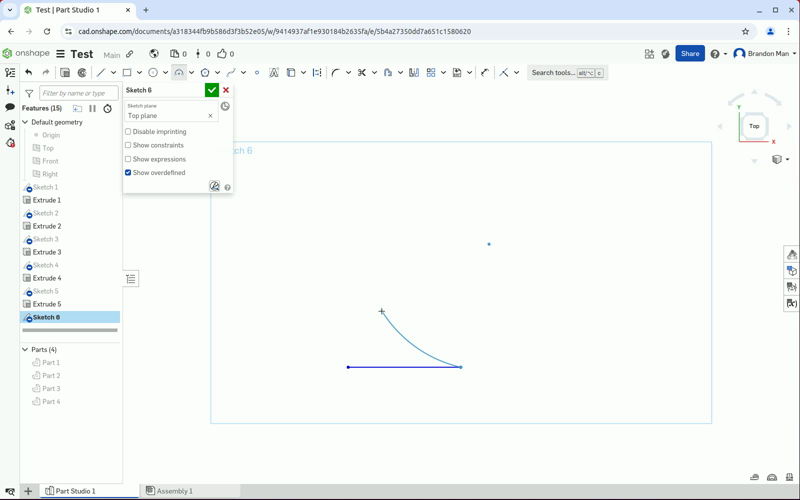
mouse_move(412, 351)
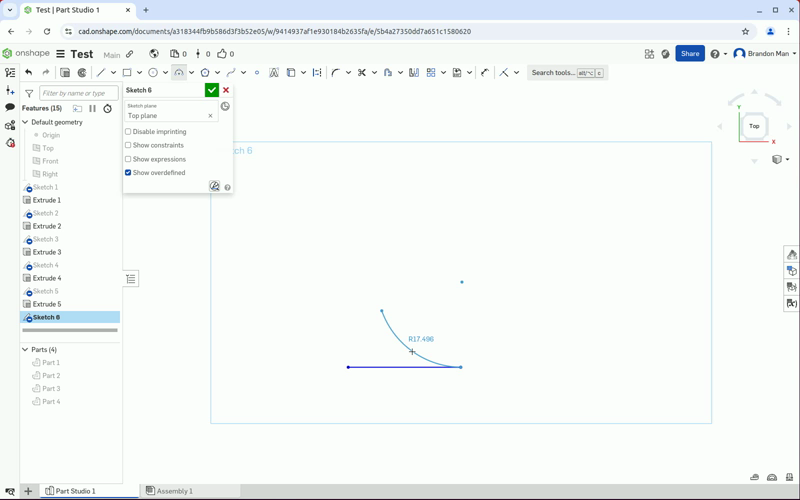
click(412, 351)
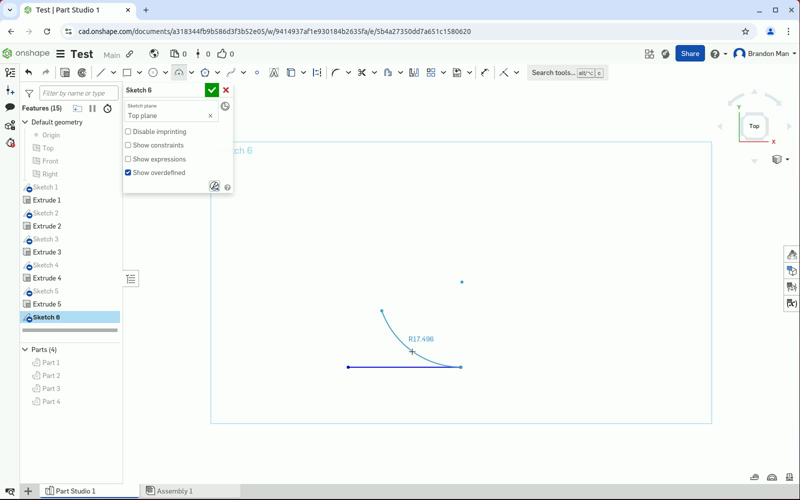
key_up(shift)
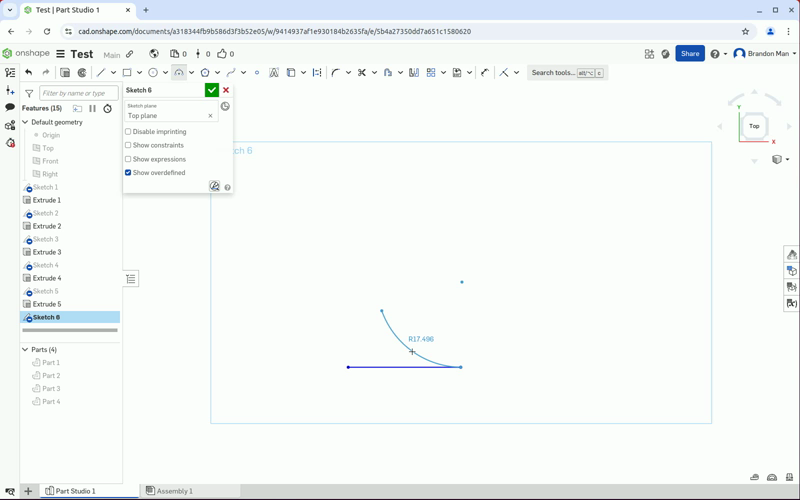
key(esc)
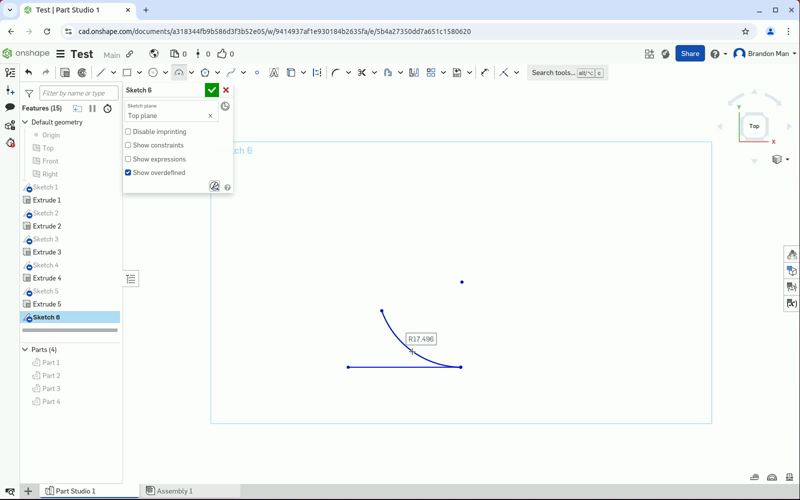
key(l)
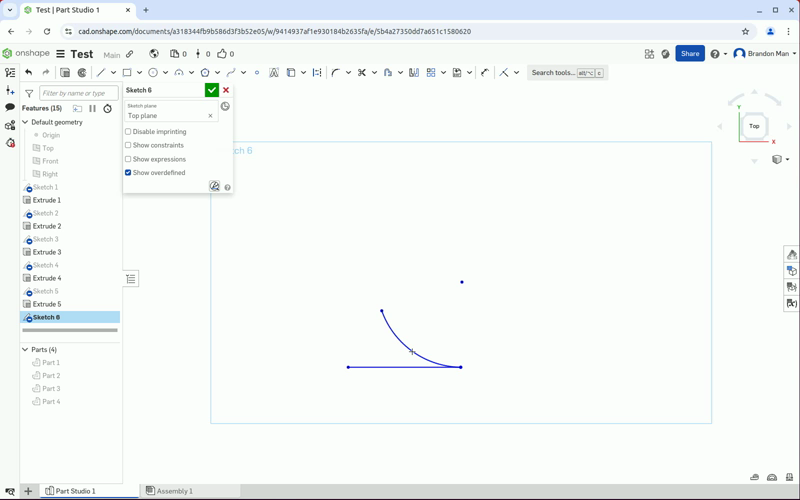
mouse_move(381, 310)
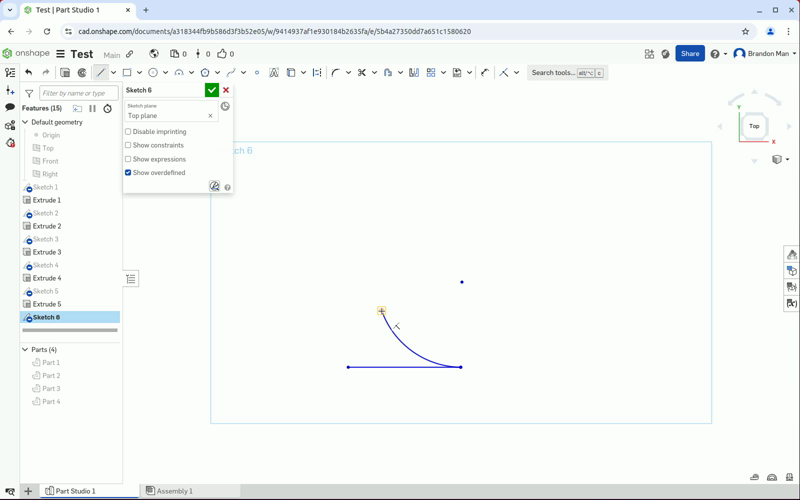
click(381, 310)
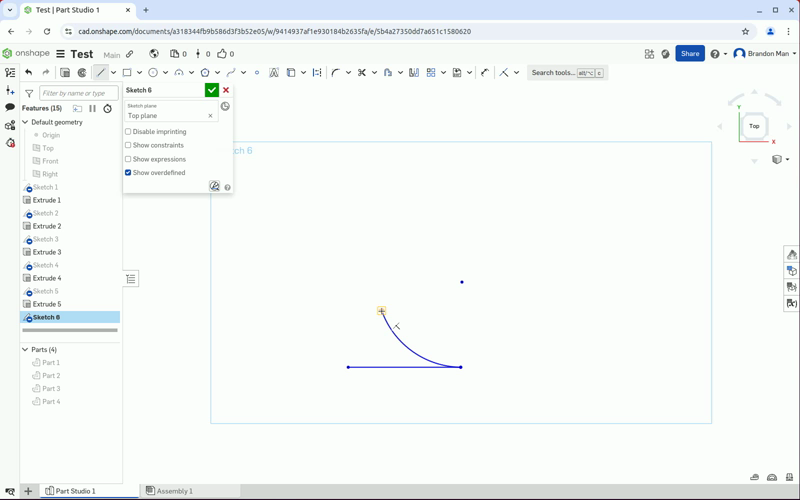
key_down(shift)
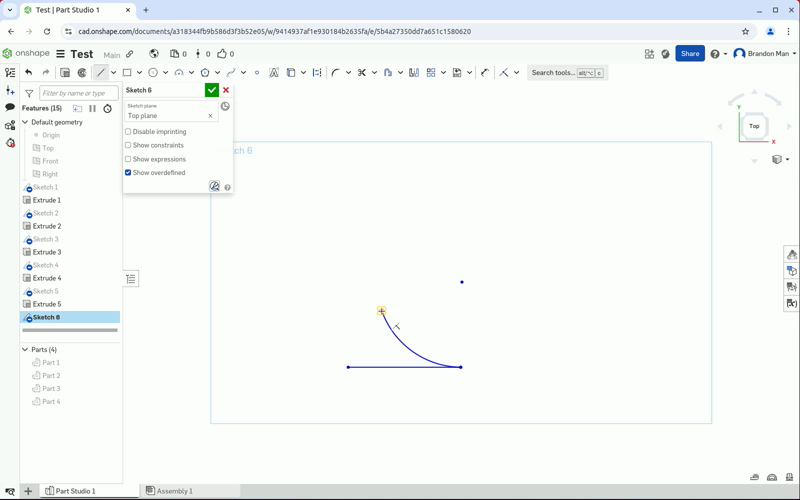
mouse_move(411, 310)
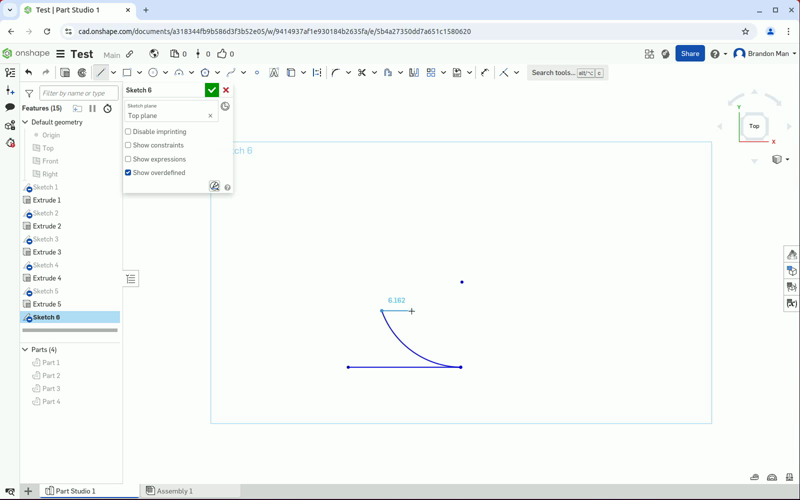
mouse_move(348, 310)
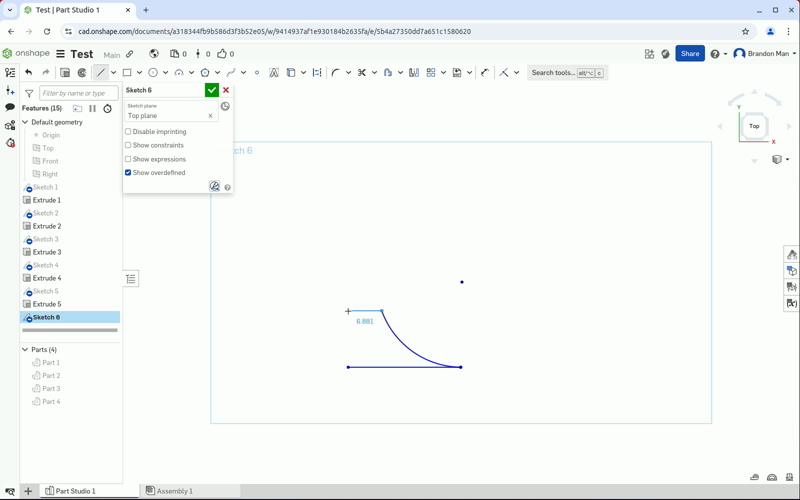
click(348, 310)
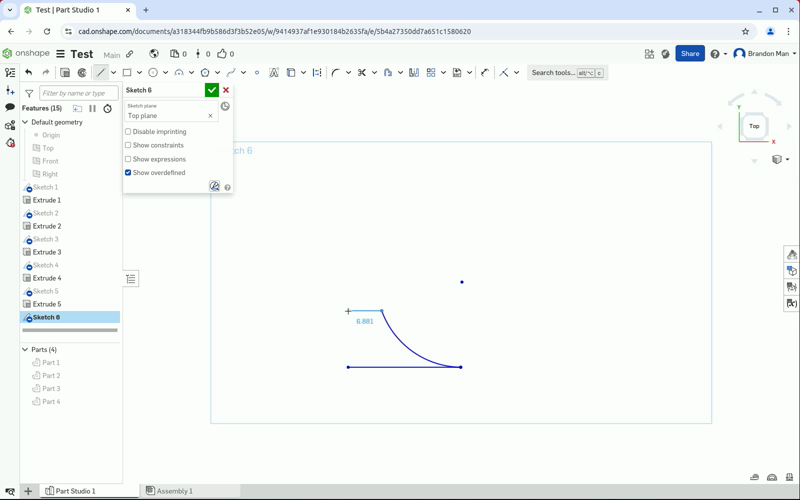
key_up(shift)
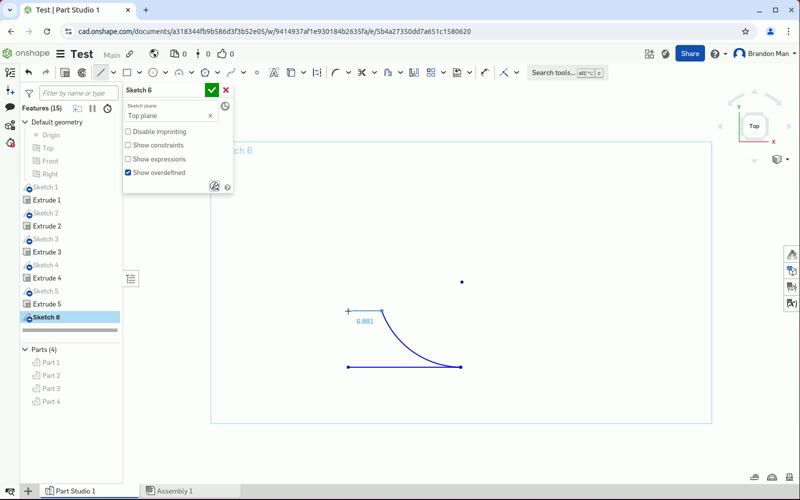
mouse_move(378, 310)
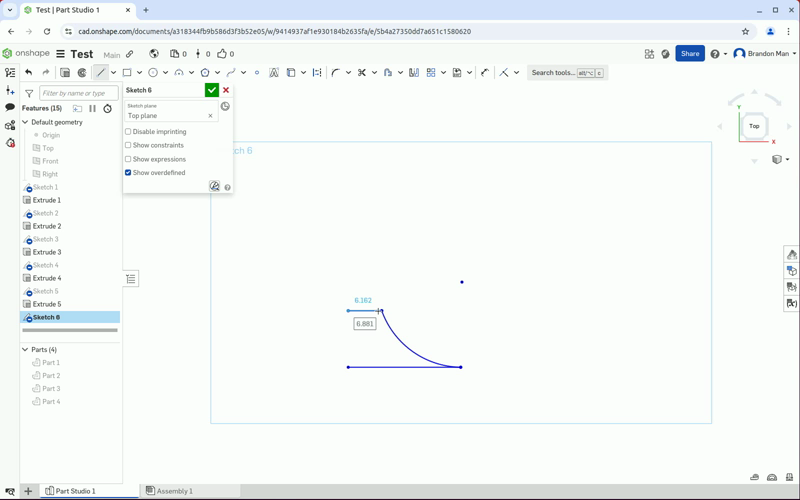
key_down(shift)
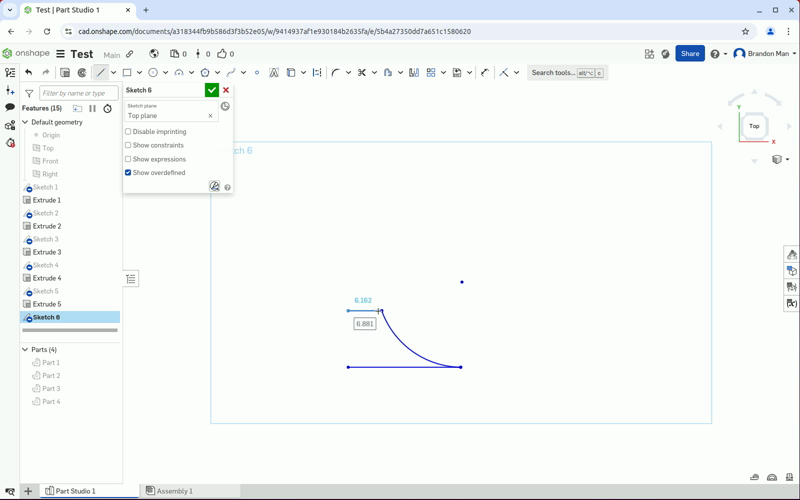
mouse_move(348, 367)
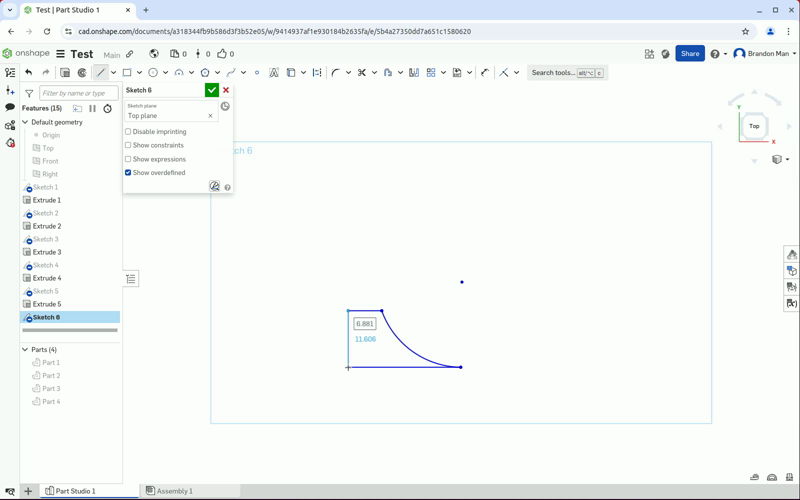
key_up(shift)
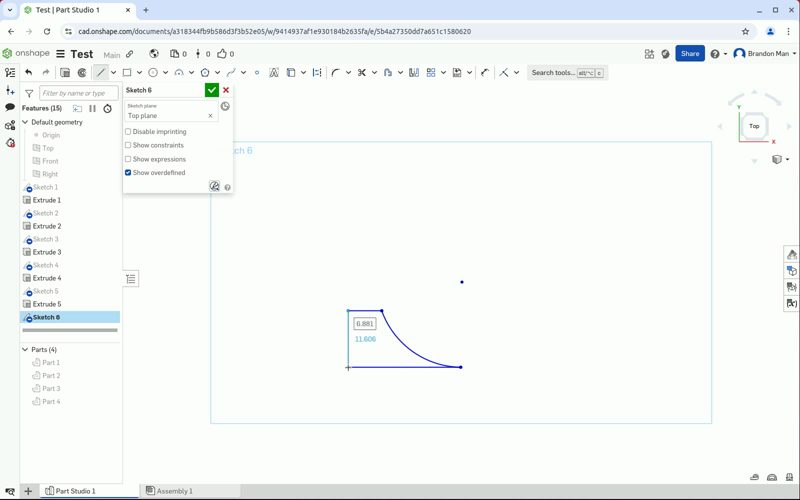
click(348, 367)
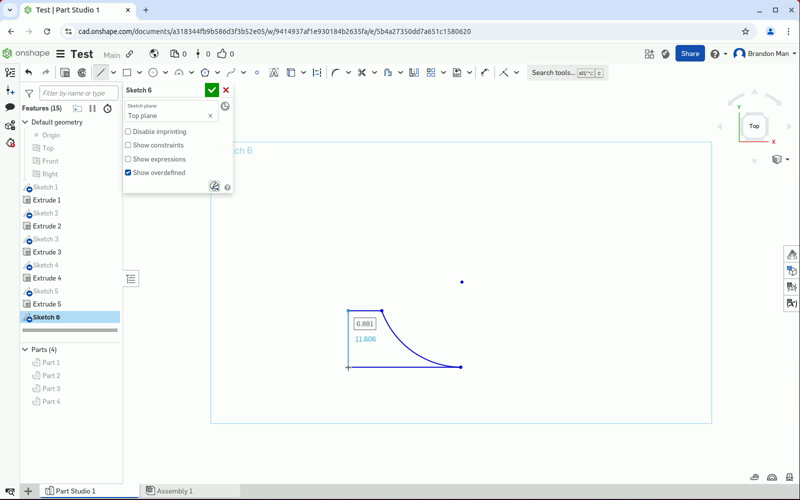
key(esc)
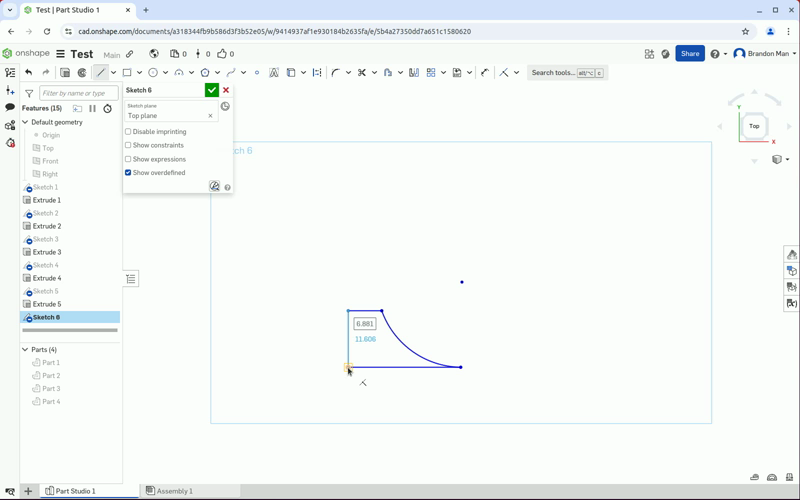
mouse_move(378, 318)
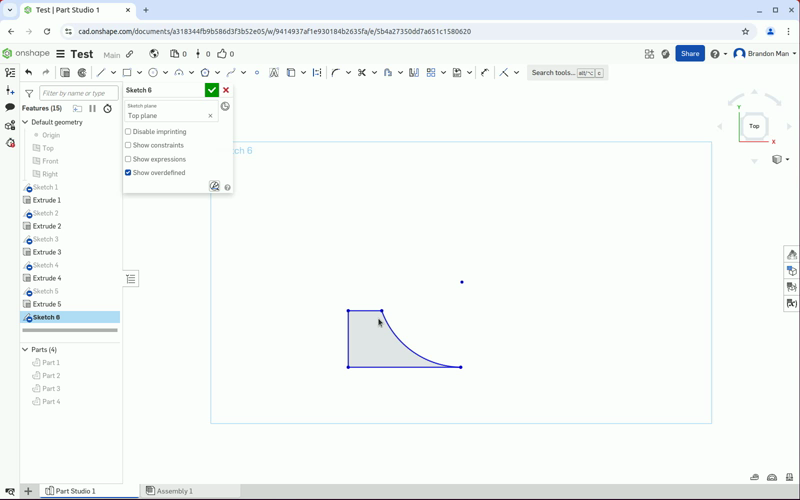
click(378, 318)
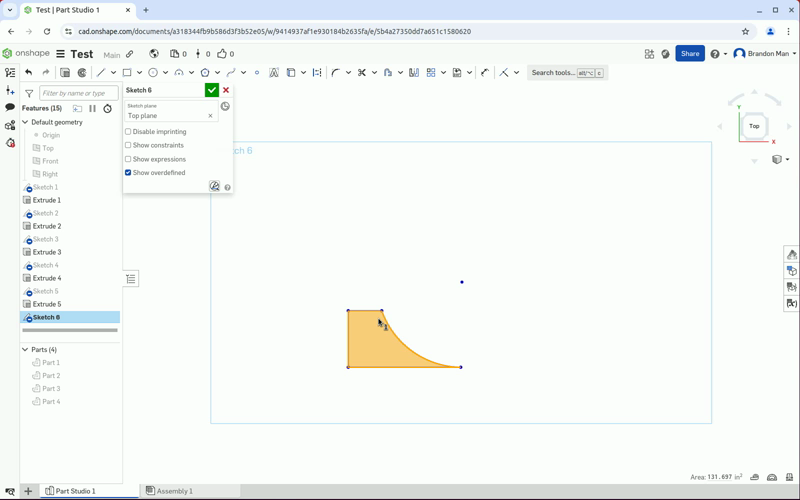
mouse_move(73, 352)
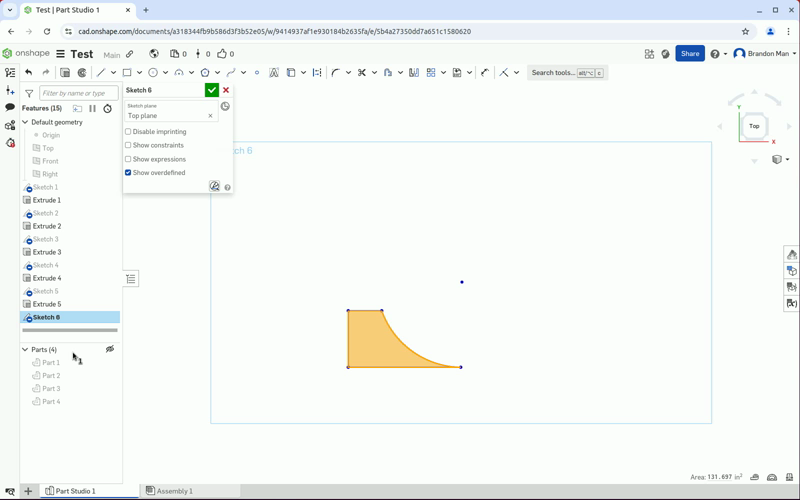
key(shift+y)
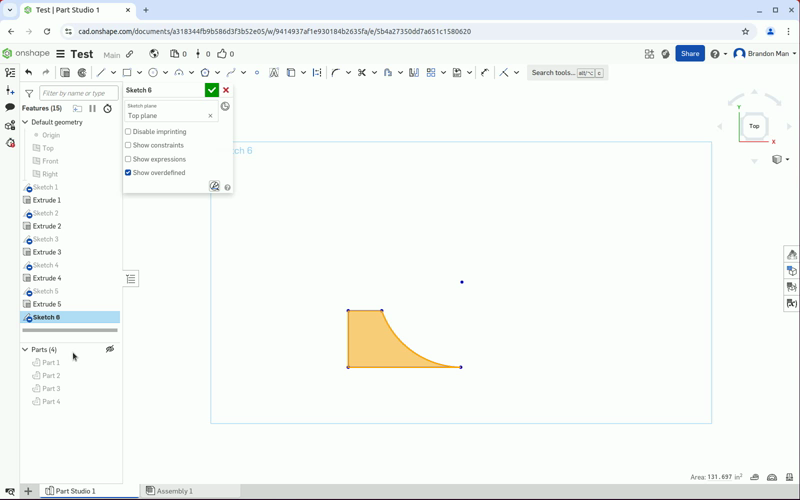
key(shift+e)
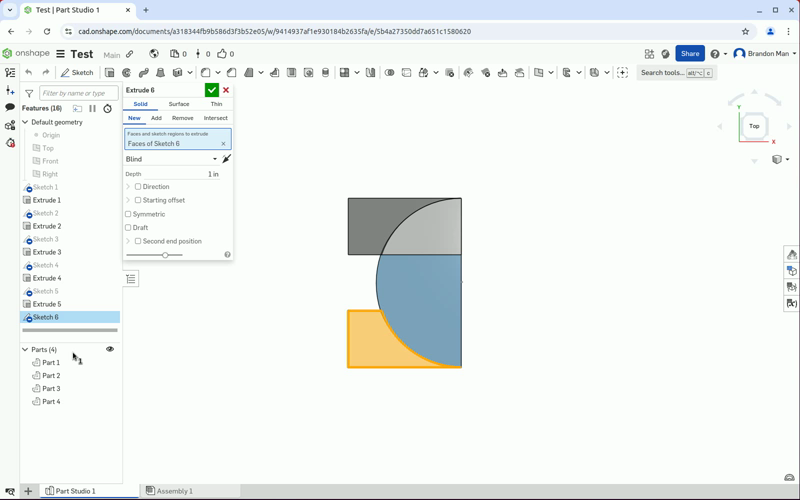
mouse_move(143, 106)
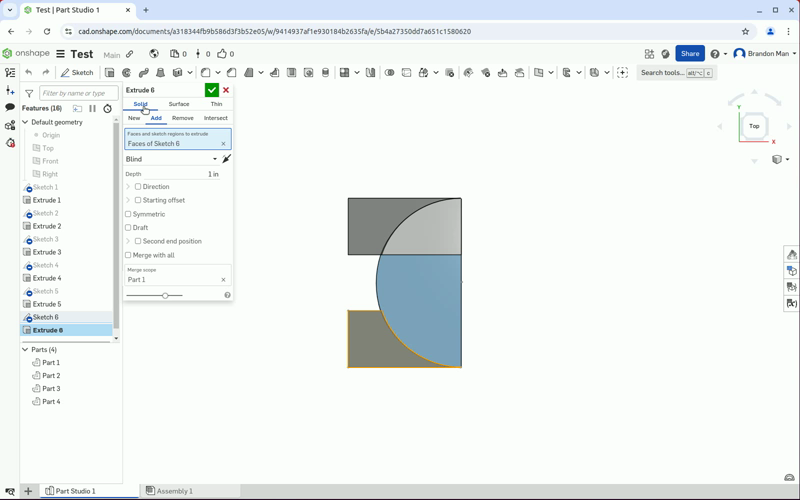
click(143, 106)
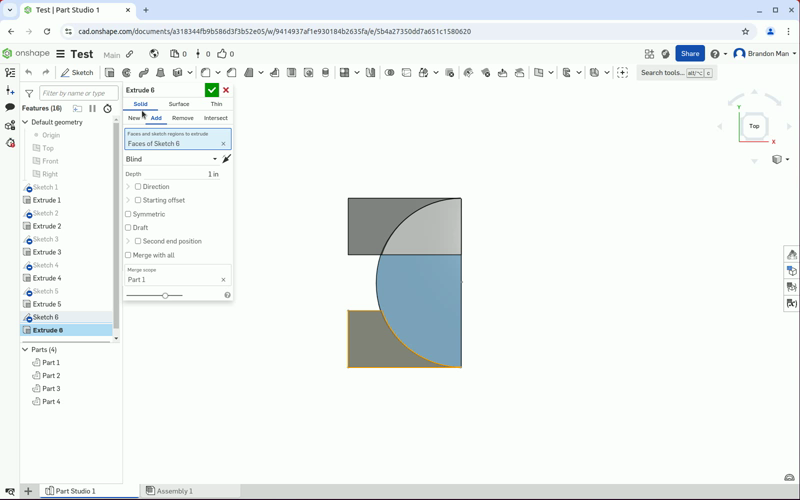
mouse_move(137, 120)
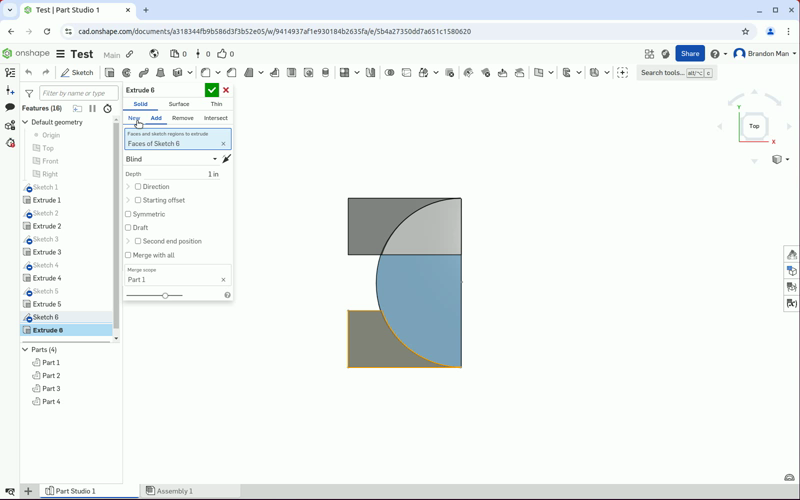
click(137, 120)
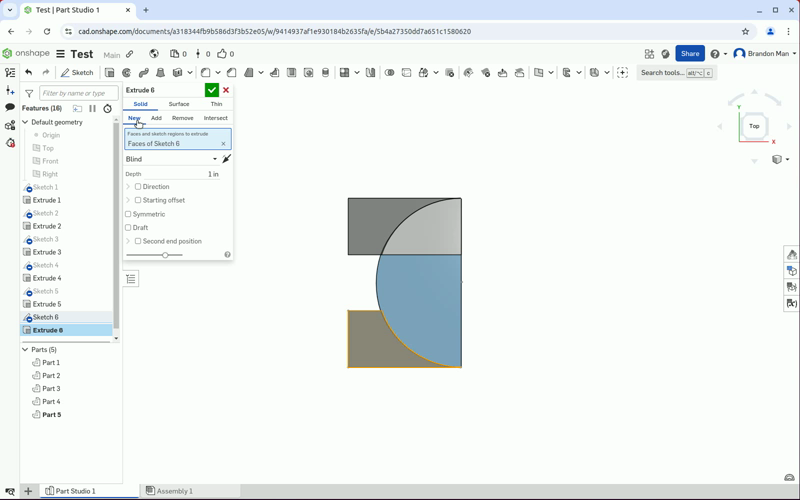
key(tab, 4)
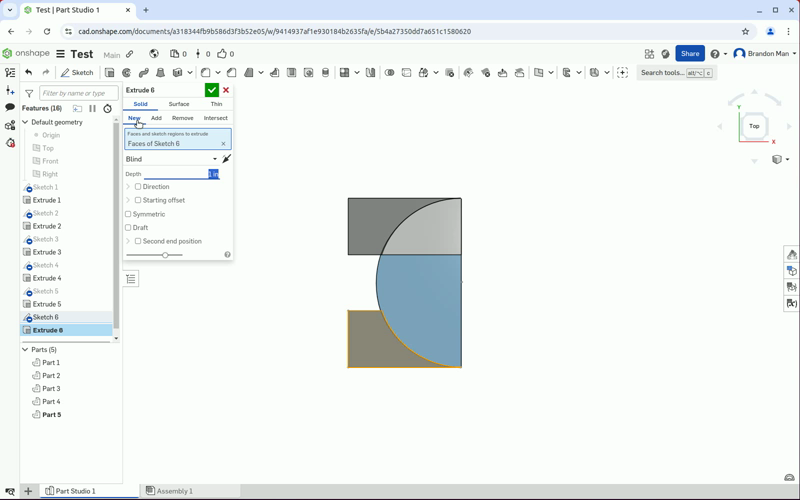
text(6.981)
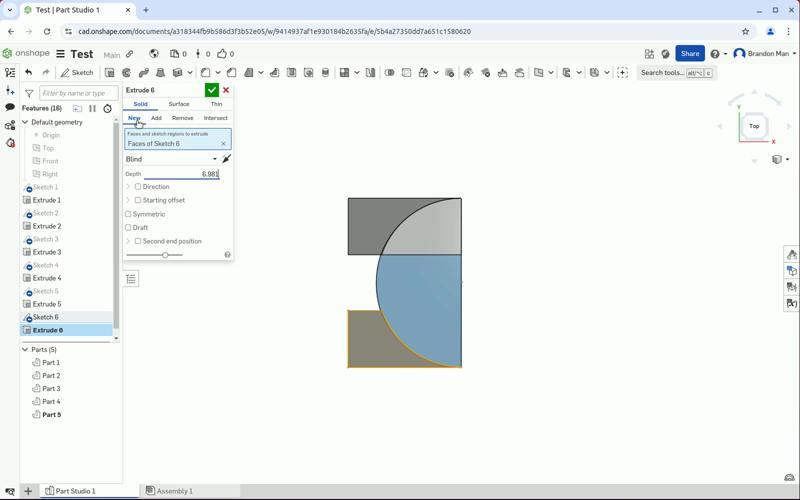
key(enter)
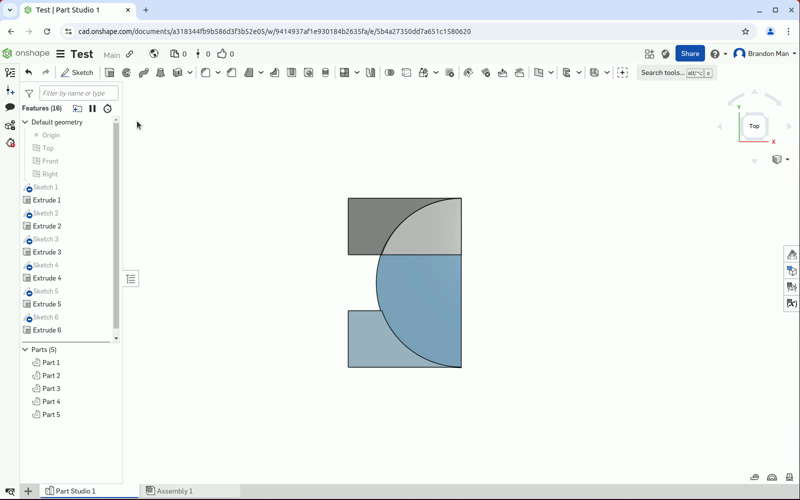
key(shift+h)
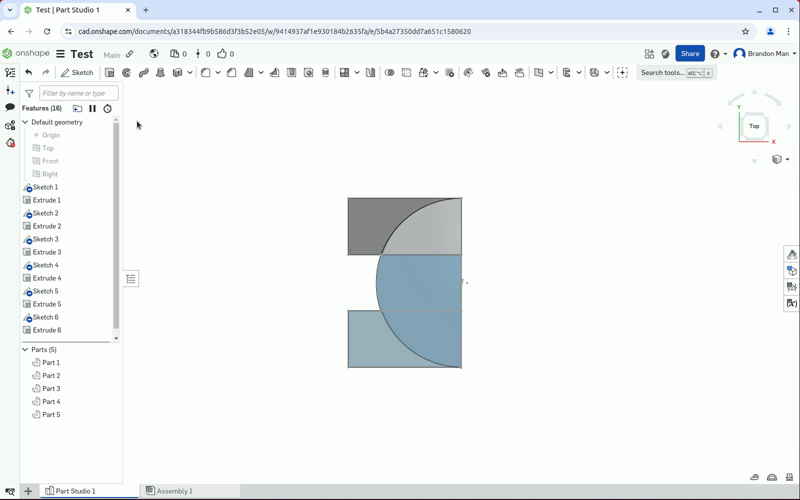
key(shift+h)
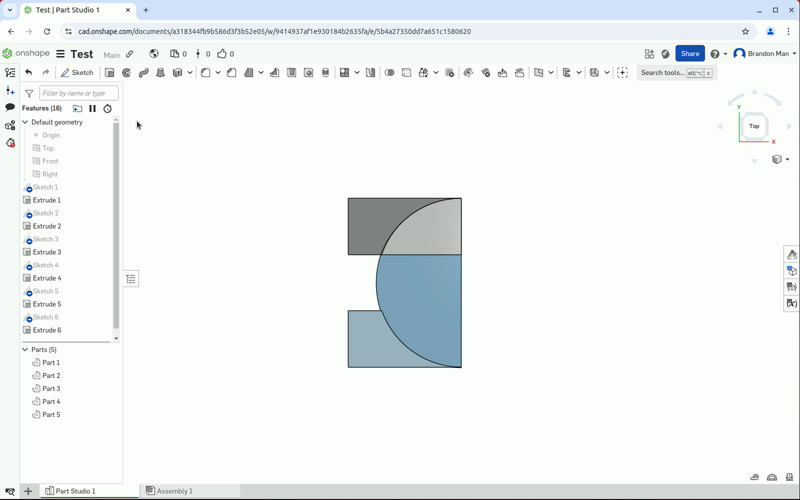
mouse_move(69, 189)
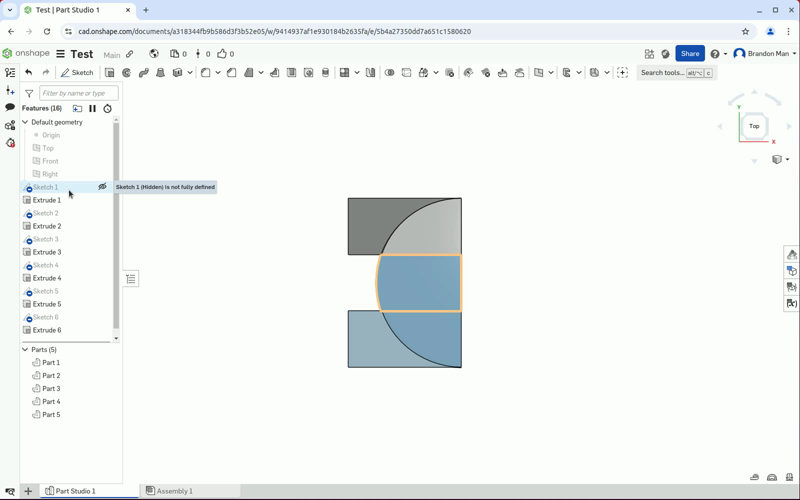
click(69, 189)
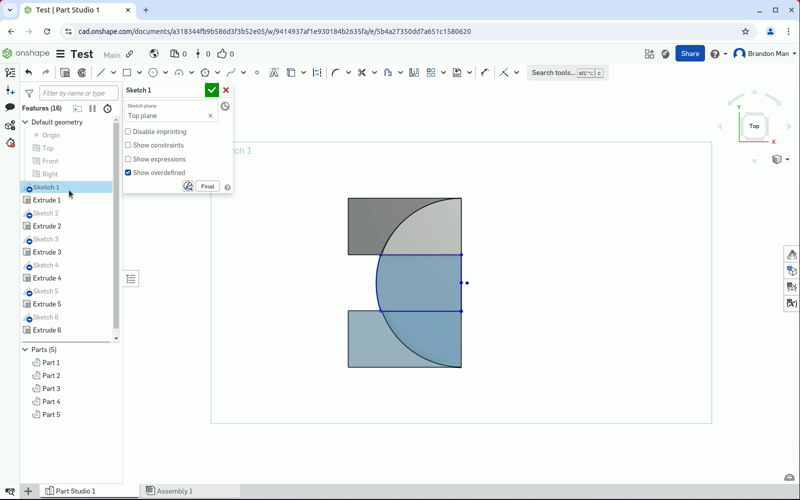
mouse_move(229, 92)
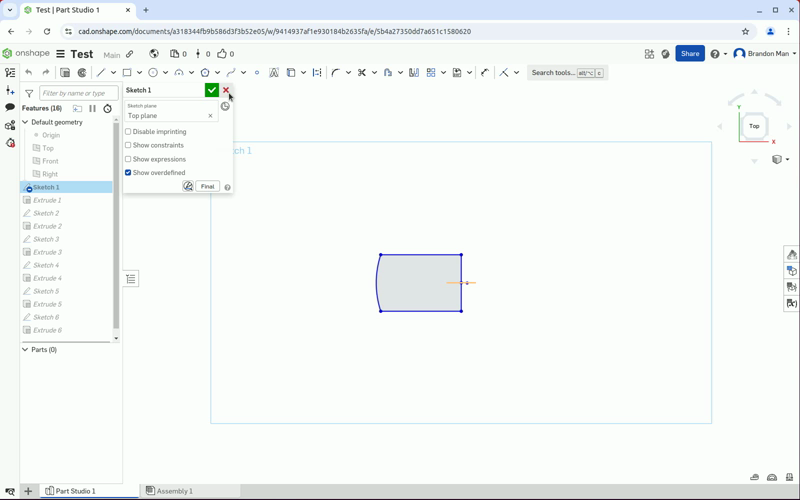
click(229, 92)
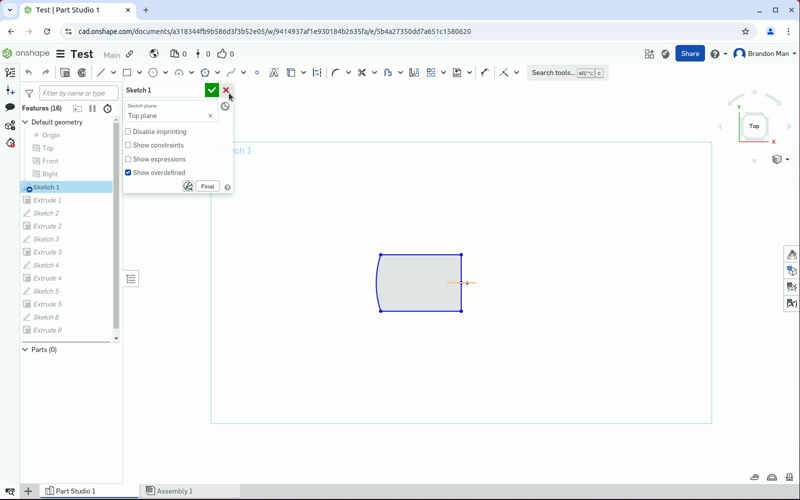
key(shift+s)
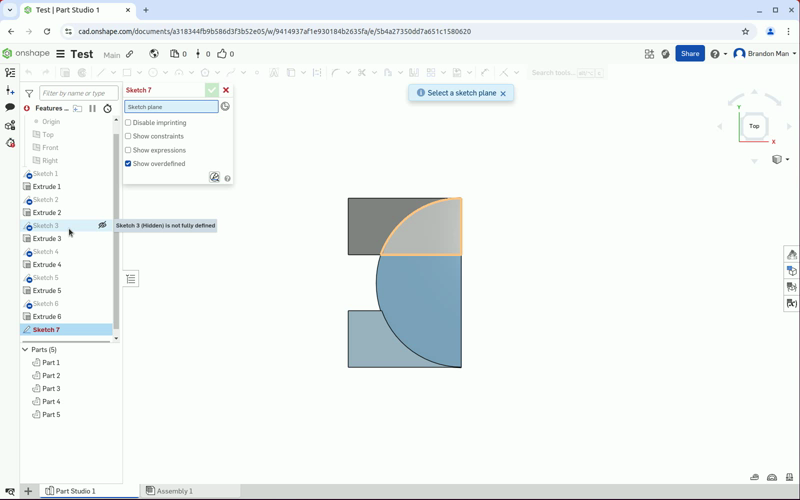
scroll(3)
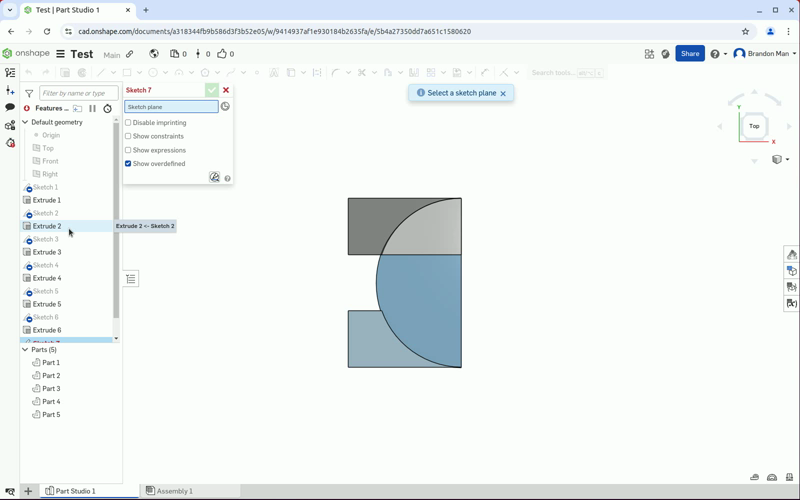
mouse_move(69, 150)
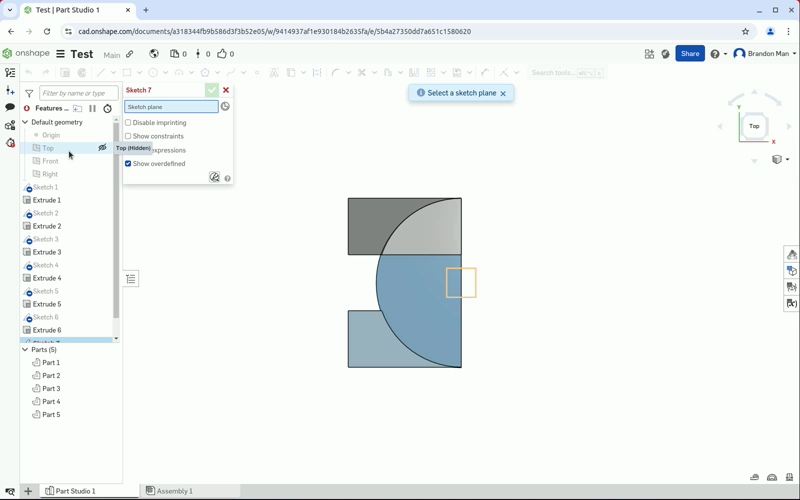
click(69, 150)
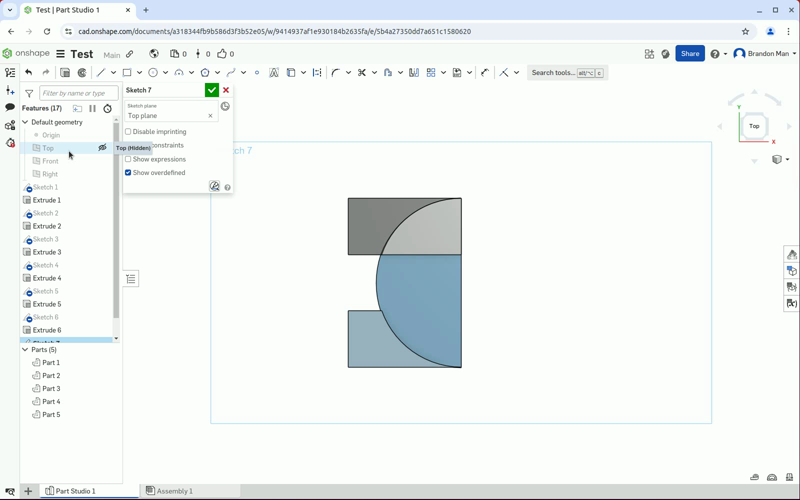
mouse_move(73, 352)
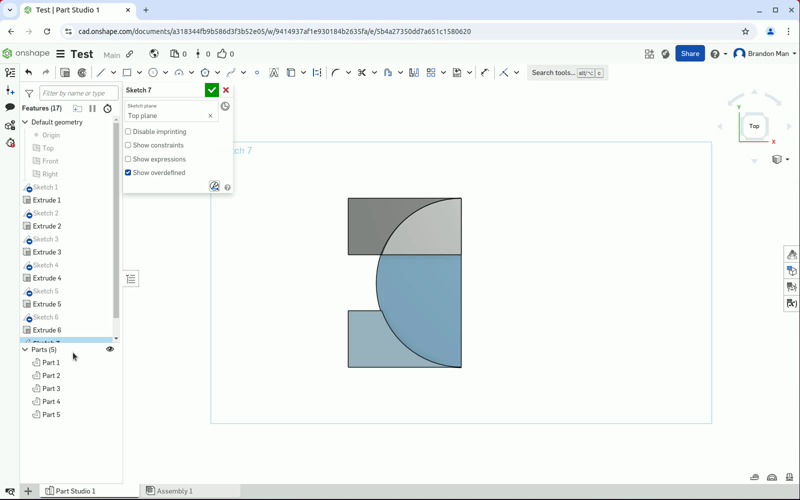
key(y)
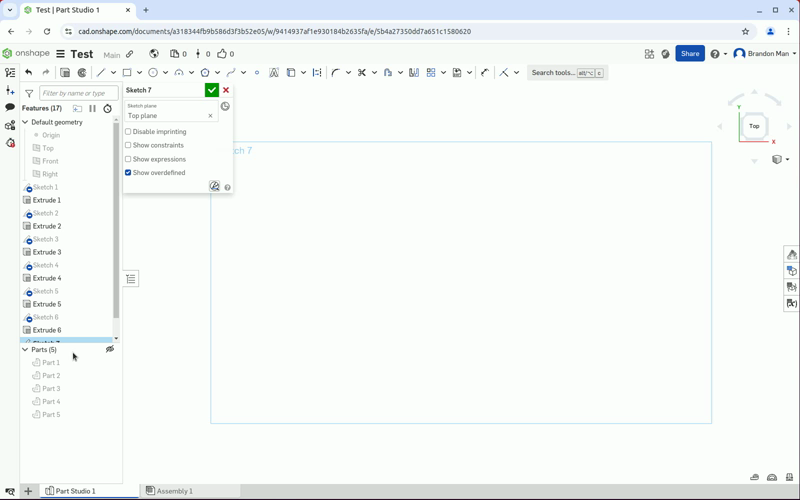
key(a)
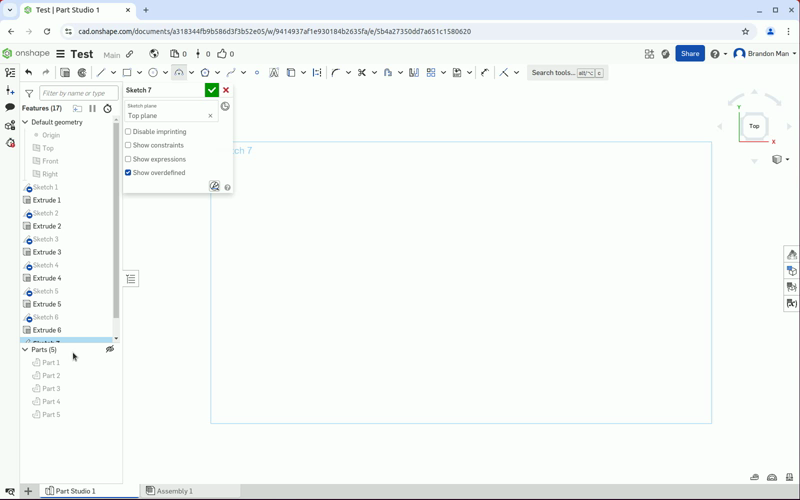
key_down(shift)
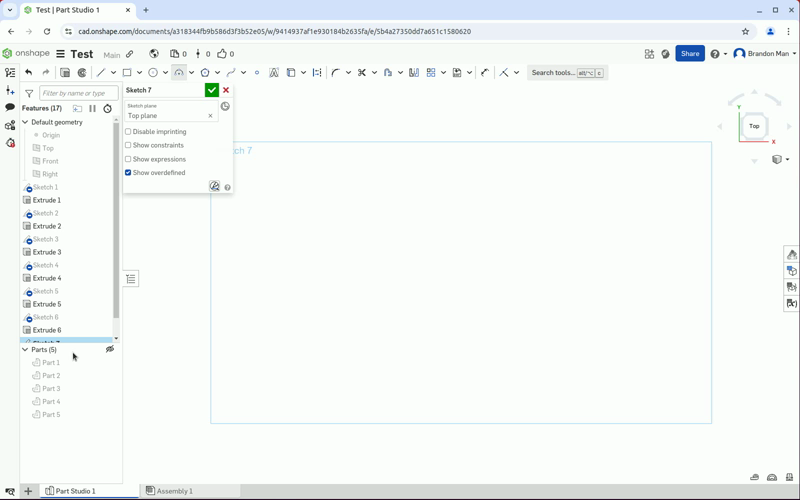
mouse_move(380, 311)
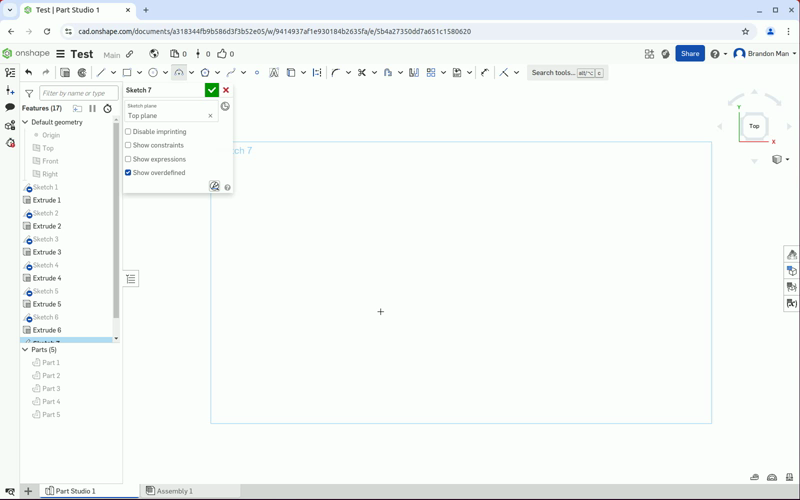
click(380, 311)
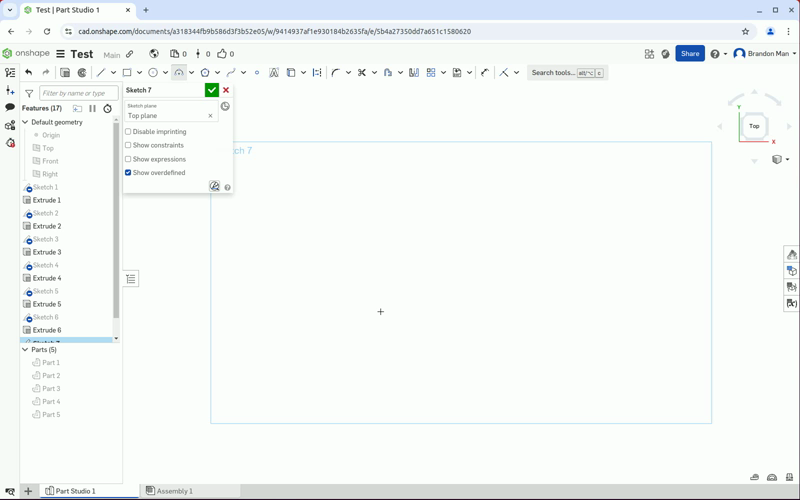
key_up(shift)
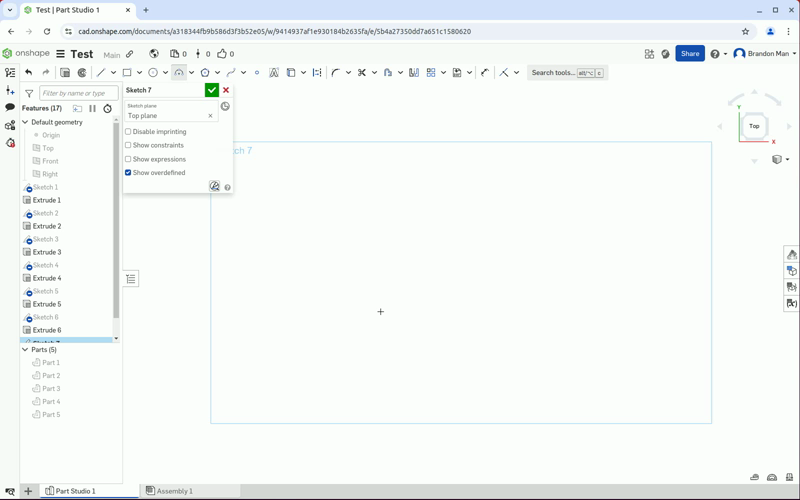
key_down(shift)
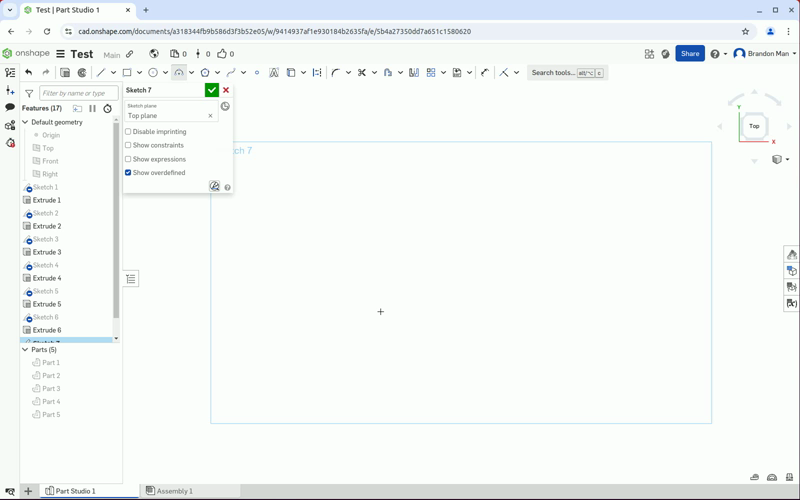
mouse_move(461, 367)
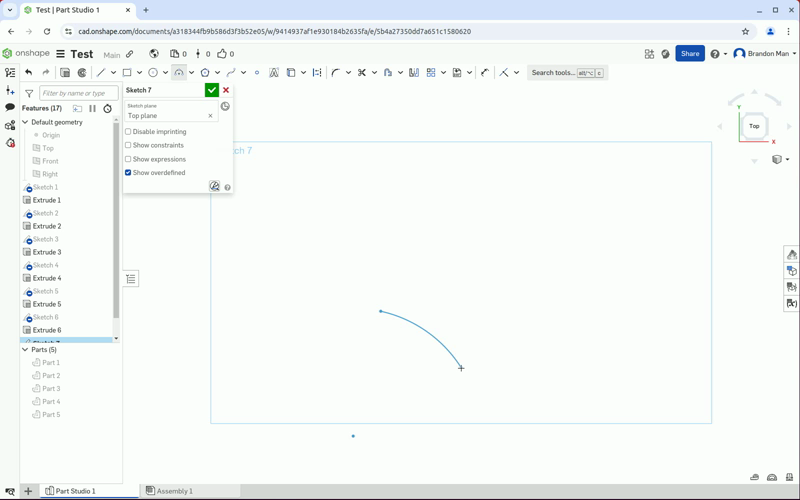
click(461, 367)
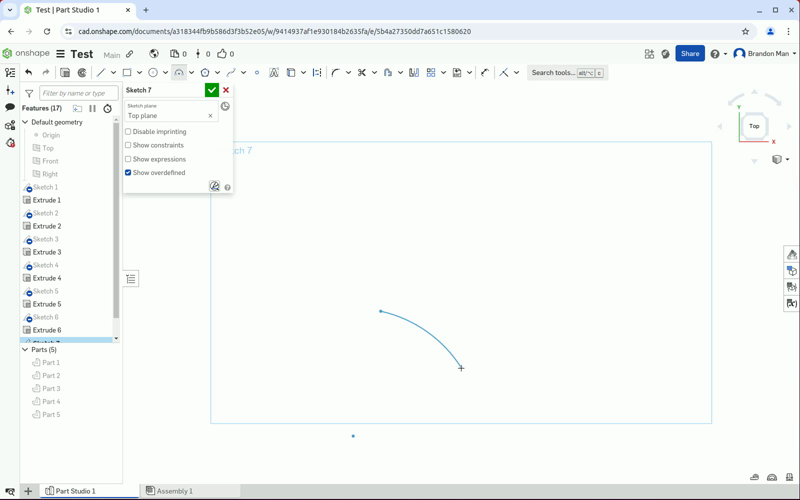
mouse_move(412, 351)
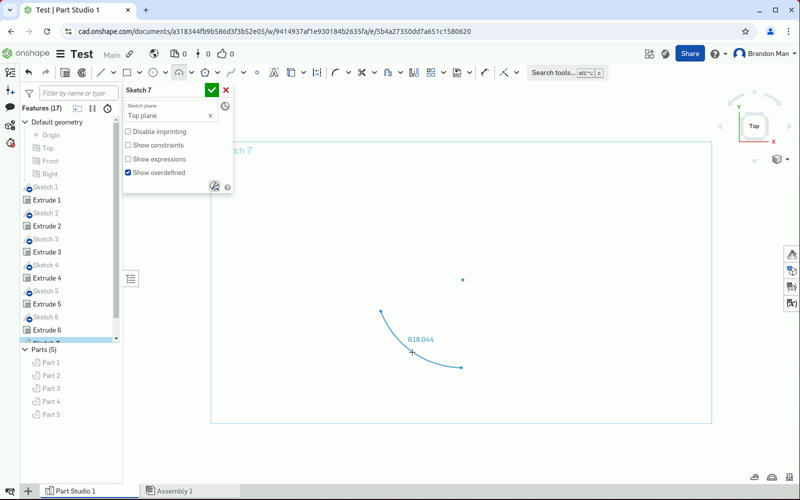
click(412, 351)
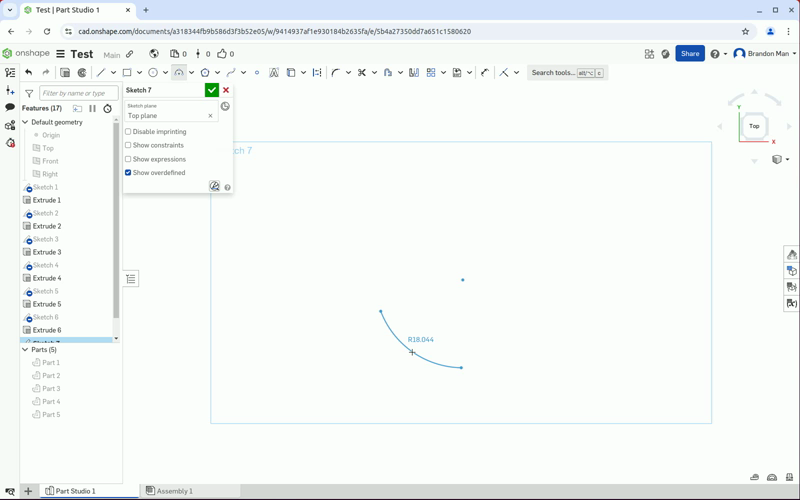
key_up(shift)
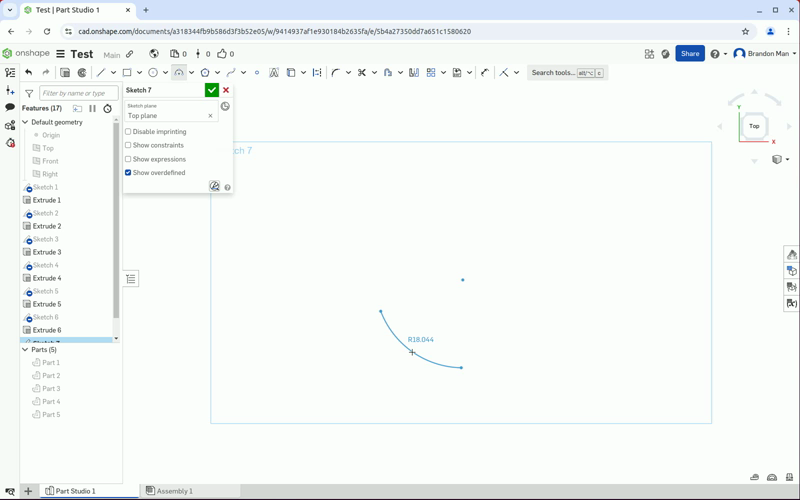
key(esc)
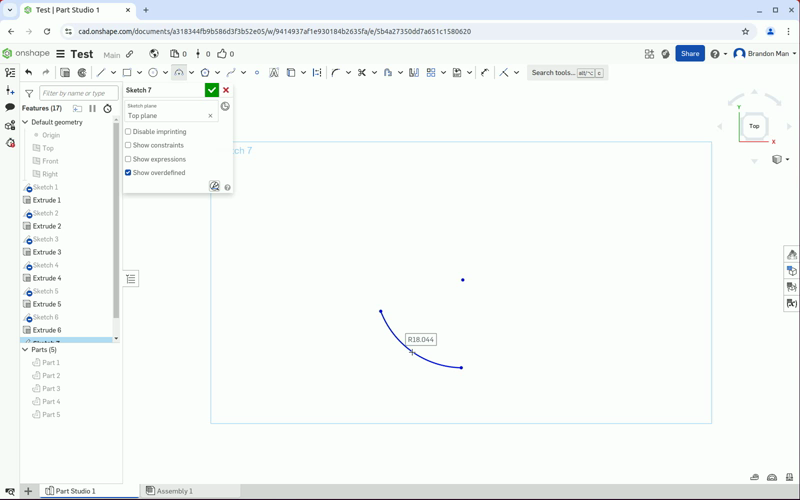
key(l)
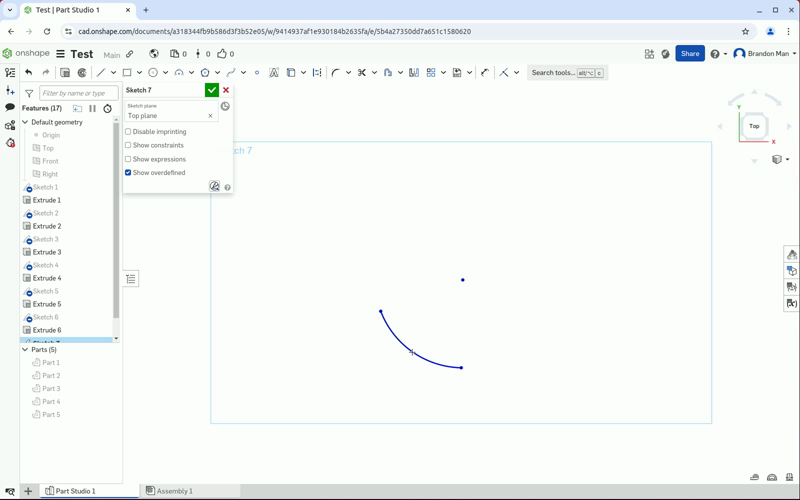
mouse_move(461, 367)
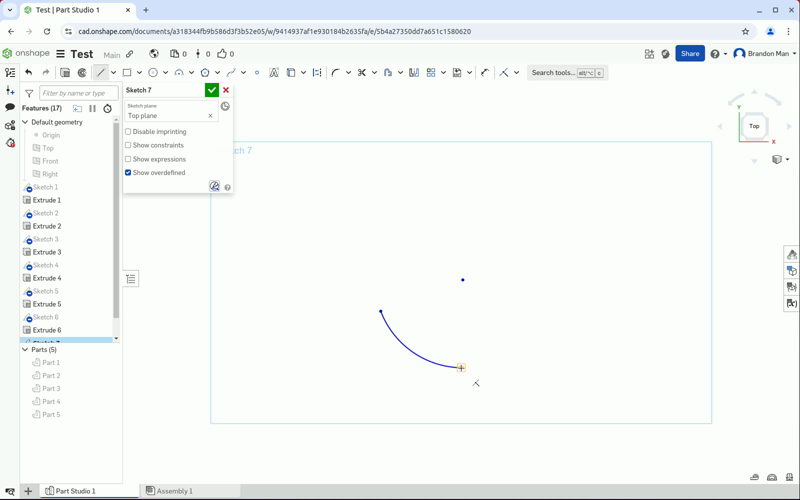
click(461, 367)
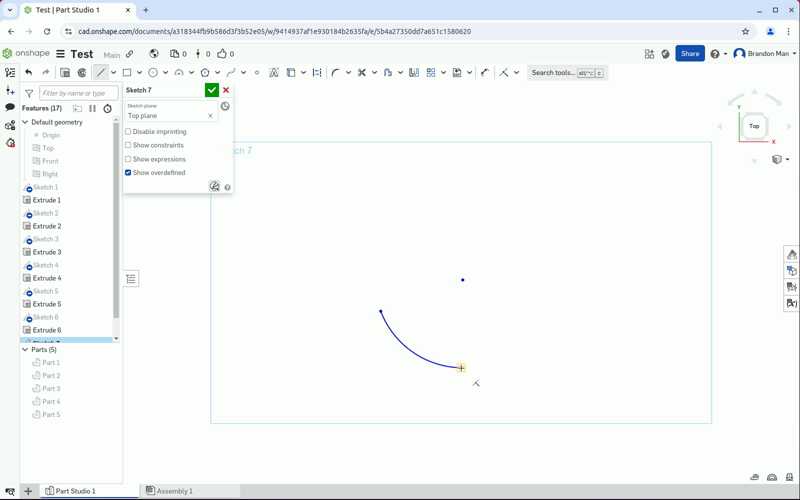
key_down(shift)
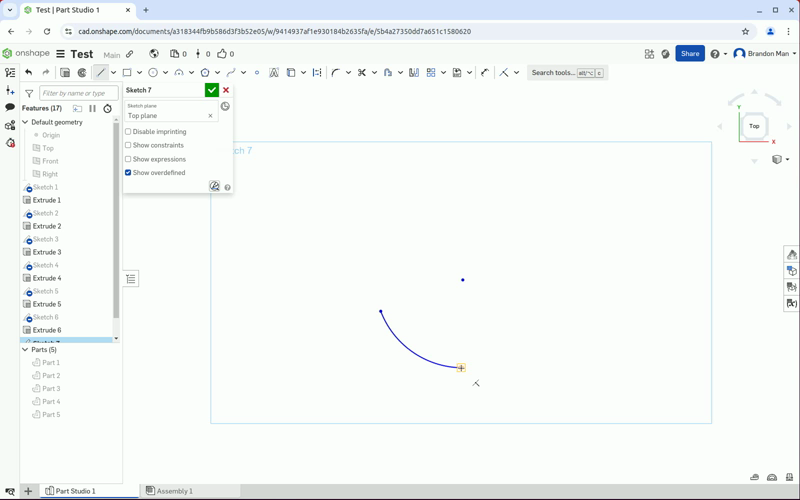
mouse_move(491, 367)
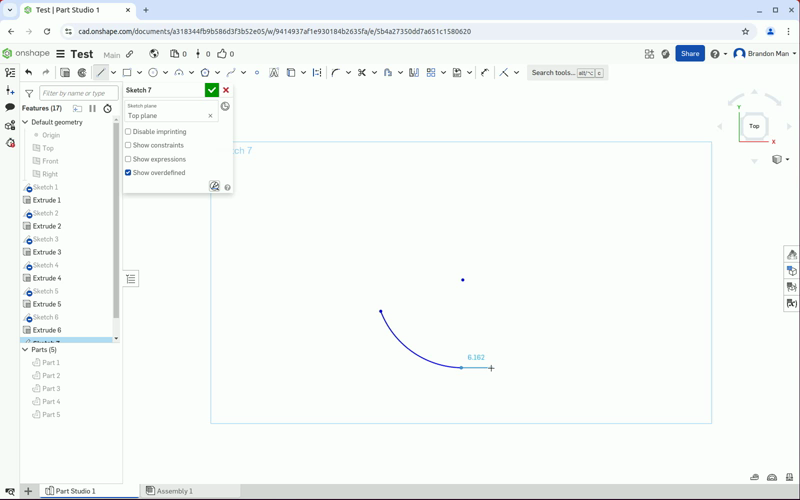
mouse_move(461, 311)
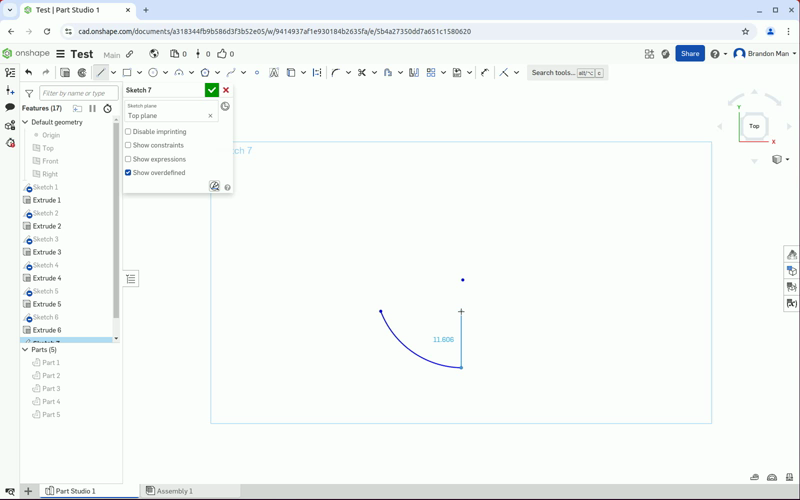
click(461, 311)
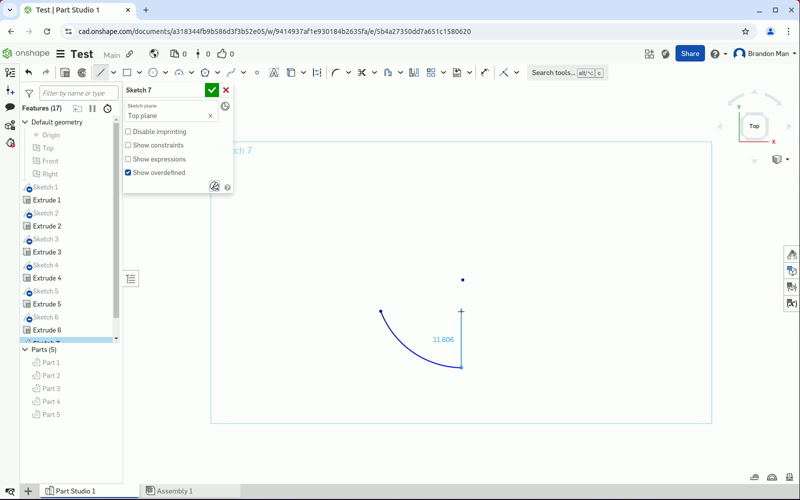
key_up(shift)
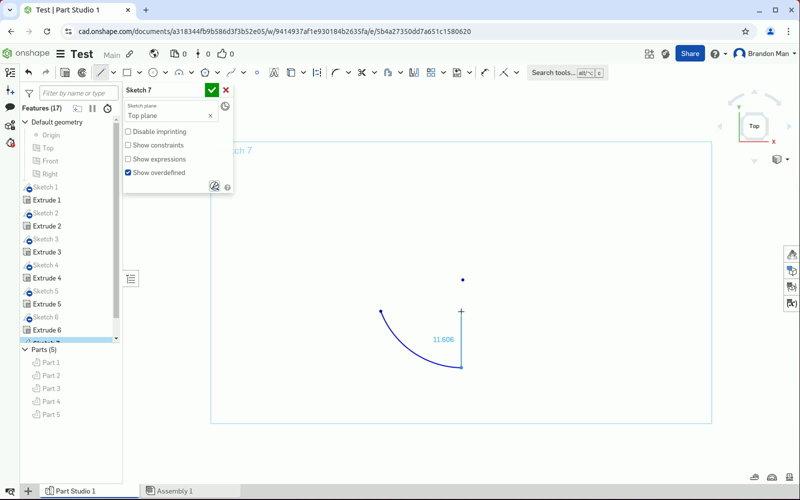
key_down(shift)
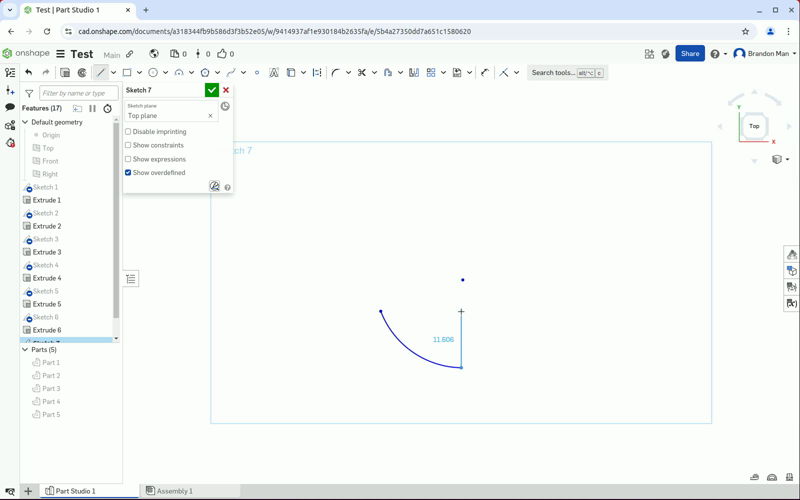
mouse_move(380, 311)
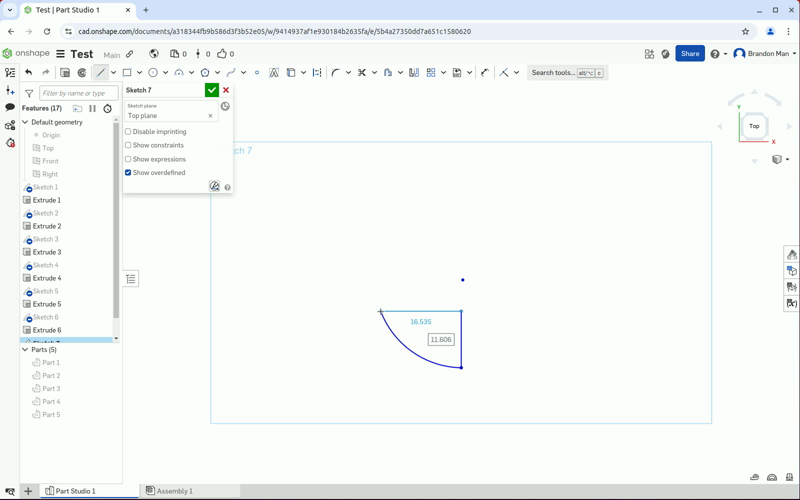
key_up(shift)
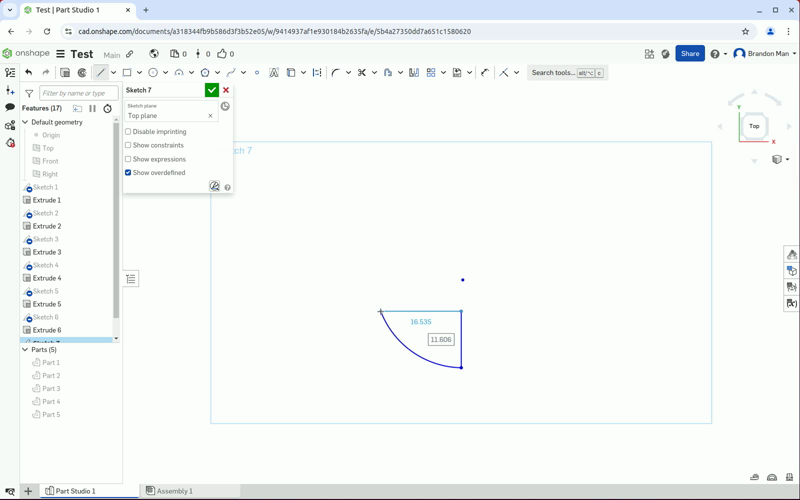
click(380, 311)
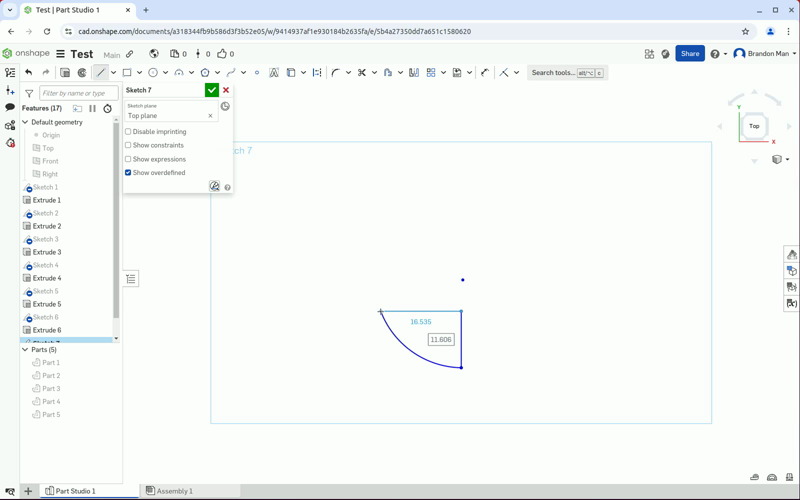
key(esc)
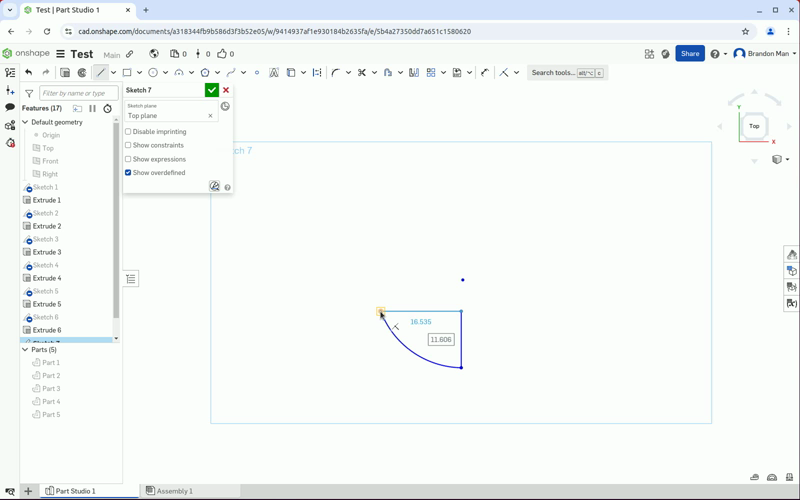
mouse_move(454, 331)
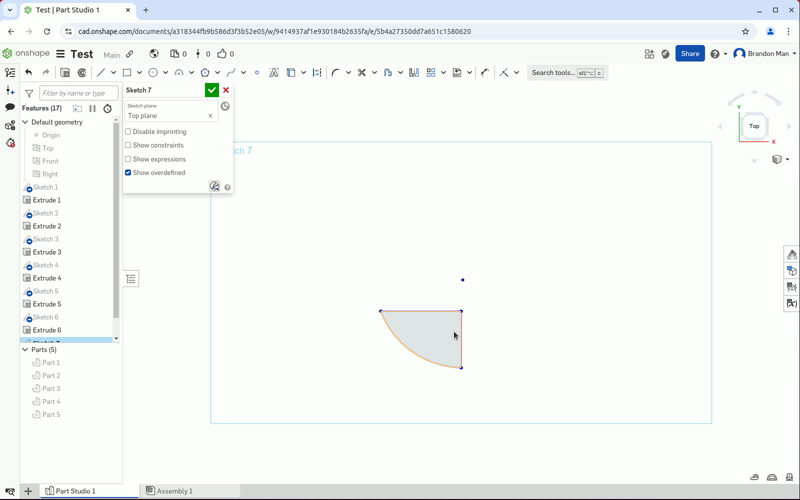
click(454, 331)
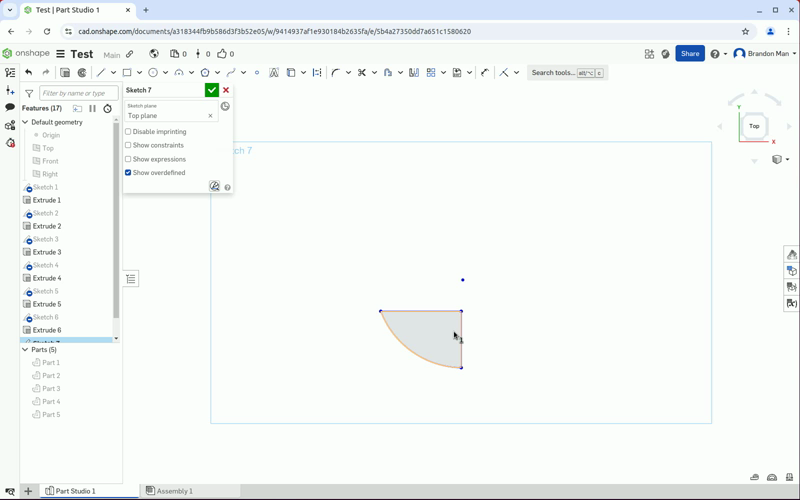
mouse_move(73, 352)
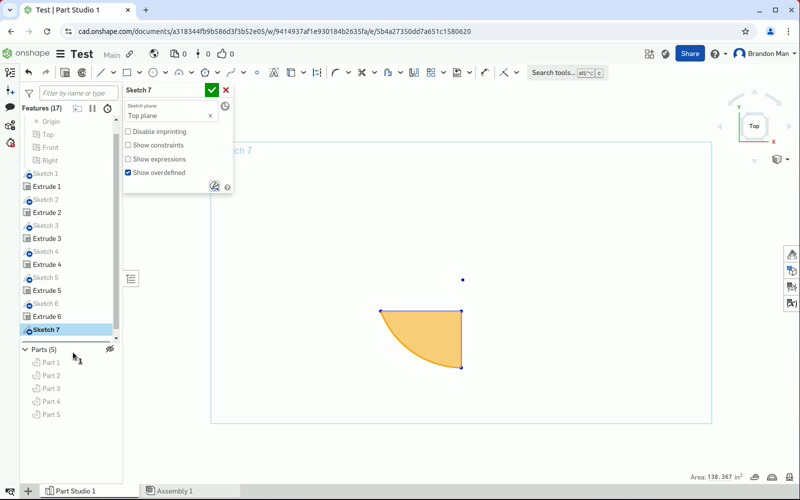
key(shift+y)
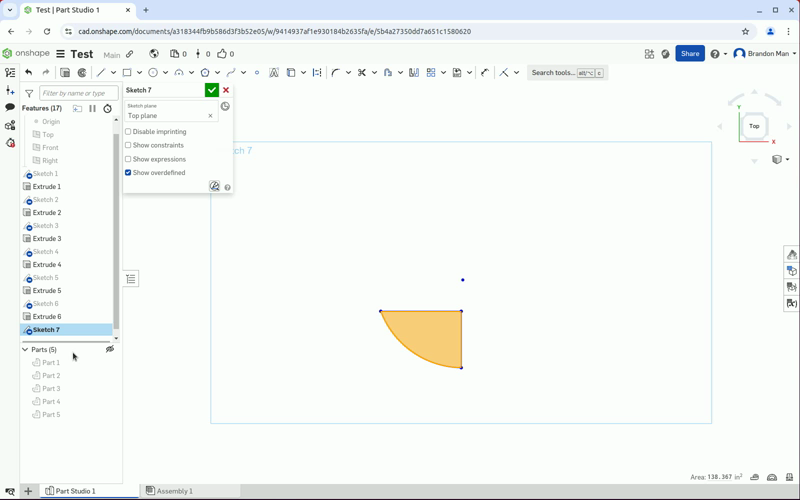
key(shift+e)
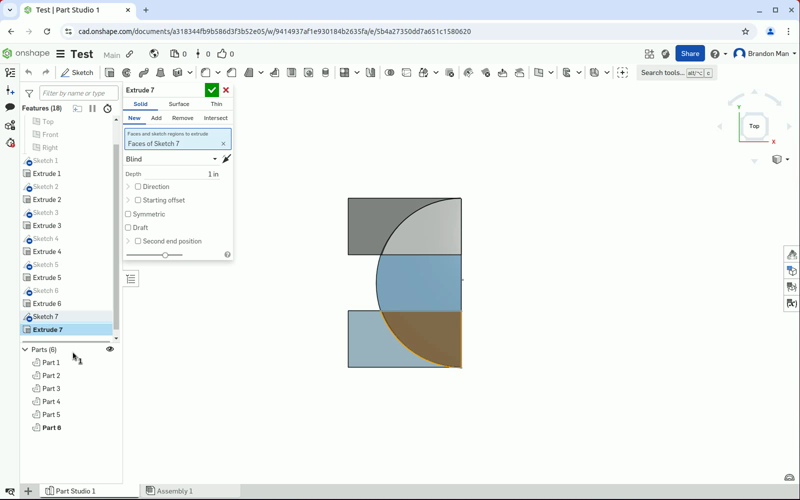
mouse_move(143, 106)
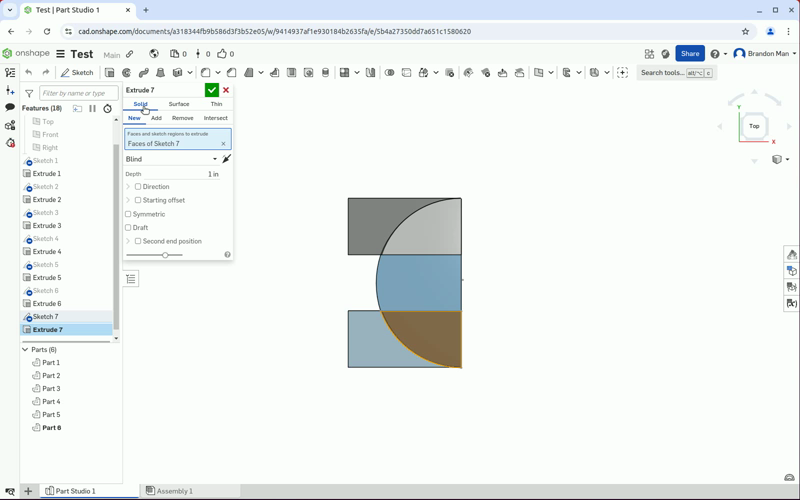
click(143, 106)
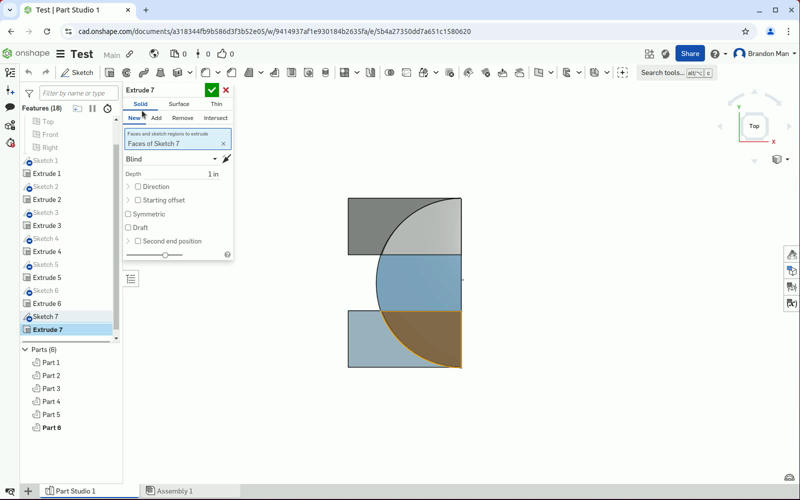
mouse_move(137, 120)
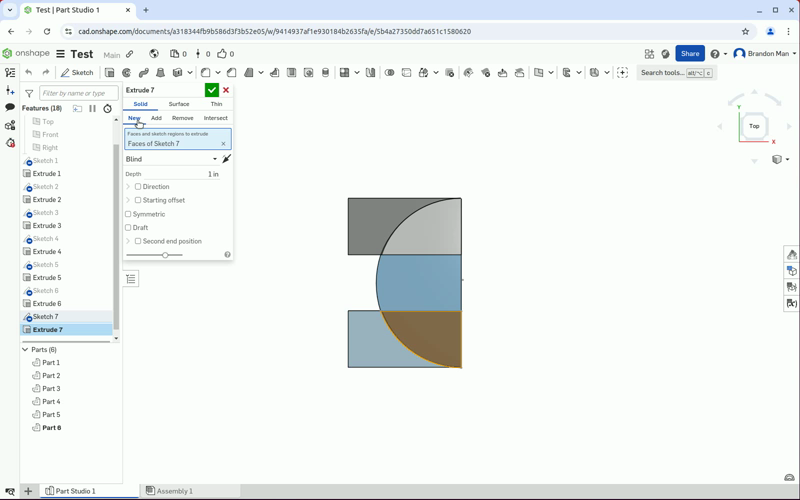
click(137, 120)
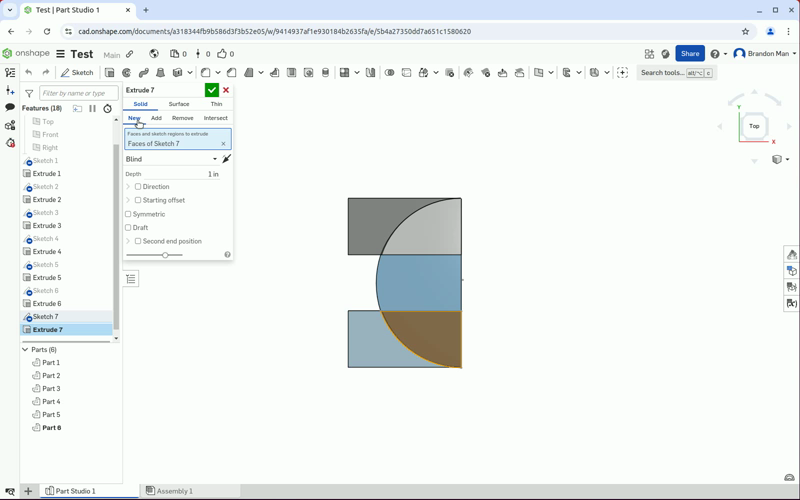
key(tab, 4)
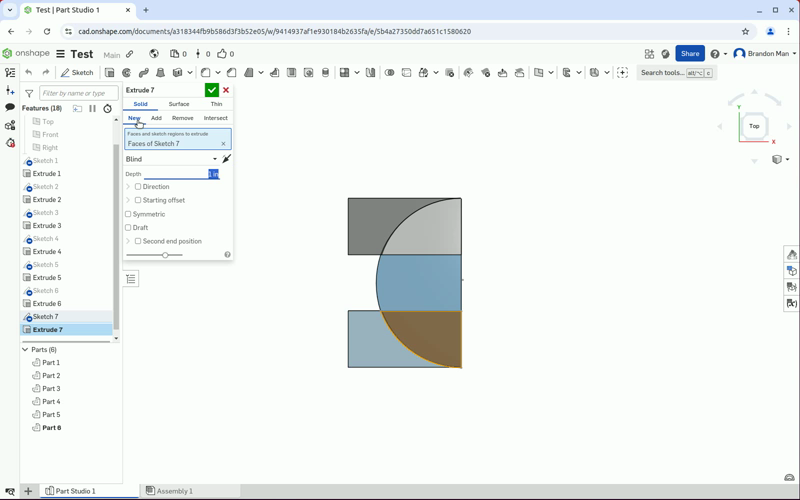
text(6.981)
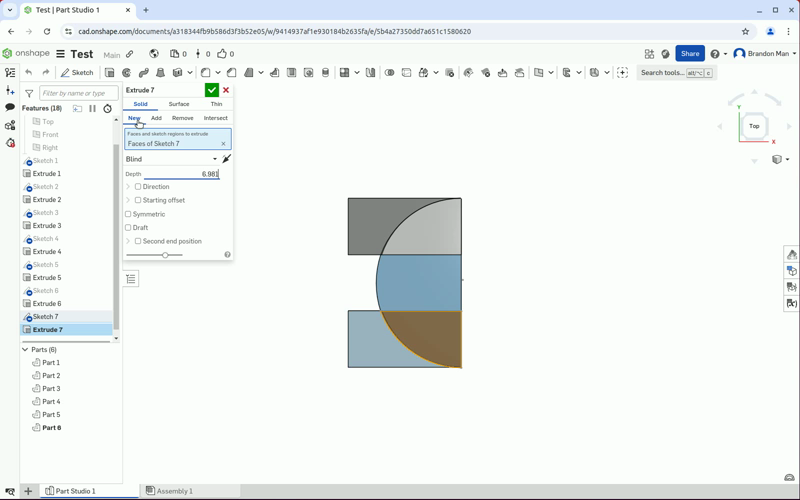
key(enter)
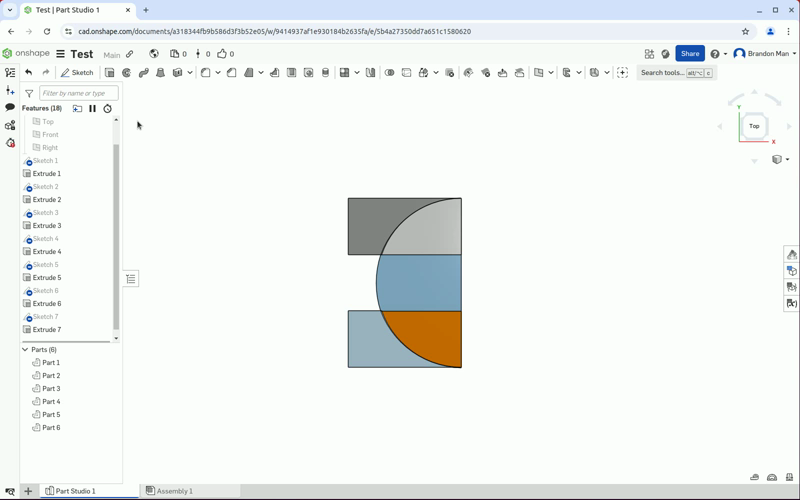
key(shift+h)
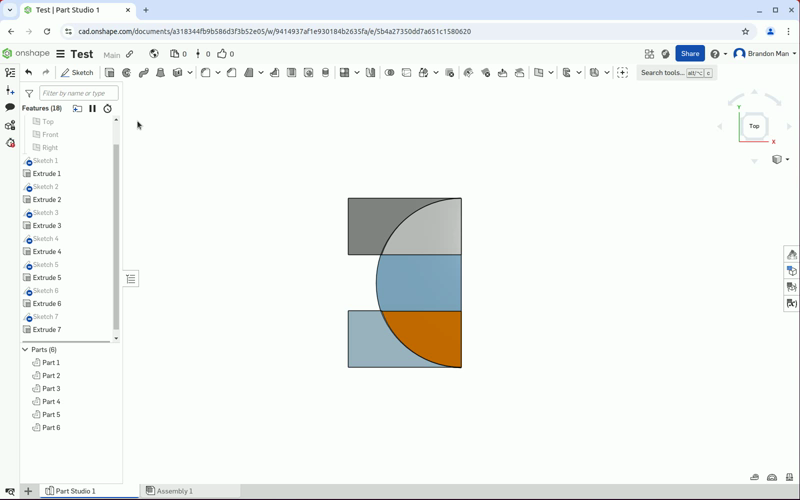
key(shift+h)
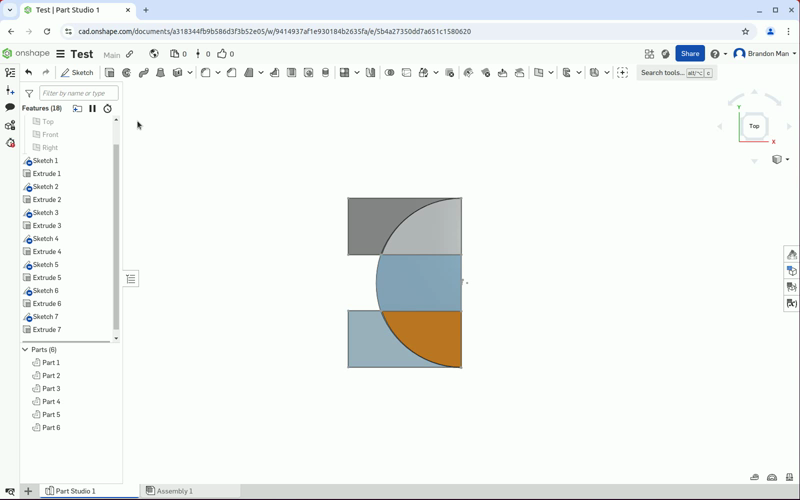
key(shift+7)
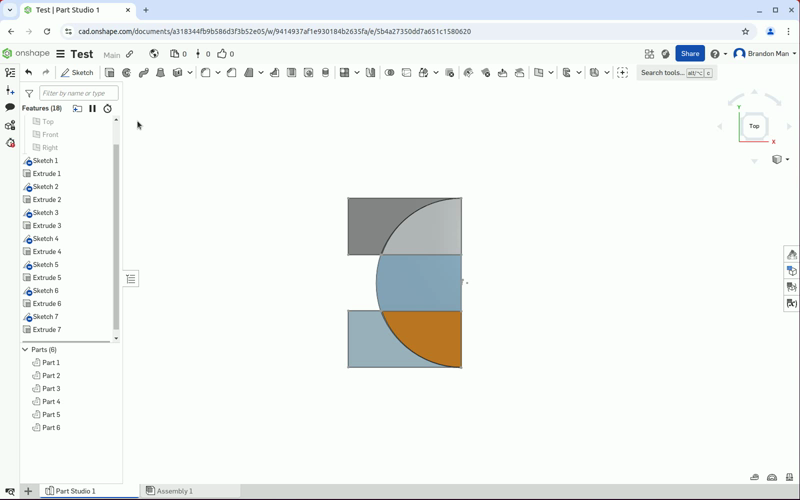
key(up, 3)
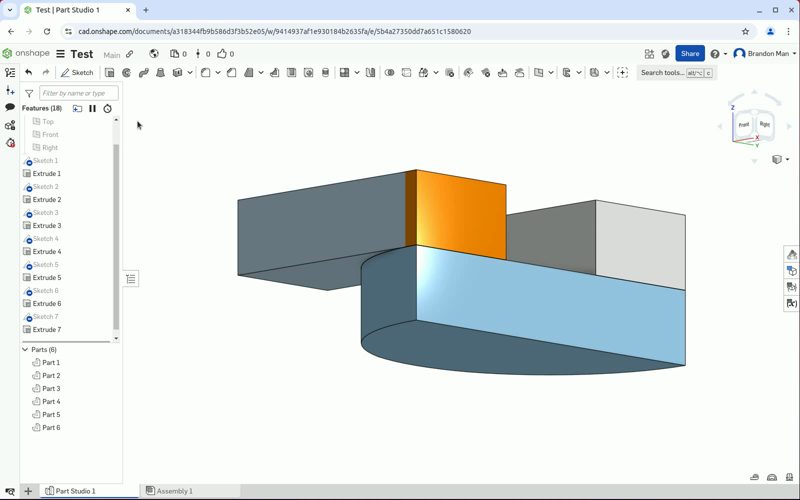
key(left, 3)
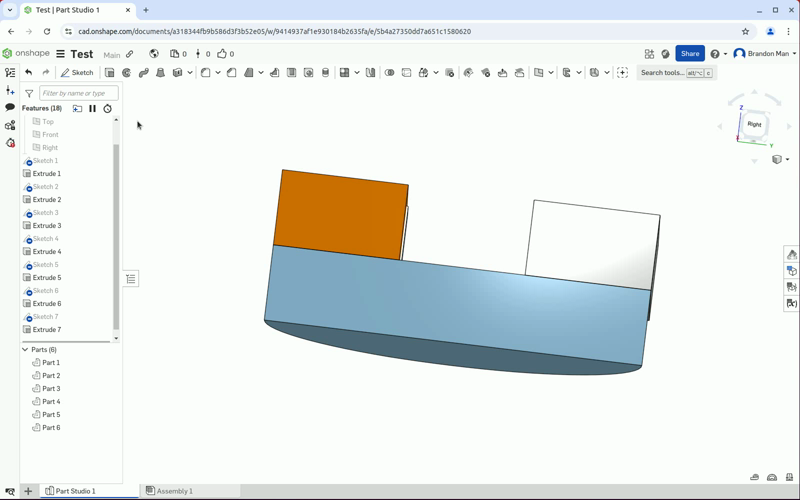
key(right, 3)
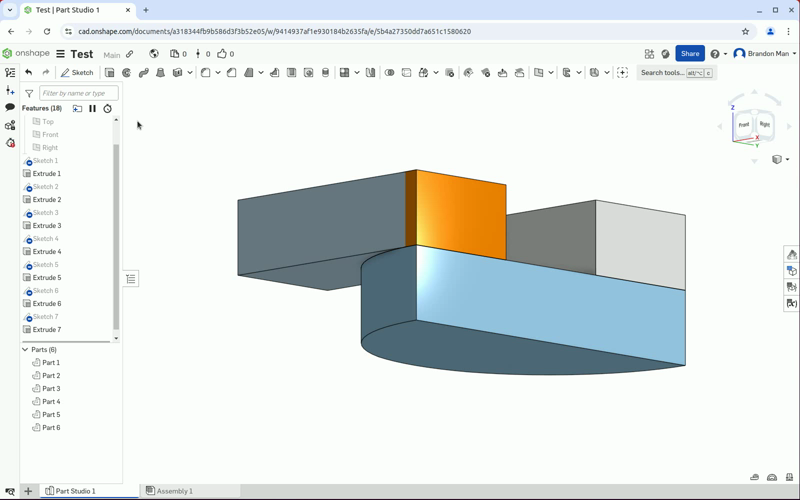
key(down, 3)
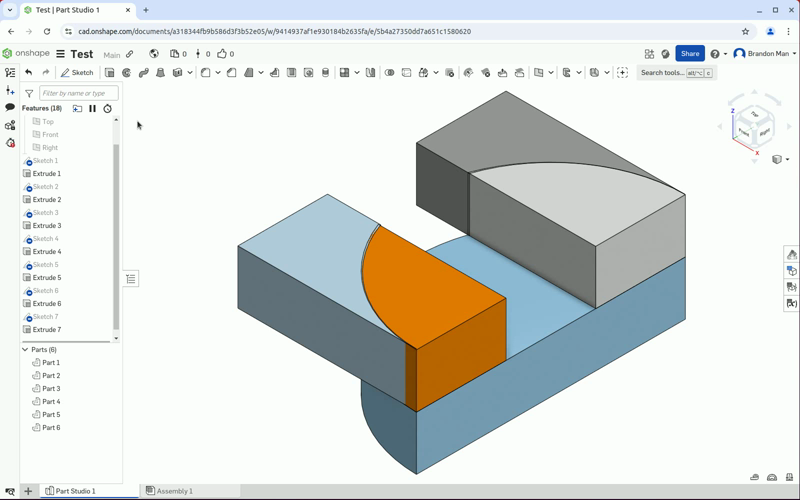
mouse_move(69, 163)
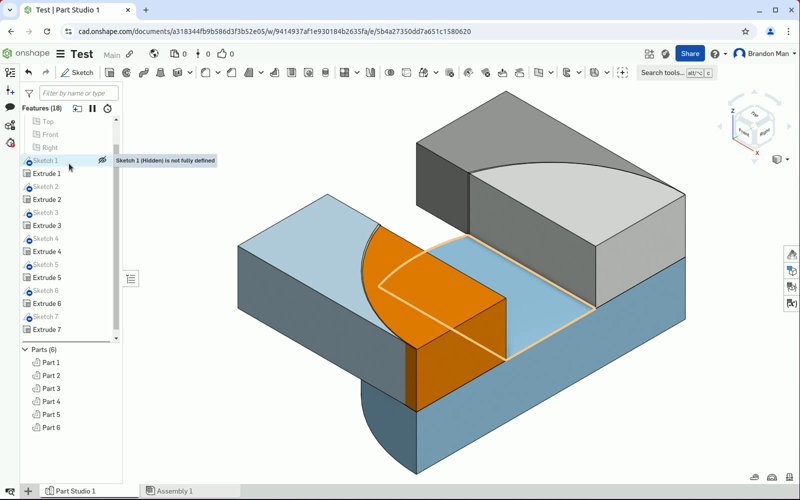
click(69, 163)